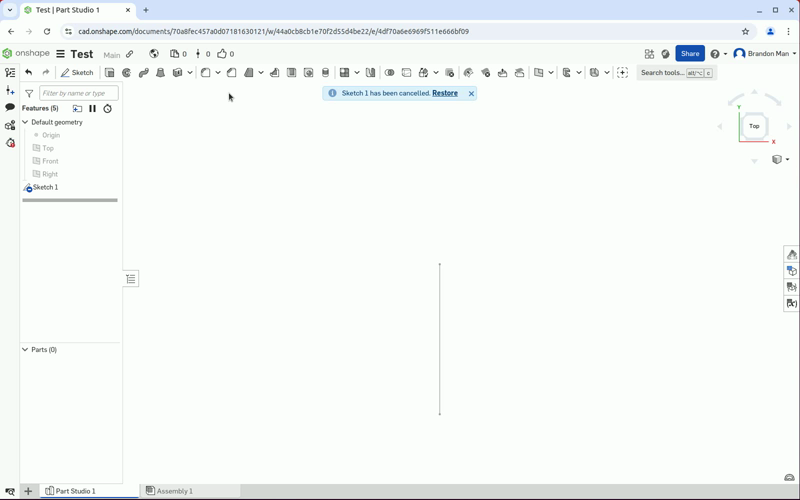
key(shift+h)
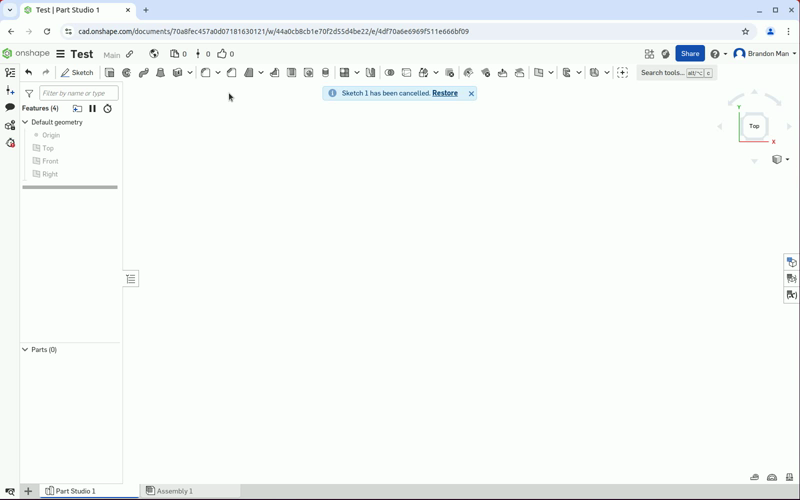
mouse_move(73, 352)
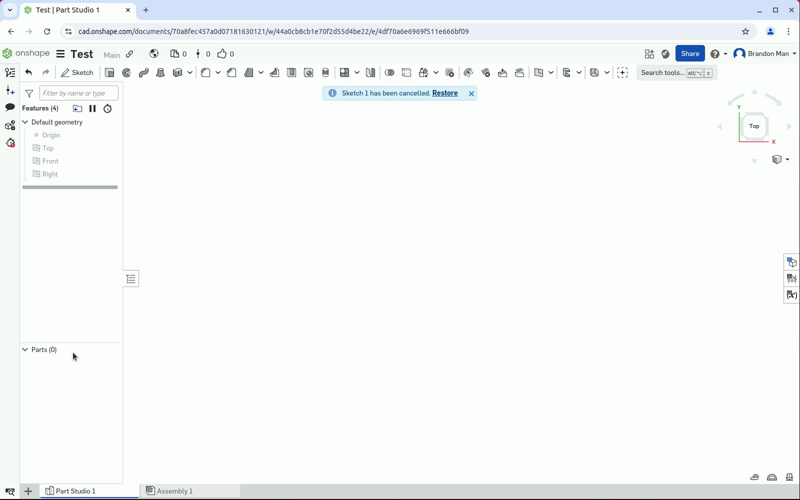
key(y)
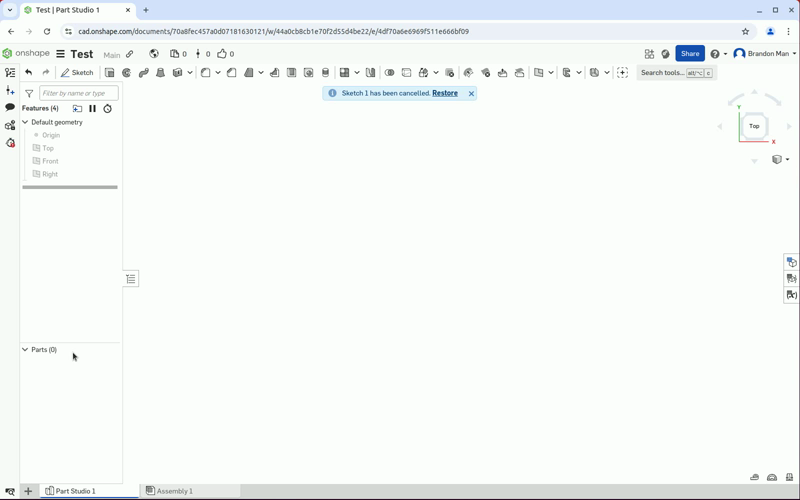
key(shift+p)
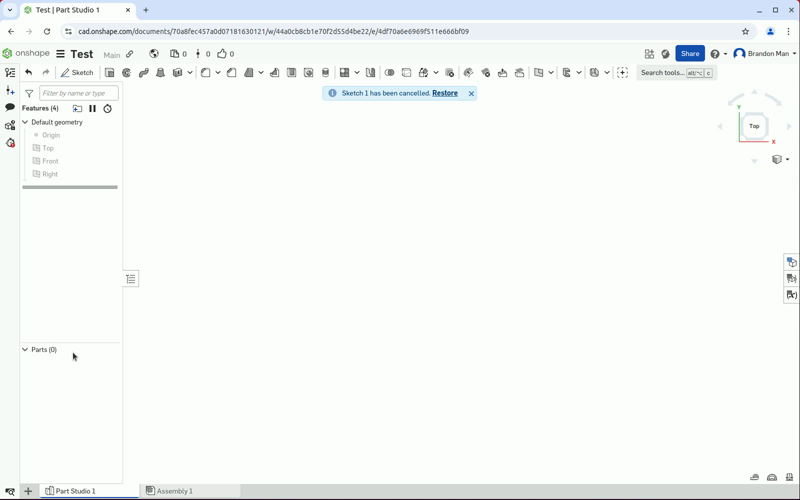
key(space)
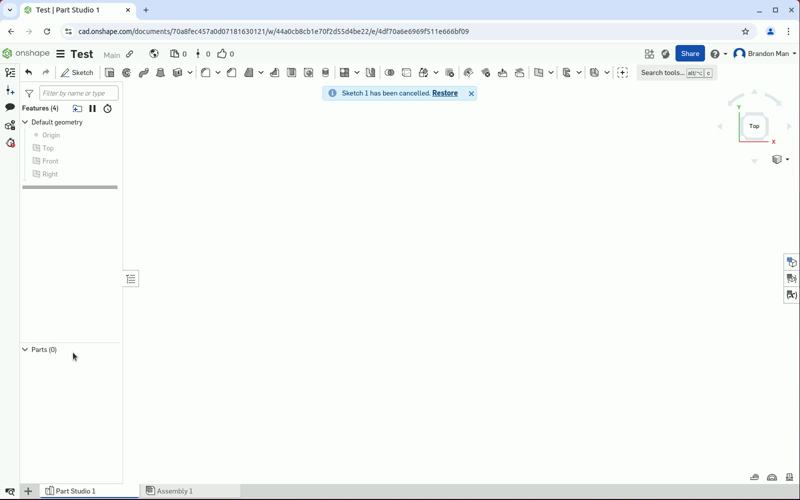
key_down(shift)
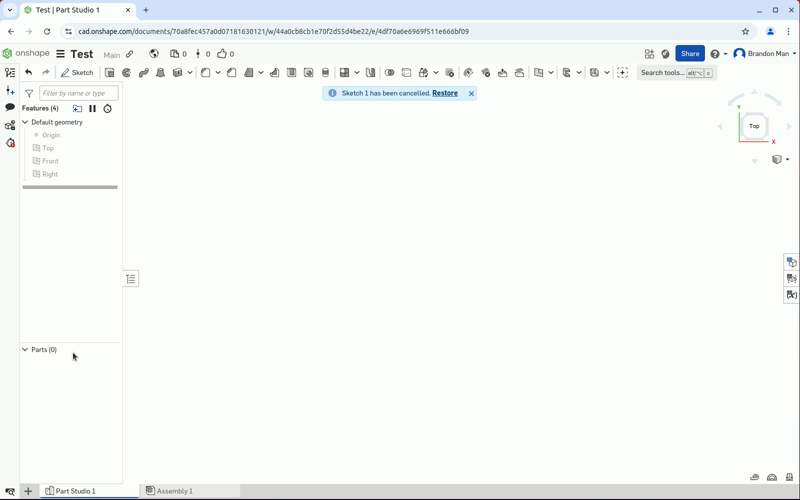
key(up)
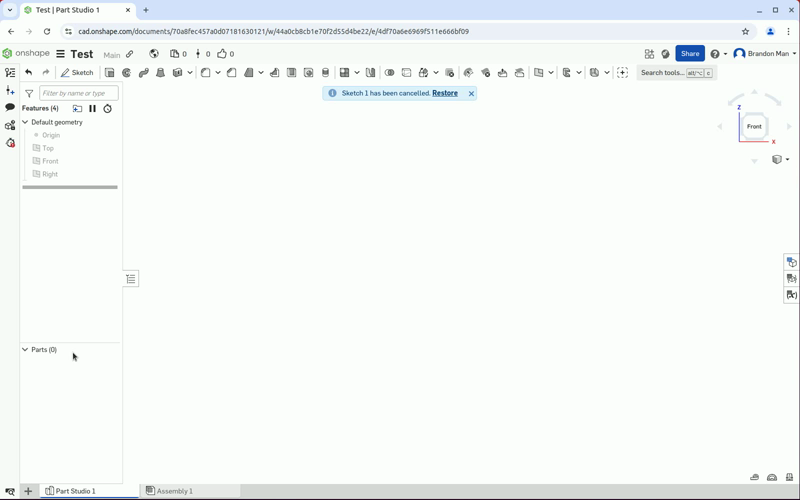
key_up(shift)
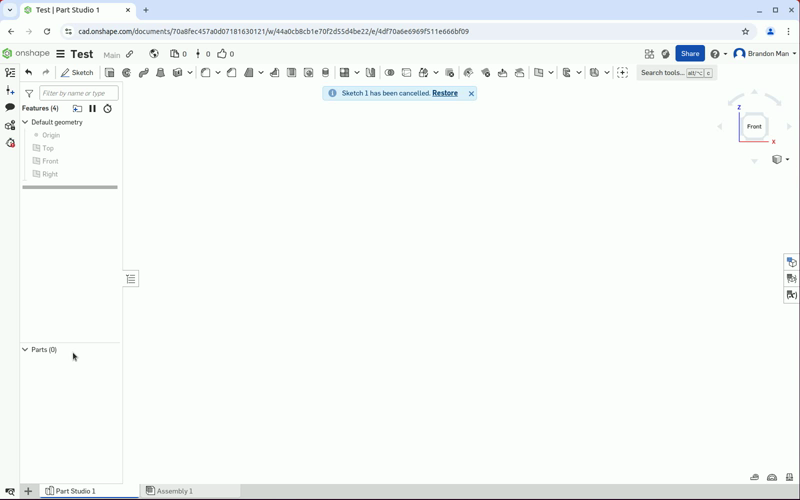
mouse_move(73, 352)
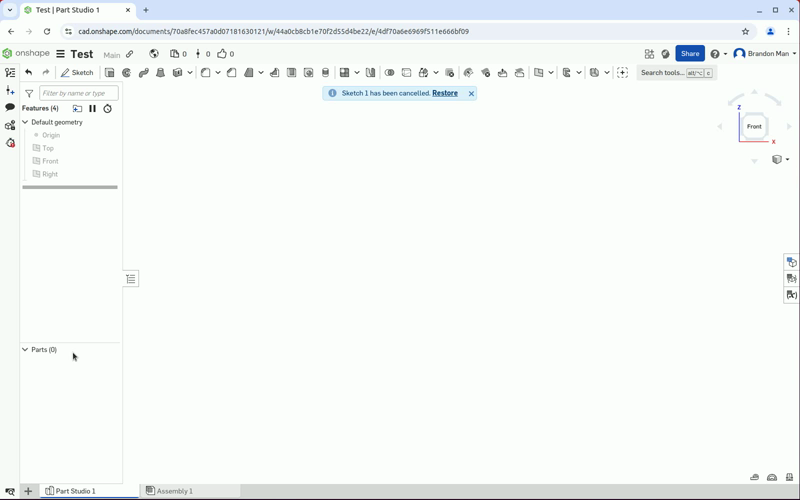
key(shift+y)
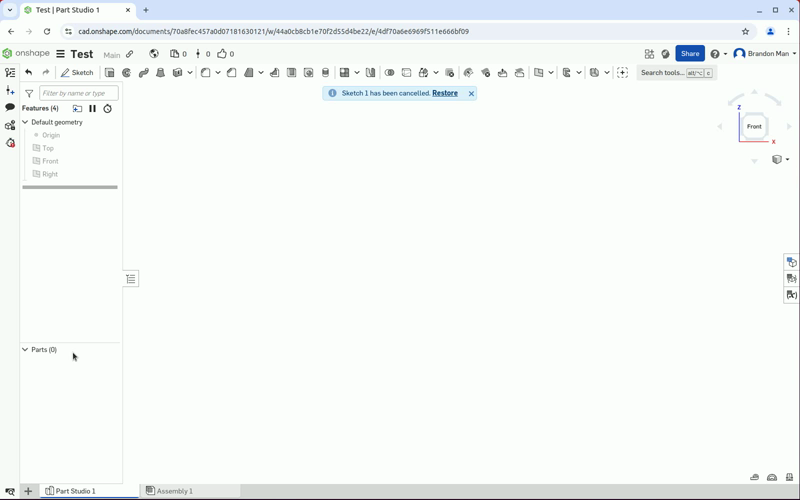
key(shift+s)
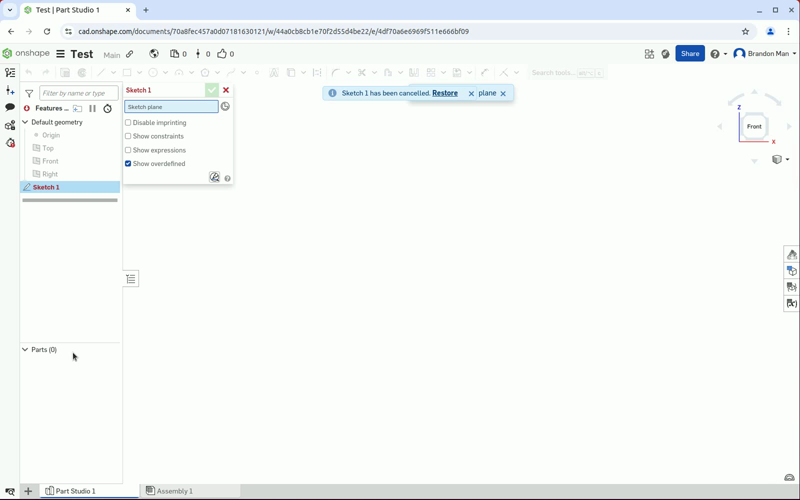
mouse_move(73, 163)
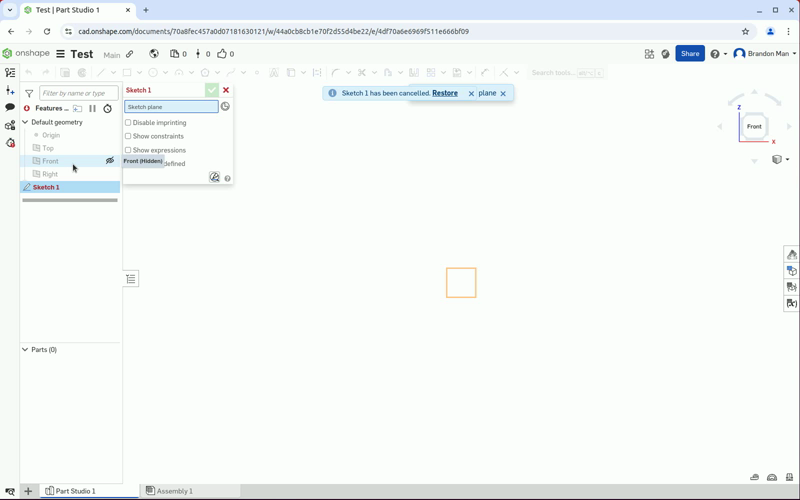
click(73, 163)
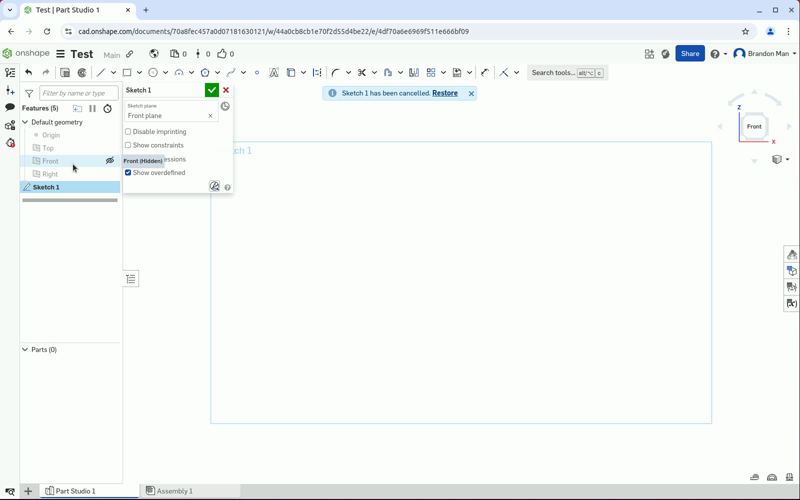
mouse_move(73, 352)
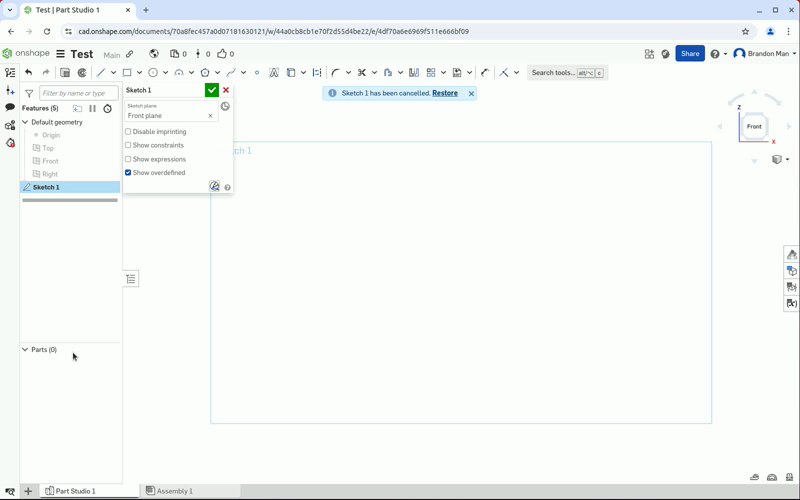
key(y)
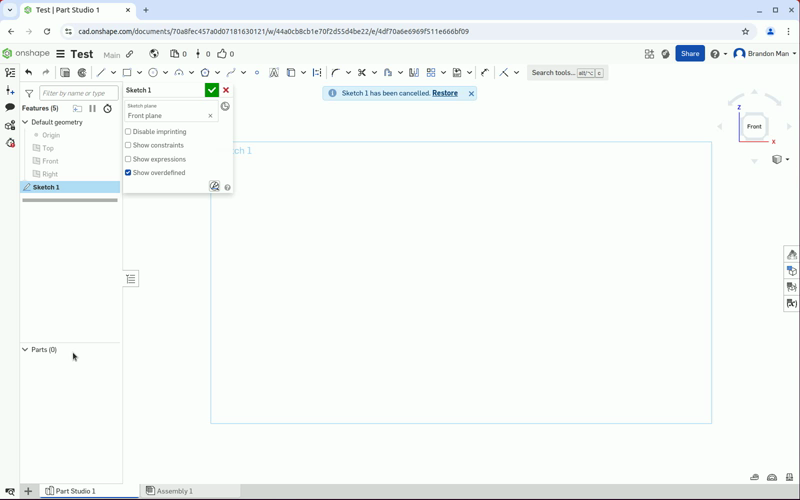
key(l)
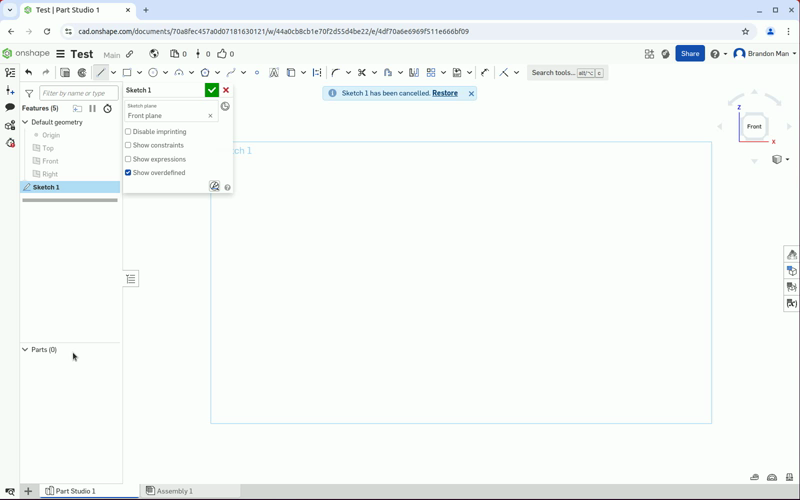
key_down(shift)
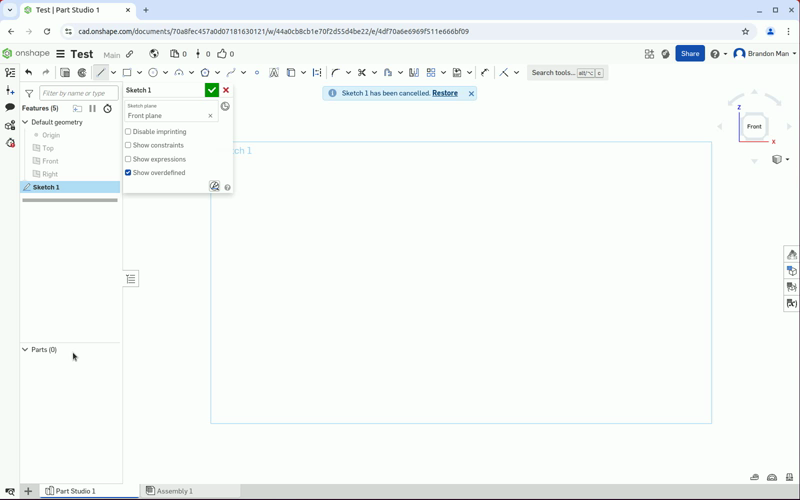
mouse_move(430, 335)
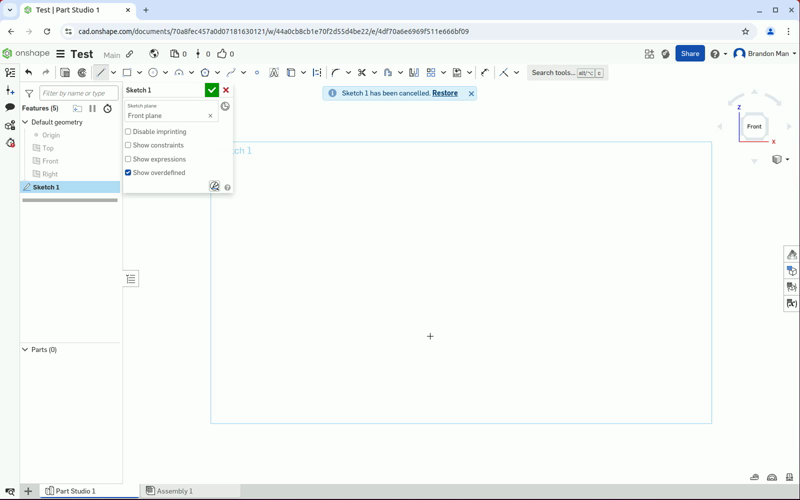
click(430, 335)
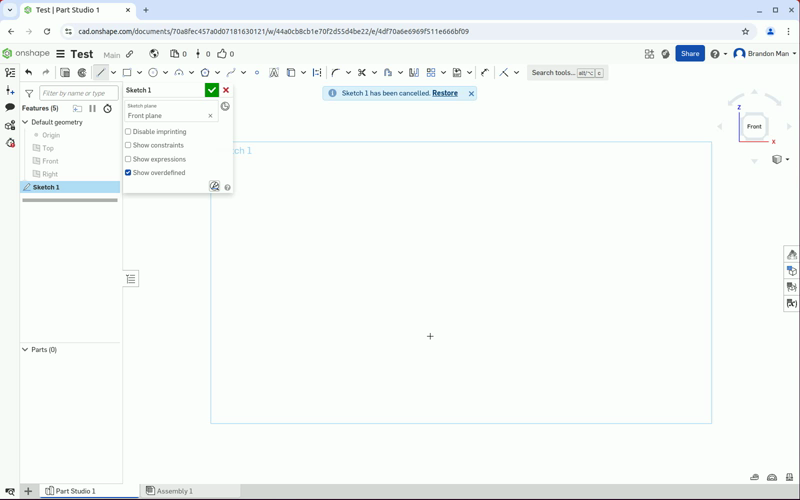
key_up(shift)
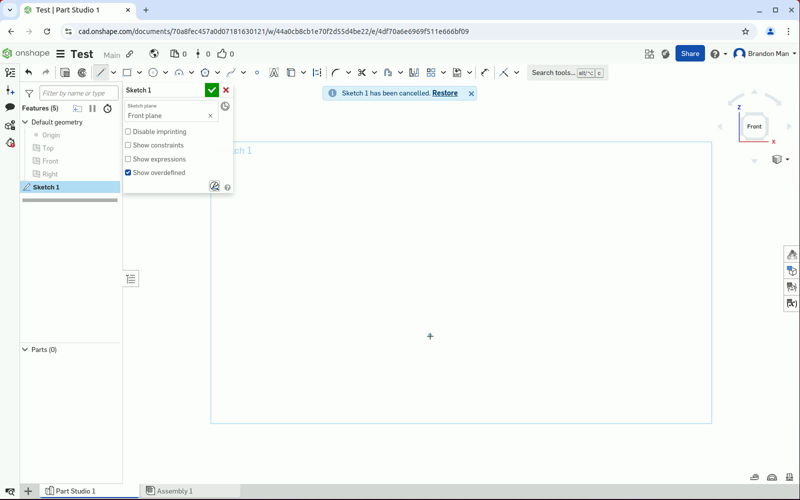
key_down(shift)
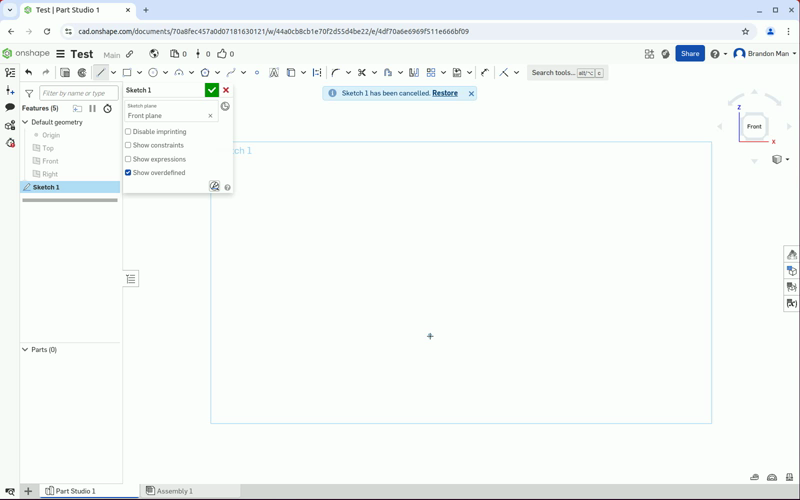
mouse_move(490, 335)
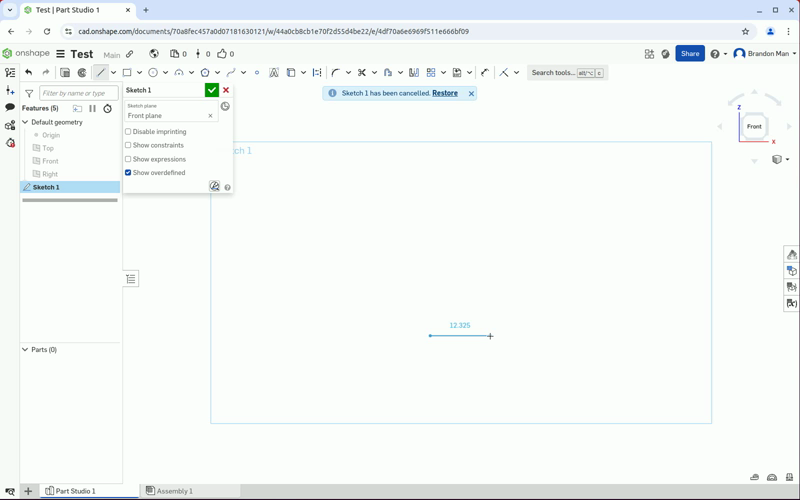
click(490, 335)
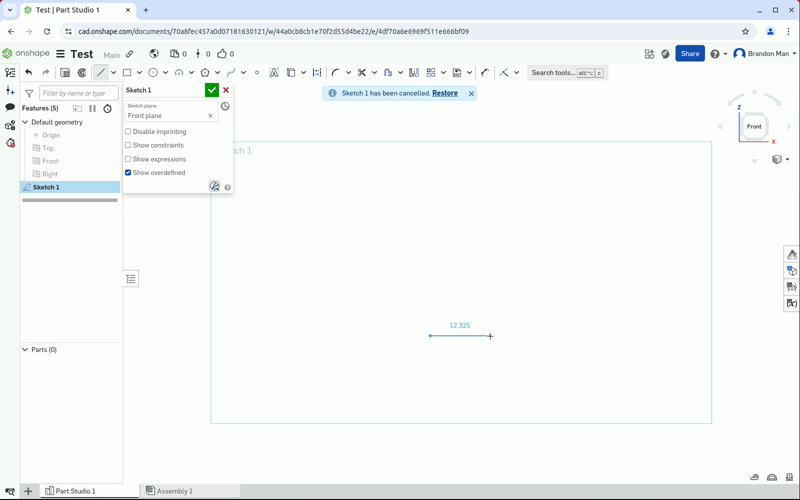
key_up(shift)
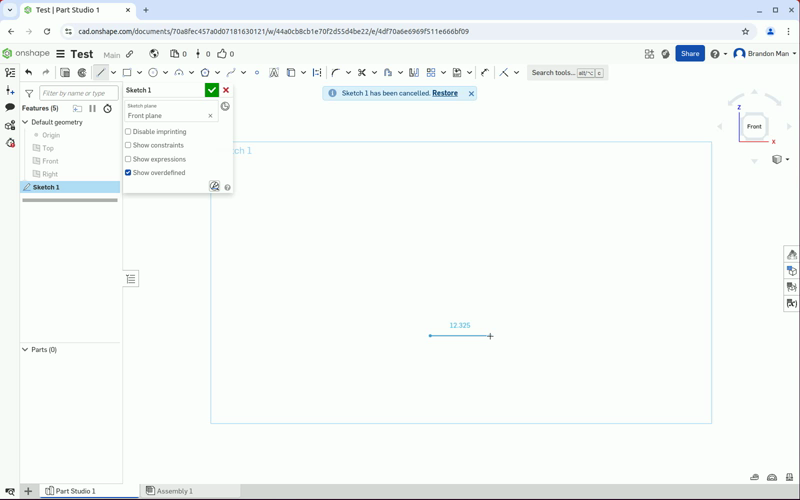
key_down(shift)
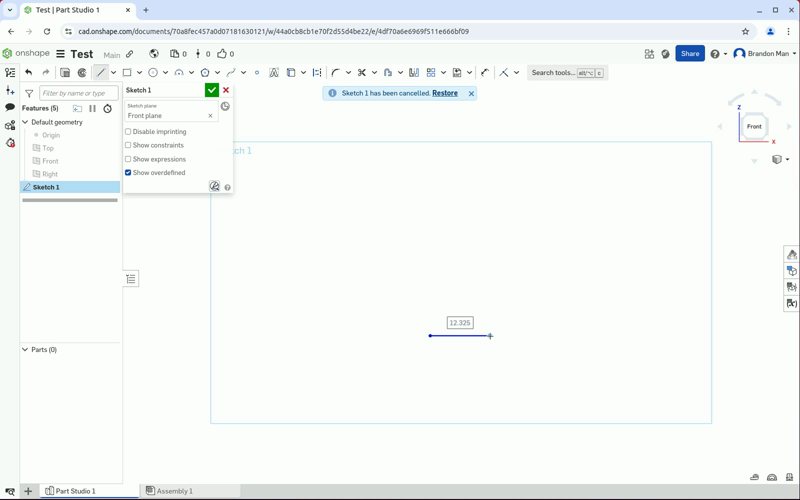
mouse_move(490, 230)
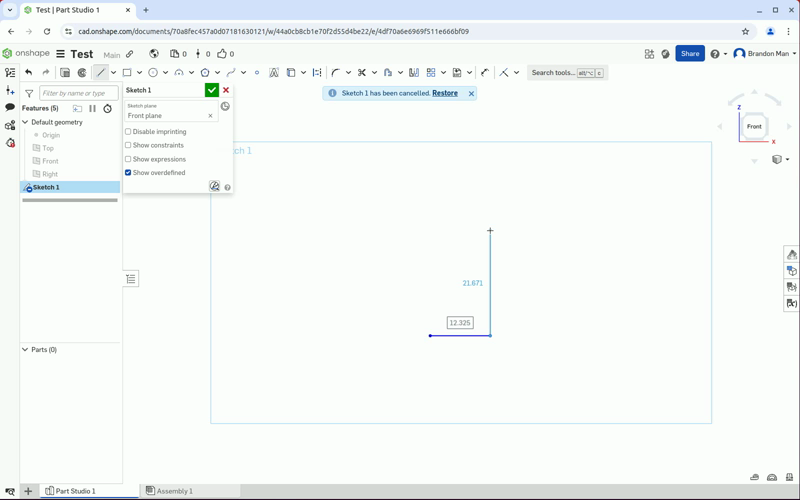
click(490, 230)
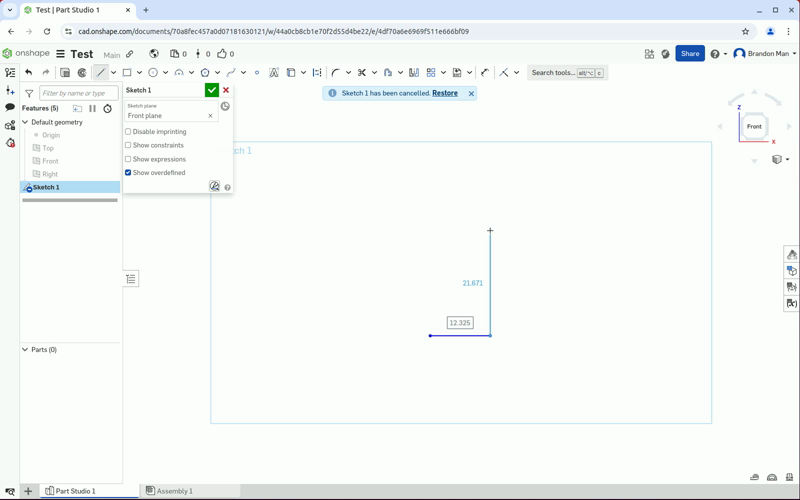
key_up(shift)
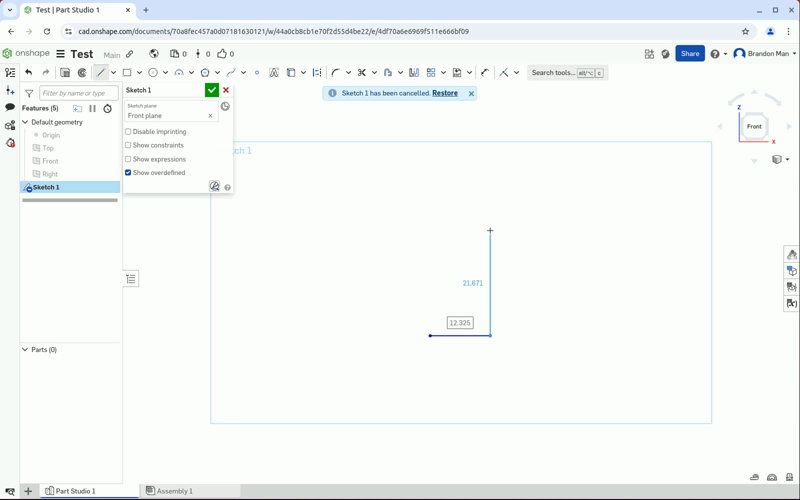
key_down(shift)
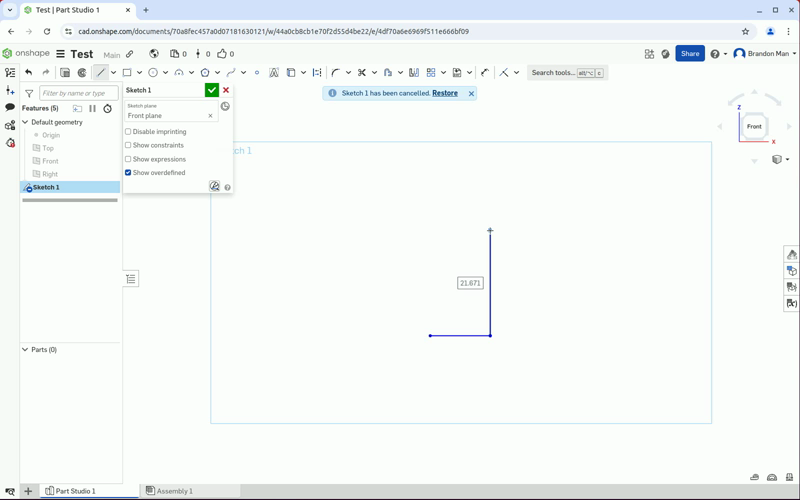
mouse_move(430, 230)
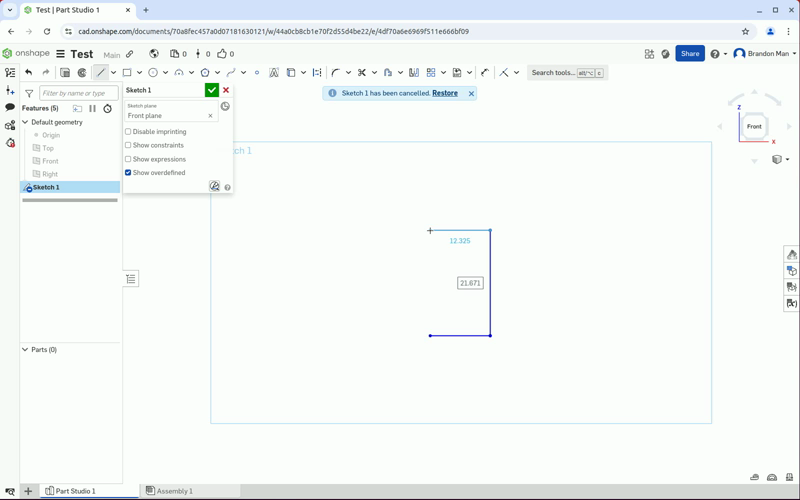
click(430, 230)
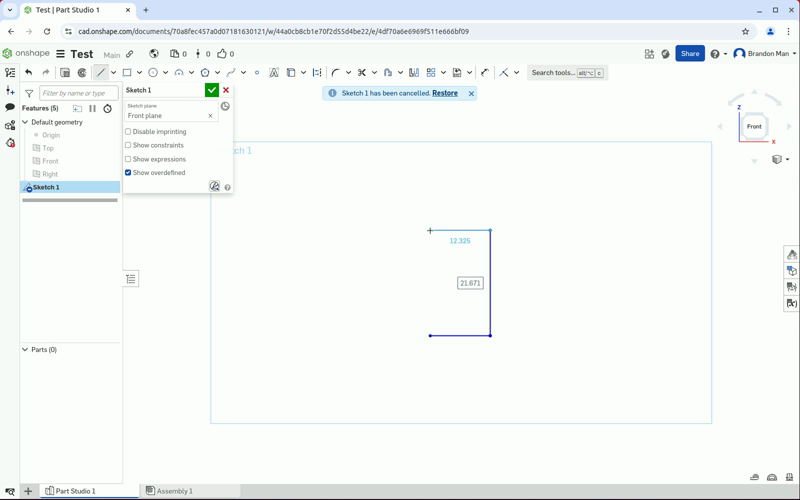
key_up(shift)
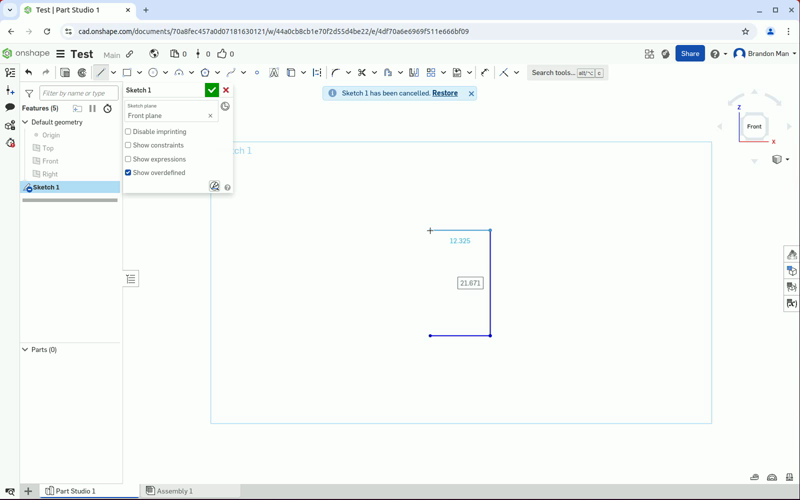
key_down(shift)
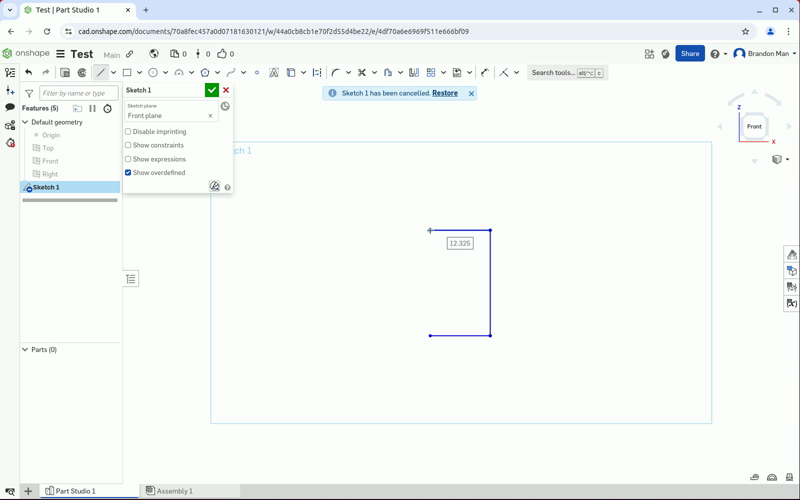
mouse_move(430, 335)
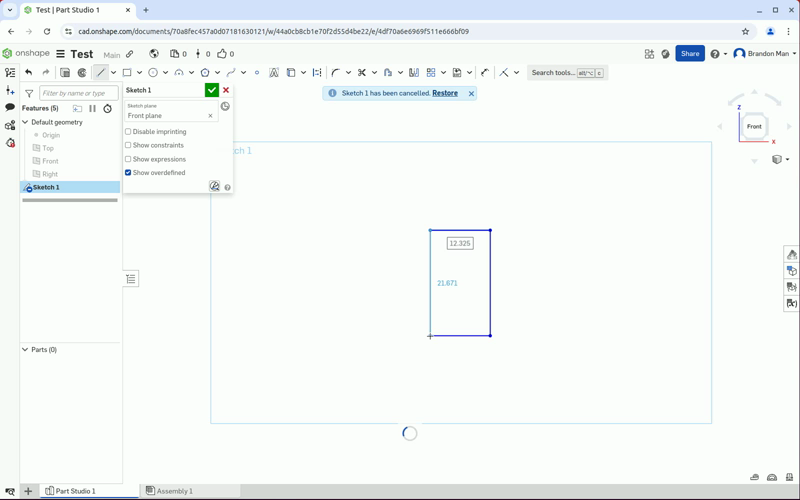
key_up(shift)
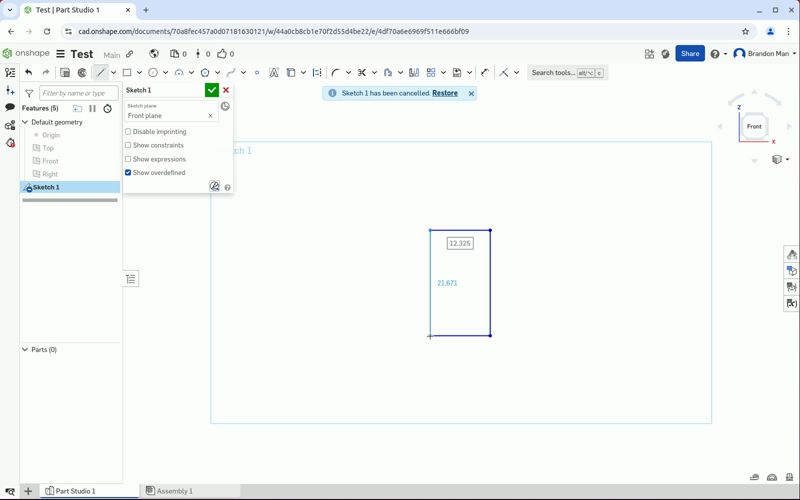
click(430, 335)
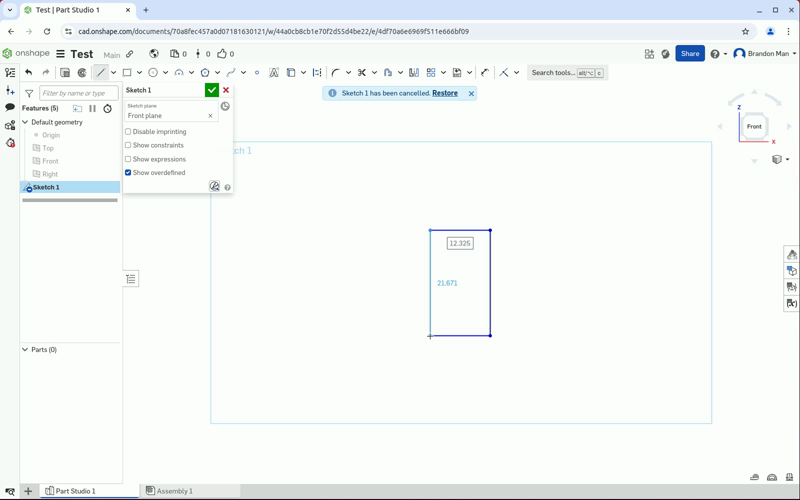
key(esc)
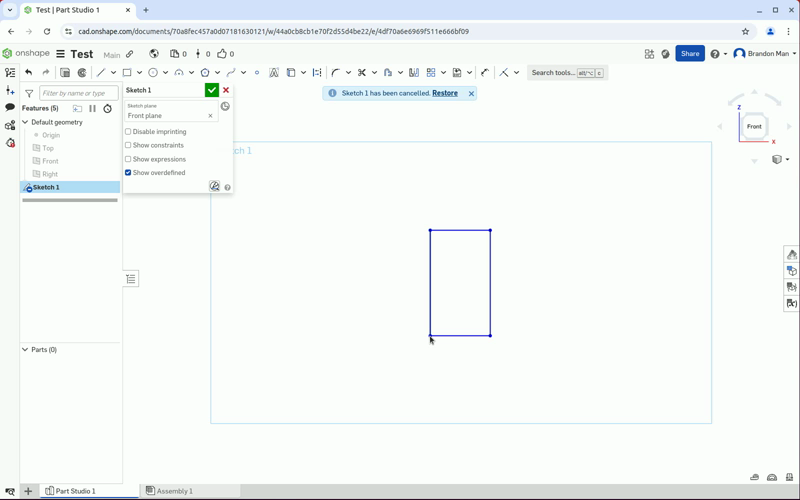
mouse_move(484, 319)
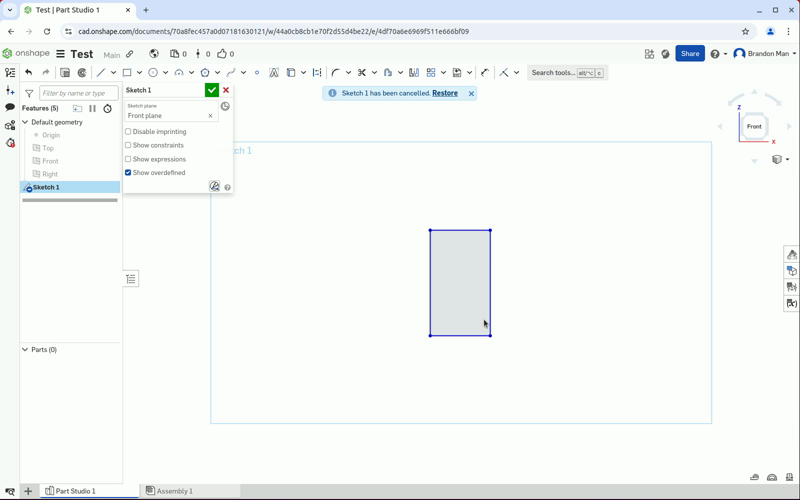
click(484, 319)
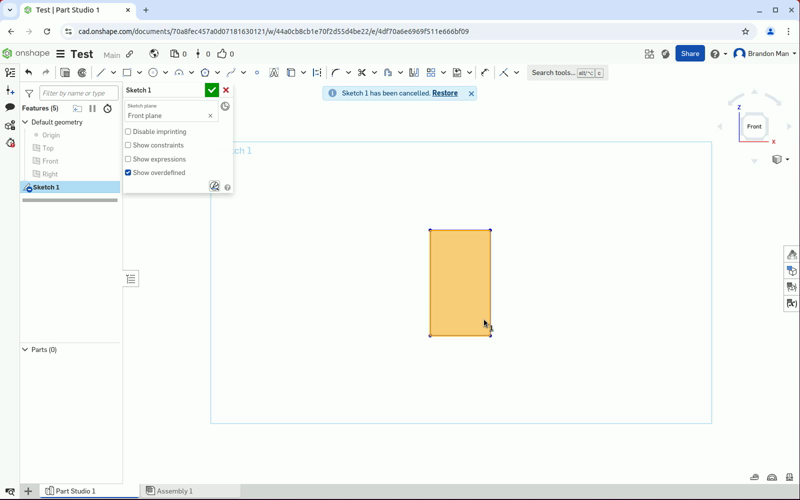
mouse_move(73, 352)
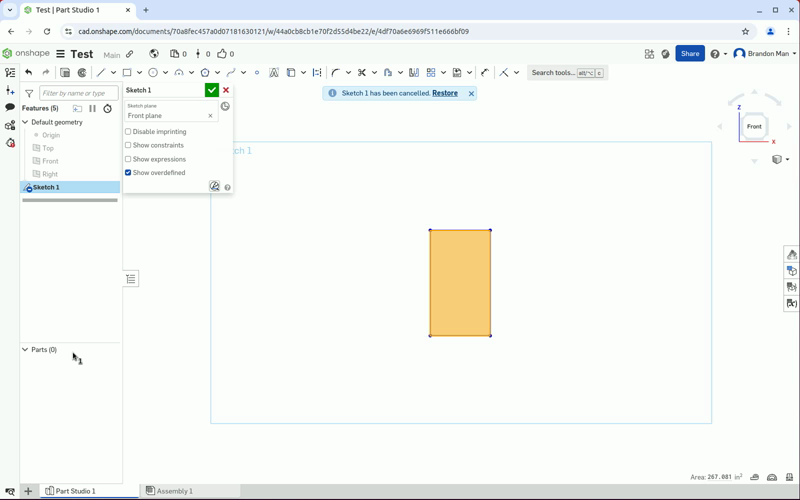
key(shift+y)
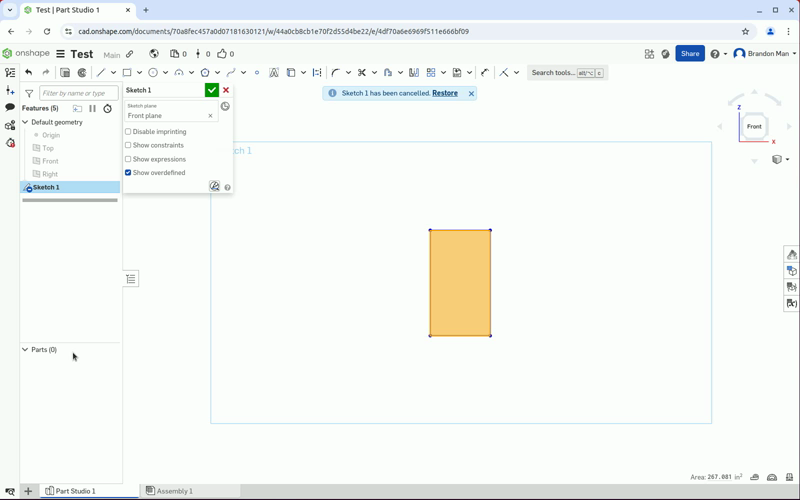
key(shift+e)
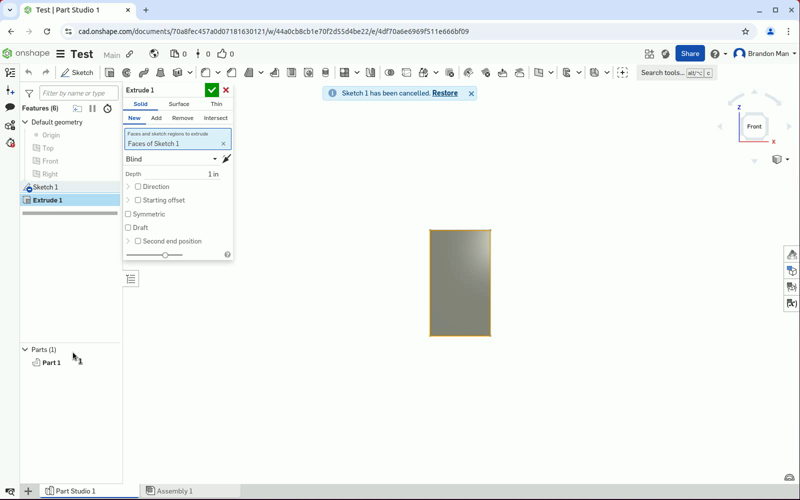
mouse_move(143, 106)
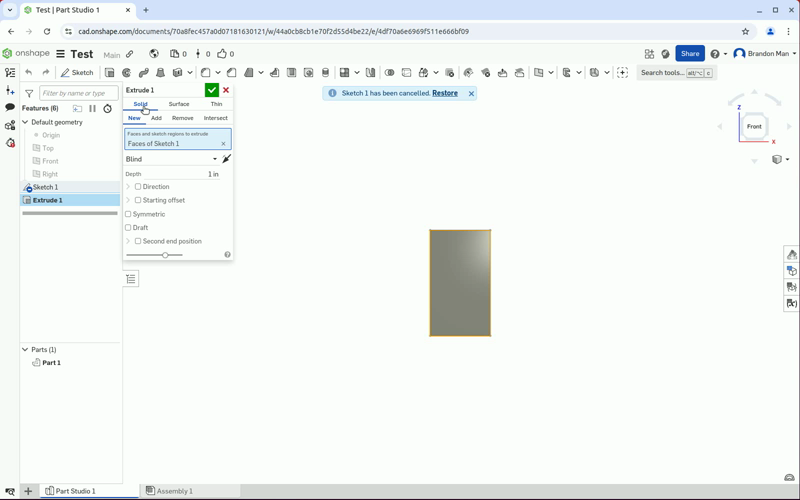
click(143, 106)
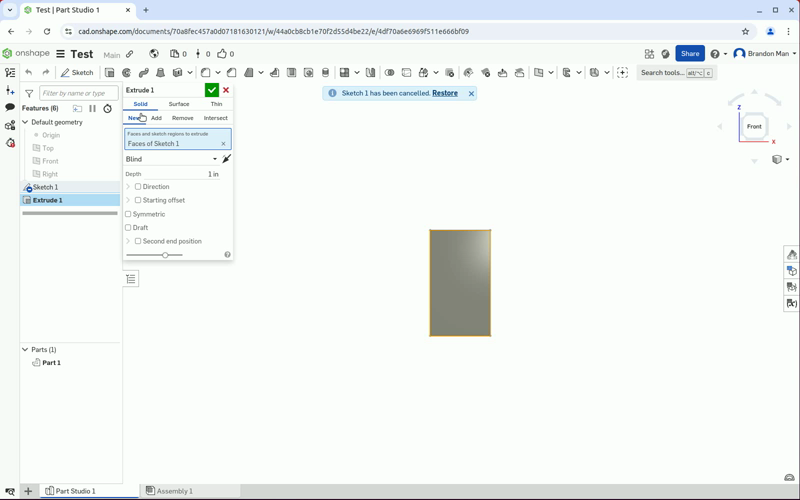
mouse_move(137, 120)
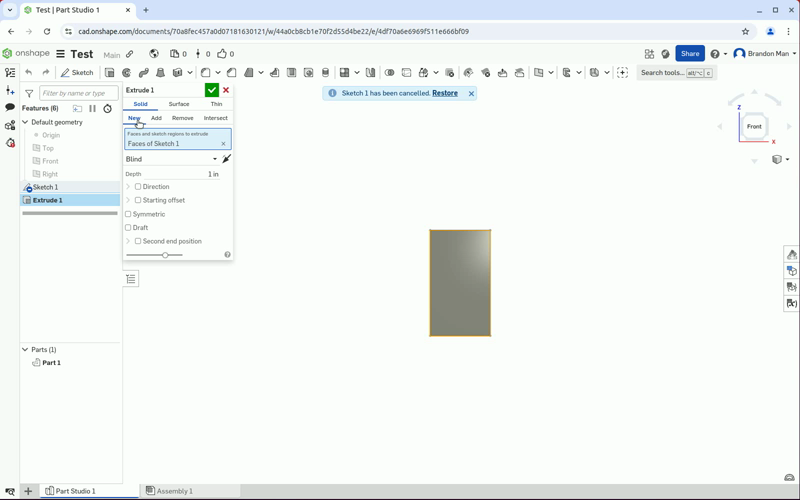
click(137, 120)
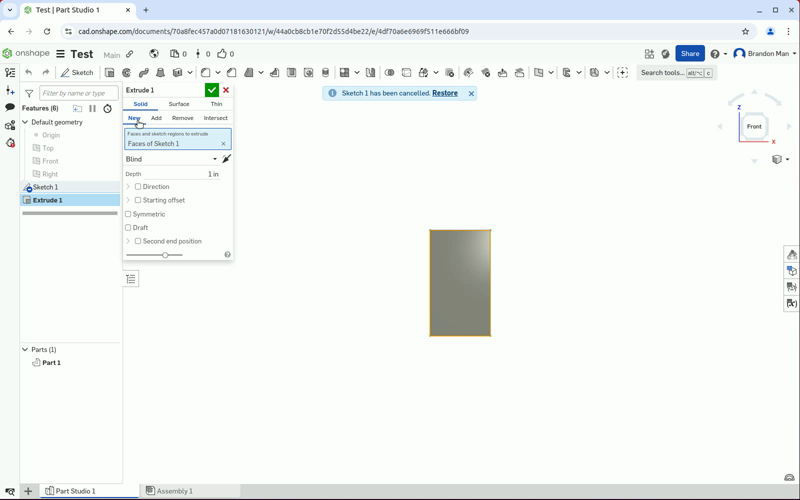
key(tab, 4)
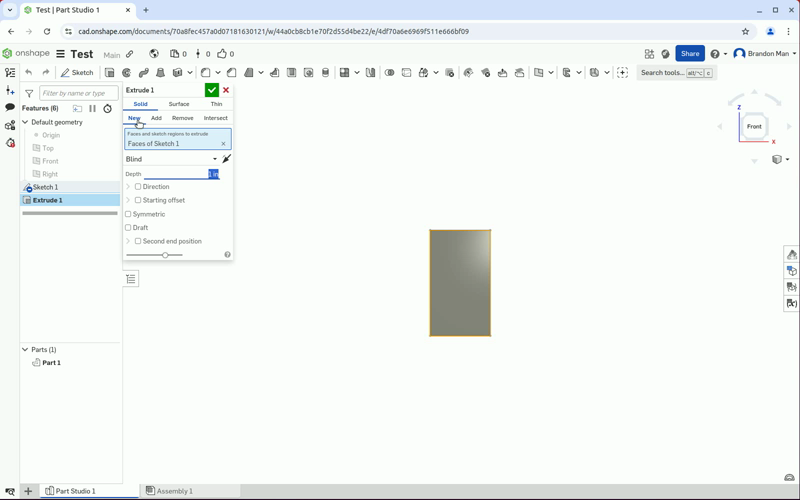
text(0.722)
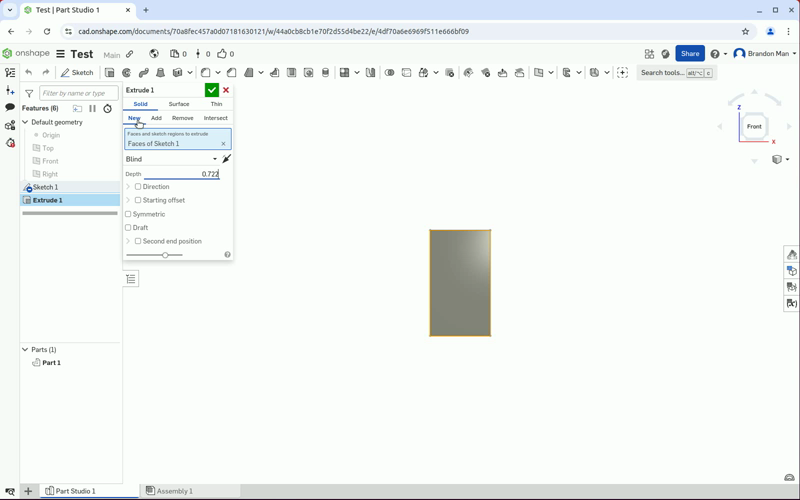
key(enter)
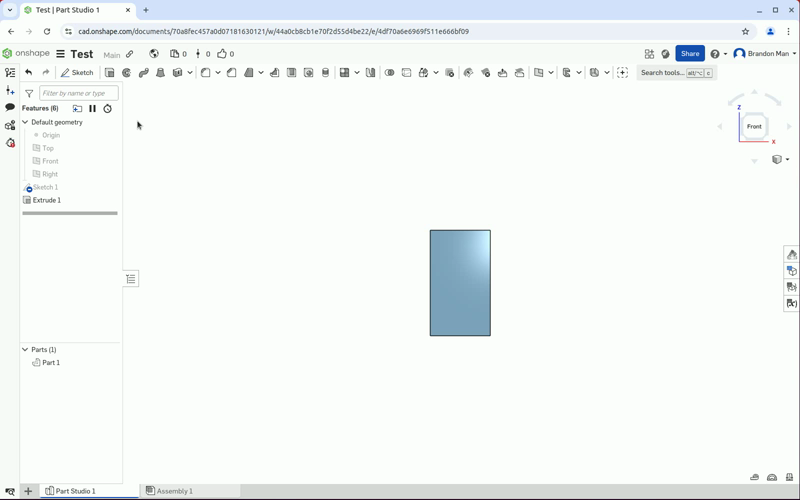
key(shift+h)
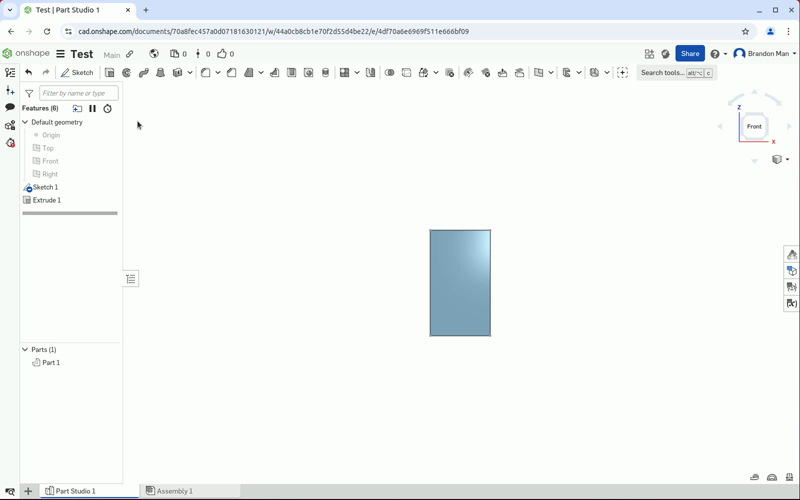
key(shift+h)
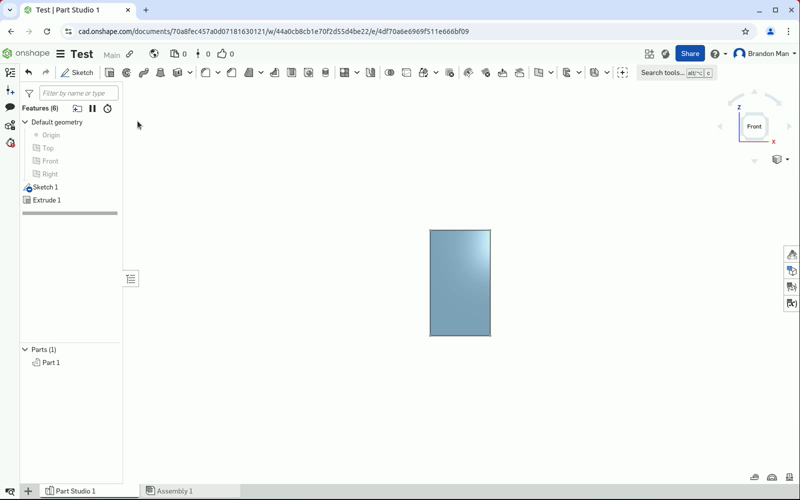
mouse_move(73, 189)
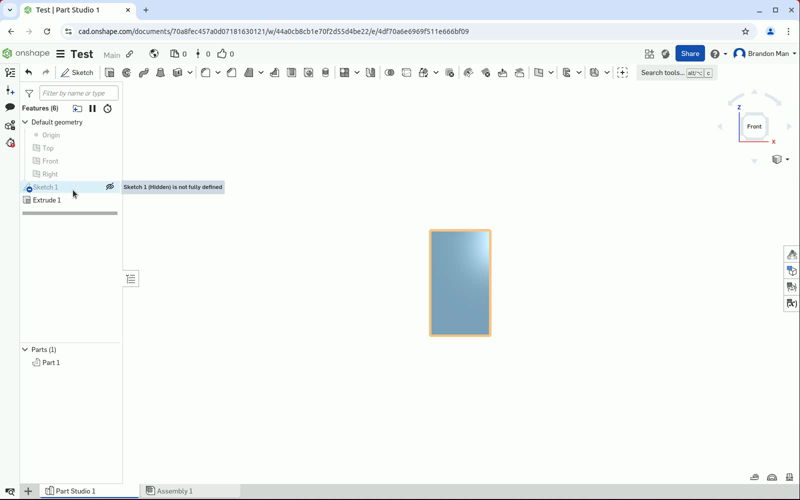
click(73, 189)
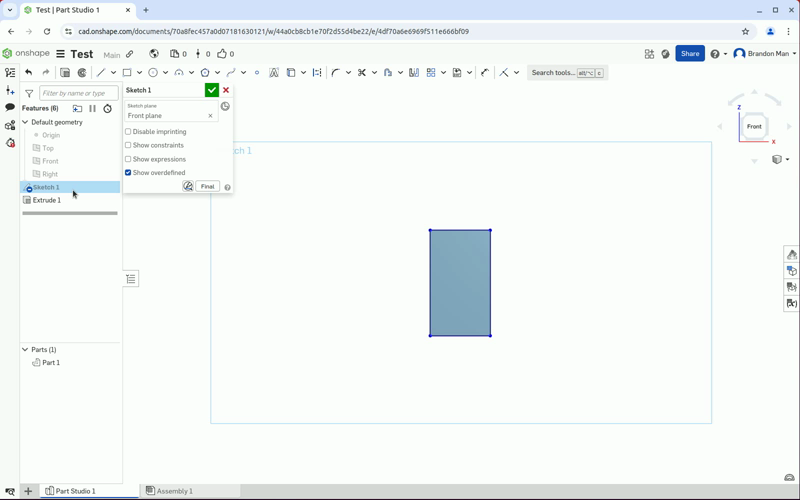
mouse_move(229, 92)
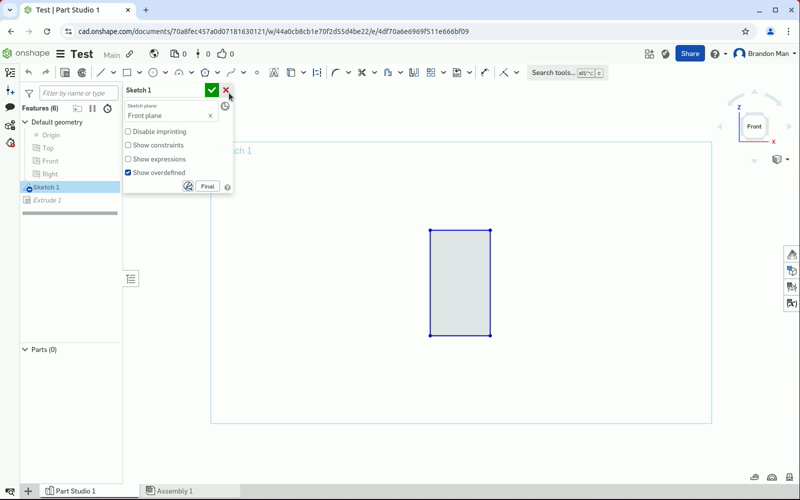
click(229, 92)
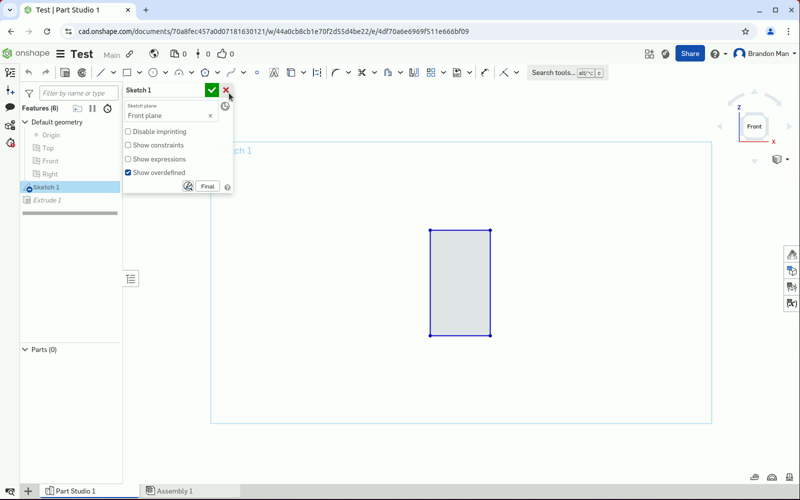
key(shift+s)
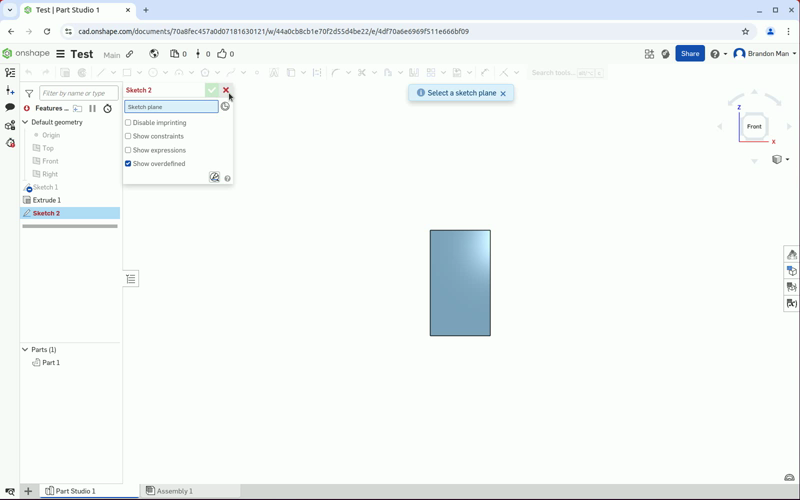
mouse_move(73, 163)
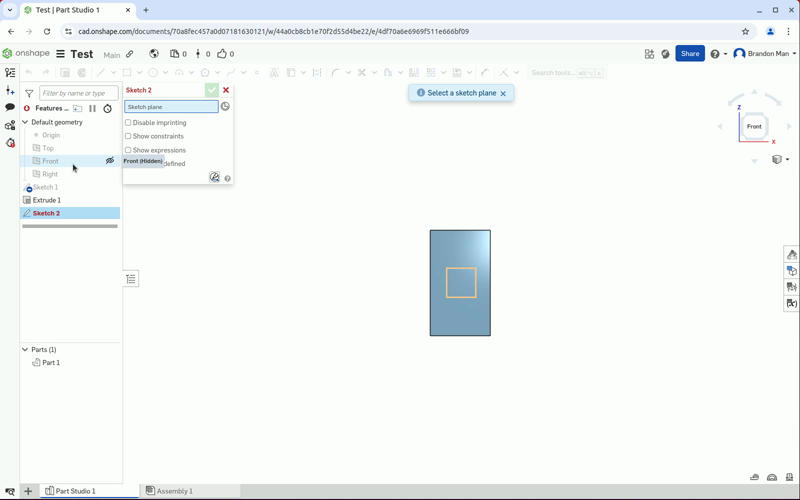
click(73, 163)
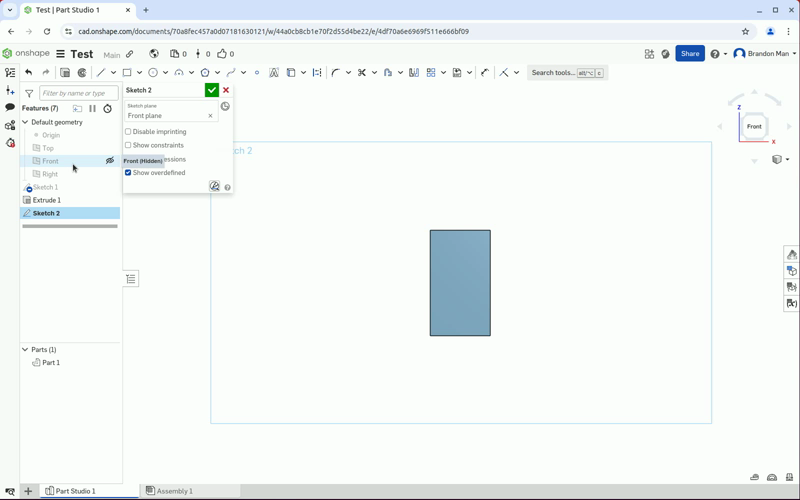
mouse_move(73, 352)
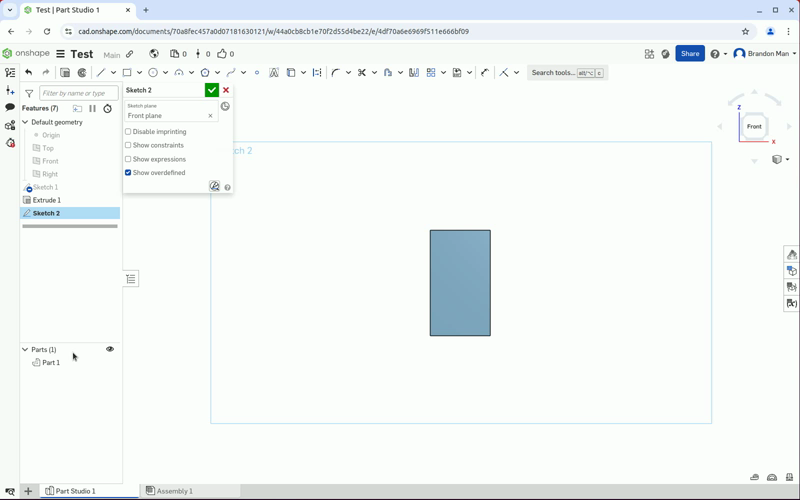
key(y)
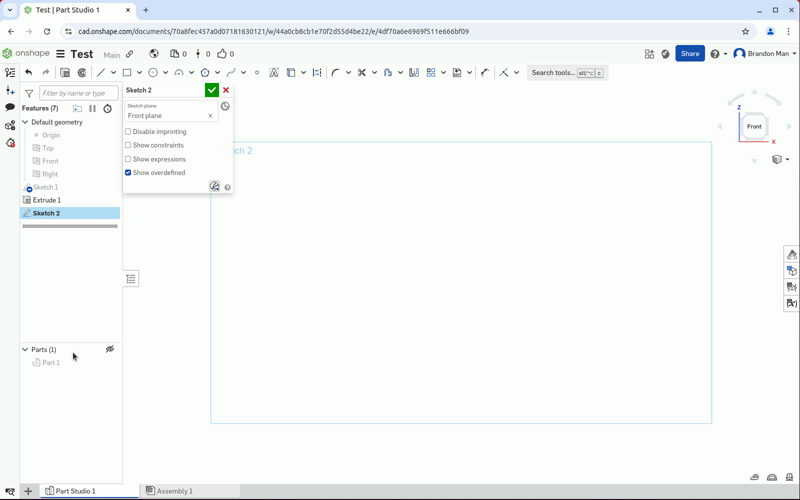
key(l)
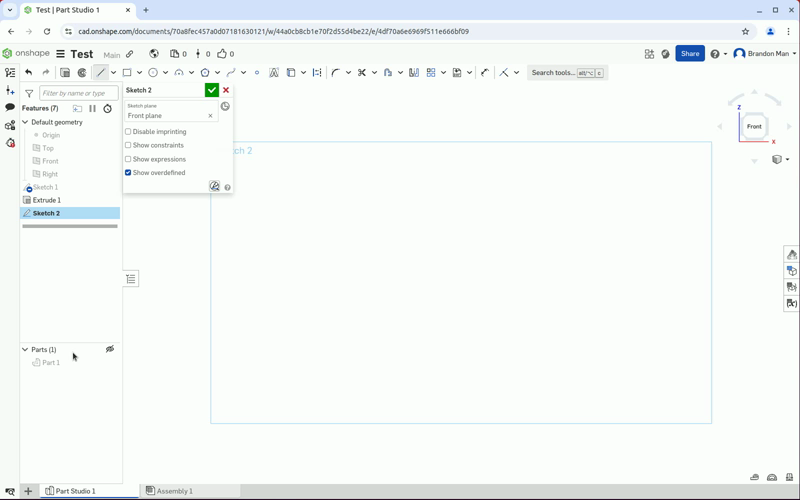
key_down(shift)
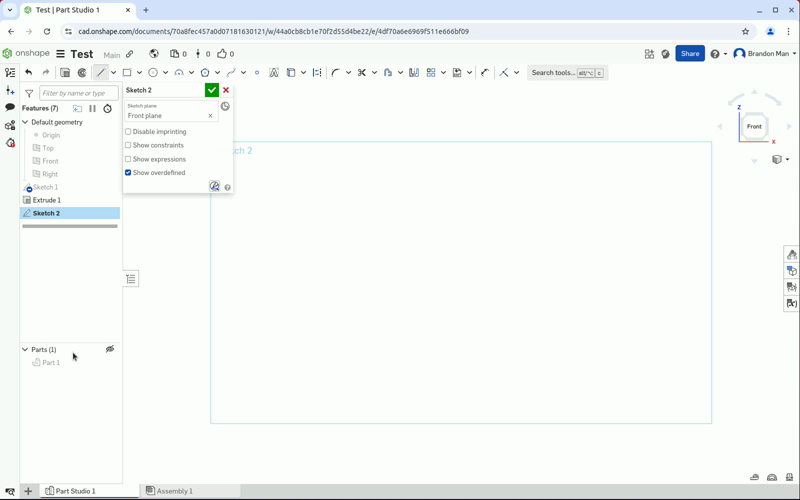
mouse_move(430, 335)
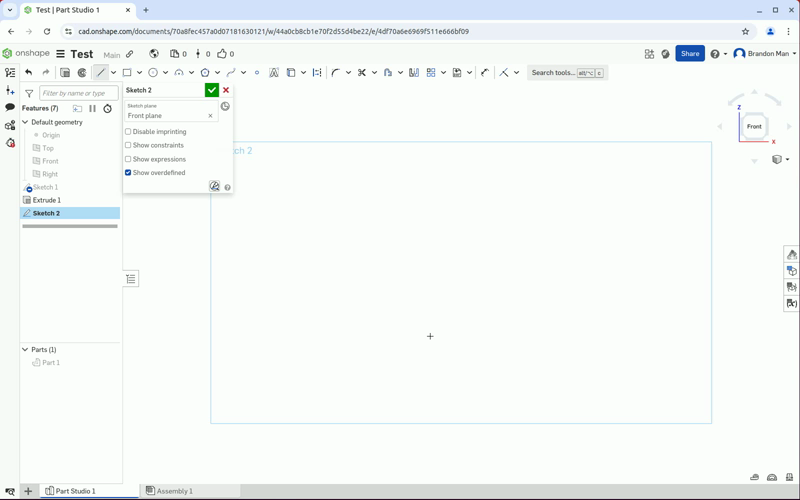
click(430, 335)
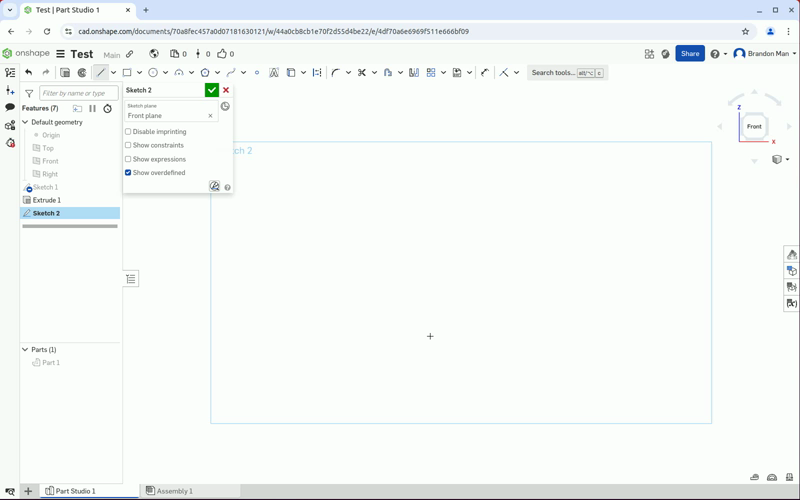
key_up(shift)
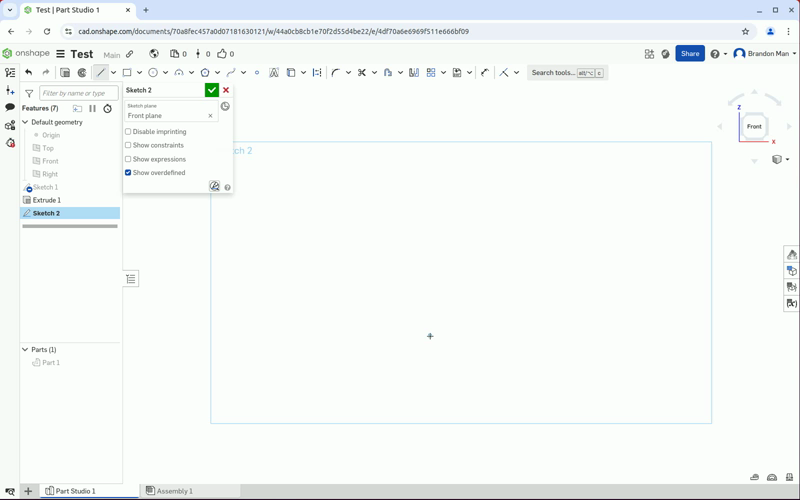
key_down(shift)
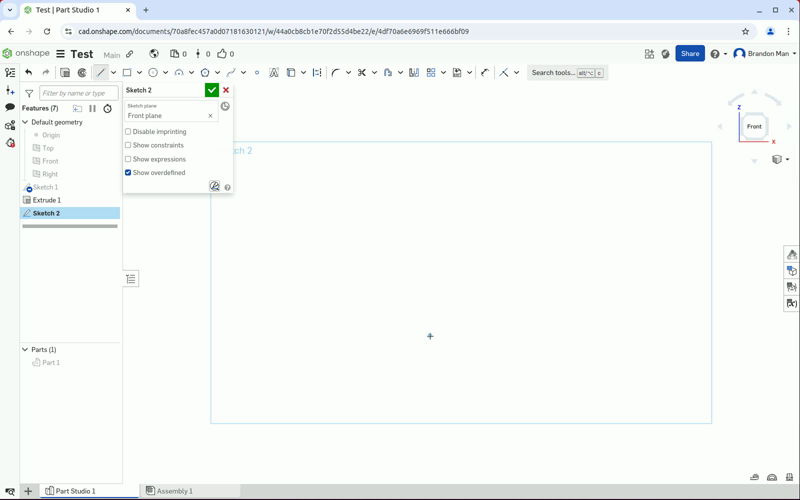
mouse_move(490, 335)
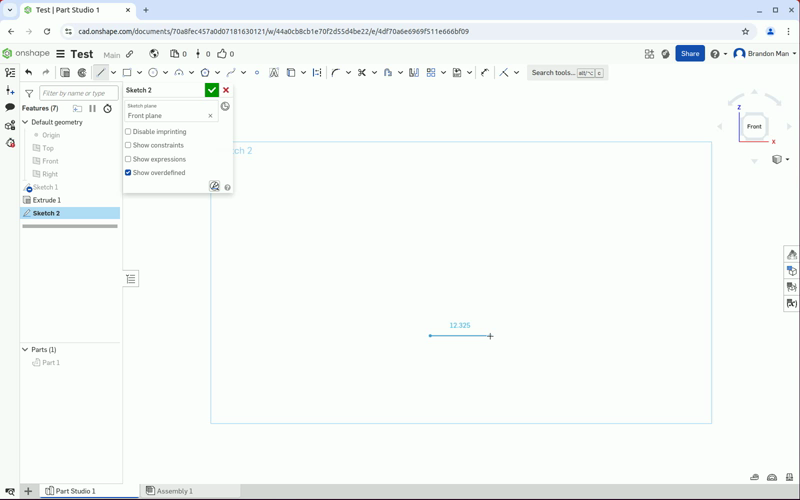
click(490, 335)
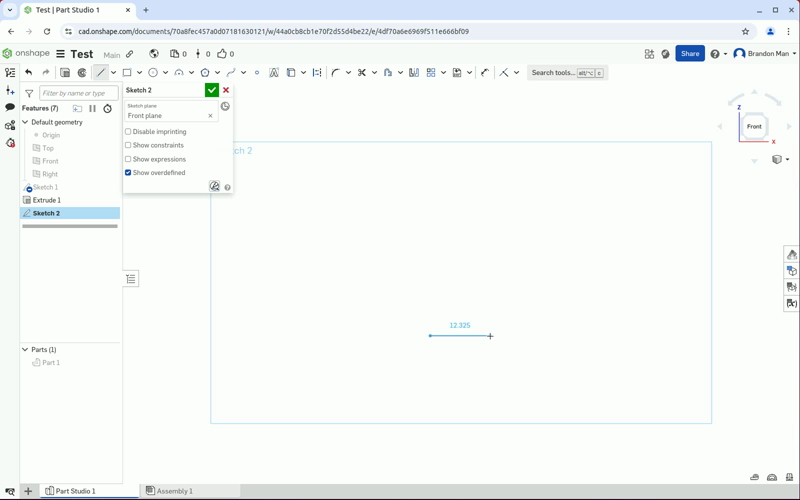
key_up(shift)
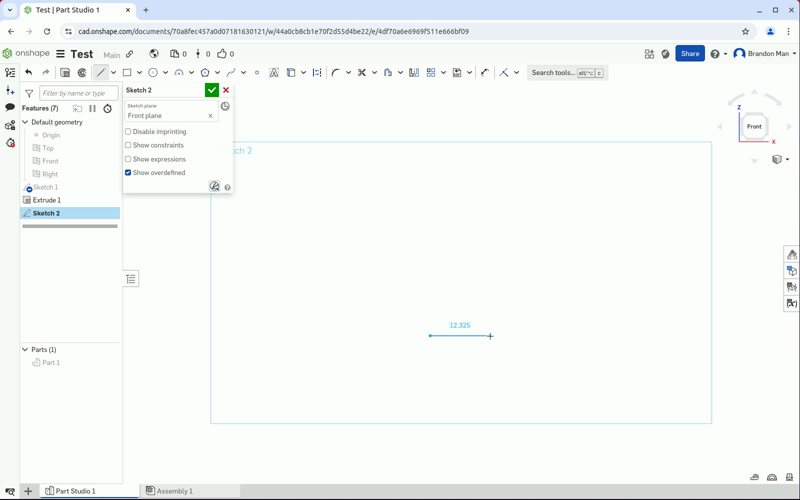
key_down(shift)
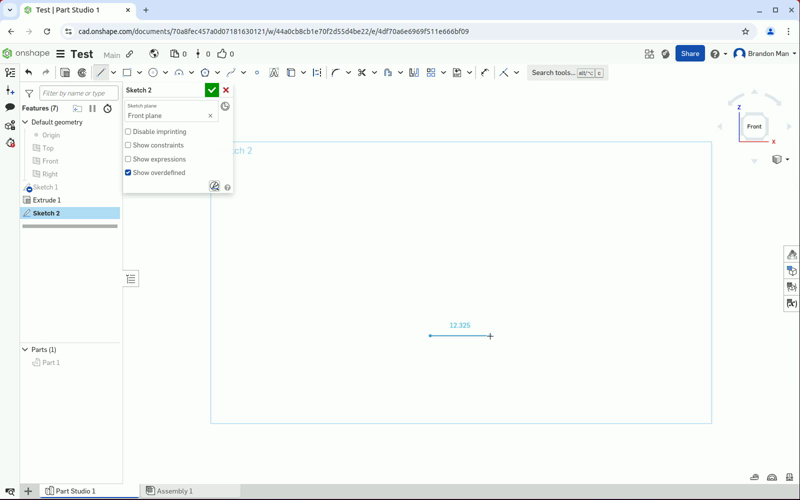
mouse_move(490, 230)
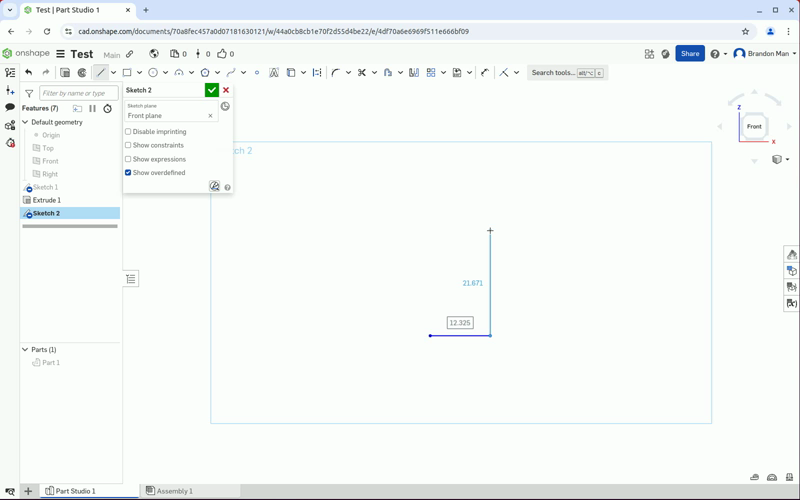
click(490, 230)
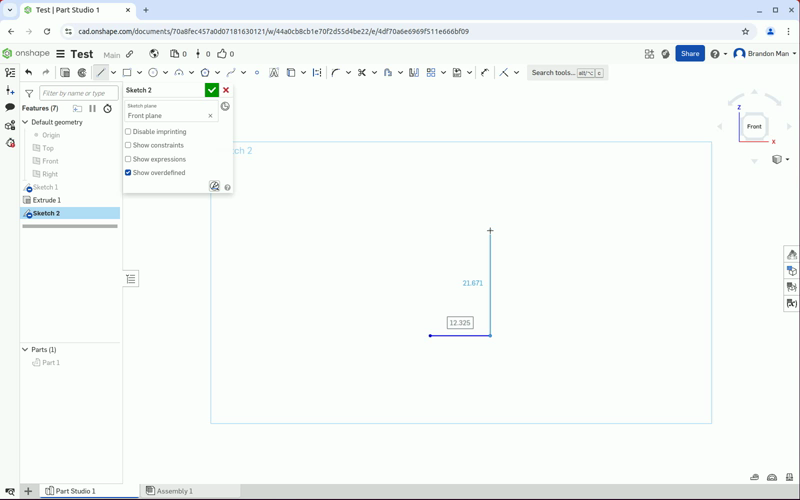
key_up(shift)
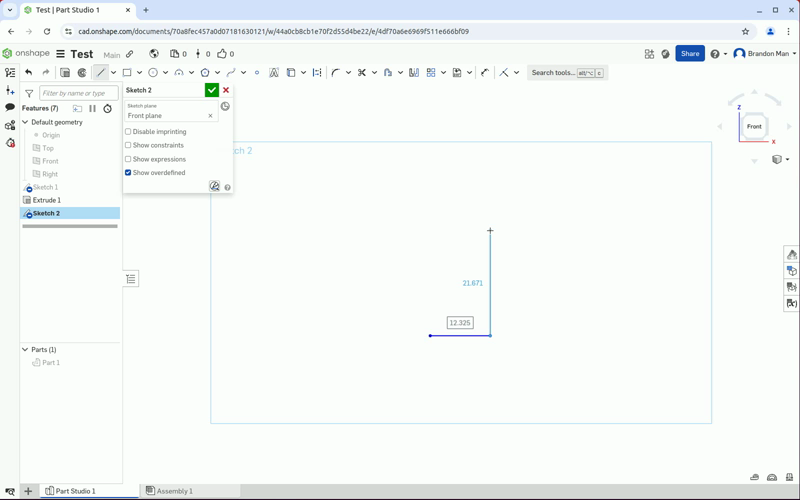
key_down(shift)
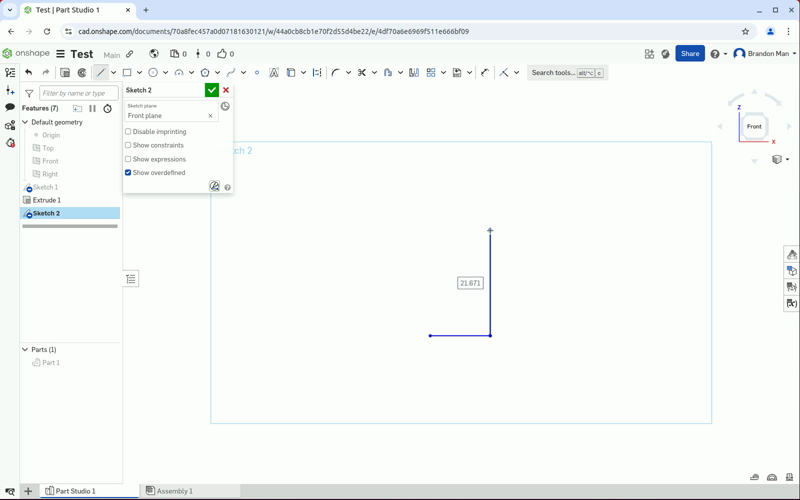
mouse_move(430, 230)
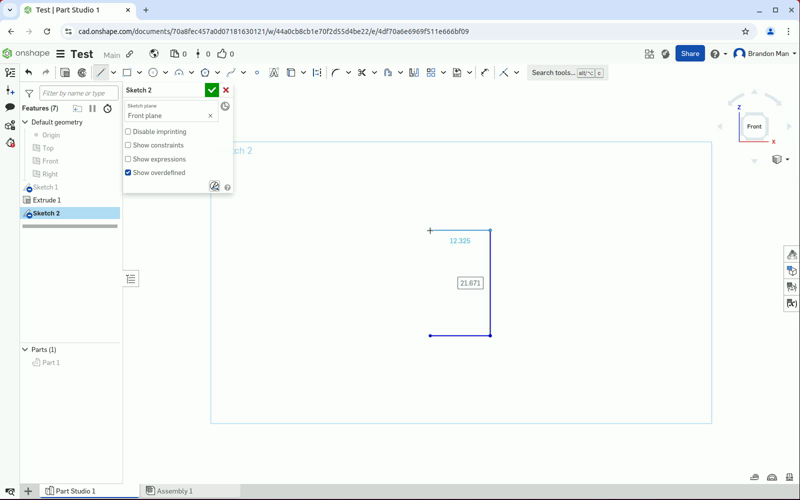
click(430, 230)
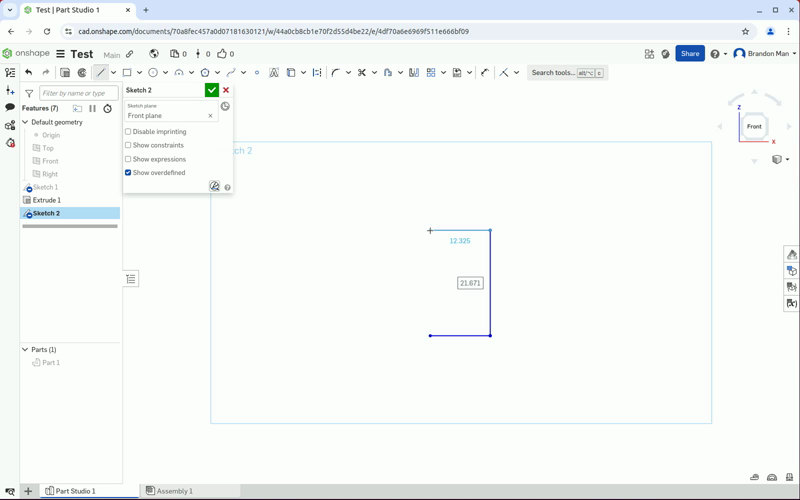
key_up(shift)
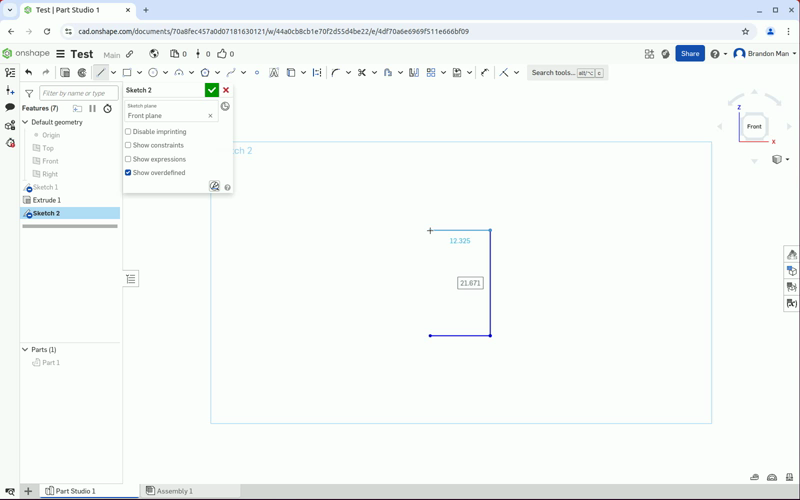
key_down(shift)
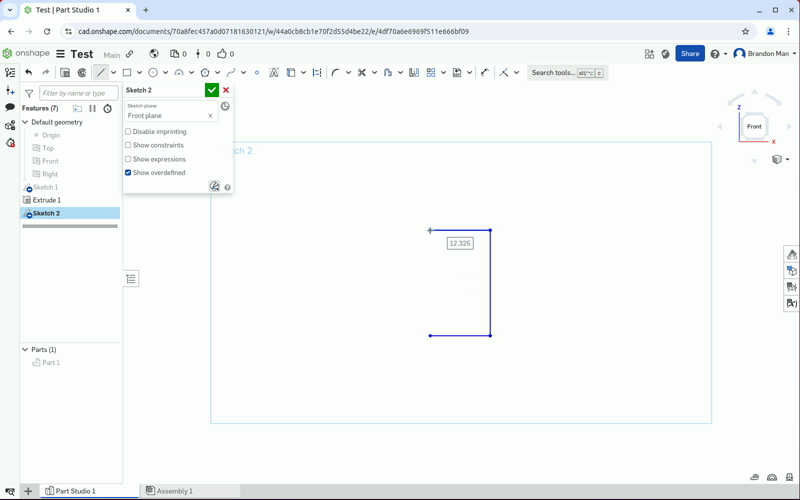
mouse_move(430, 335)
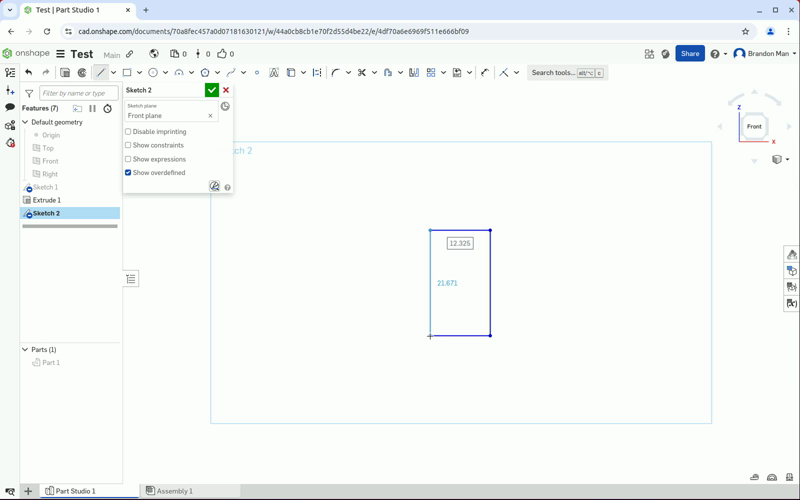
key_up(shift)
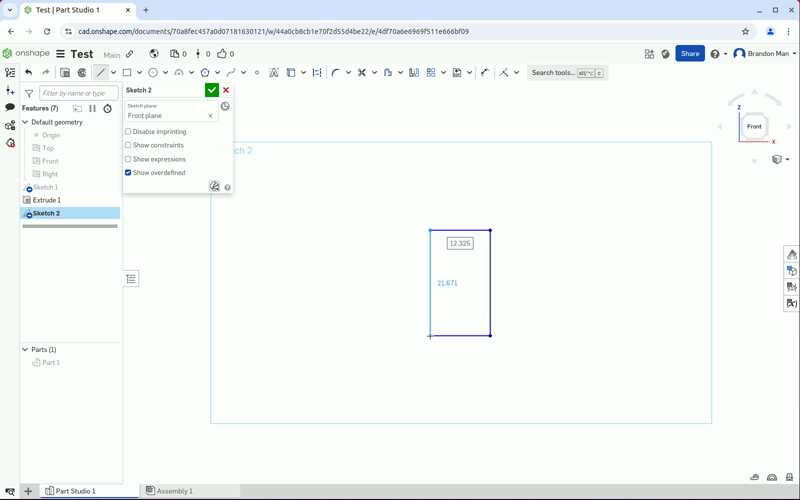
click(430, 335)
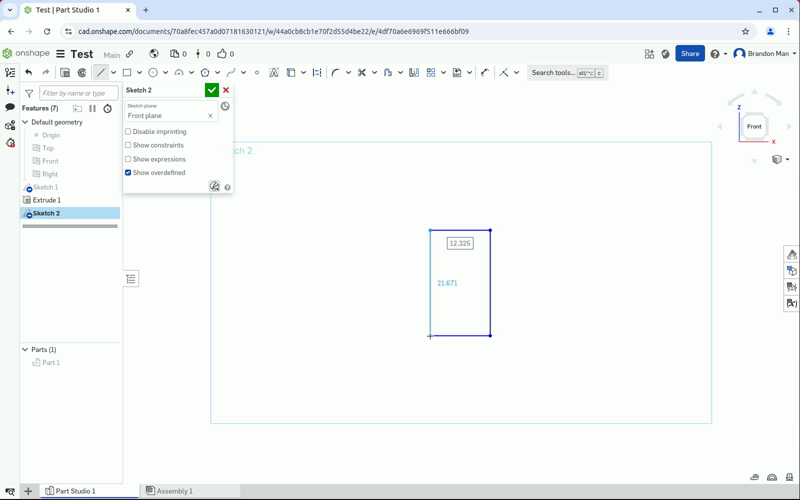
key(esc)
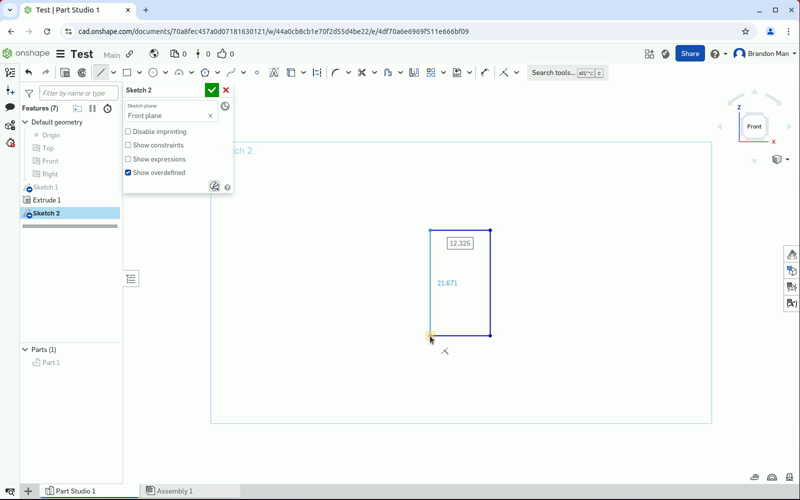
mouse_move(436, 237)
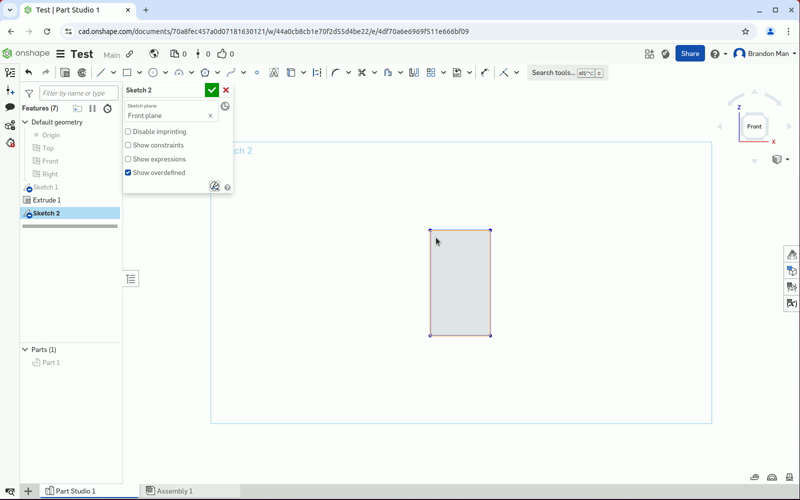
click(436, 237)
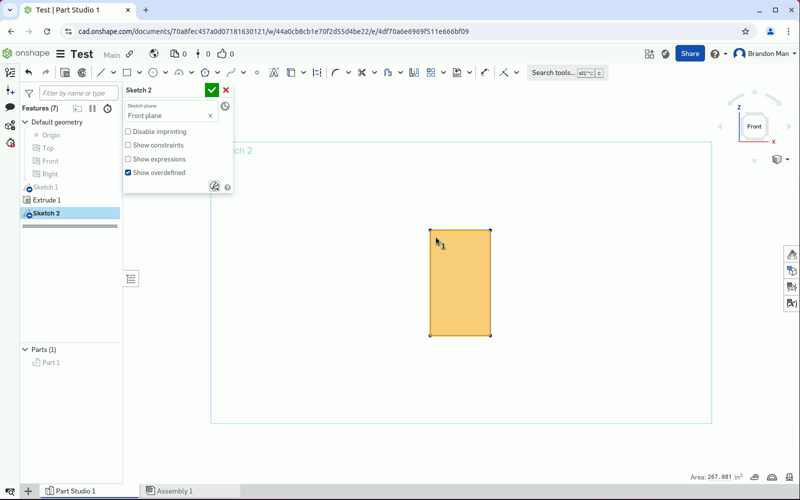
mouse_move(73, 352)
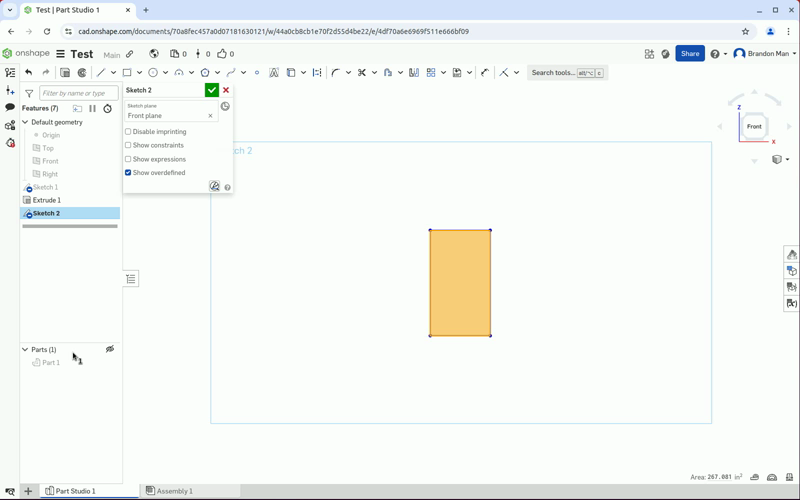
key(shift+y)
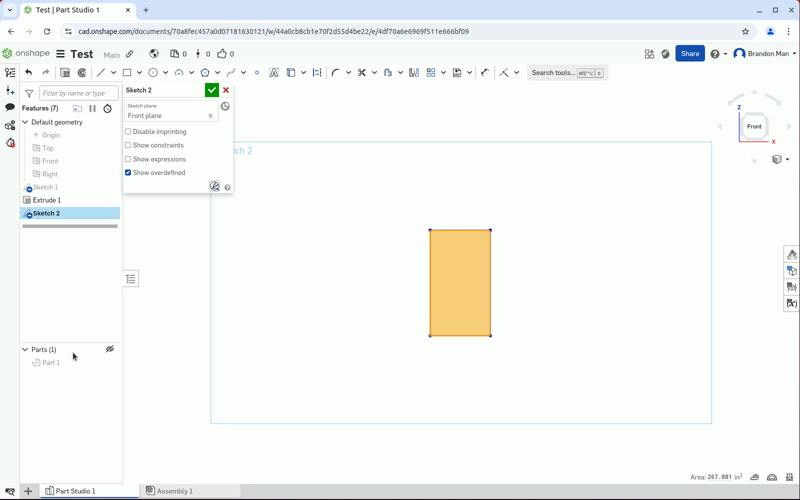
key(shift+e)
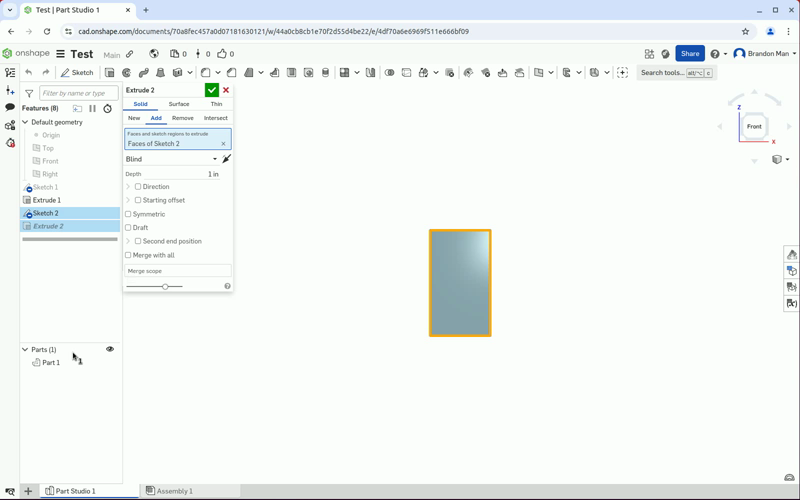
mouse_move(143, 106)
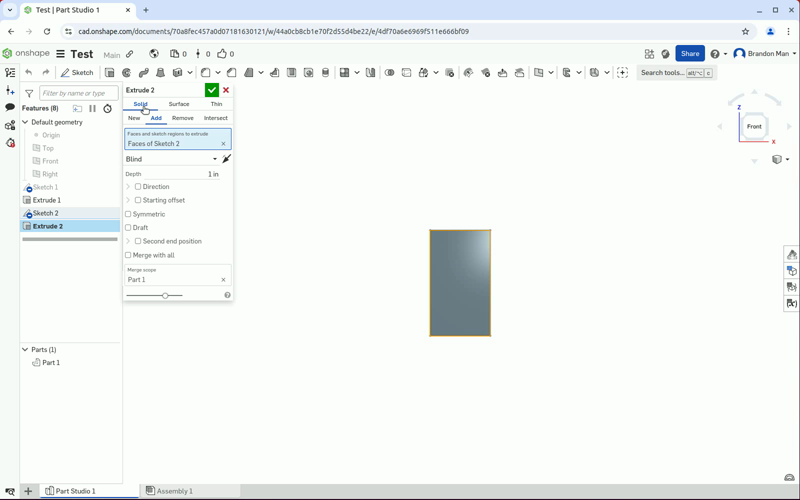
click(143, 106)
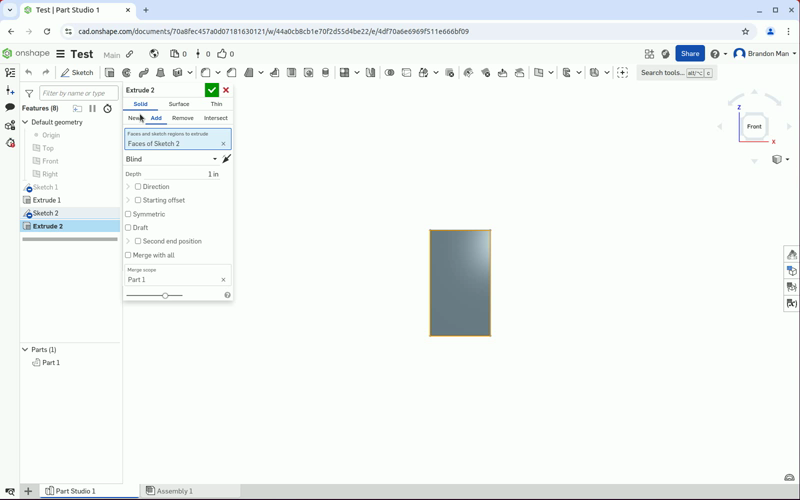
mouse_move(137, 120)
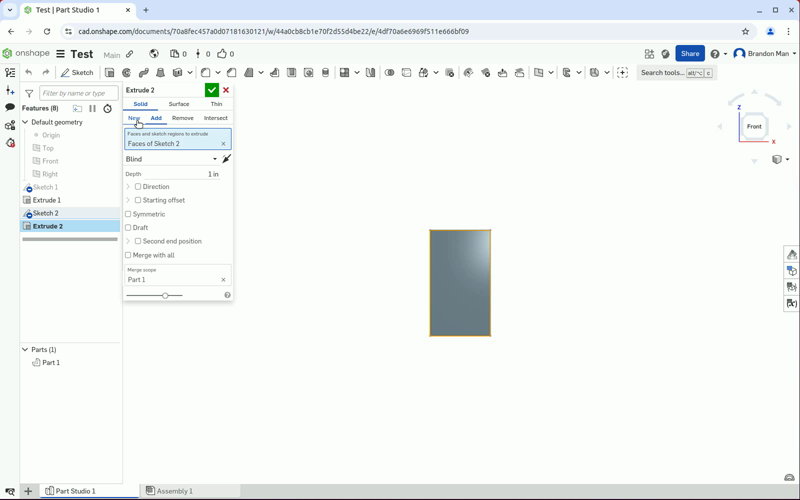
click(137, 120)
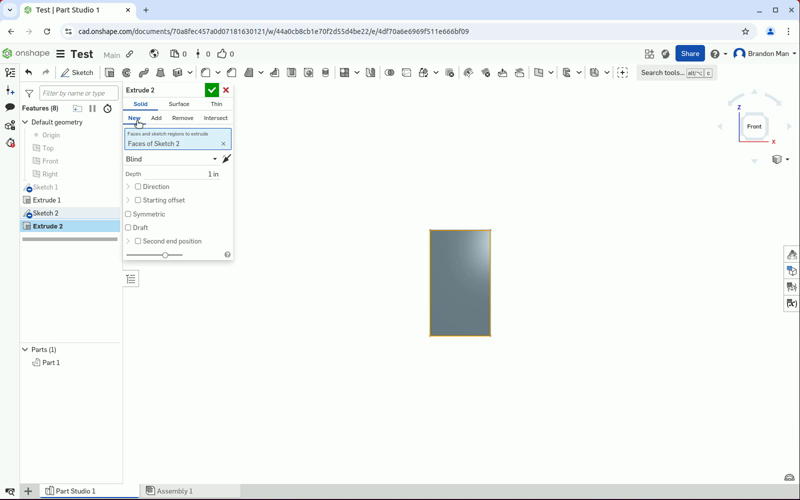
key(tab, 4)
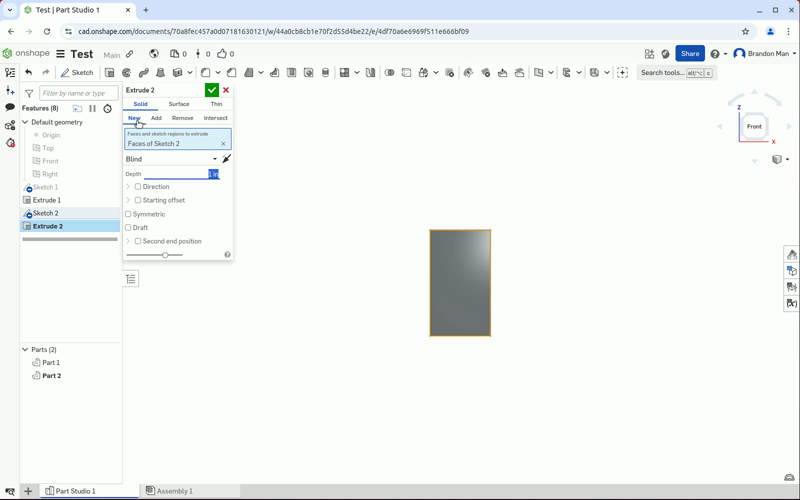
text(0.722)
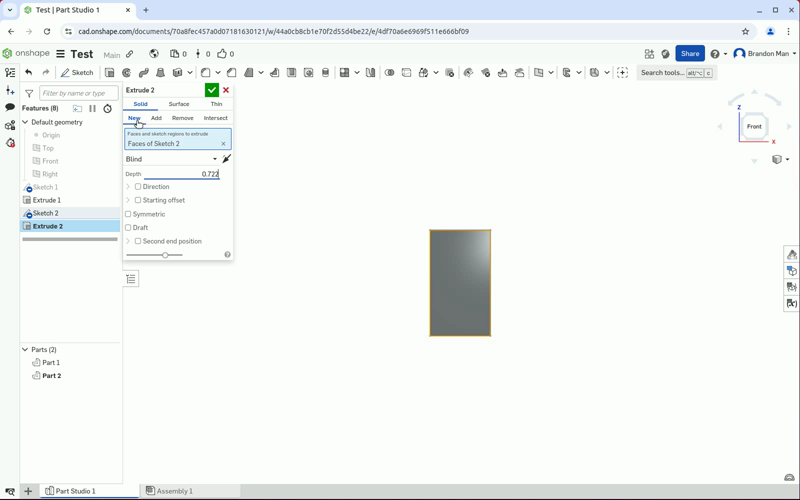
key(enter)
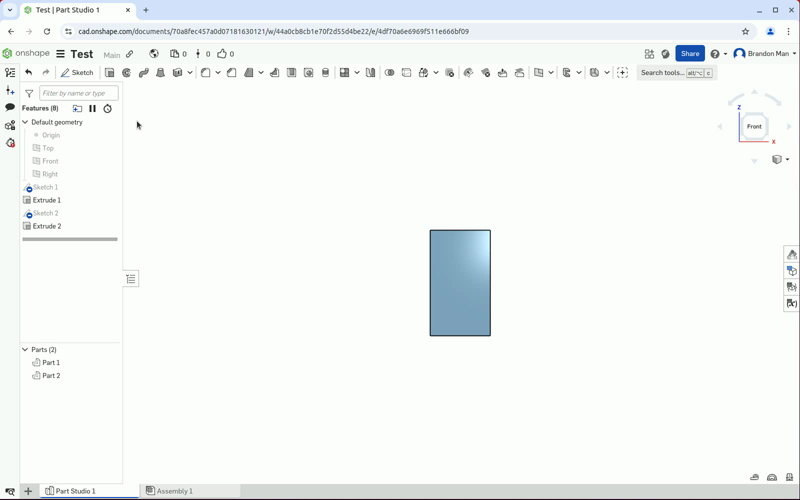
key(shift+h)
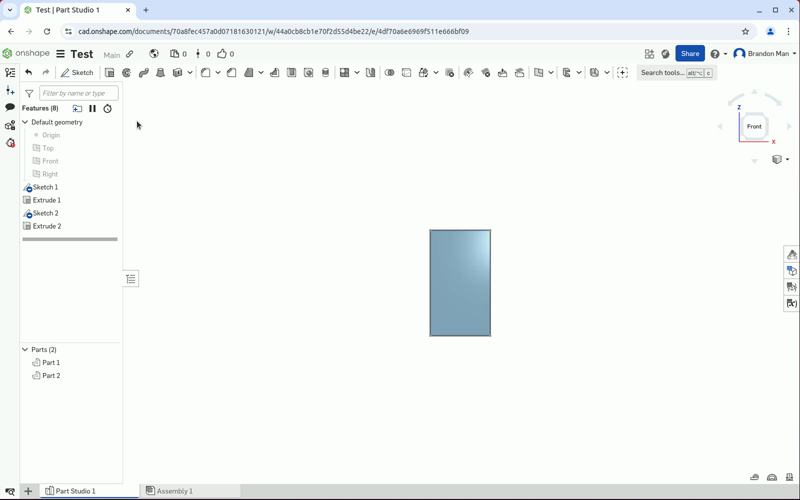
key(shift+h)
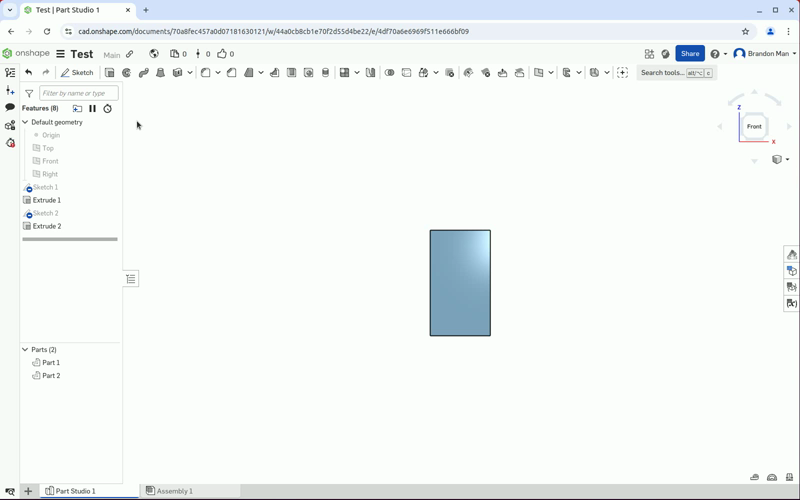
mouse_move(73, 189)
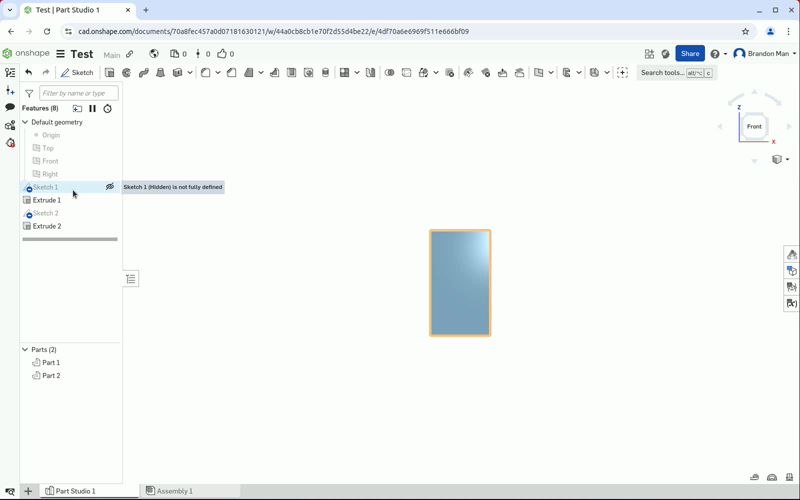
click(73, 189)
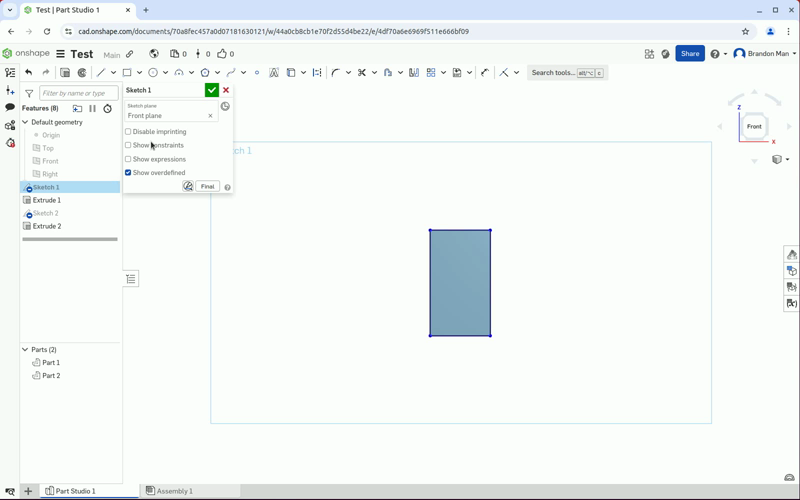
mouse_move(229, 92)
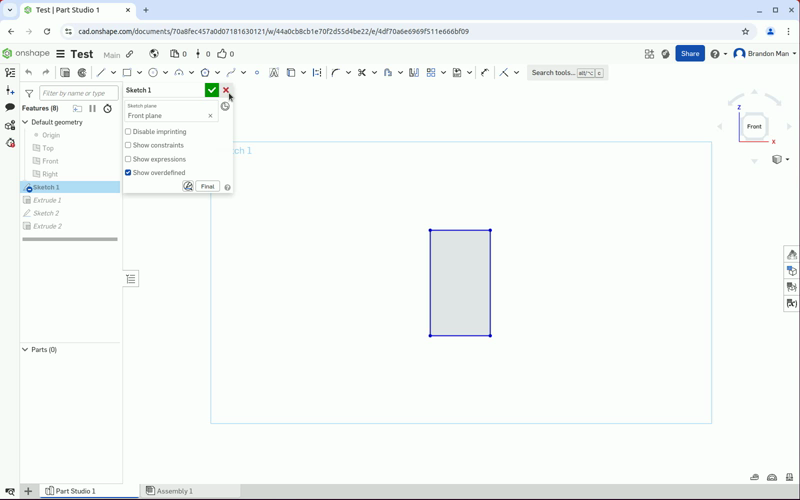
click(229, 92)
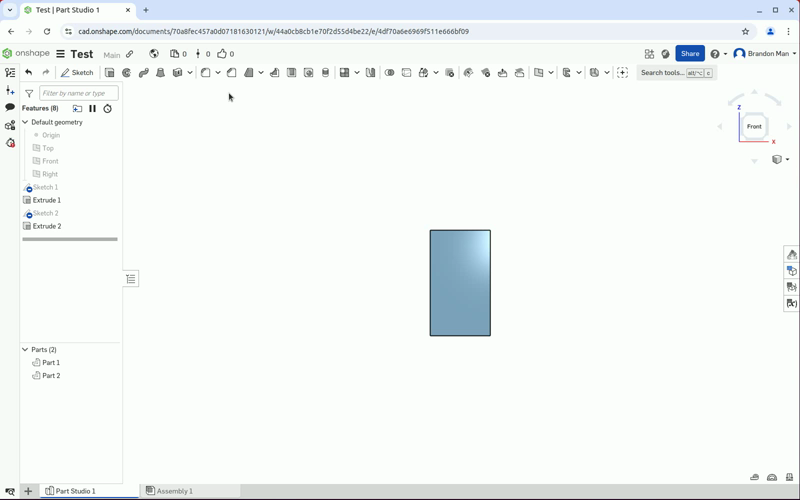
mouse_move(541, 75)
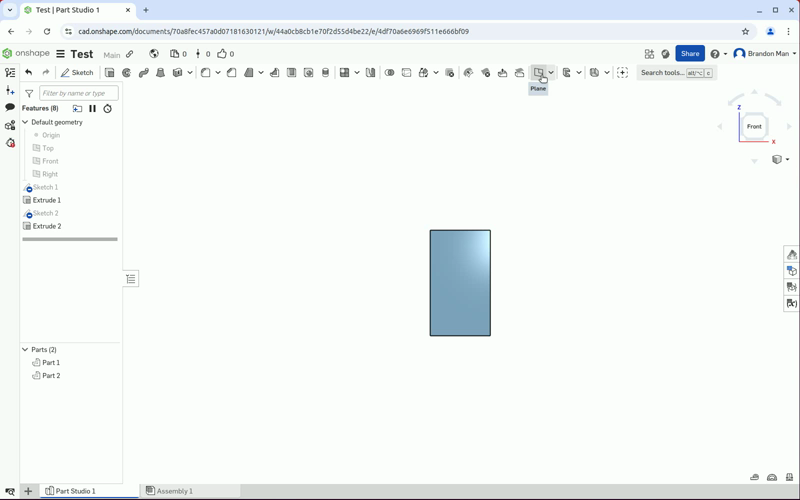
click(541, 75)
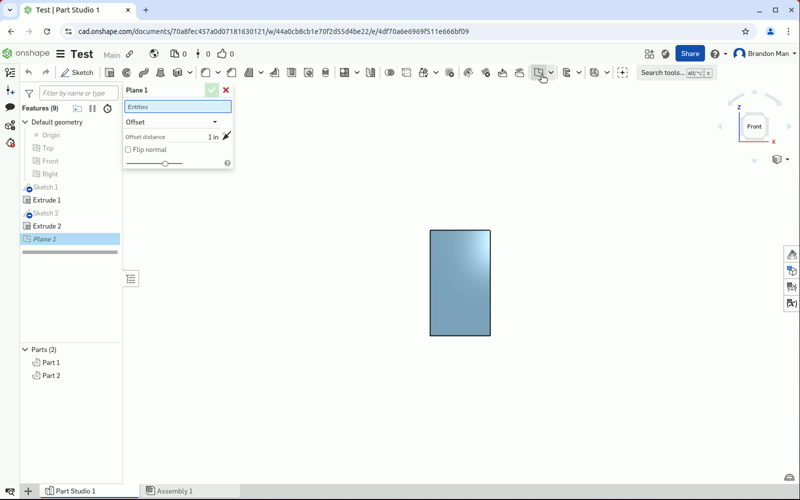
mouse_move(73, 163)
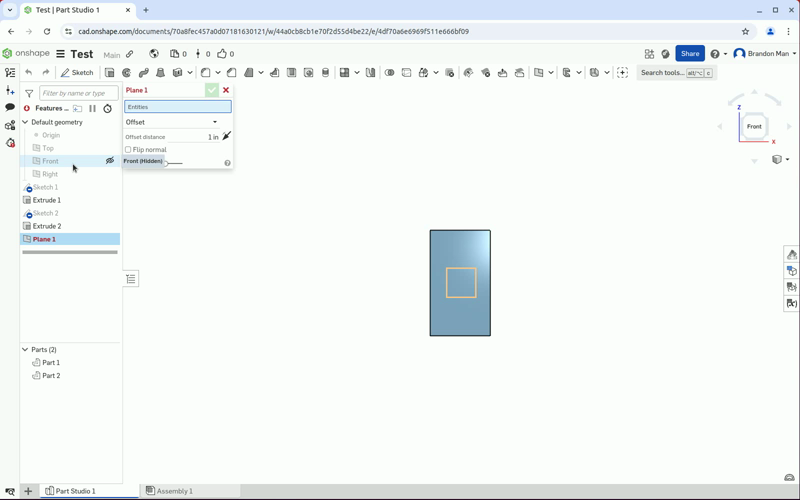
click(73, 163)
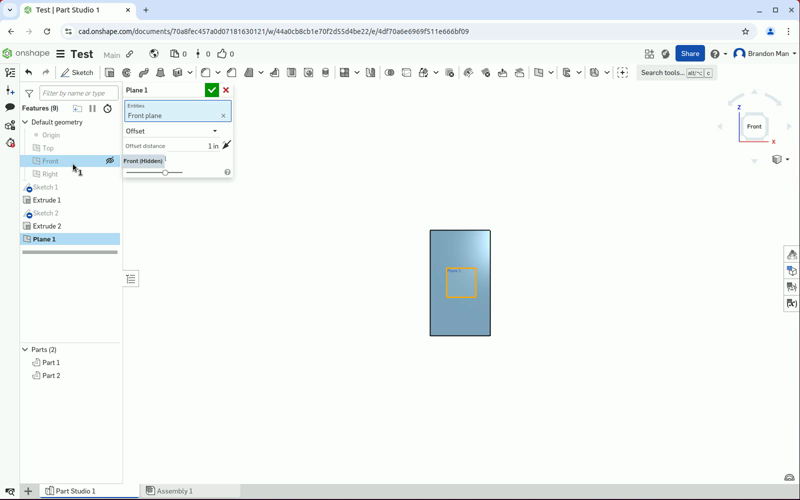
key(tab, 2)
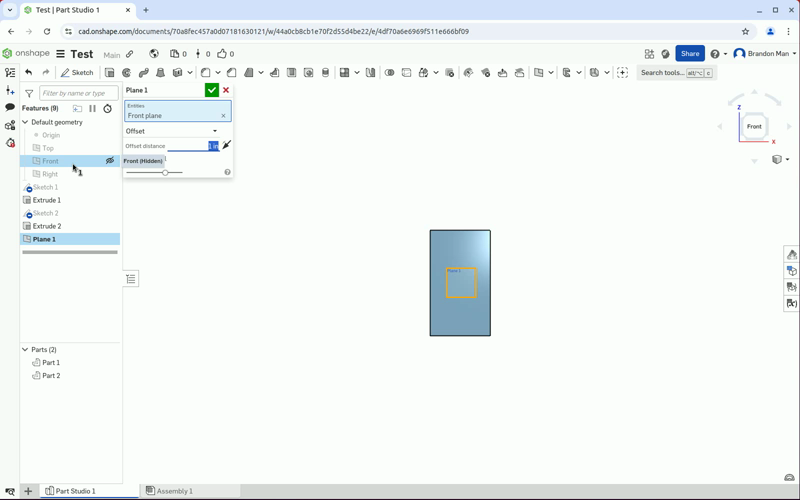
text(0.709)
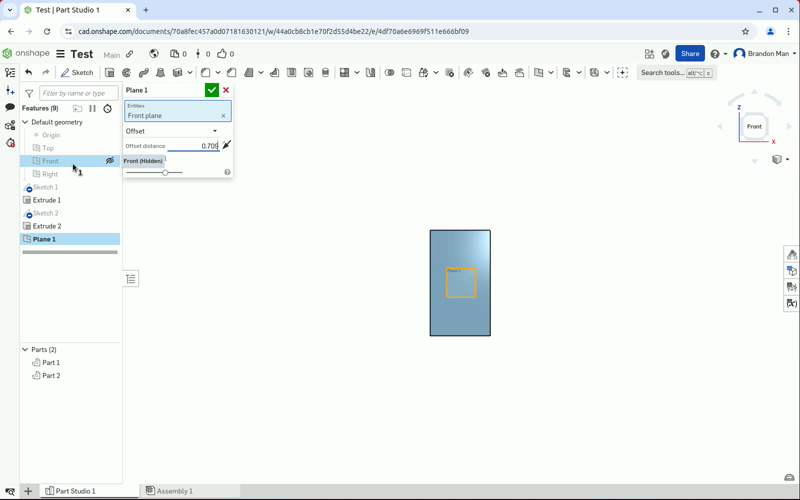
key(enter, 2)
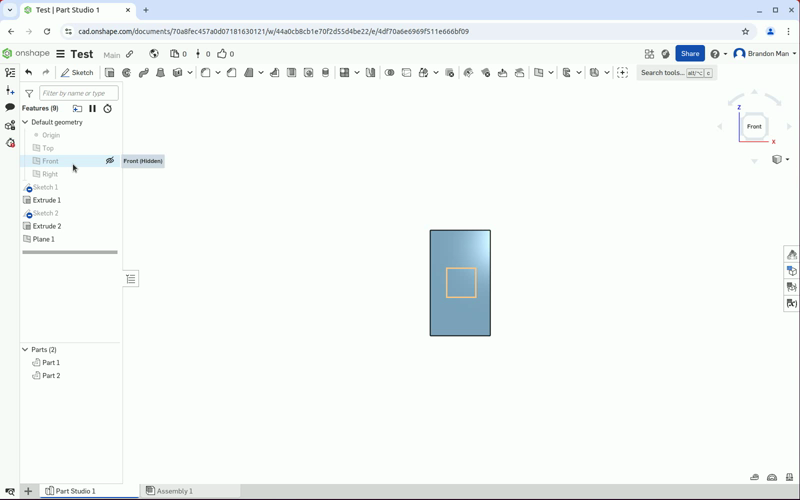
key(shift+s)
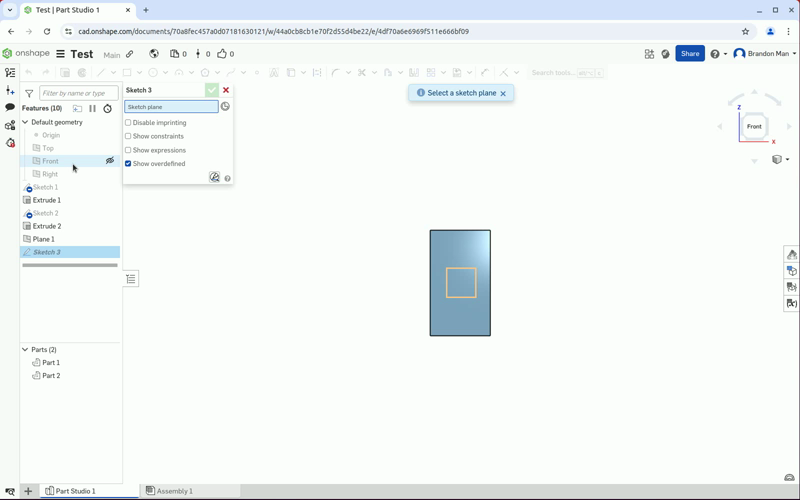
mouse_move(73, 241)
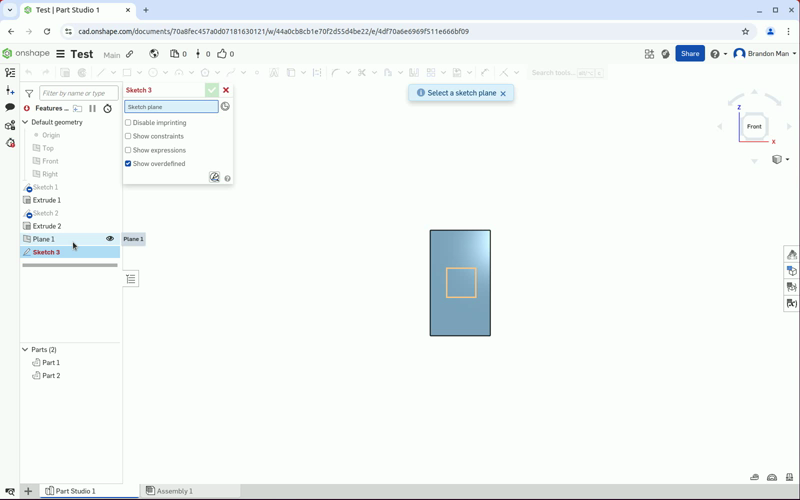
click(73, 241)
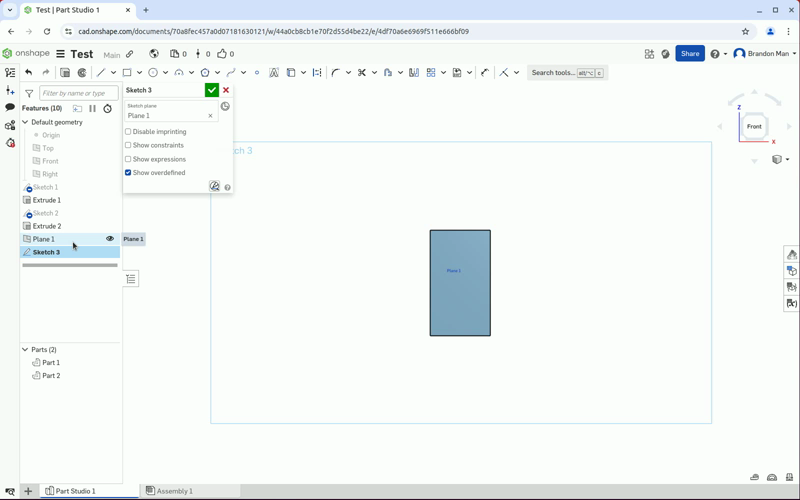
mouse_move(73, 352)
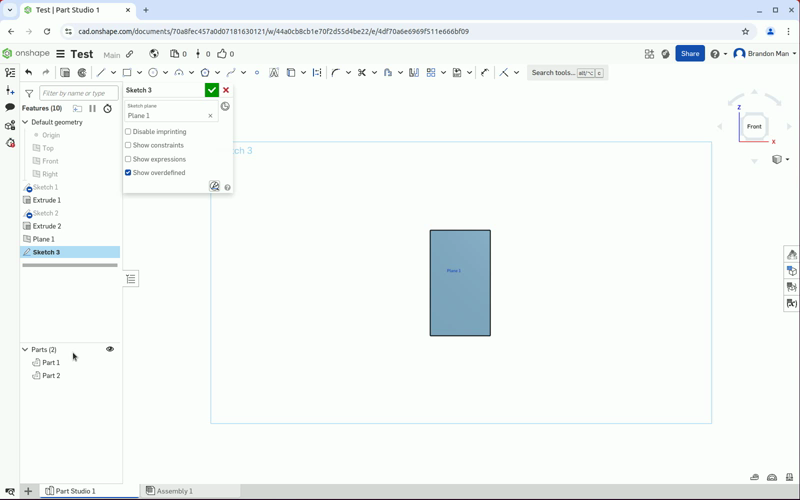
key(y)
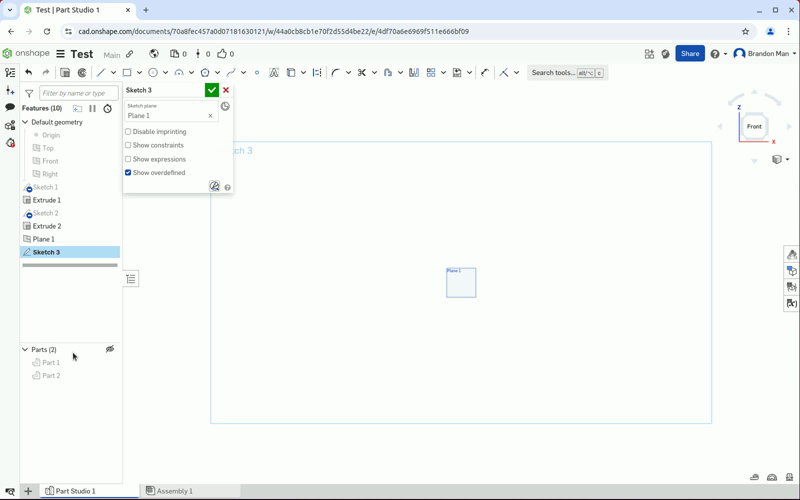
key(l)
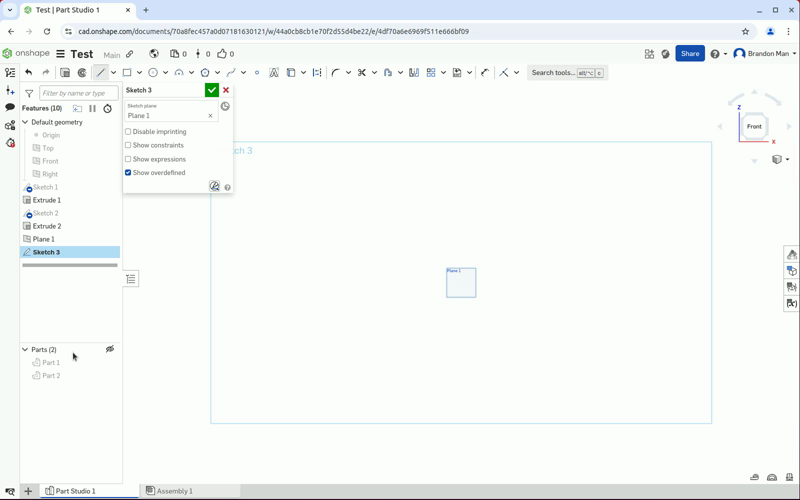
key_down(shift)
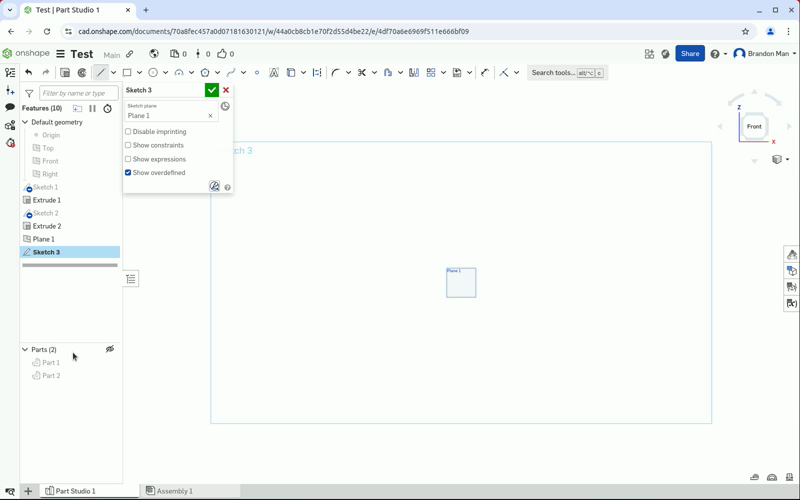
mouse_move(384, 395)
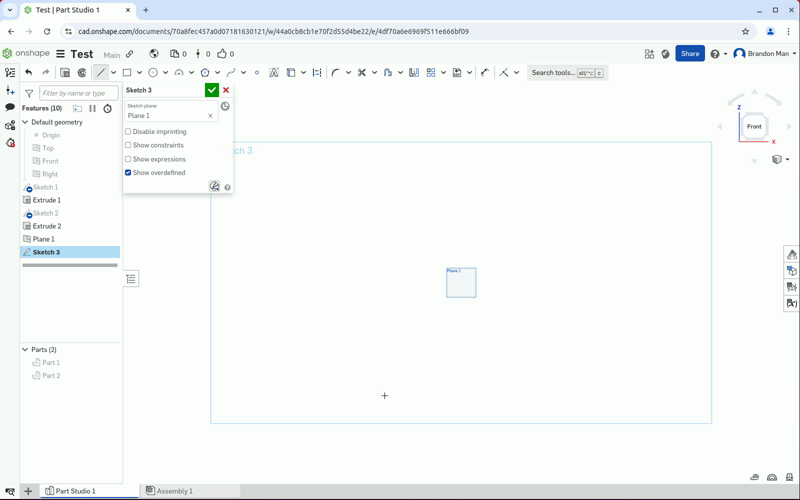
click(384, 395)
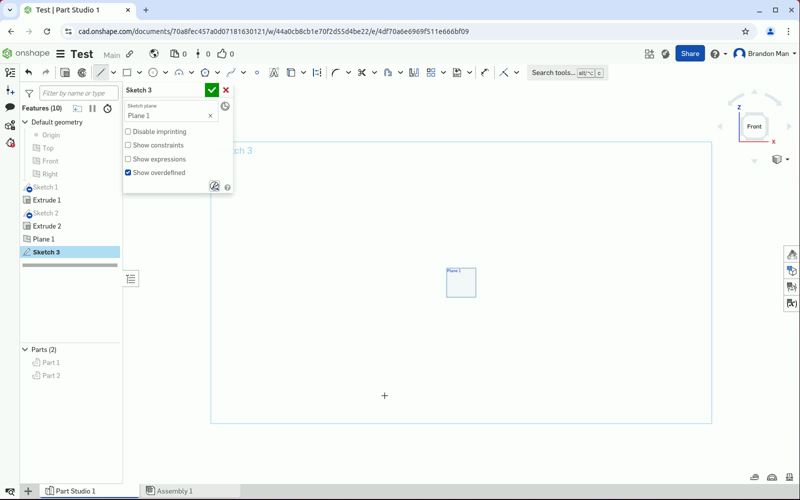
key_up(shift)
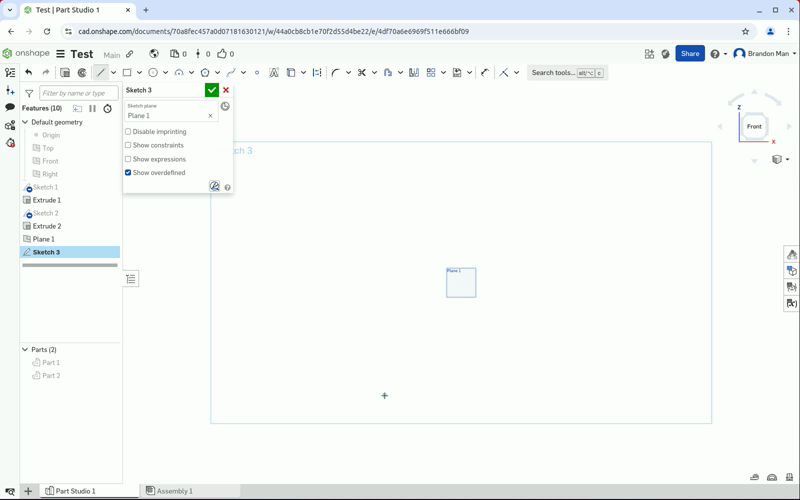
key_down(shift)
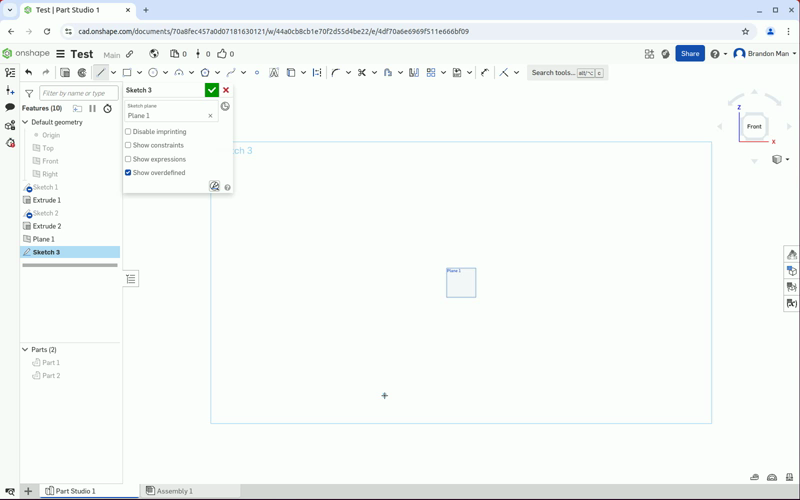
mouse_move(444, 395)
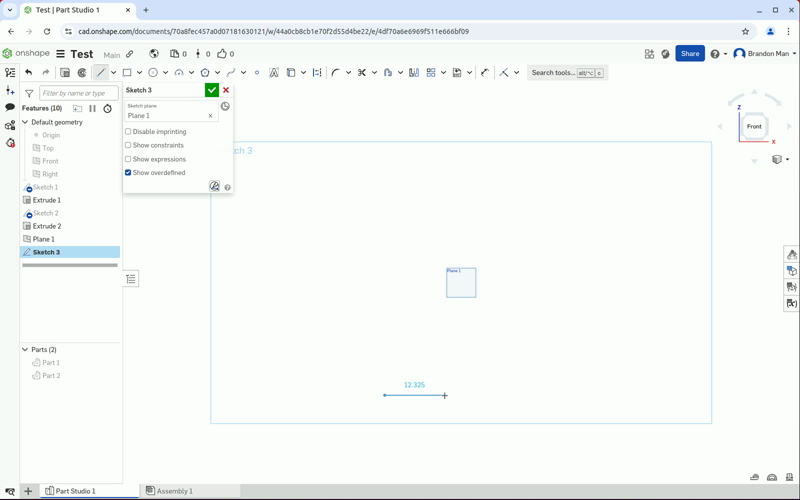
click(444, 395)
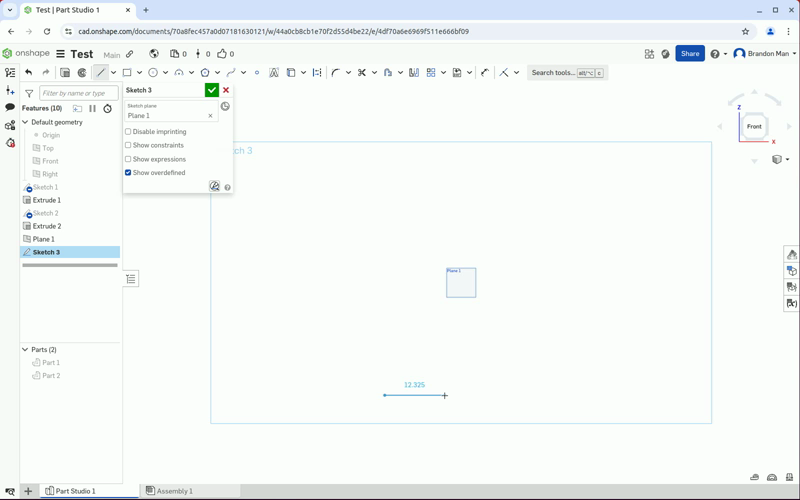
key_up(shift)
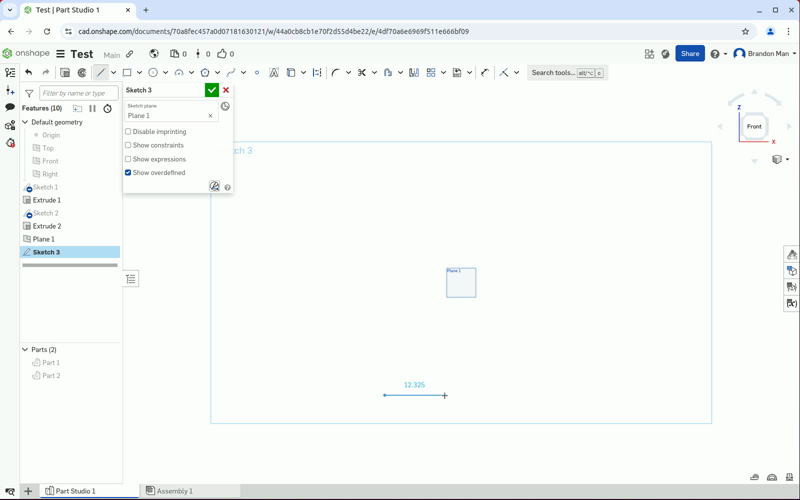
key_down(shift)
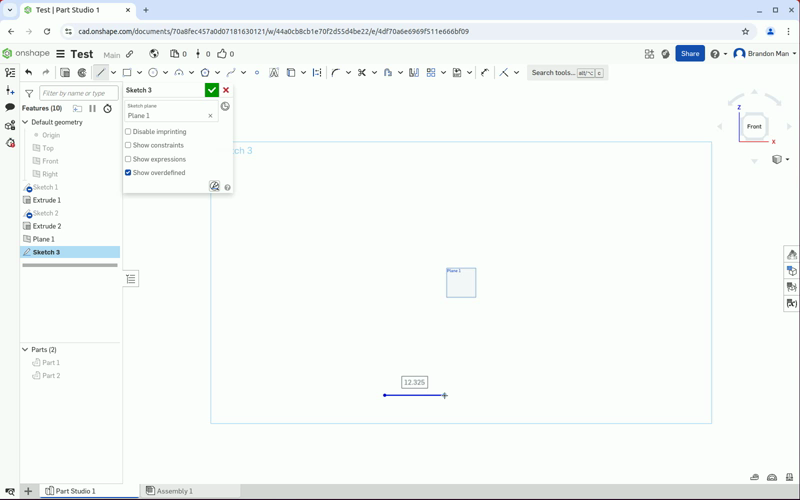
mouse_move(444, 335)
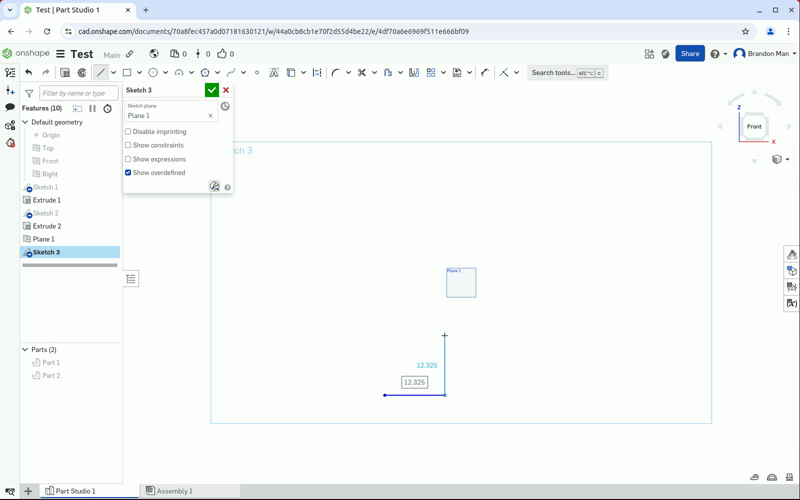
click(444, 335)
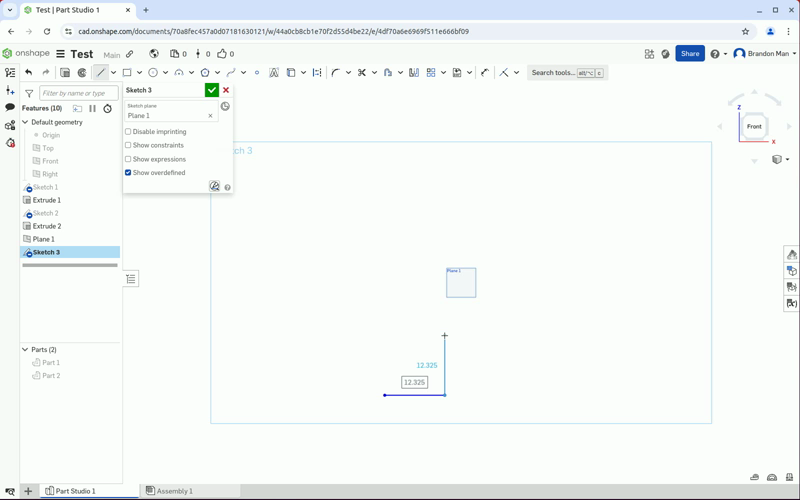
key_up(shift)
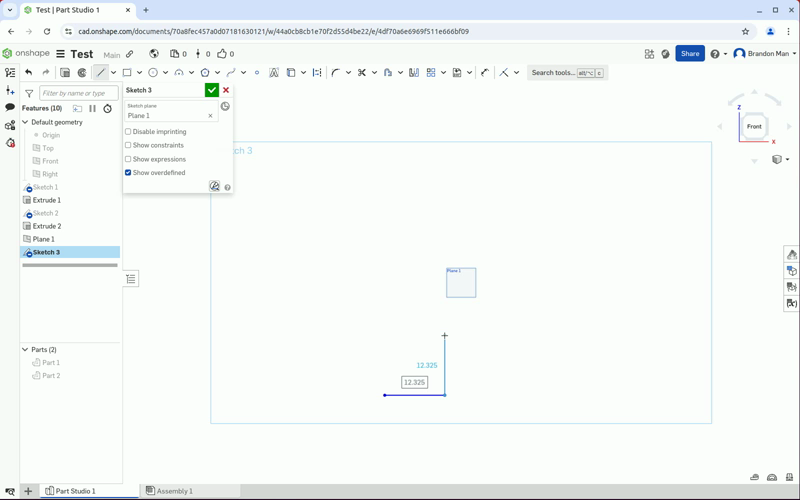
key_down(shift)
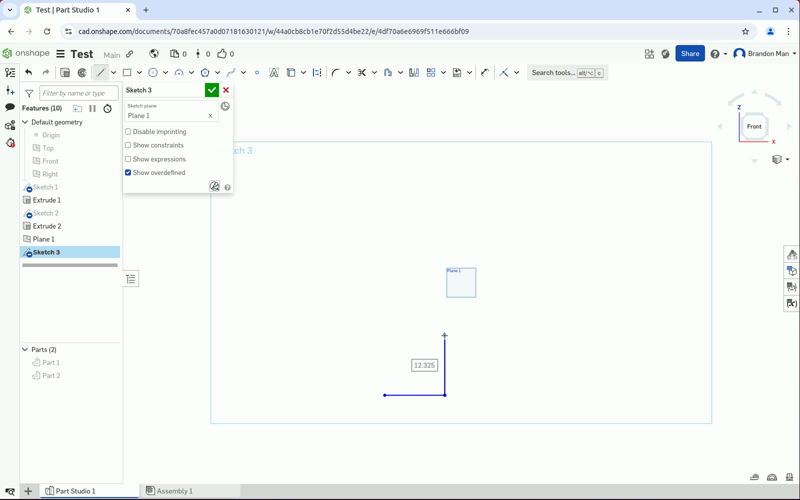
mouse_move(474, 335)
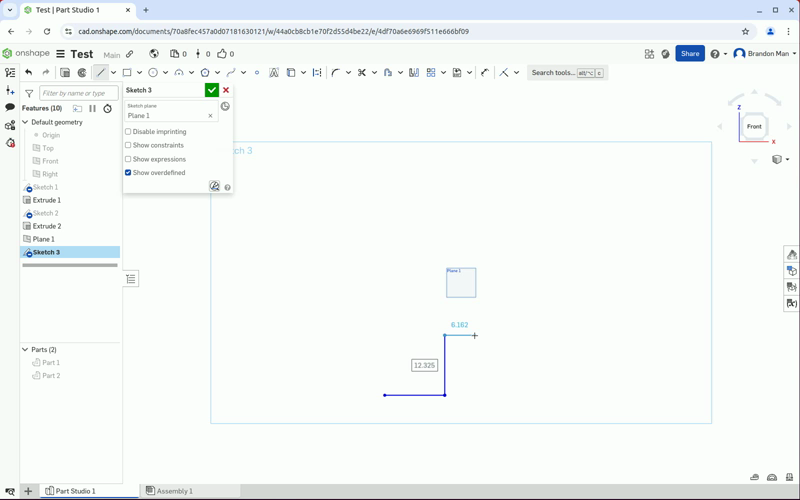
mouse_move(430, 335)
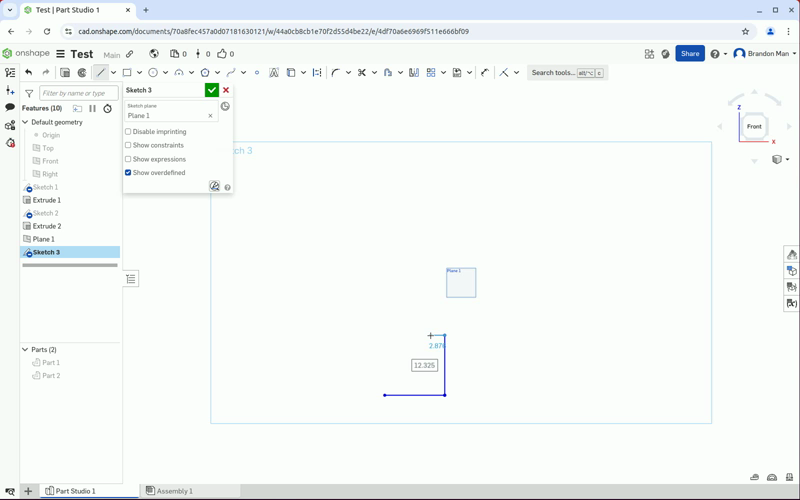
click(430, 335)
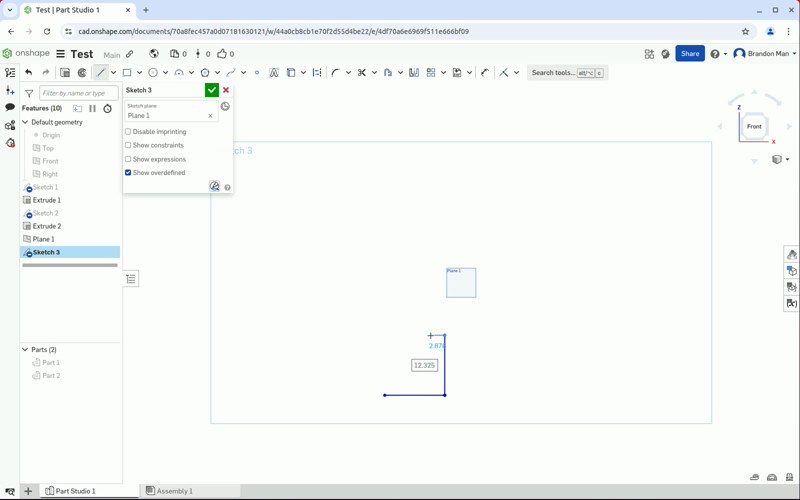
key_up(shift)
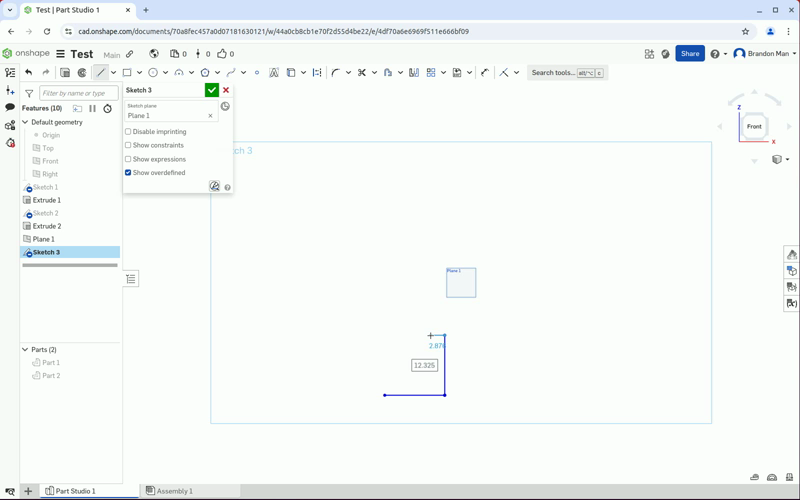
key_down(shift)
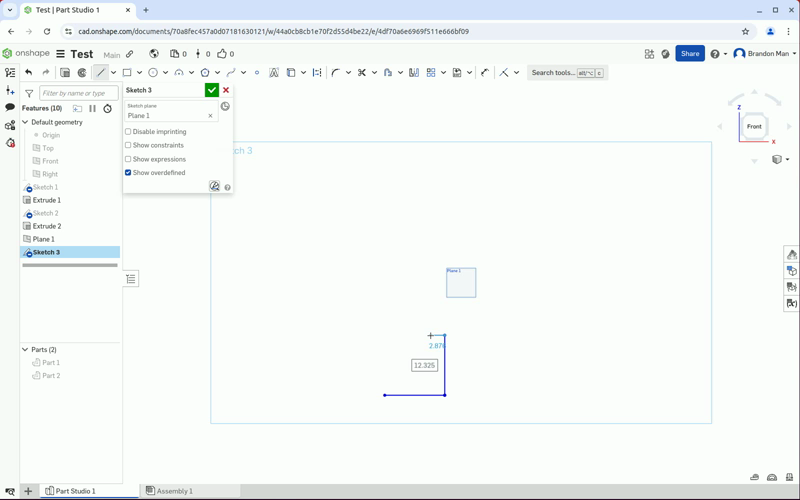
mouse_move(460, 335)
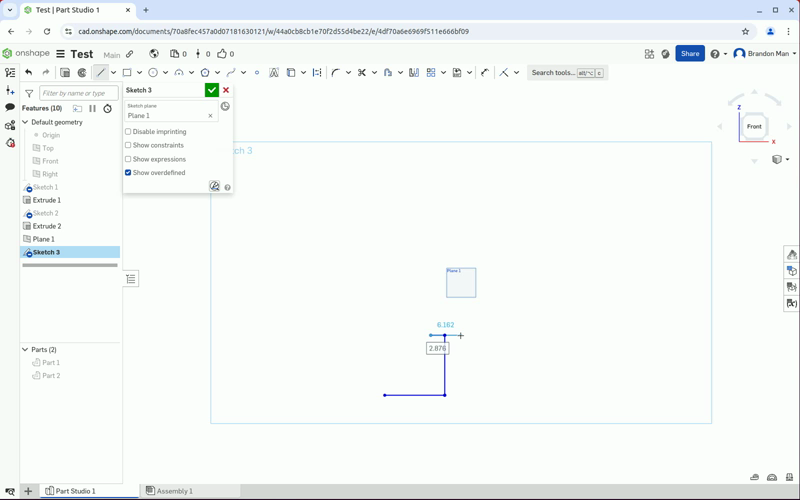
mouse_move(384, 335)
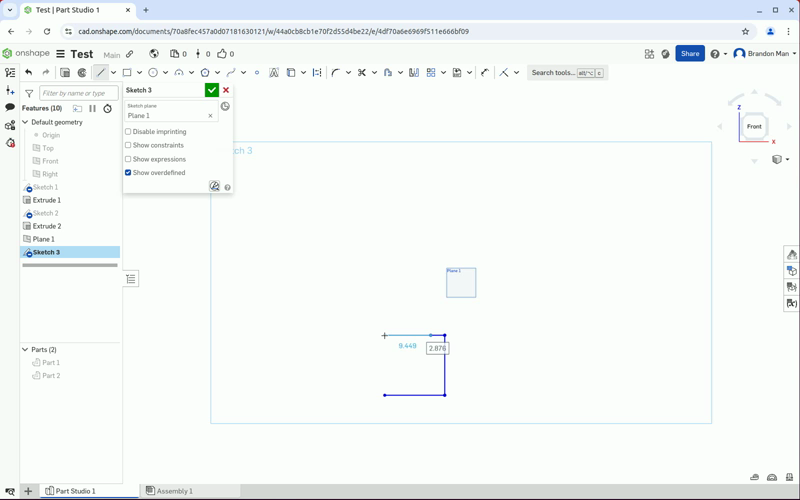
click(384, 335)
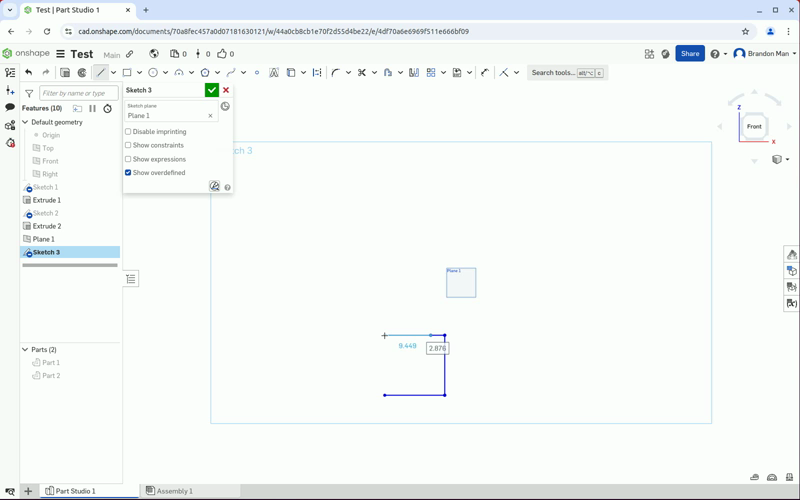
key_up(shift)
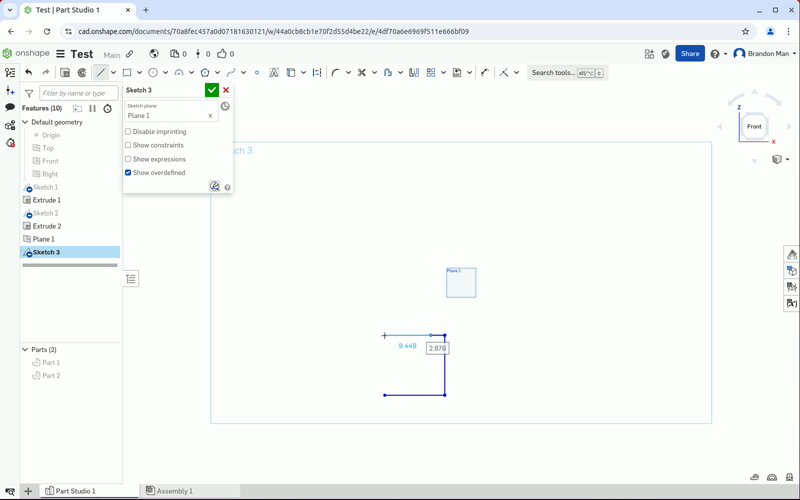
key_down(shift)
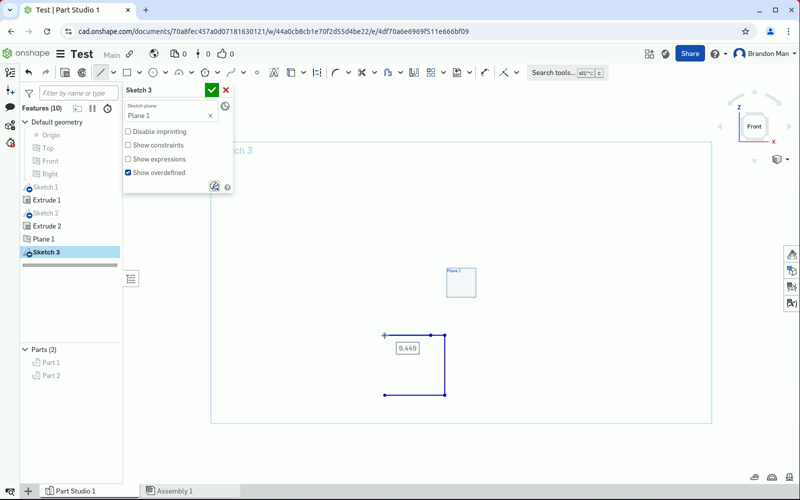
mouse_move(384, 395)
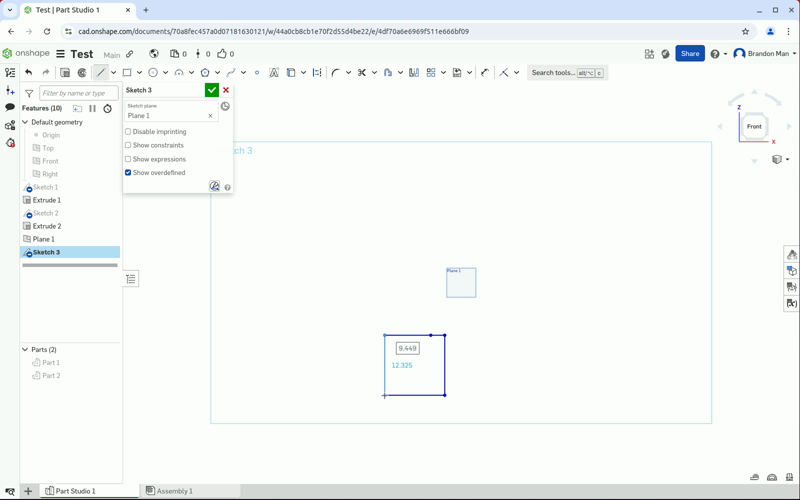
key_up(shift)
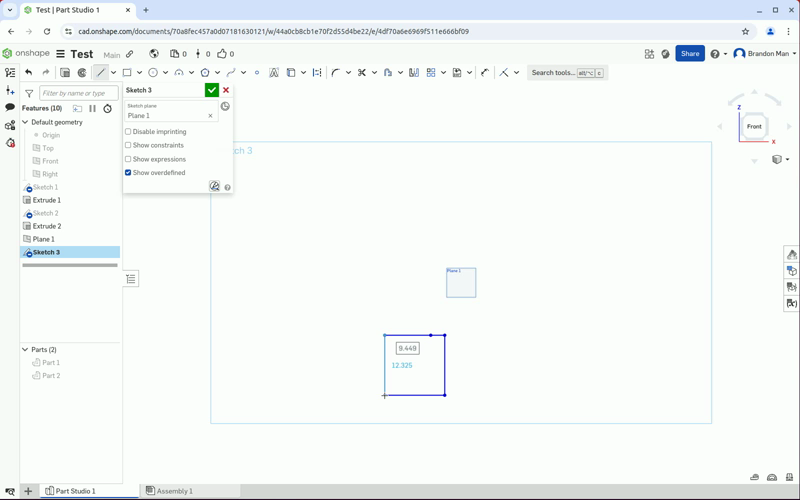
click(384, 395)
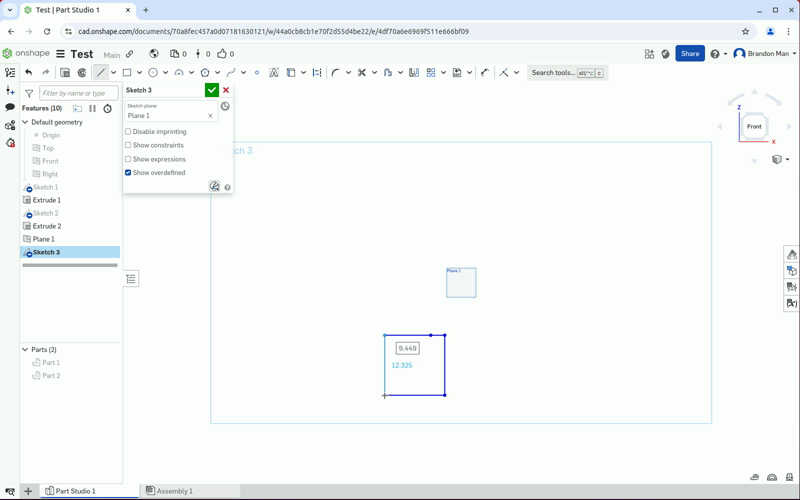
key(esc)
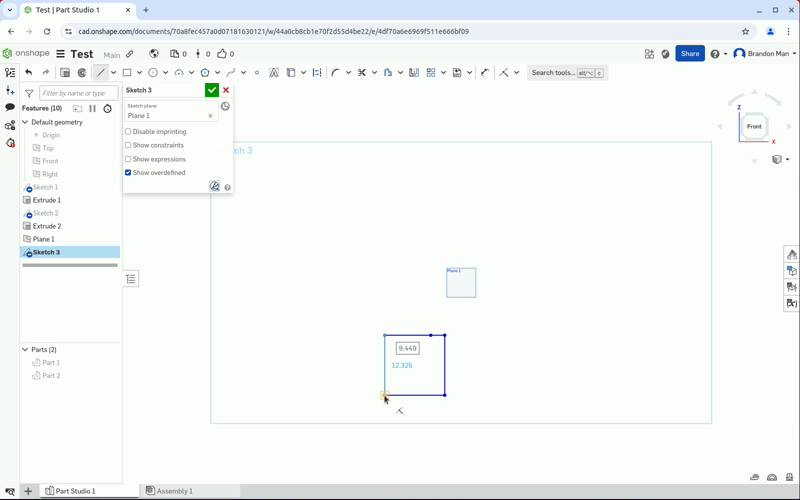
mouse_move(442, 347)
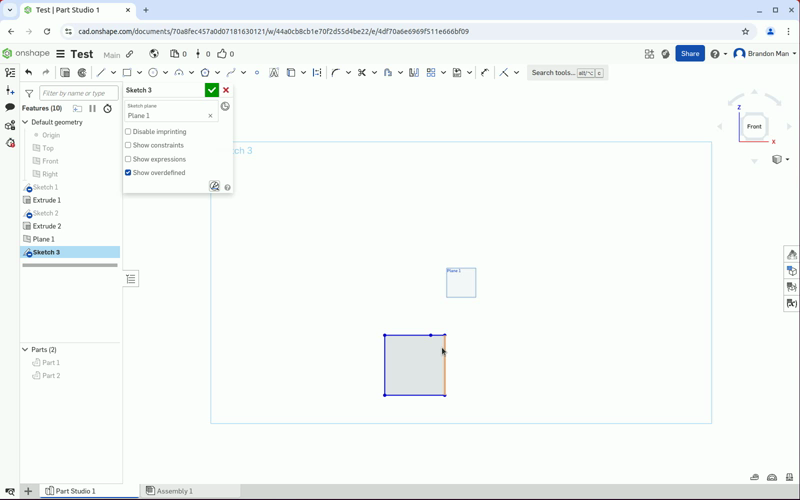
click(442, 347)
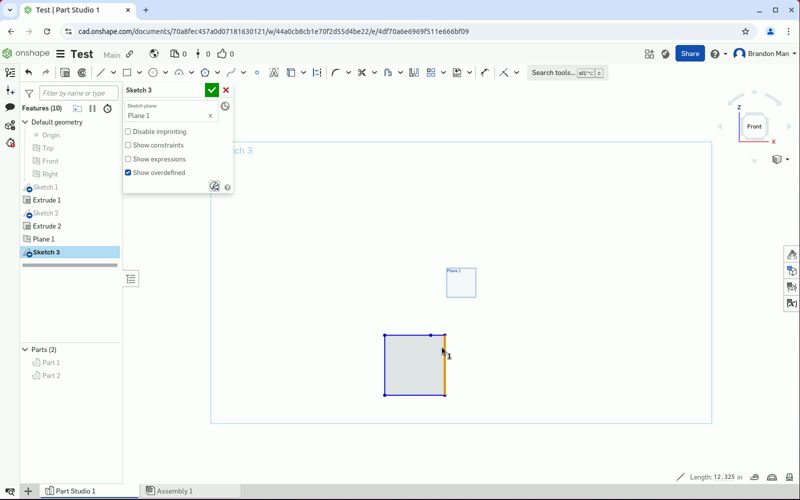
mouse_move(73, 352)
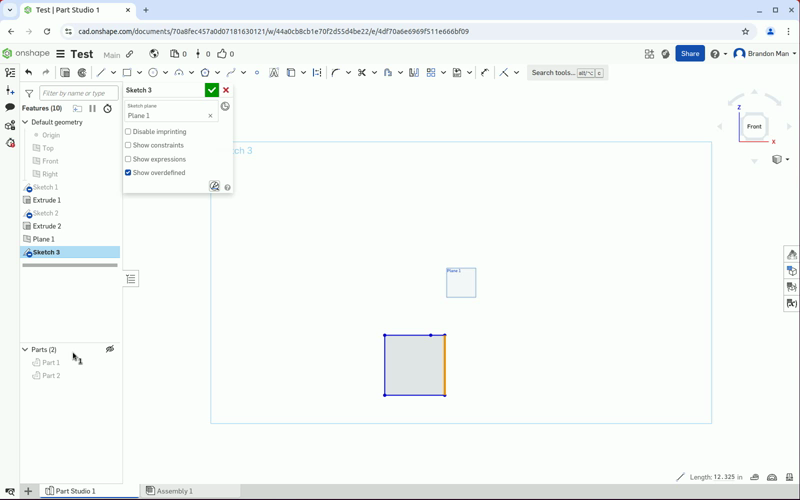
key(shift+y)
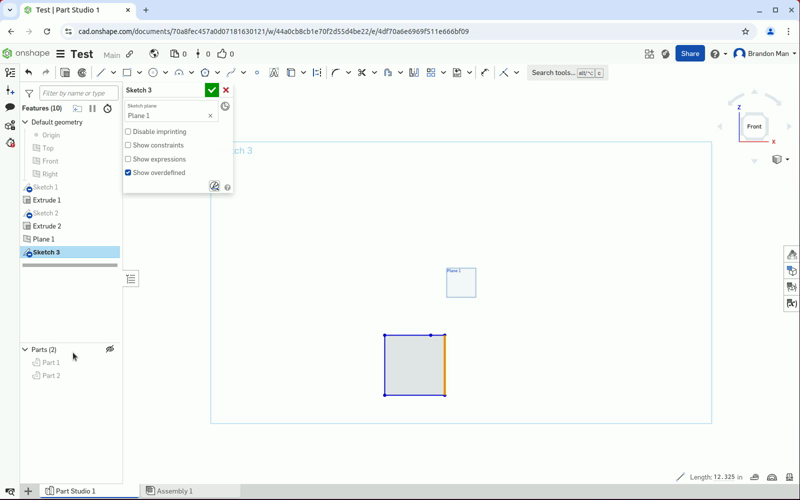
key(shift+e)
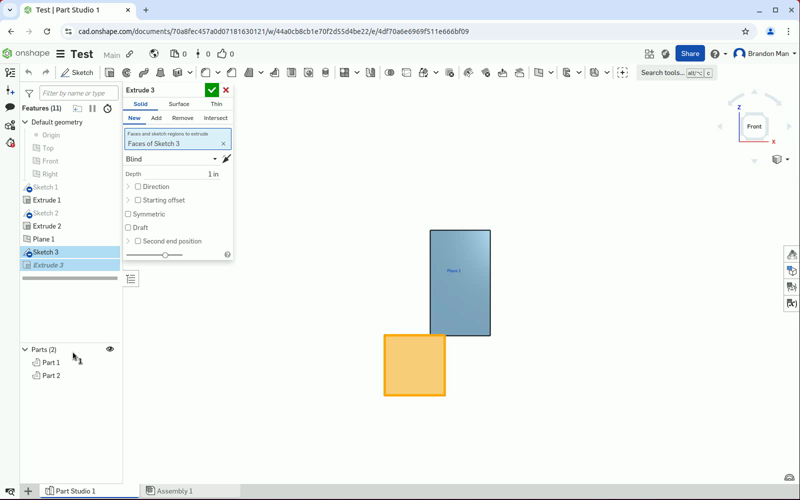
mouse_move(143, 106)
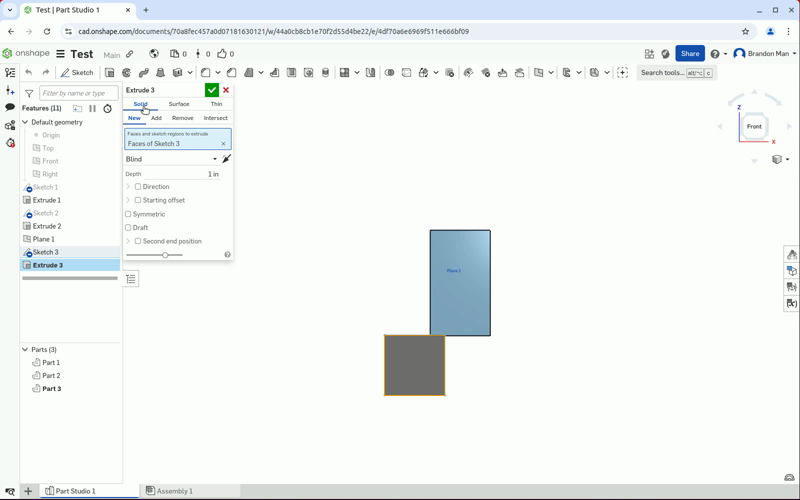
click(143, 106)
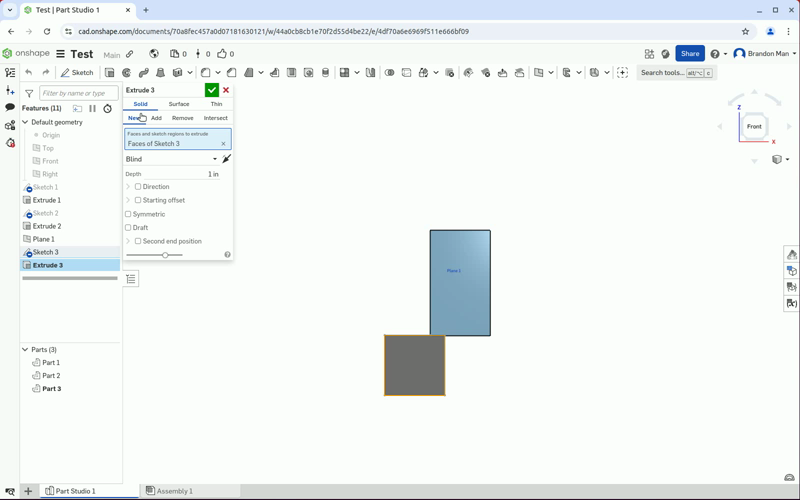
mouse_move(137, 120)
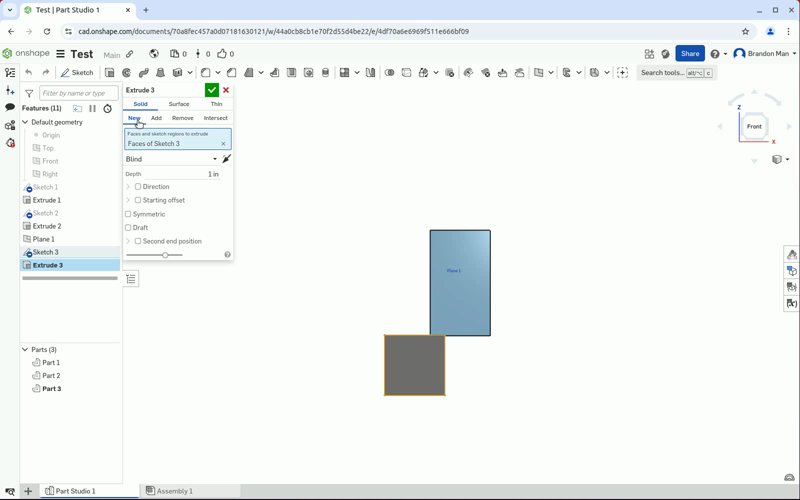
click(137, 120)
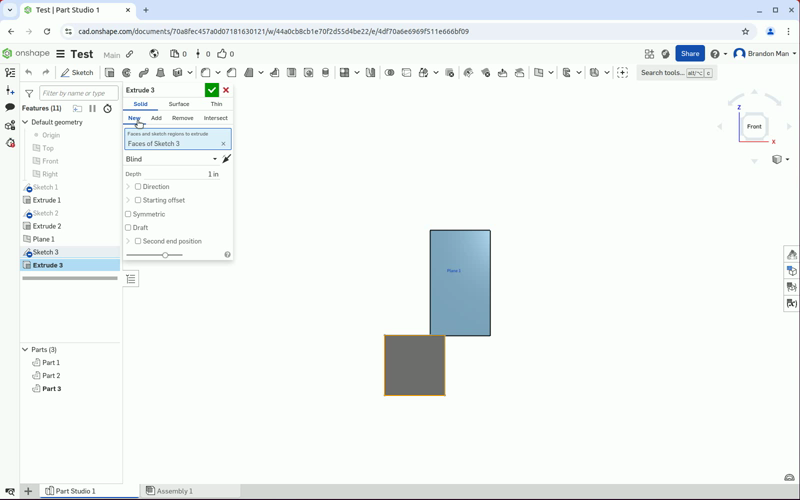
key(tab, 4)
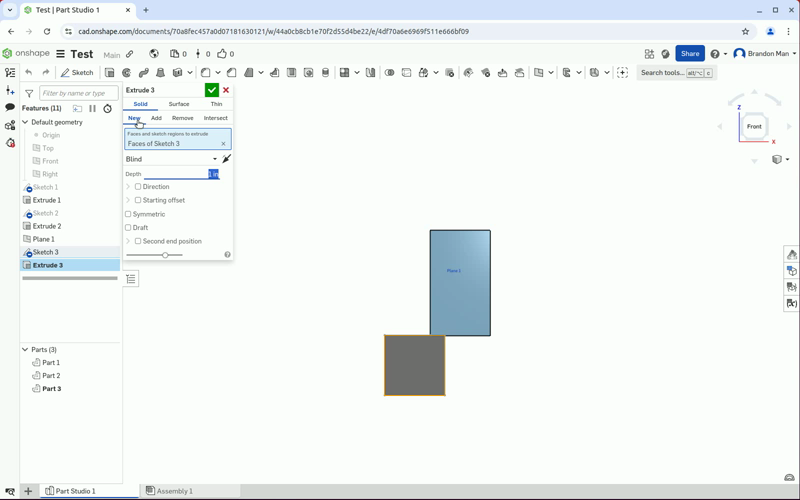
text(0.722)
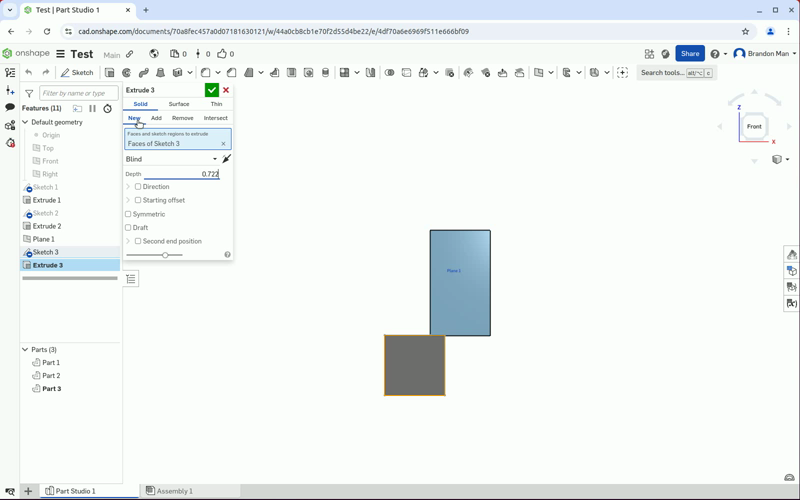
key(enter)
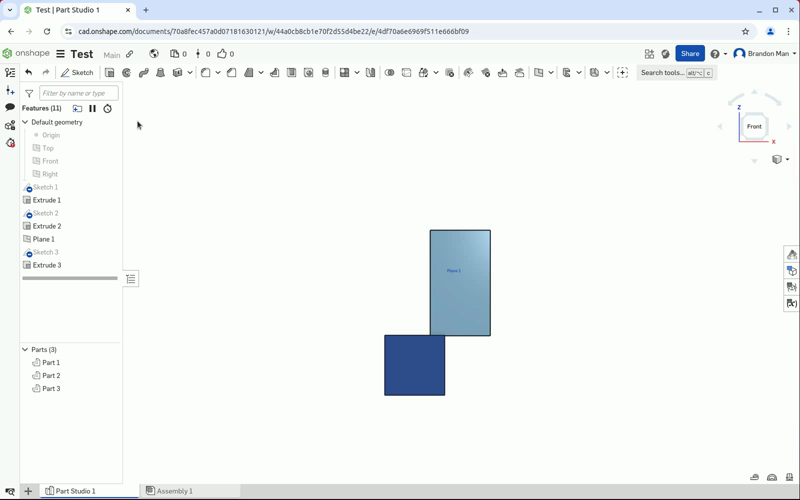
key(shift+h)
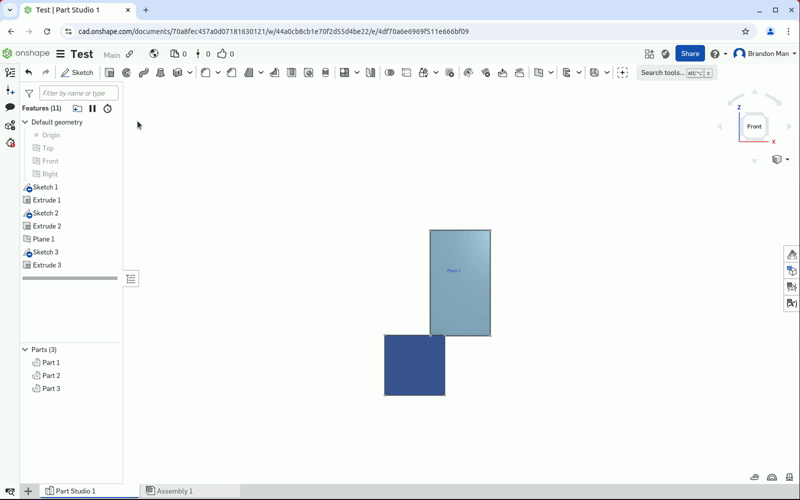
key(shift+h)
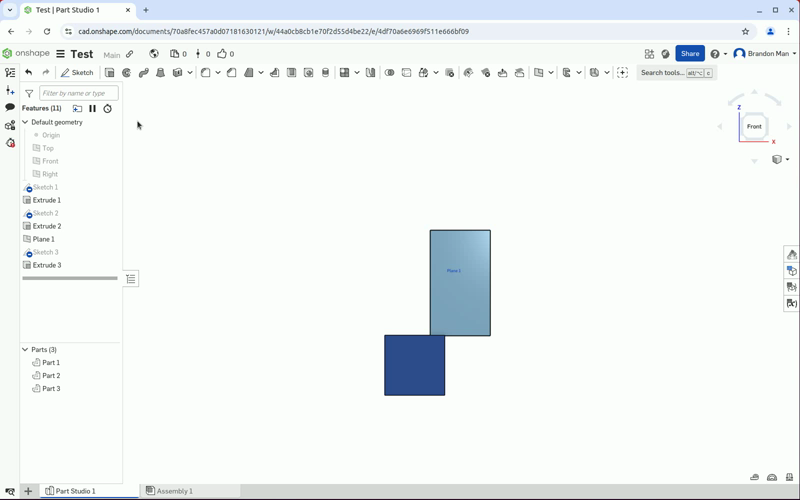
mouse_move(73, 189)
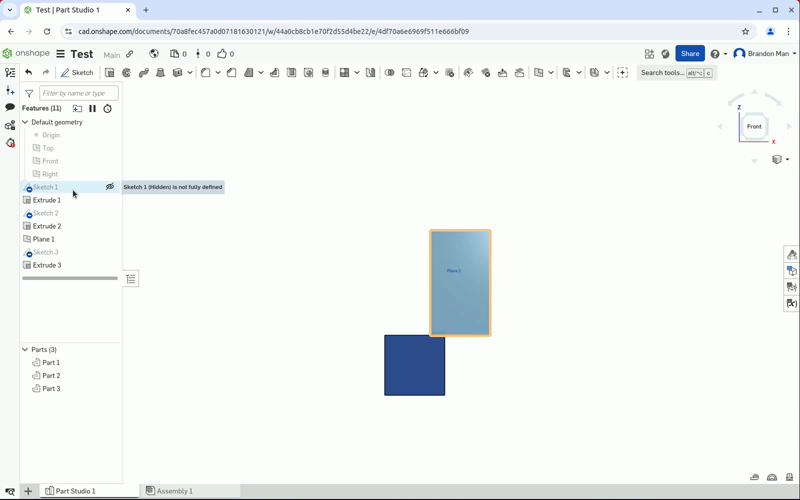
click(73, 189)
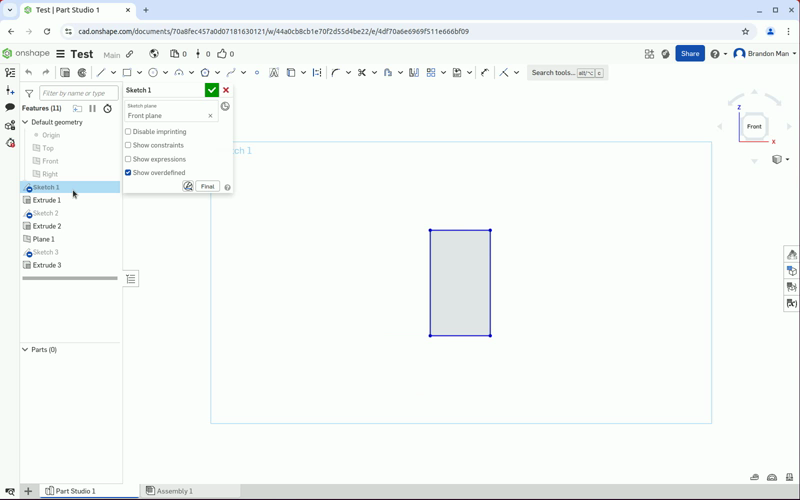
mouse_move(229, 92)
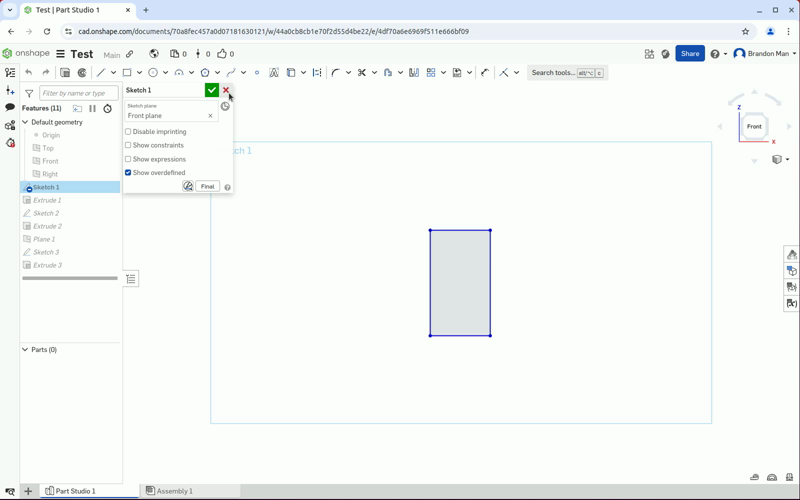
click(229, 92)
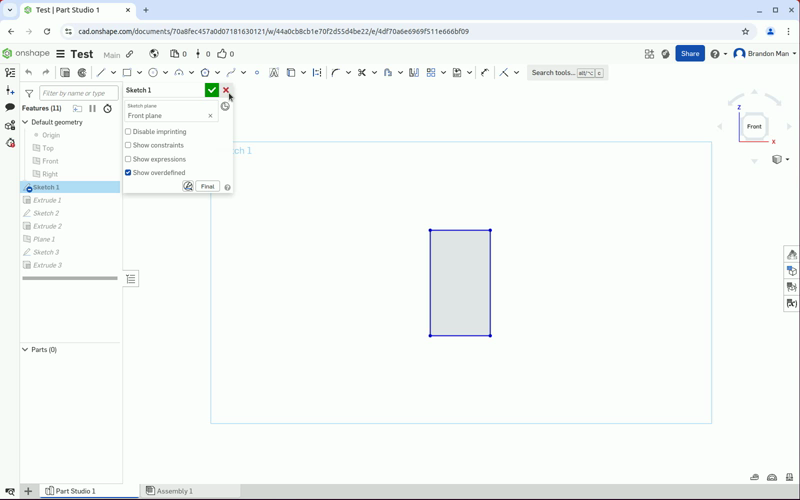
key(shift+s)
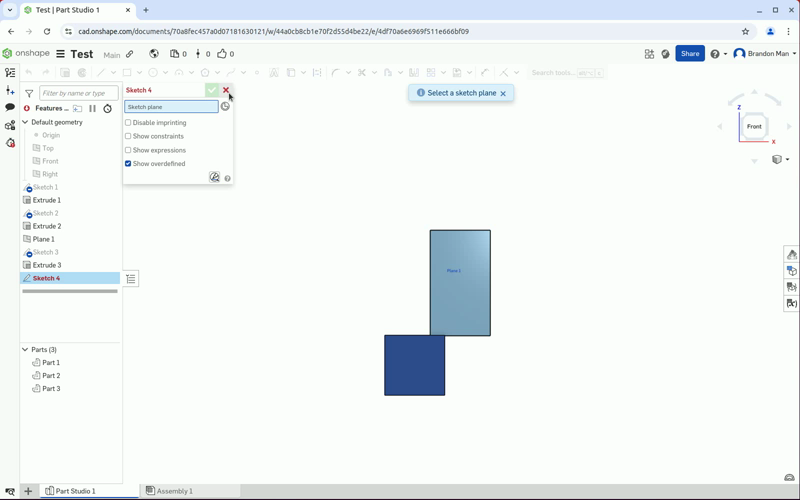
mouse_move(73, 163)
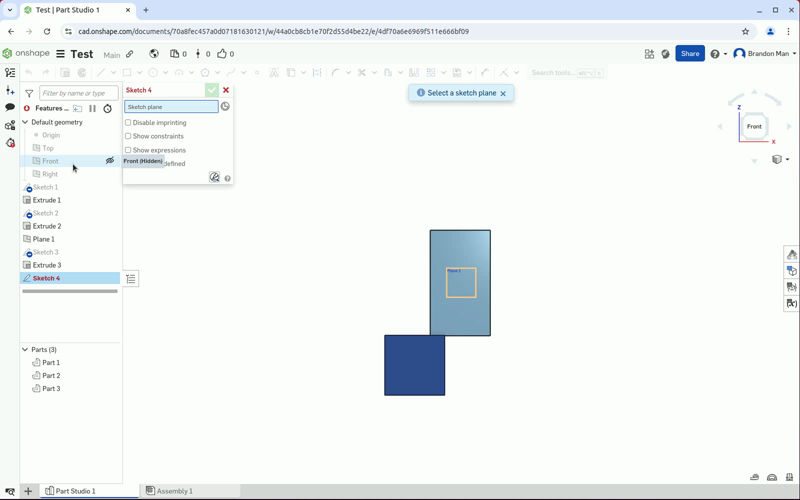
click(73, 163)
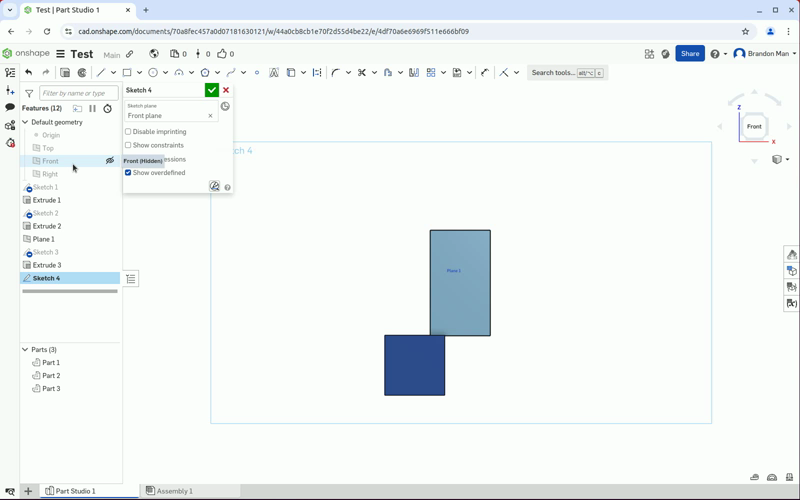
mouse_move(73, 352)
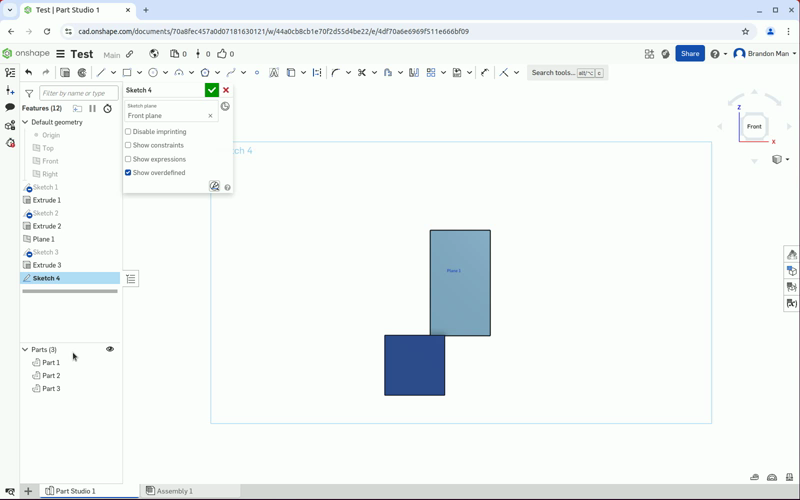
key(y)
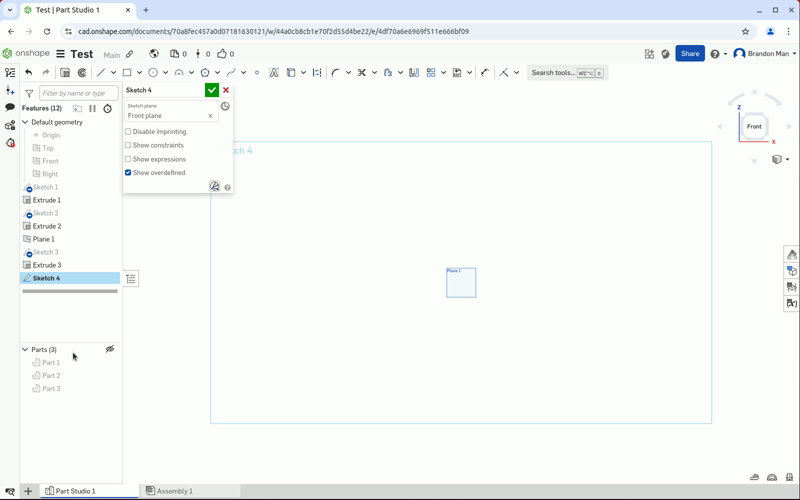
key(l)
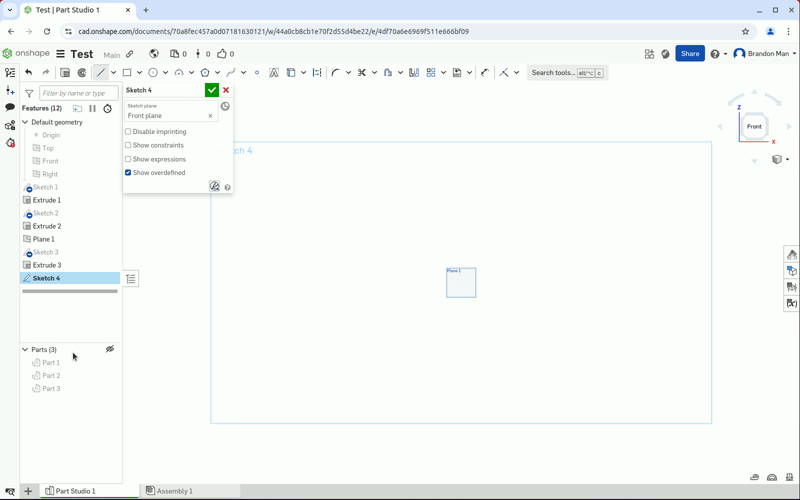
key_down(shift)
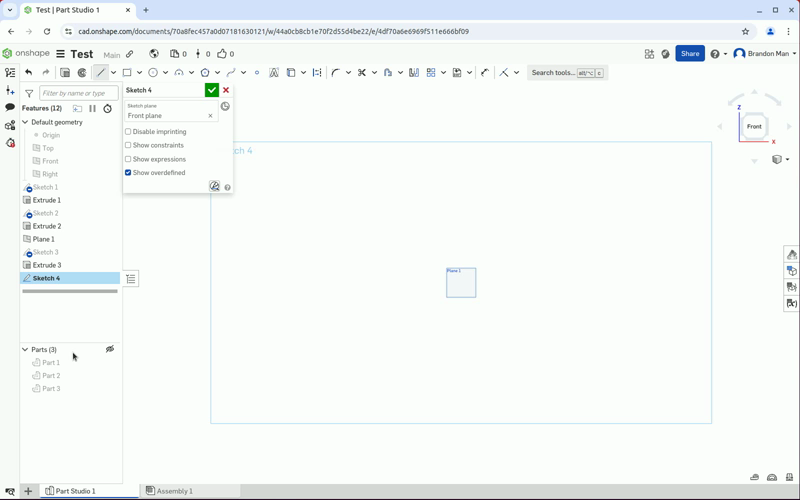
mouse_move(430, 333)
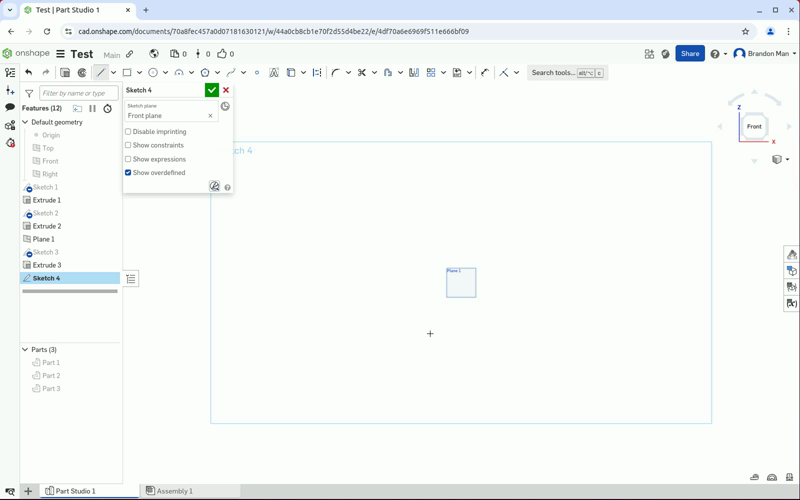
click(430, 333)
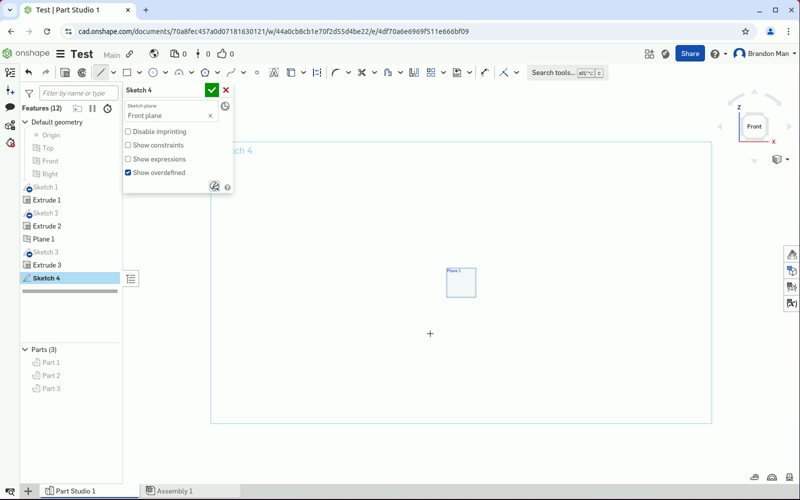
key_up(shift)
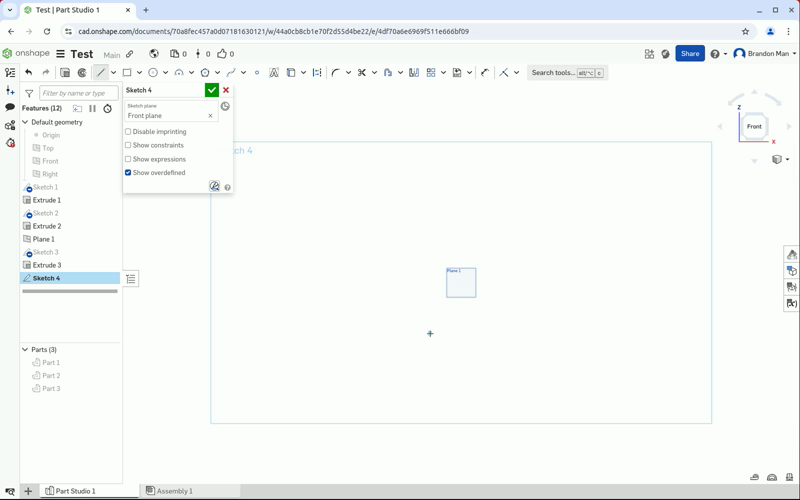
key_down(shift)
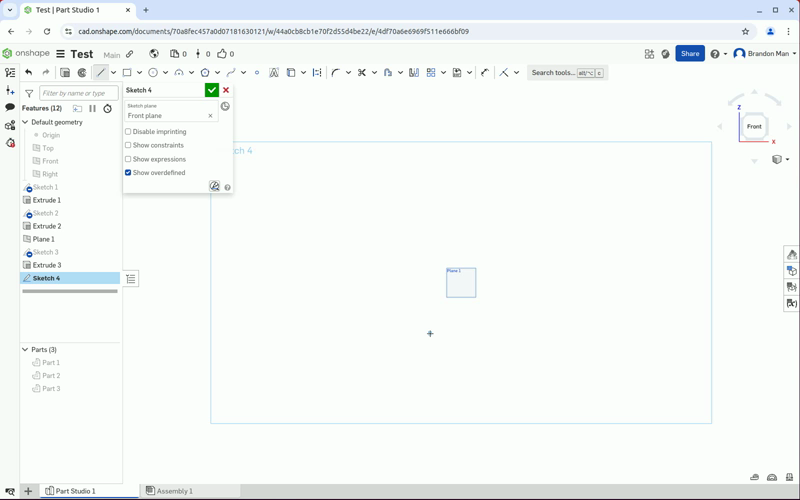
mouse_move(460, 333)
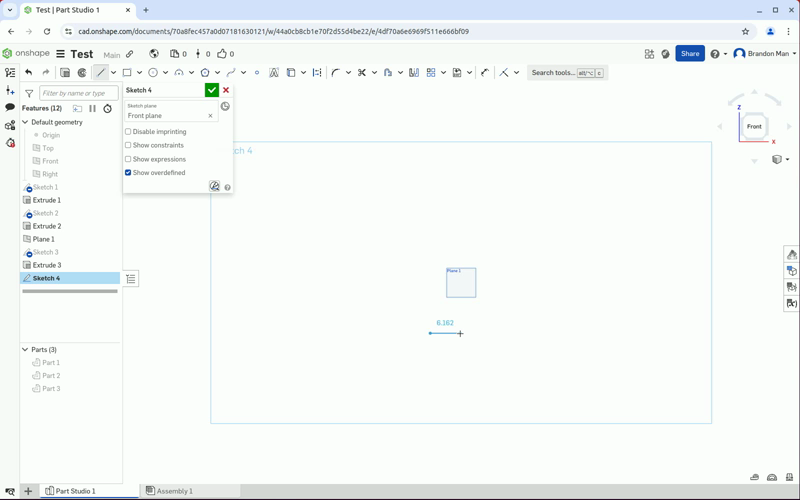
mouse_move(489, 333)
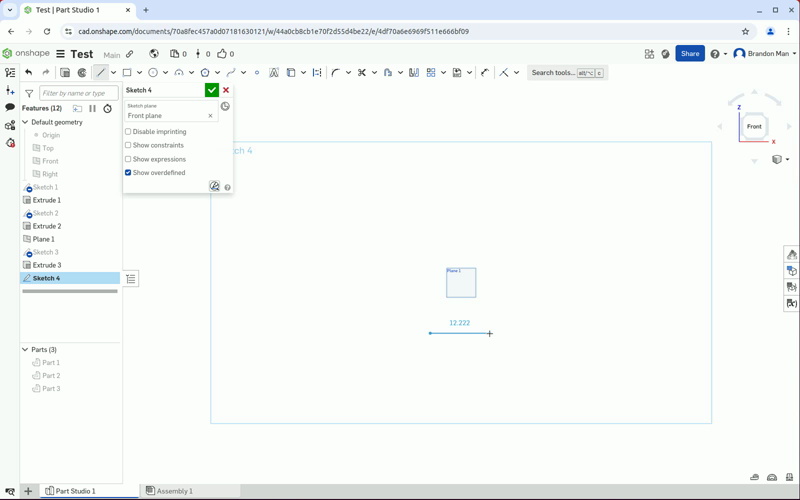
click(489, 333)
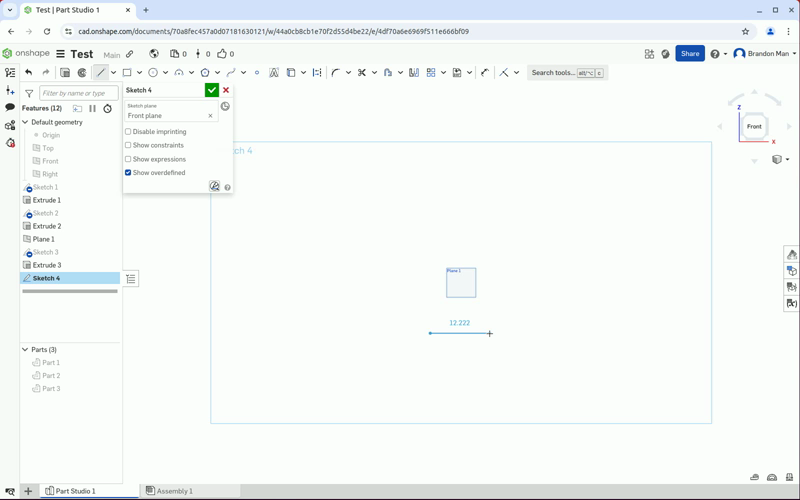
key_up(shift)
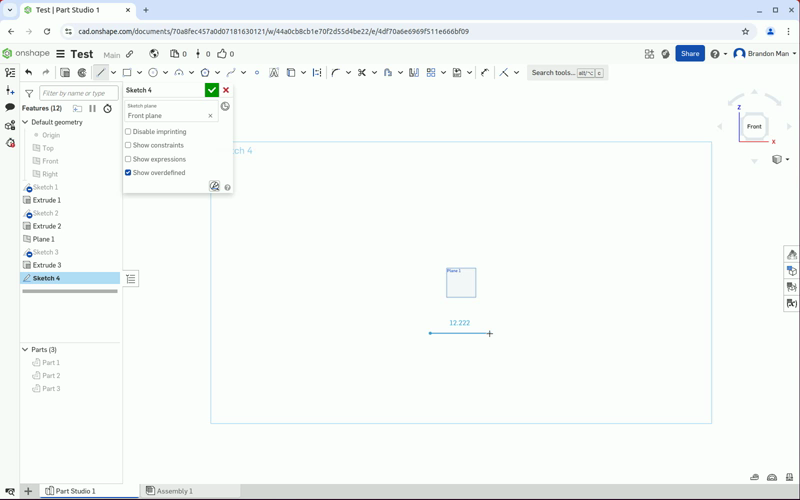
key_down(shift)
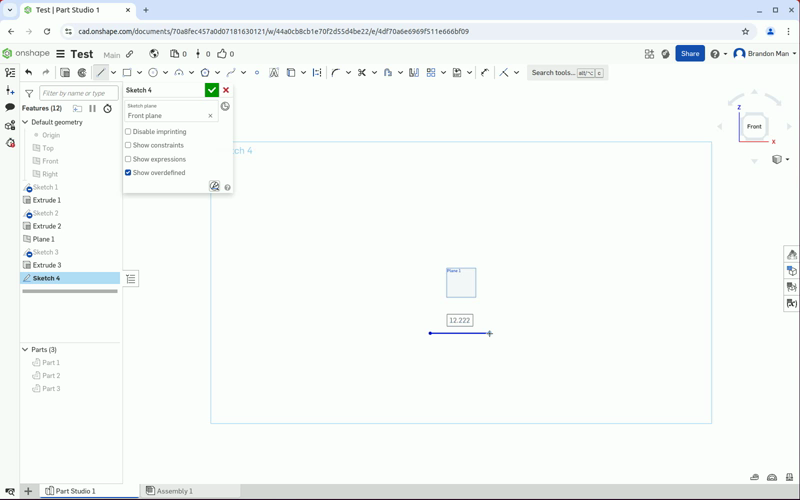
mouse_move(489, 232)
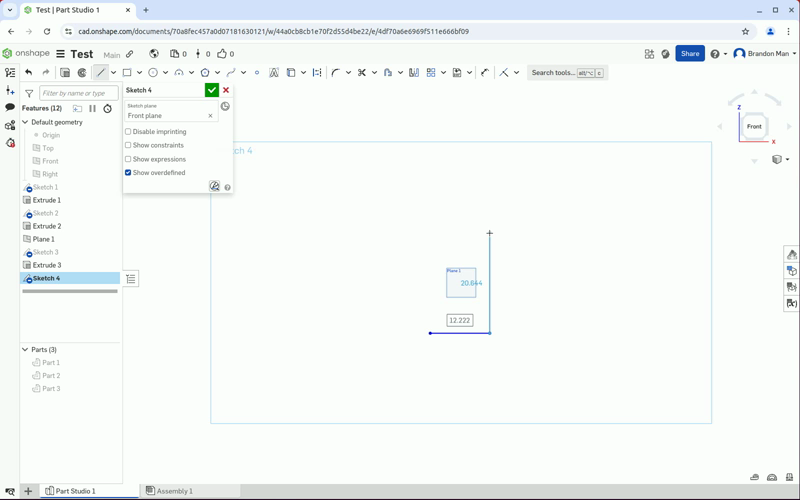
click(489, 232)
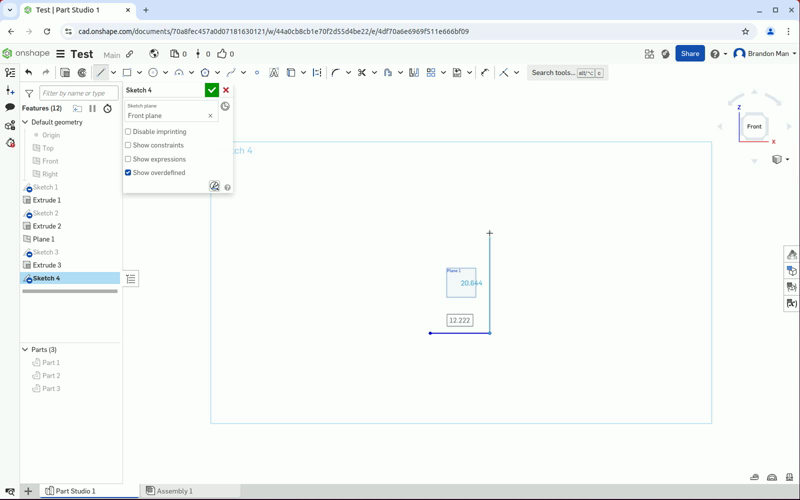
key_up(shift)
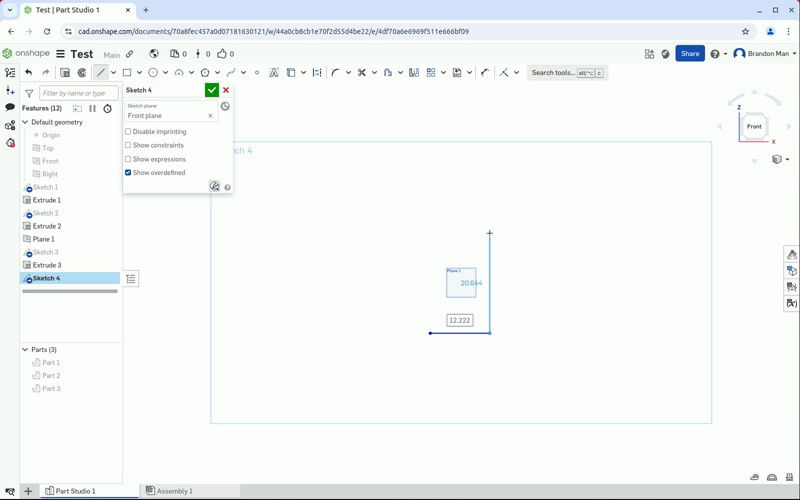
key_down(shift)
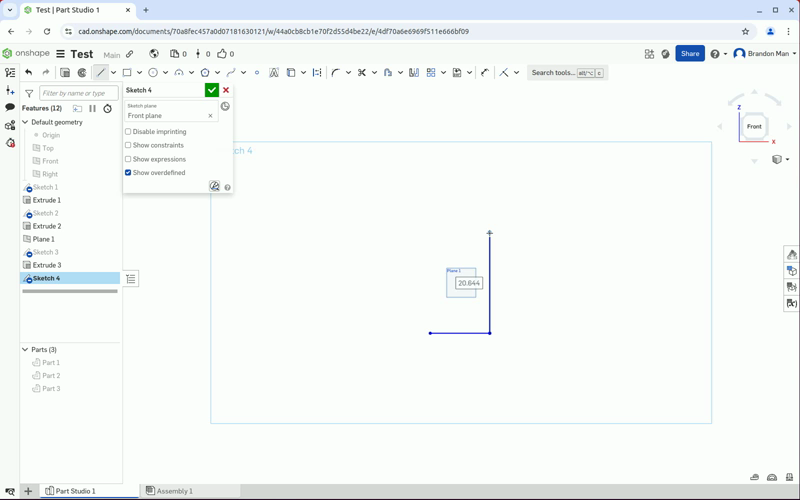
mouse_move(519, 232)
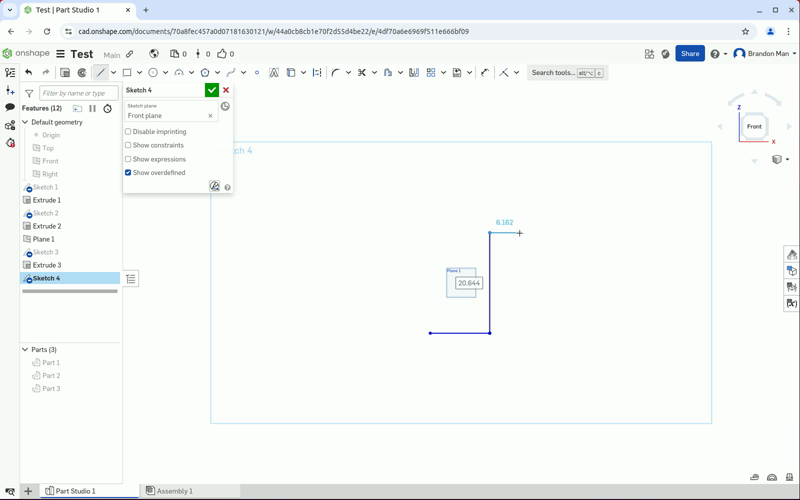
mouse_move(430, 232)
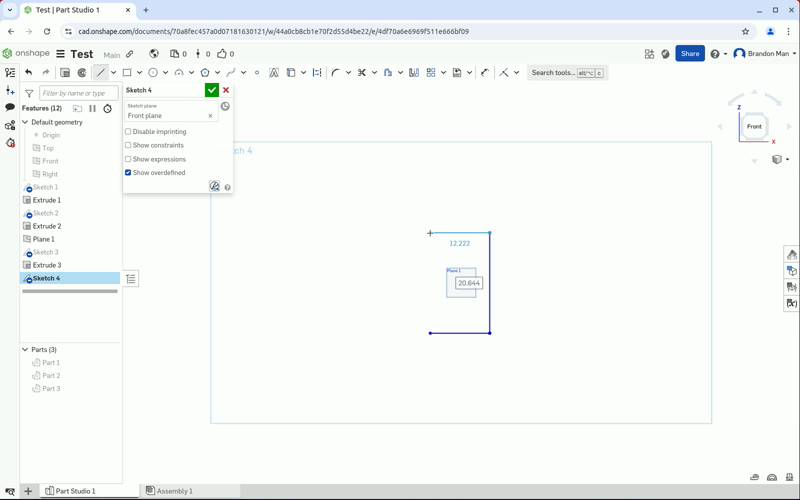
click(430, 232)
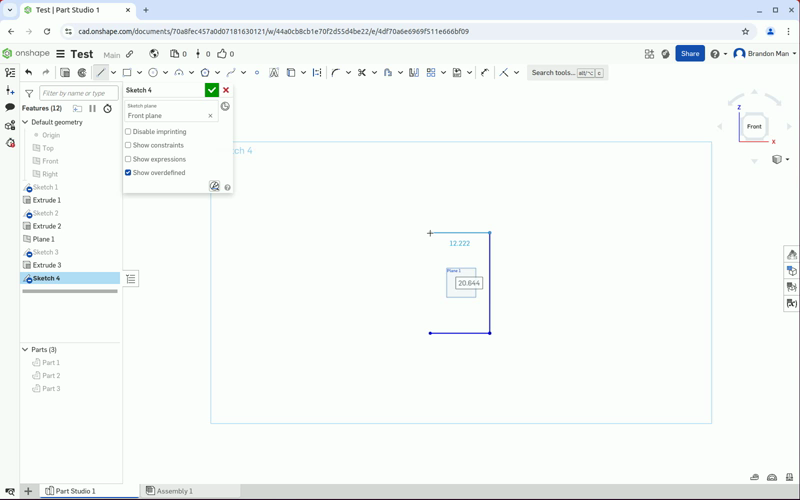
key_up(shift)
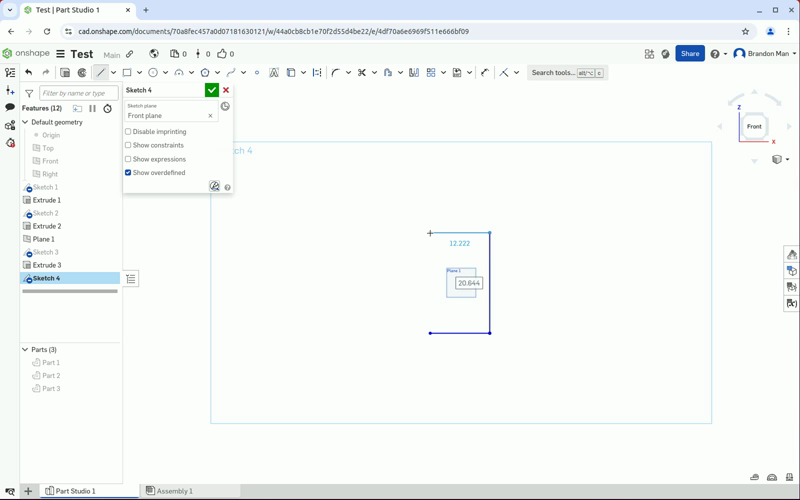
key_down(shift)
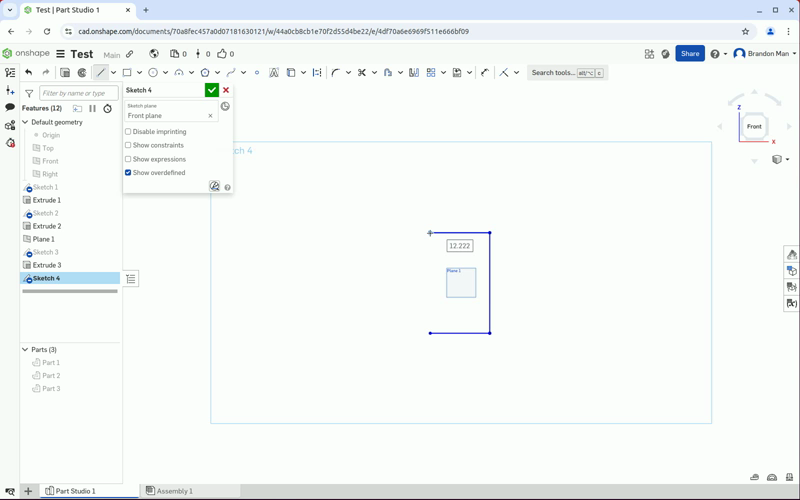
mouse_move(430, 333)
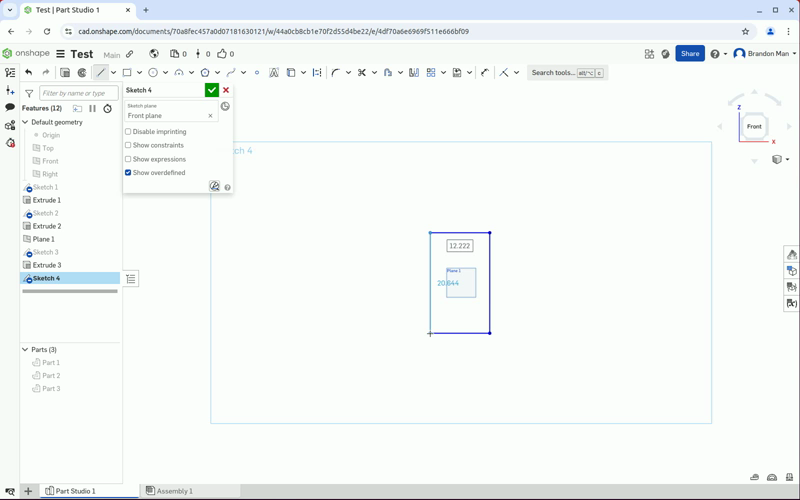
key_up(shift)
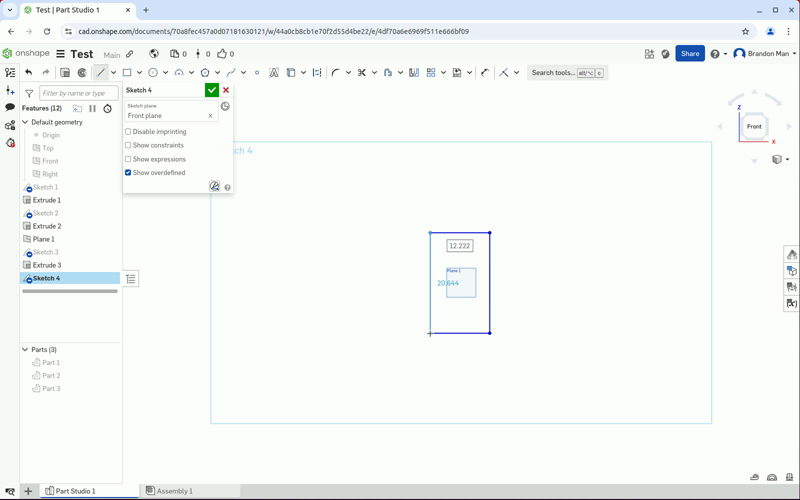
click(430, 333)
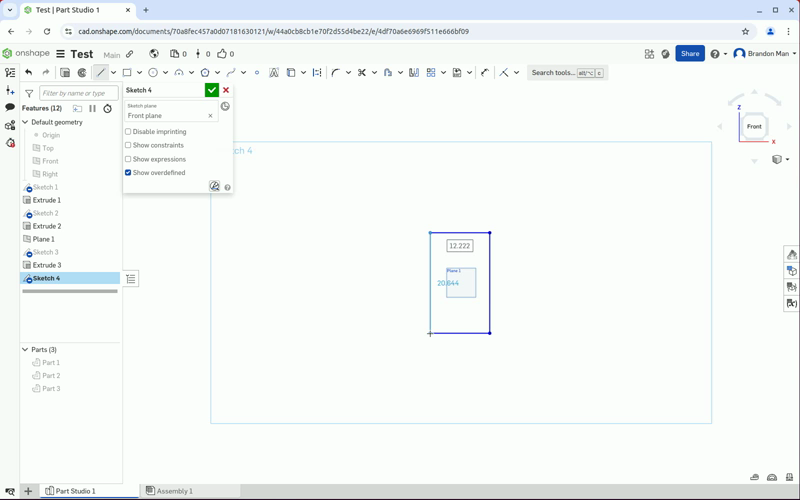
key(esc)
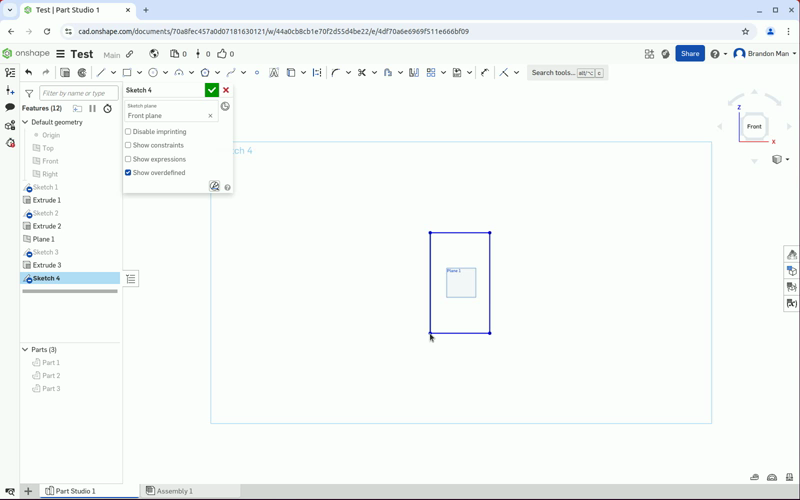
mouse_move(460, 253)
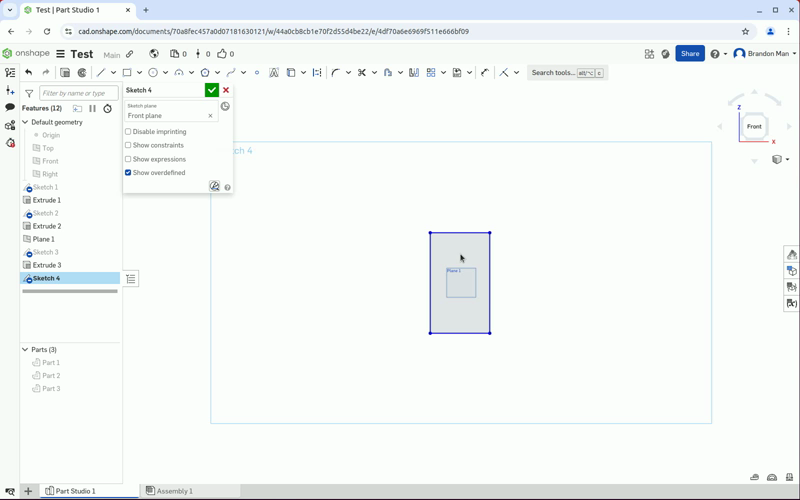
click(460, 253)
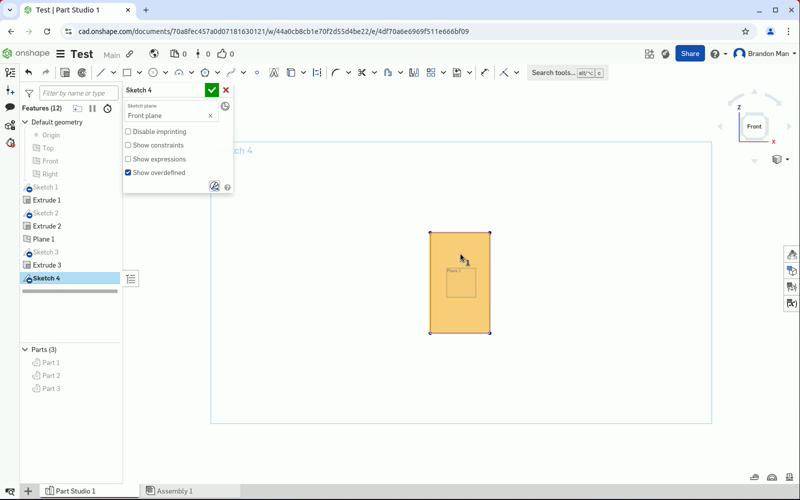
mouse_move(73, 352)
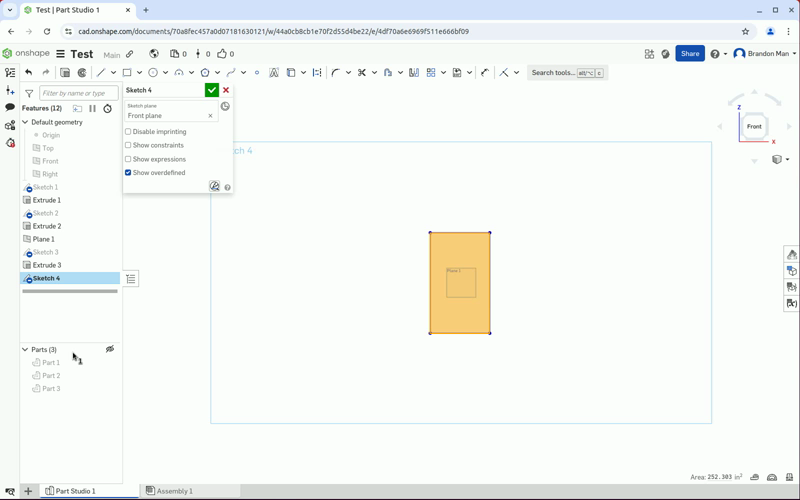
key(shift+y)
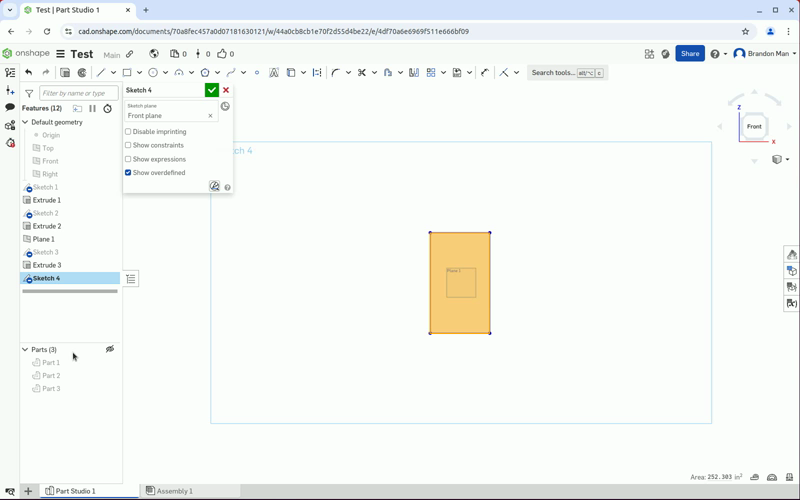
key(shift+e)
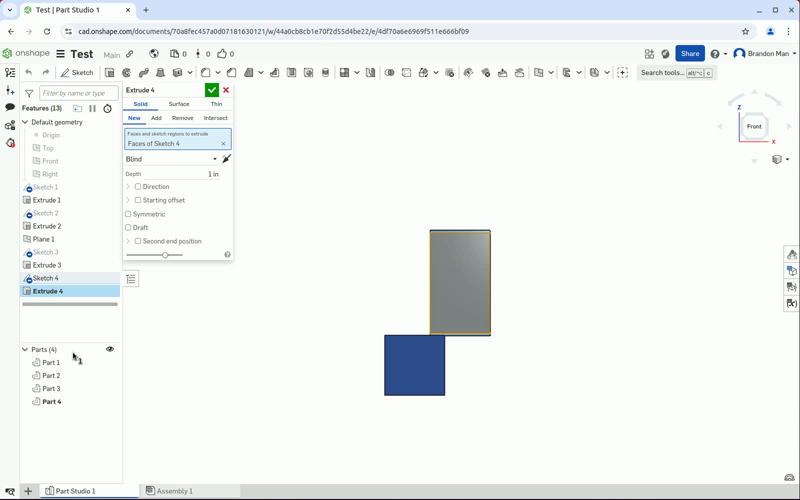
mouse_move(143, 106)
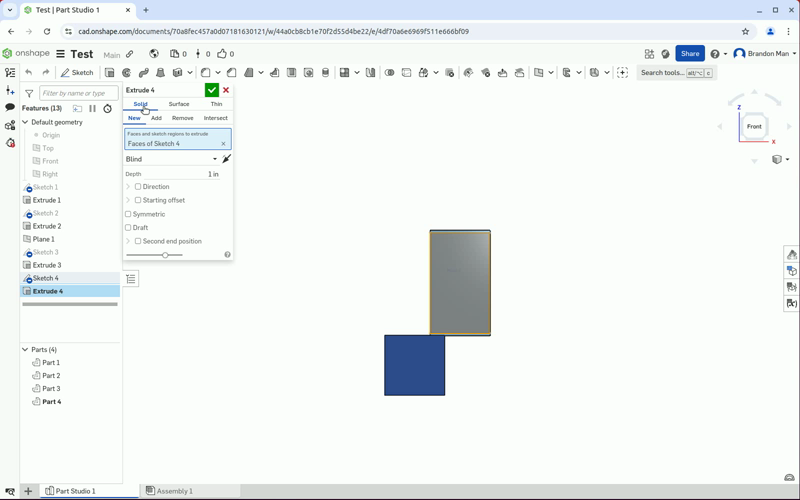
click(143, 106)
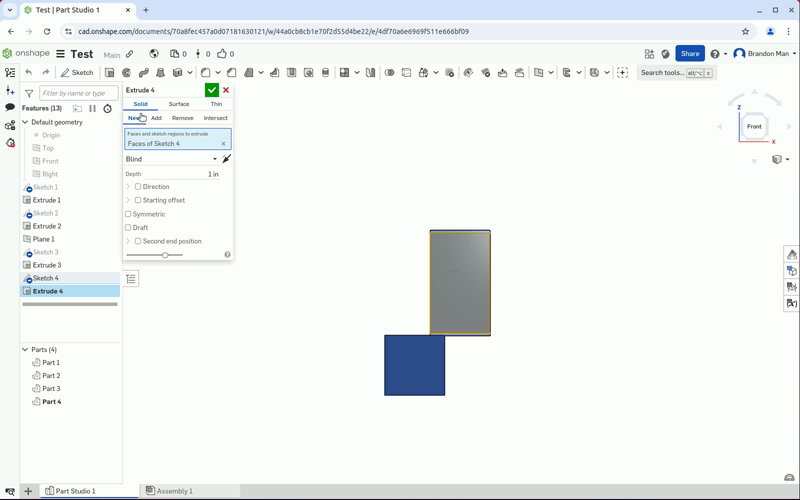
mouse_move(137, 120)
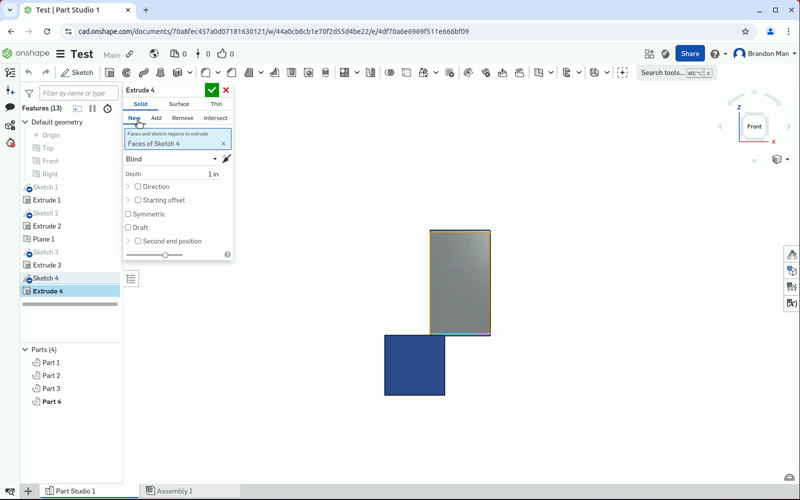
click(137, 120)
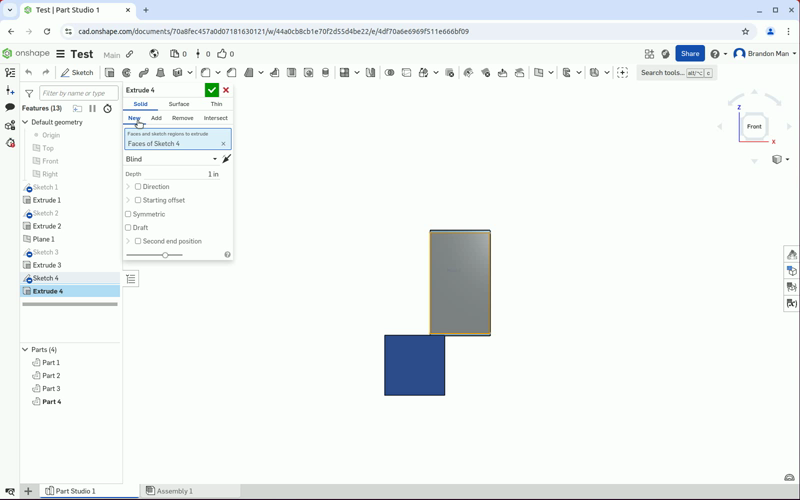
key(tab, 4)
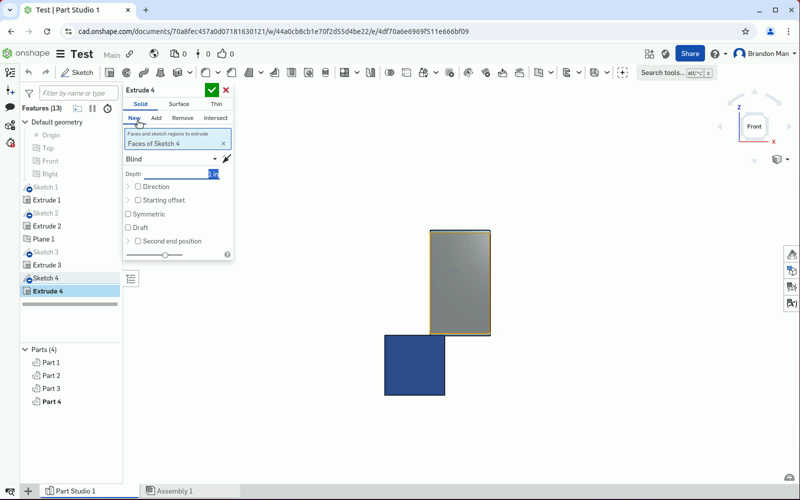
text(0.722)
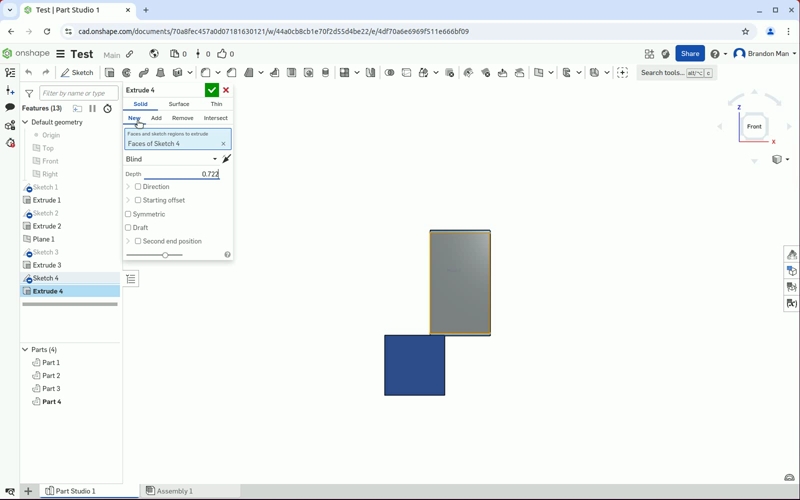
key(enter)
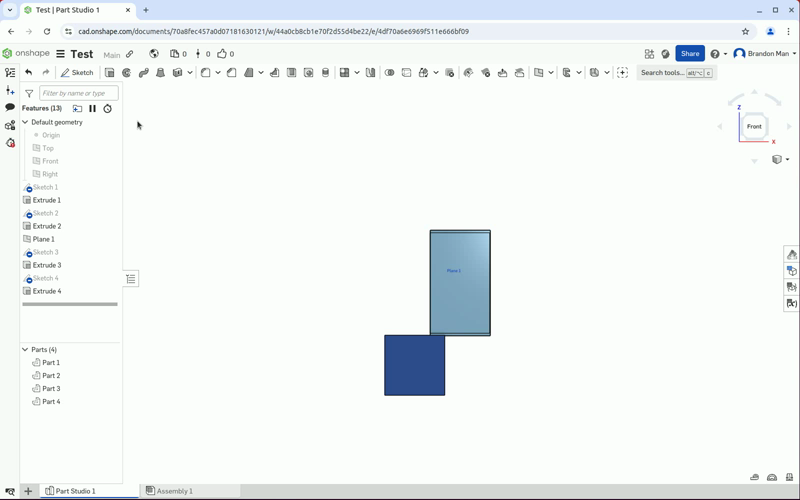
key(shift+h)
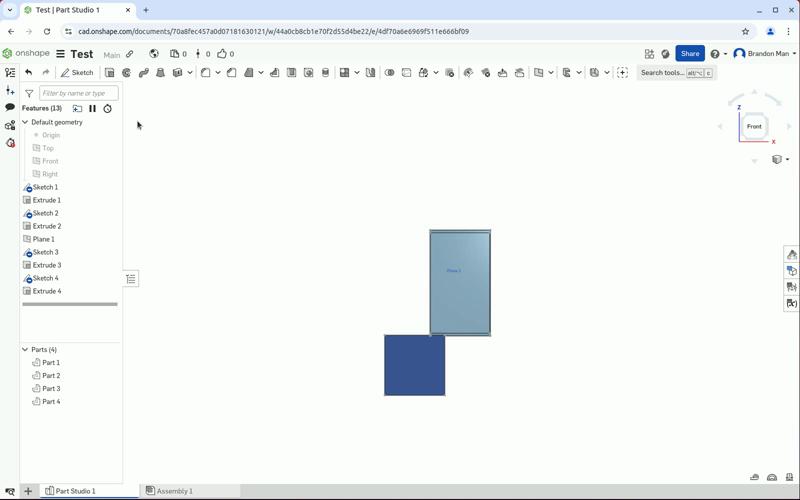
key(shift+h)
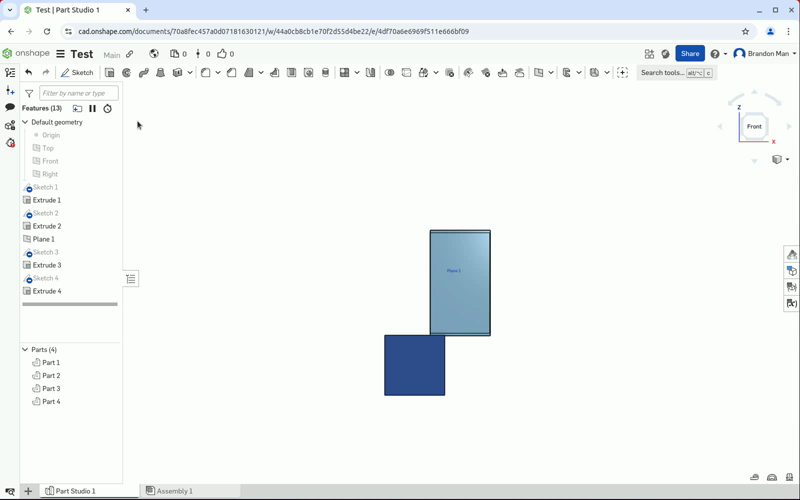
mouse_move(73, 189)
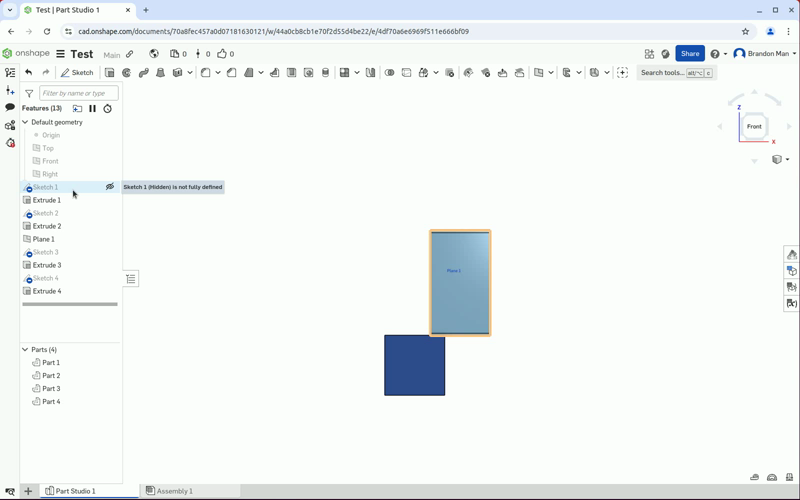
click(73, 189)
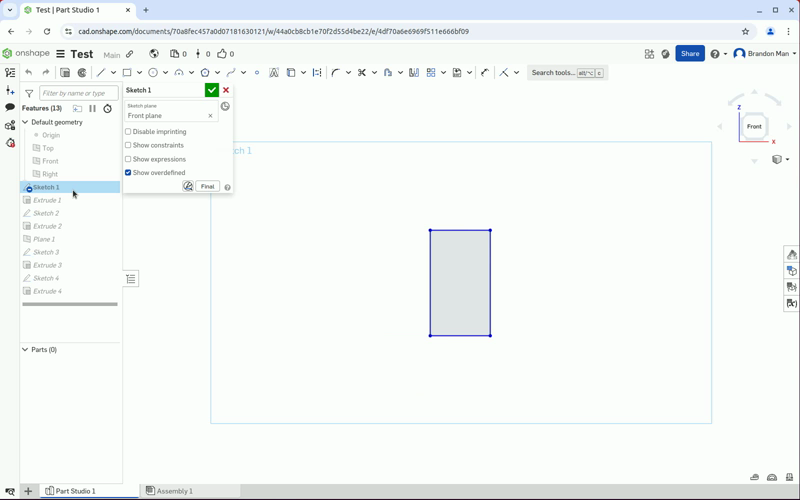
mouse_move(229, 92)
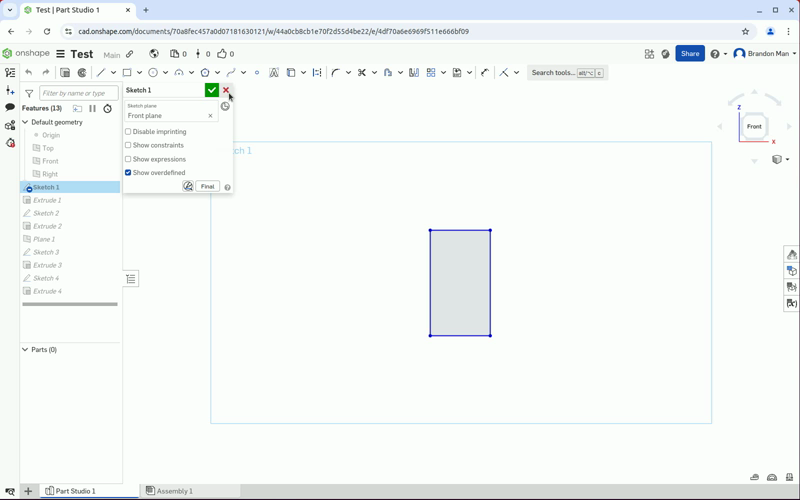
click(229, 92)
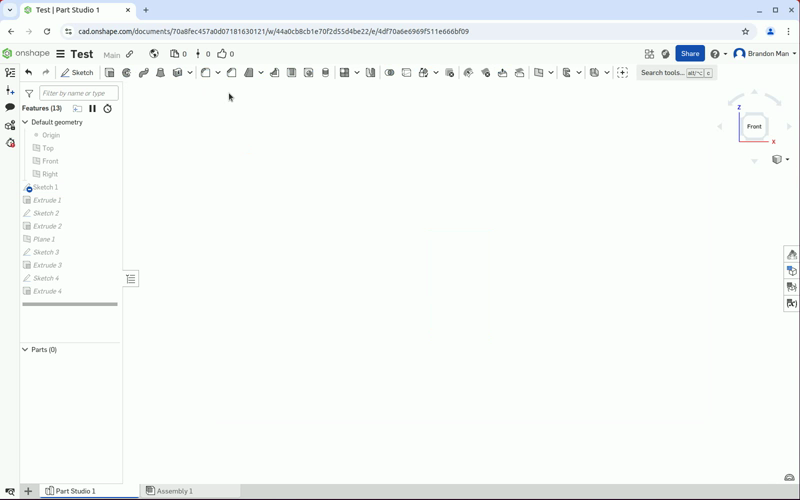
key(shift+s)
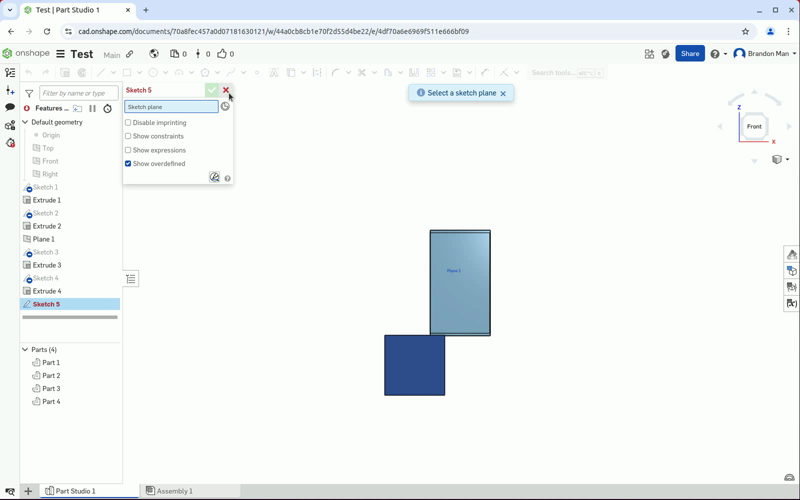
mouse_move(73, 241)
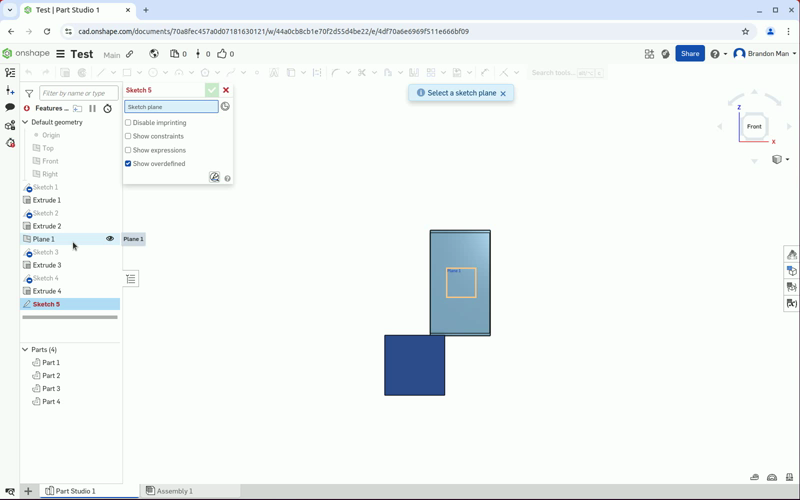
click(73, 241)
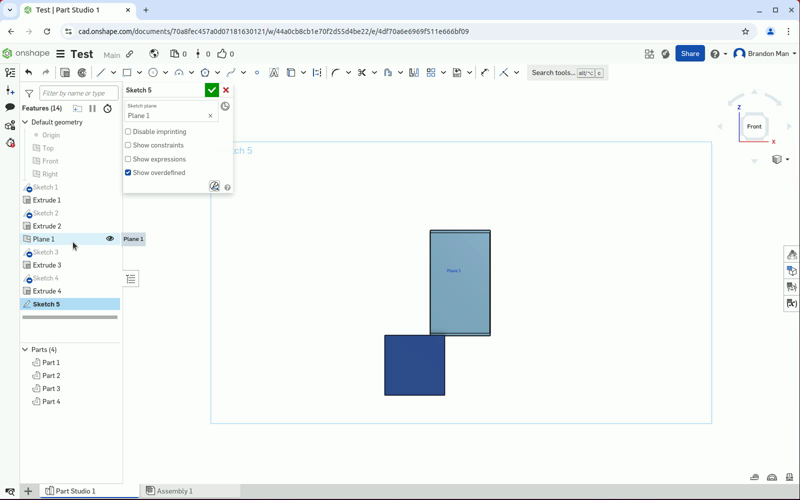
mouse_move(73, 352)
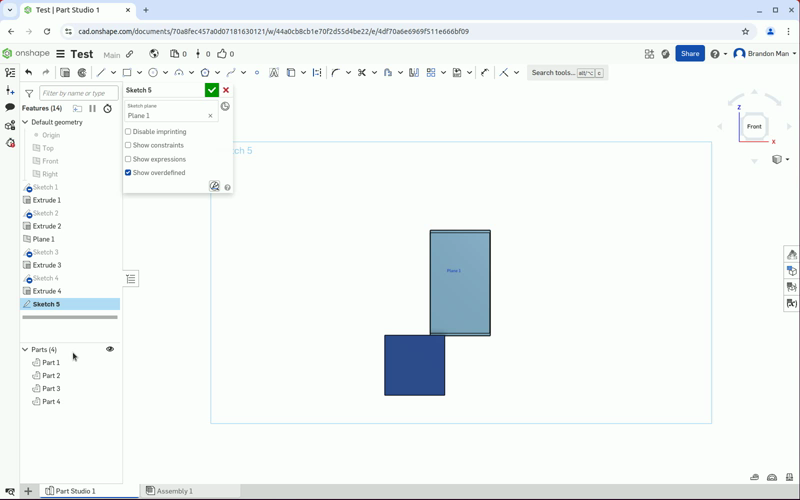
key(y)
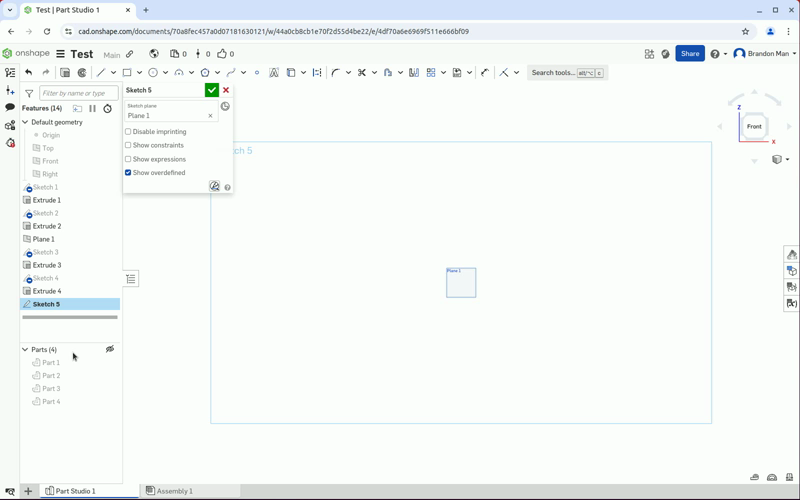
key(l)
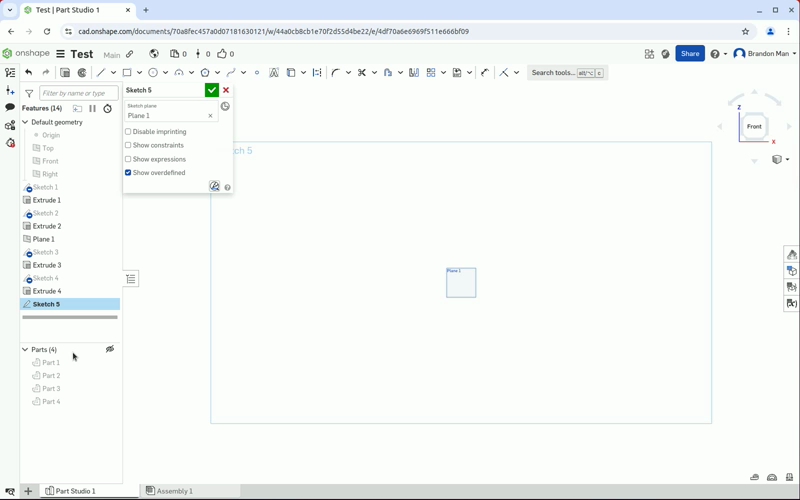
key_down(shift)
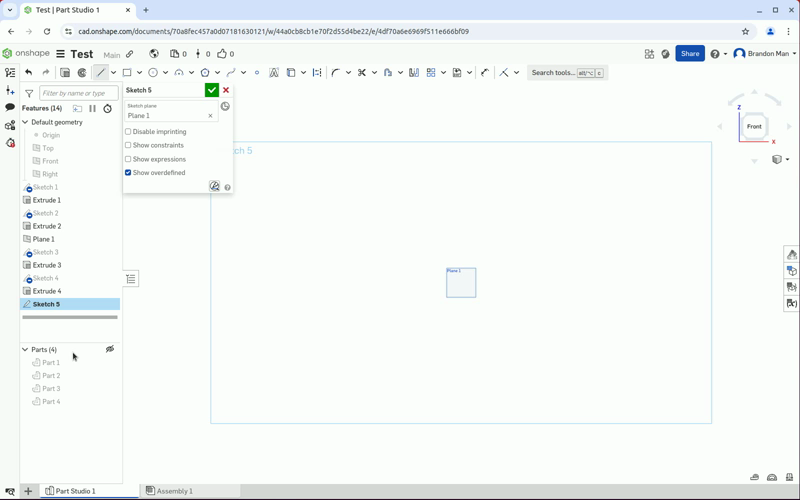
mouse_move(458, 333)
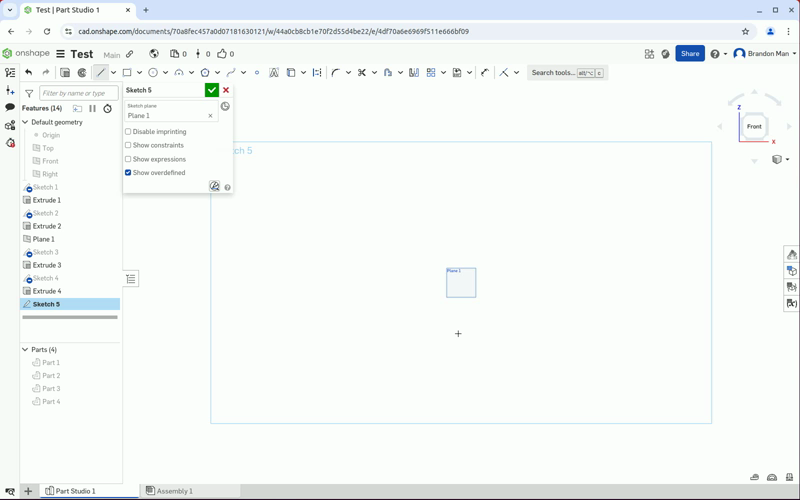
click(458, 333)
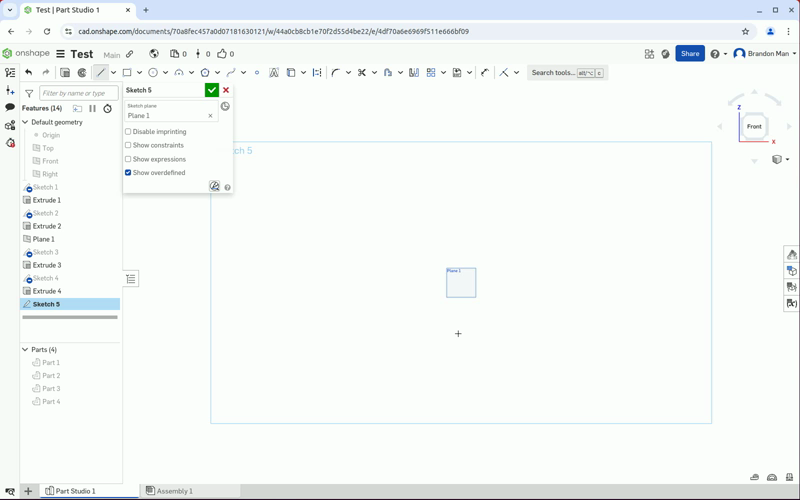
key_up(shift)
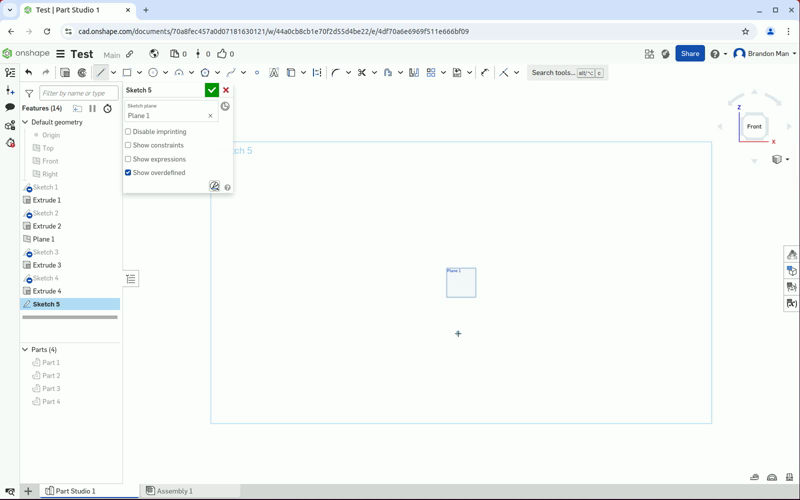
key_down(shift)
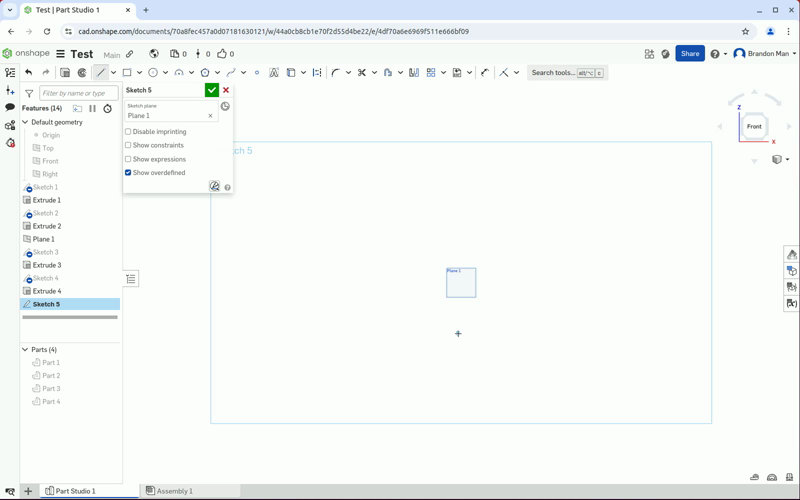
mouse_move(488, 333)
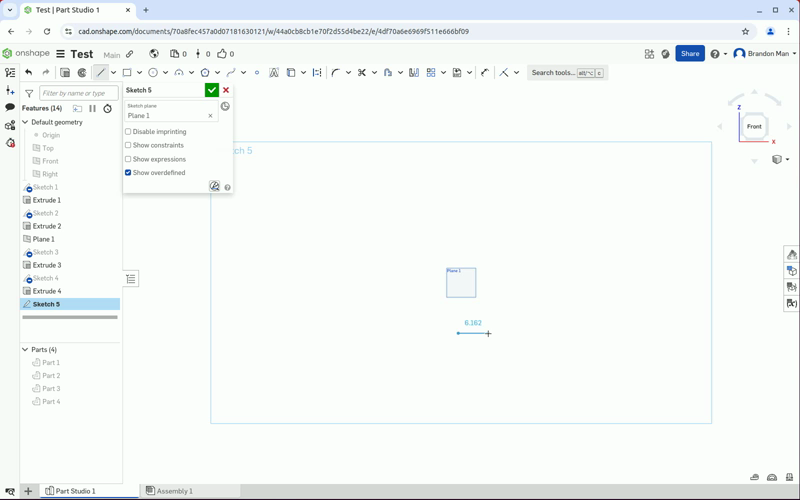
mouse_move(462, 333)
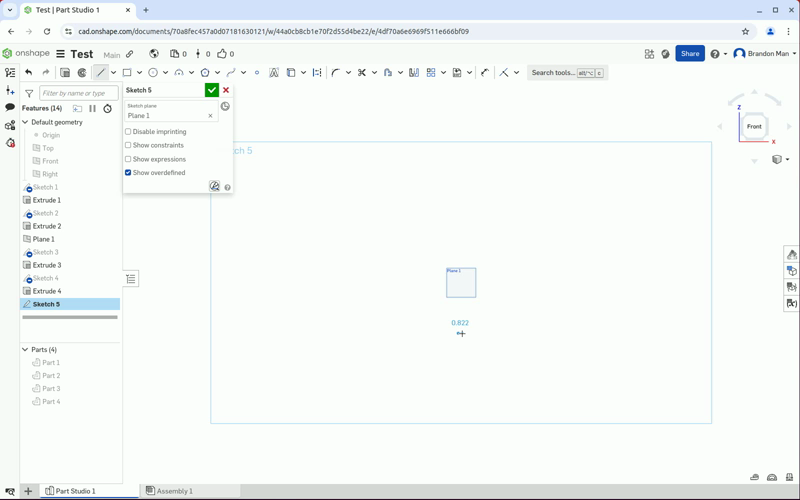
scroll(6)
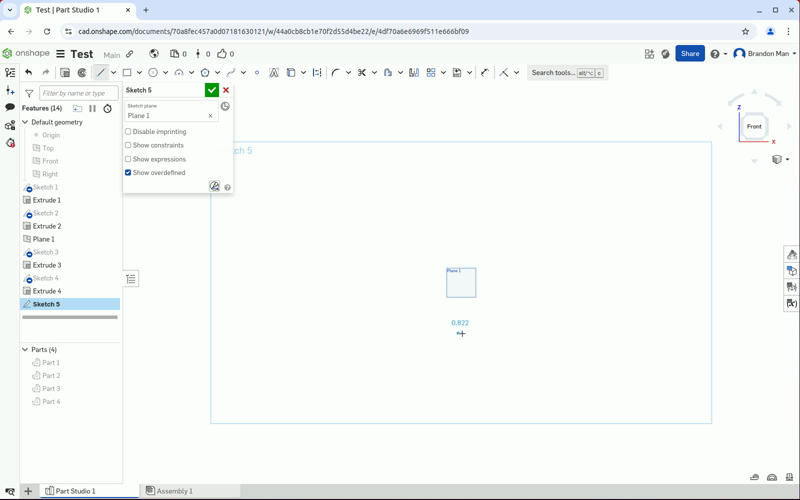
scroll(6)
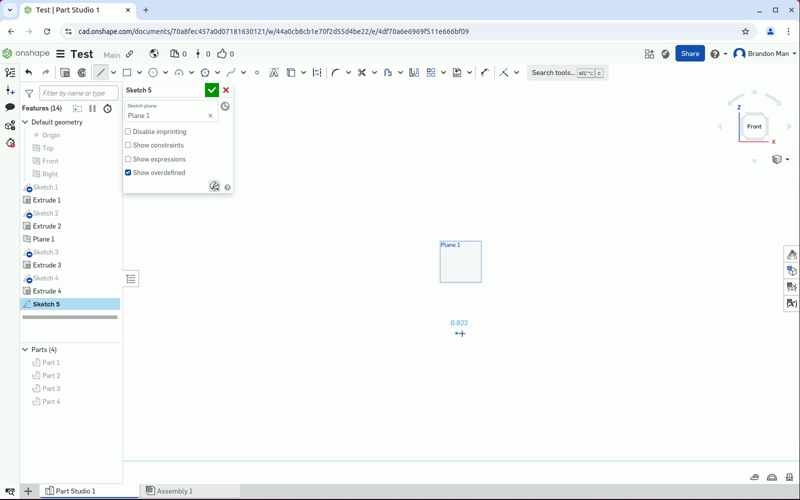
scroll(6)
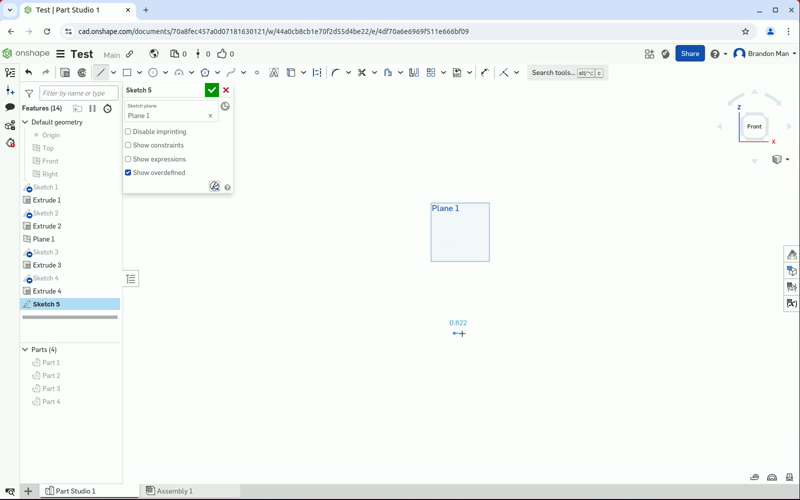
scroll(6)
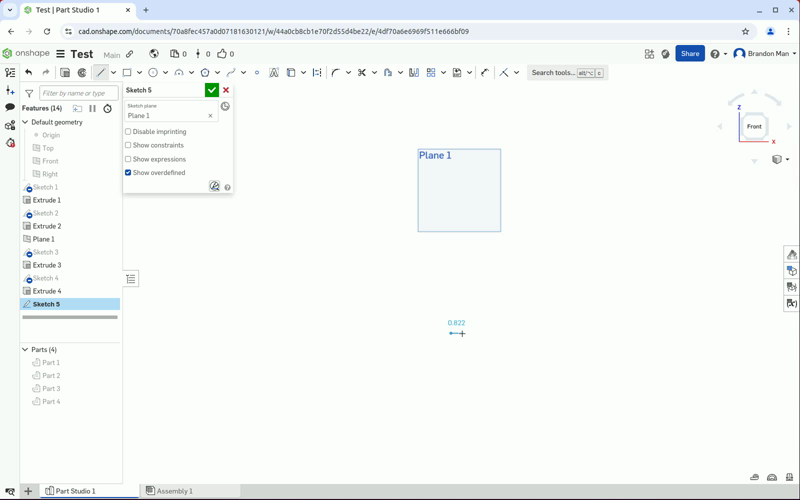
scroll(6)
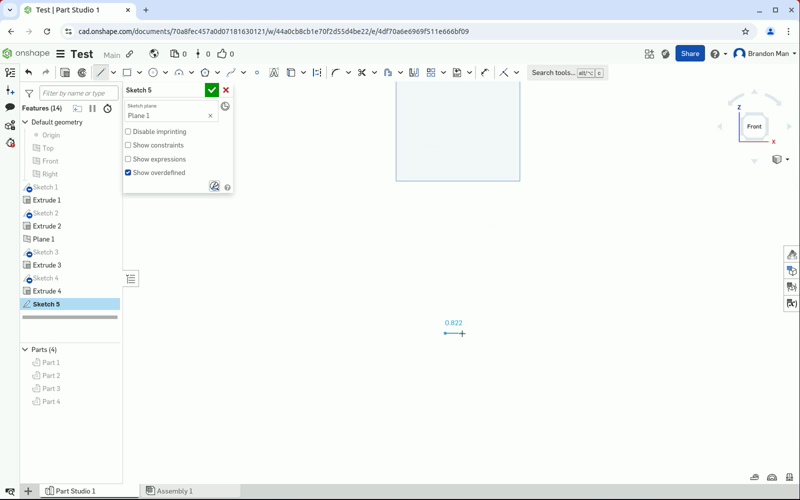
scroll(6)
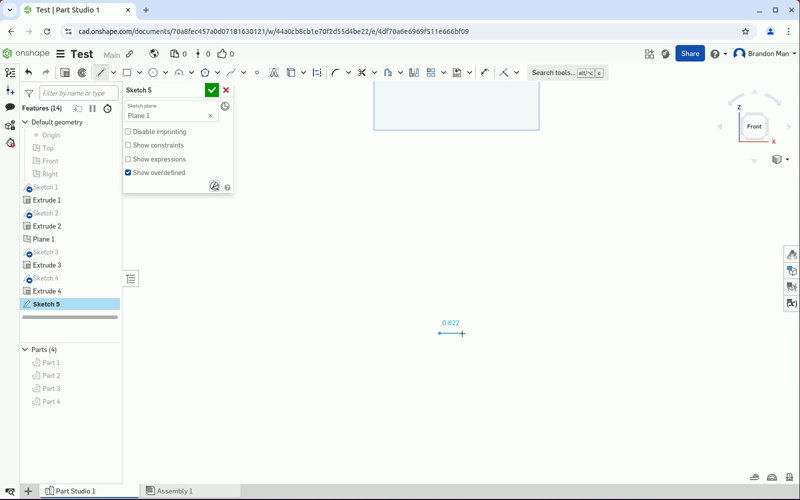
scroll(6)
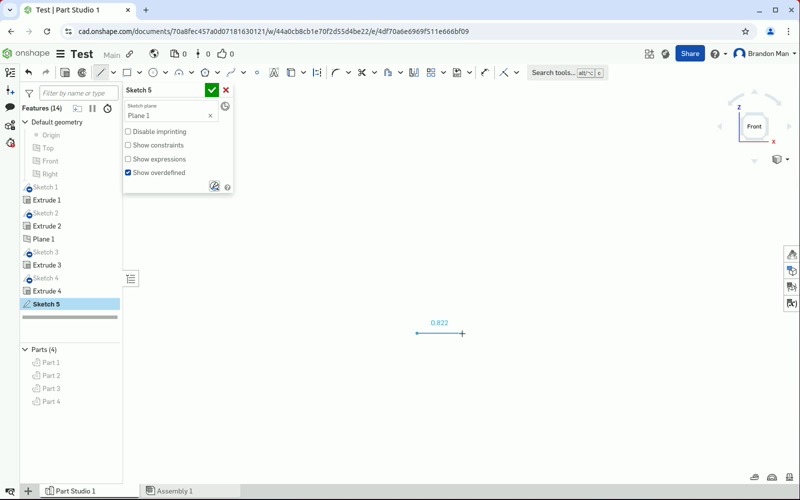
click(462, 333)
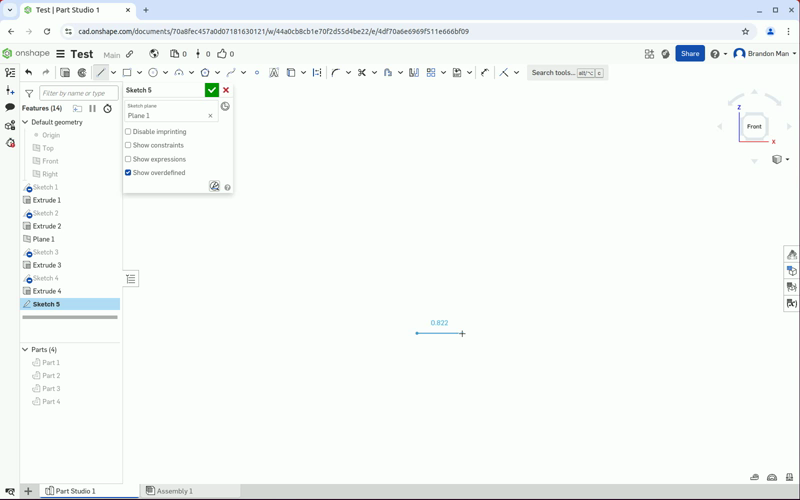
scroll(-6)
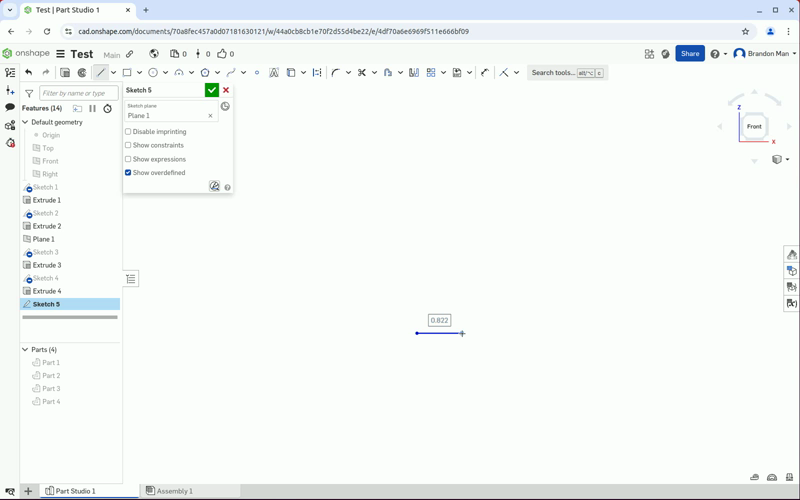
scroll(-6)
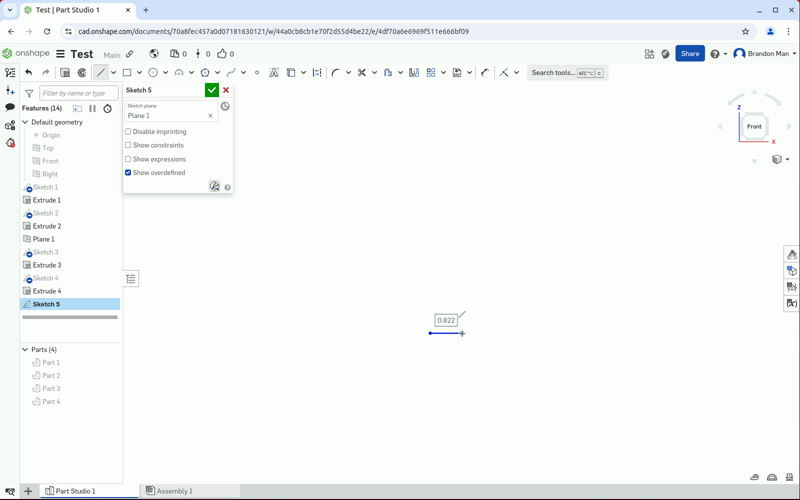
scroll(-6)
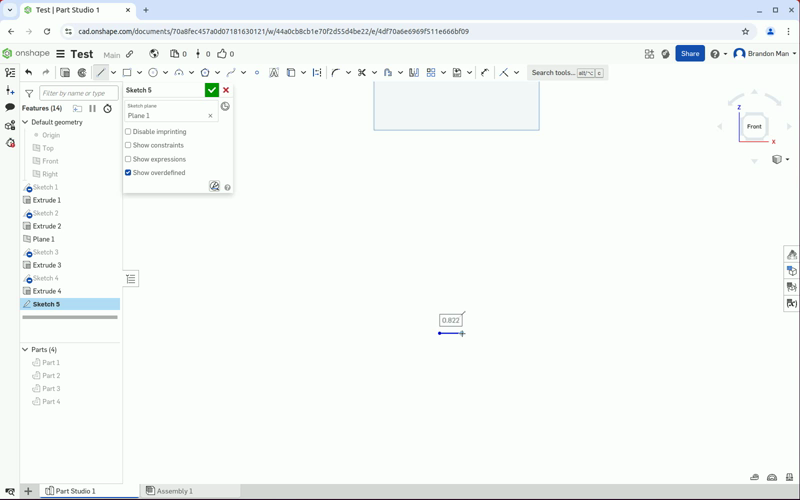
scroll(-6)
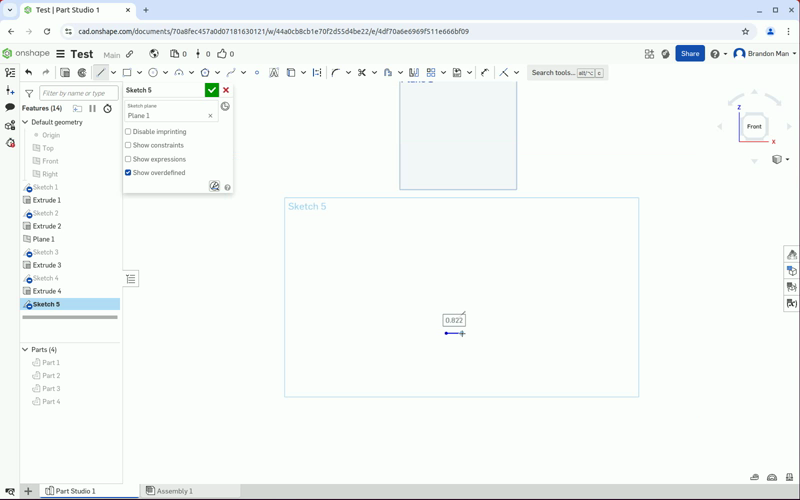
scroll(-6)
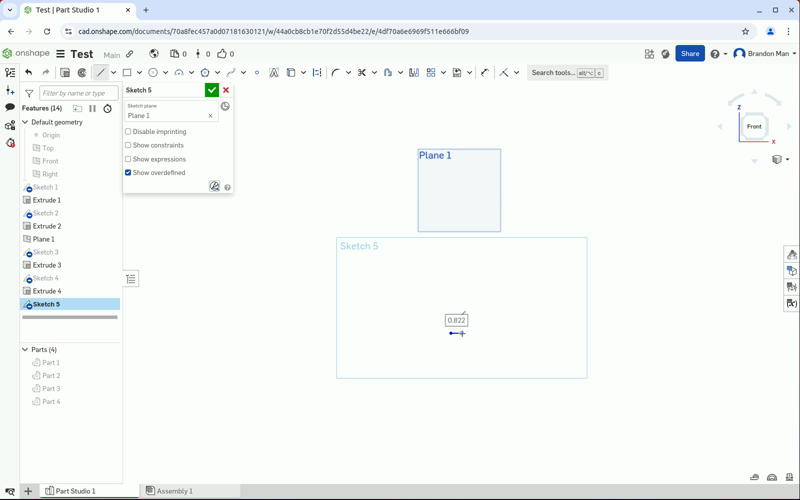
scroll(-6)
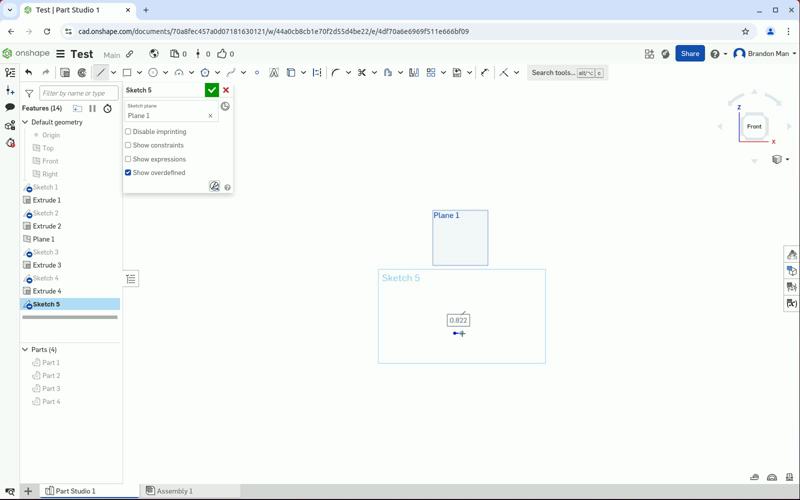
scroll(-6)
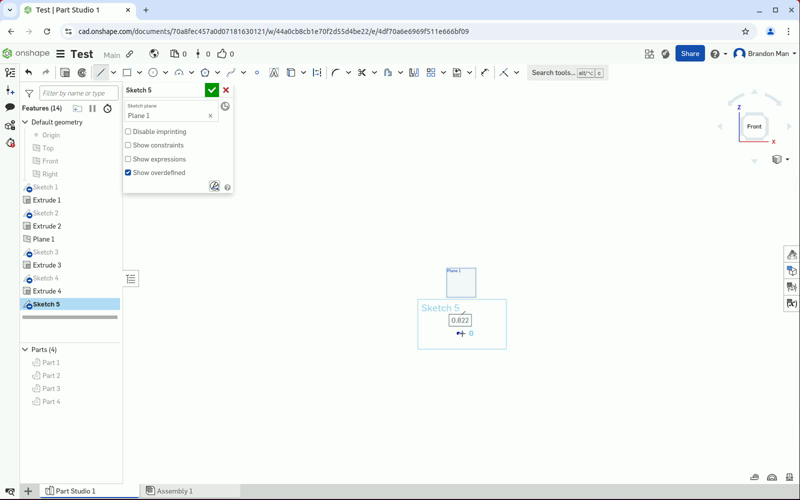
key_up(shift)
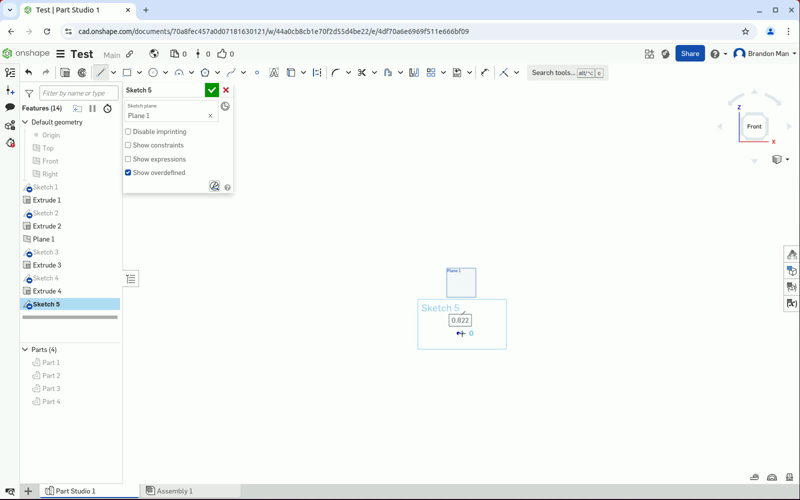
key_down(shift)
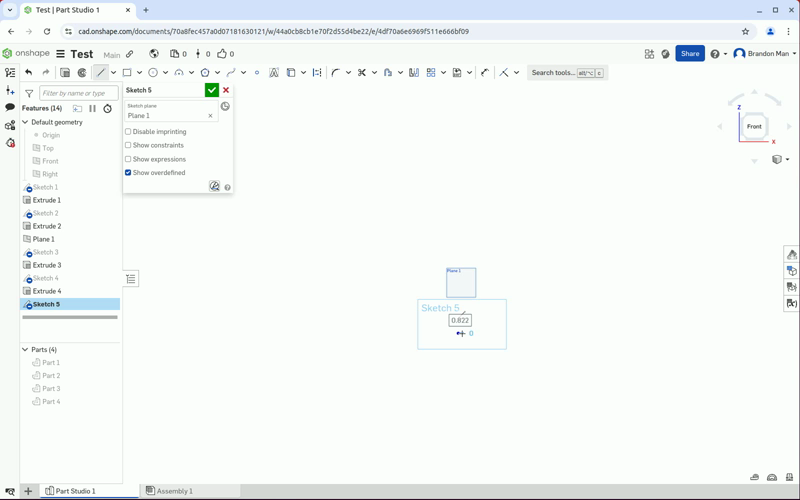
mouse_move(492, 333)
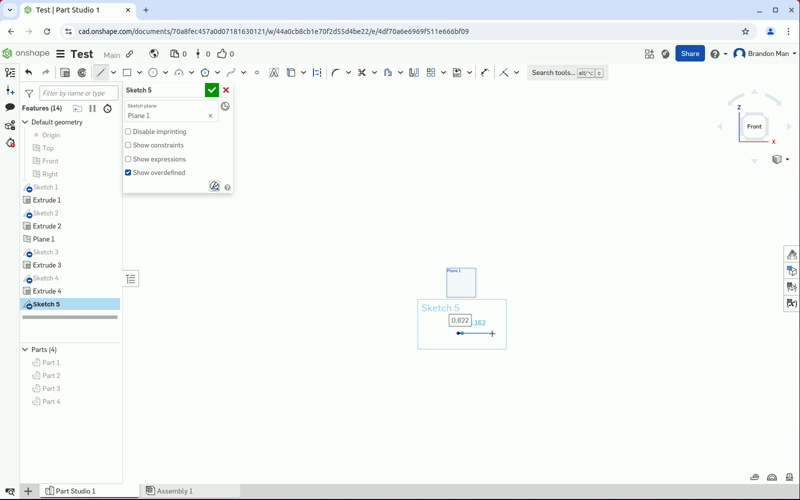
mouse_move(462, 282)
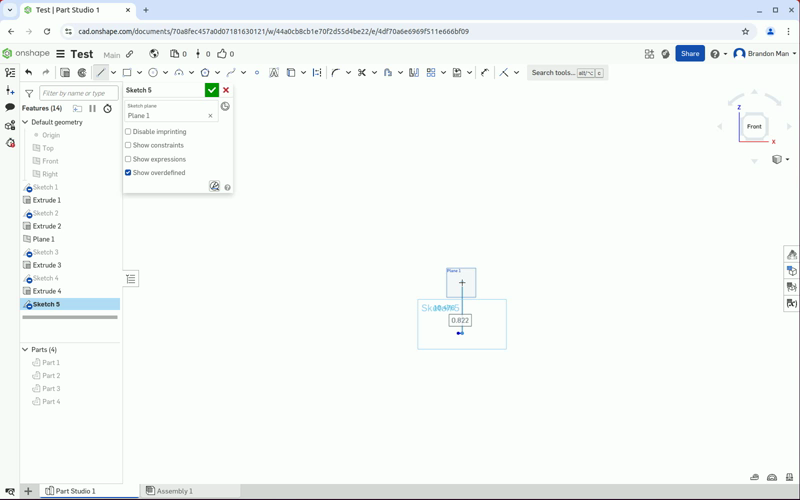
click(462, 282)
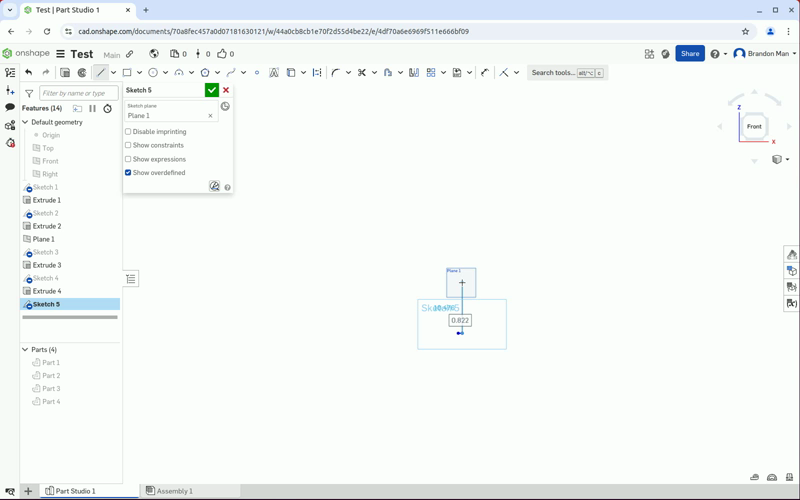
key_up(shift)
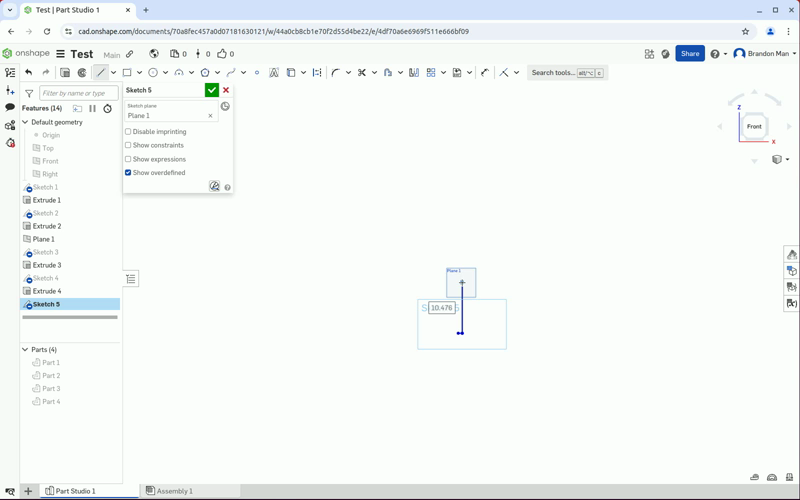
key_down(shift)
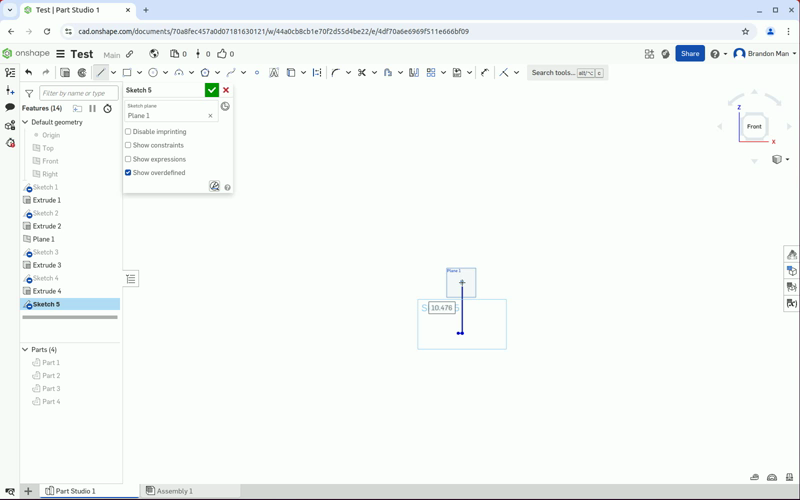
mouse_move(492, 282)
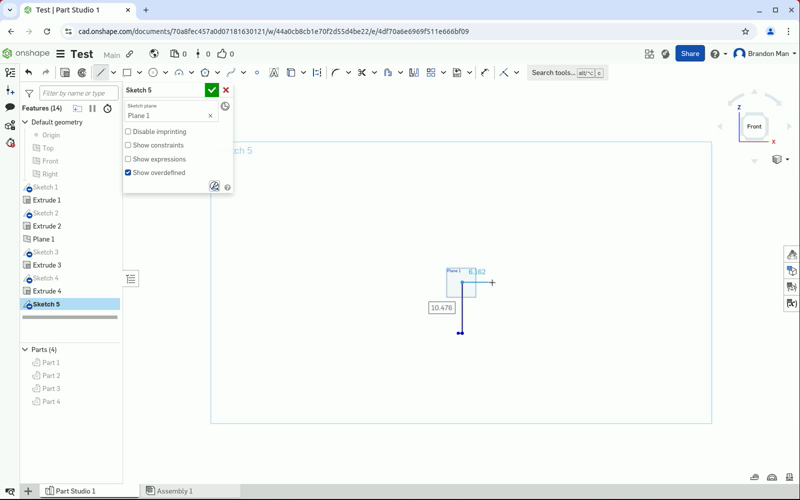
mouse_move(458, 282)
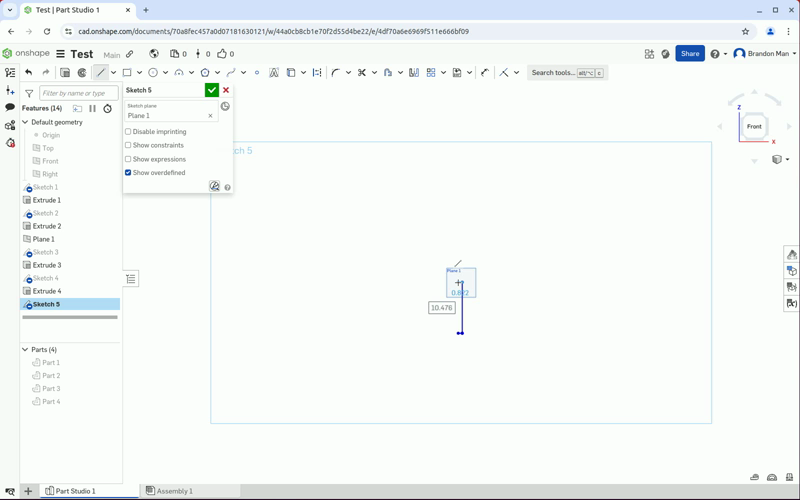
scroll(6)
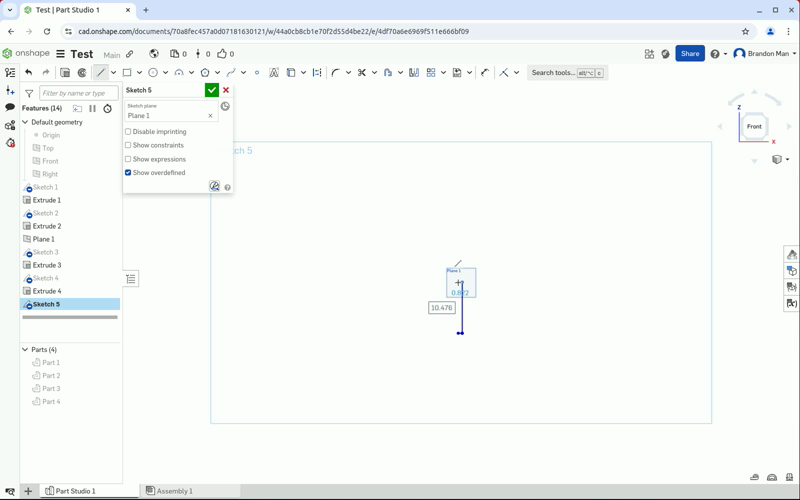
scroll(6)
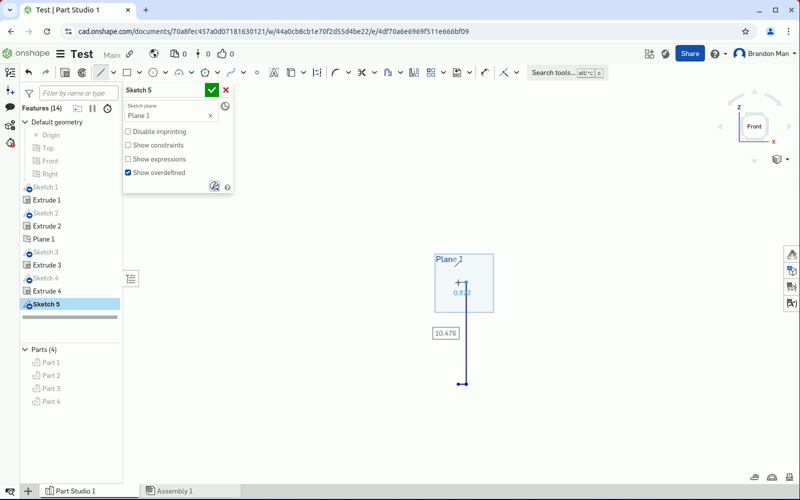
scroll(6)
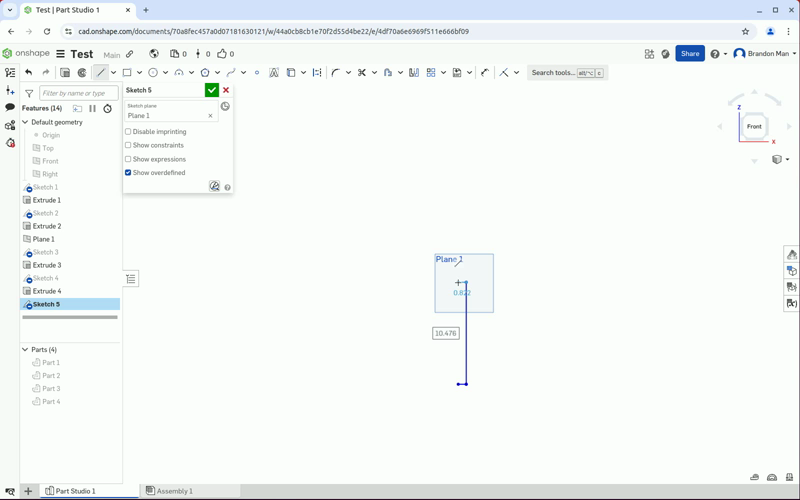
scroll(6)
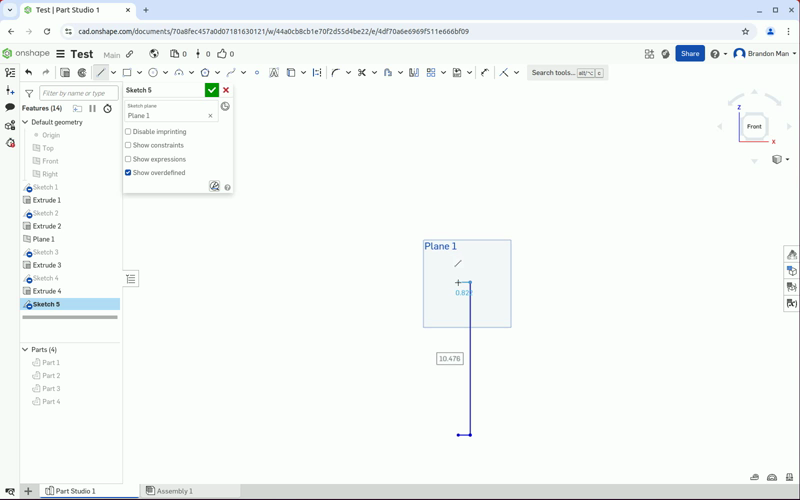
scroll(6)
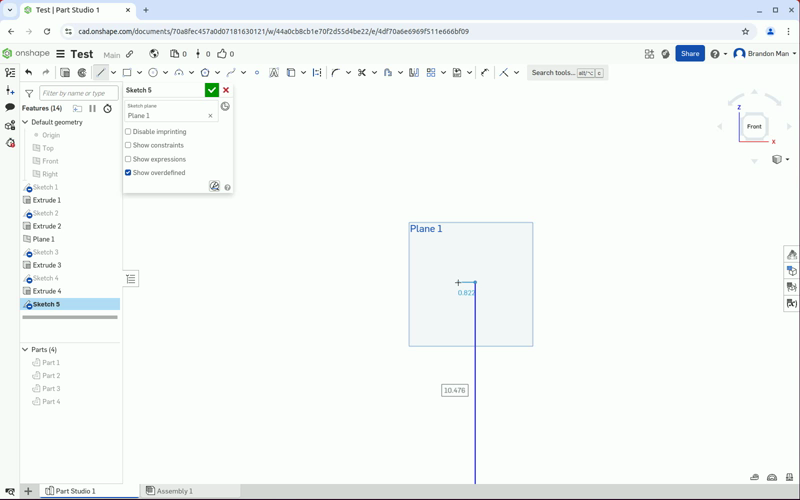
scroll(6)
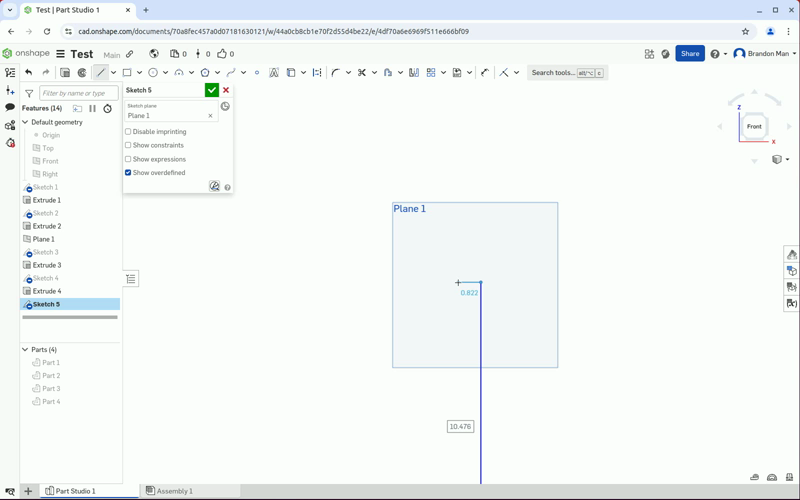
scroll(6)
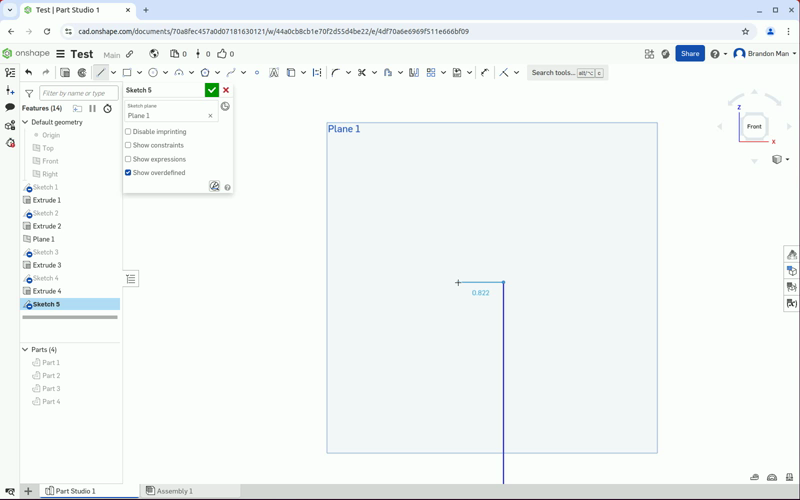
click(458, 282)
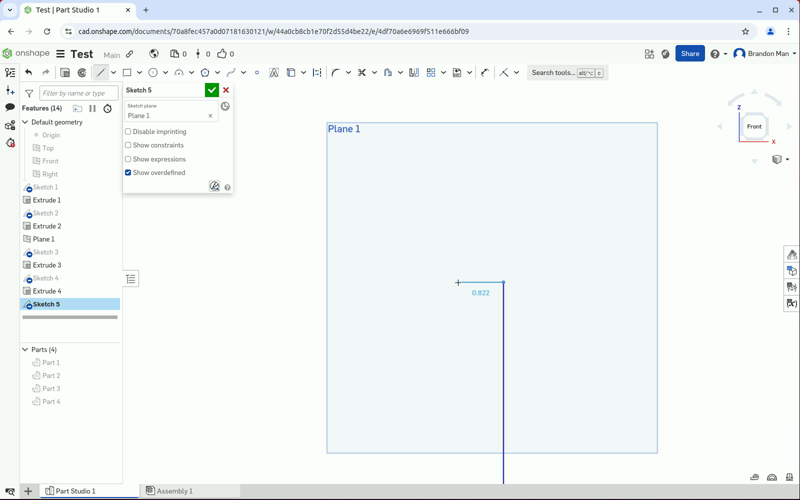
scroll(-6)
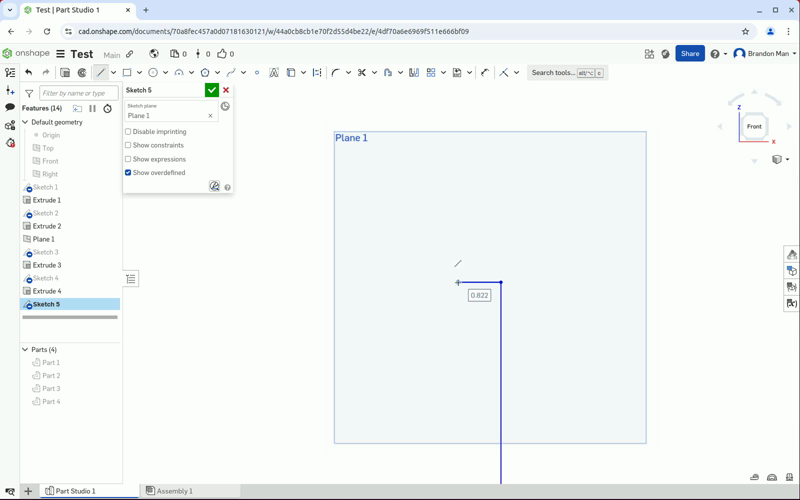
scroll(-6)
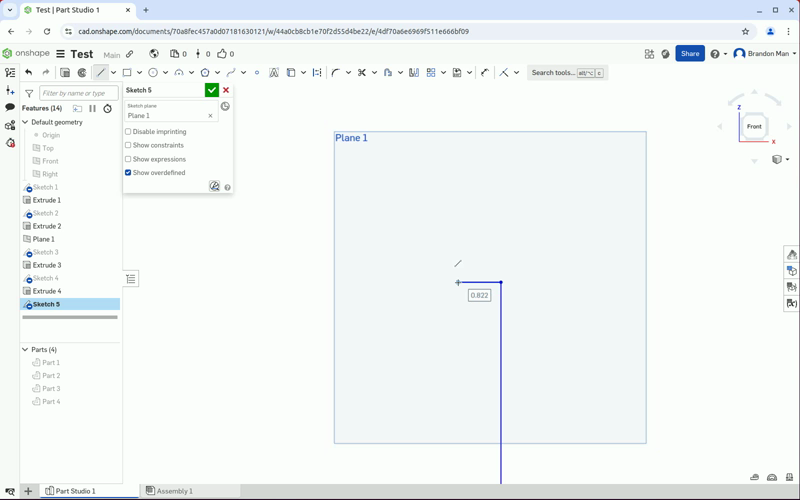
scroll(-6)
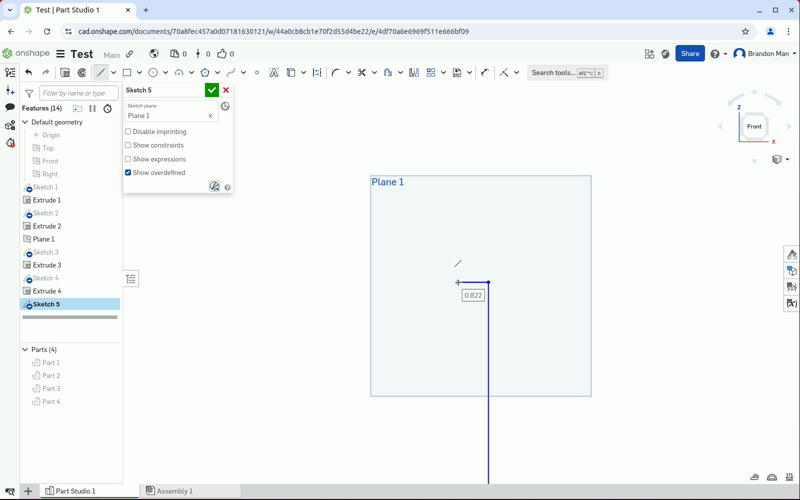
scroll(-6)
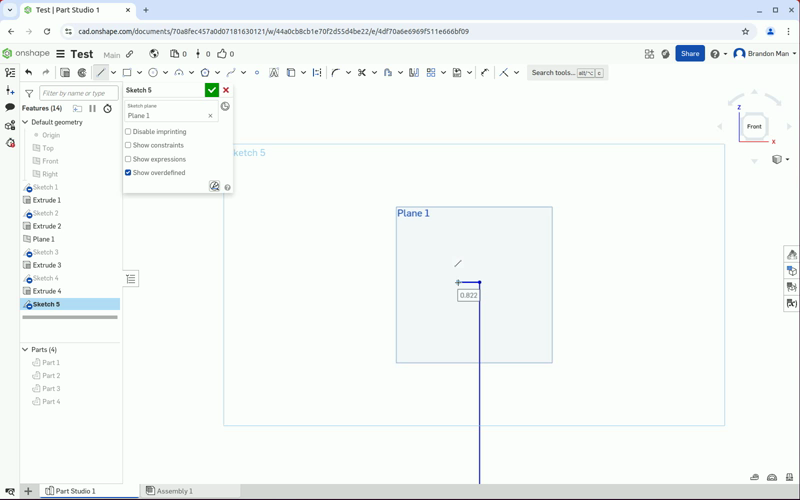
scroll(-6)
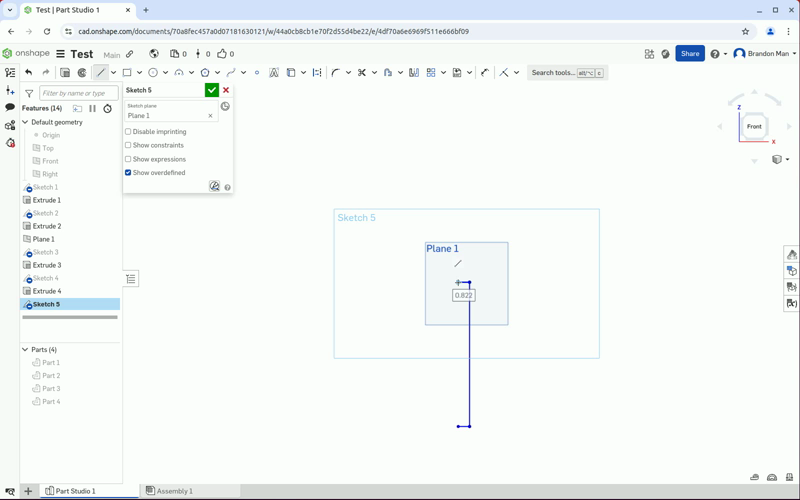
scroll(-6)
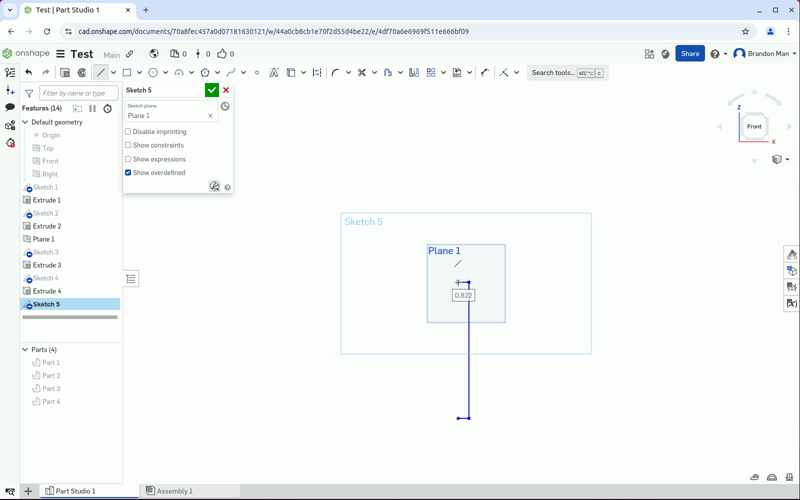
scroll(-6)
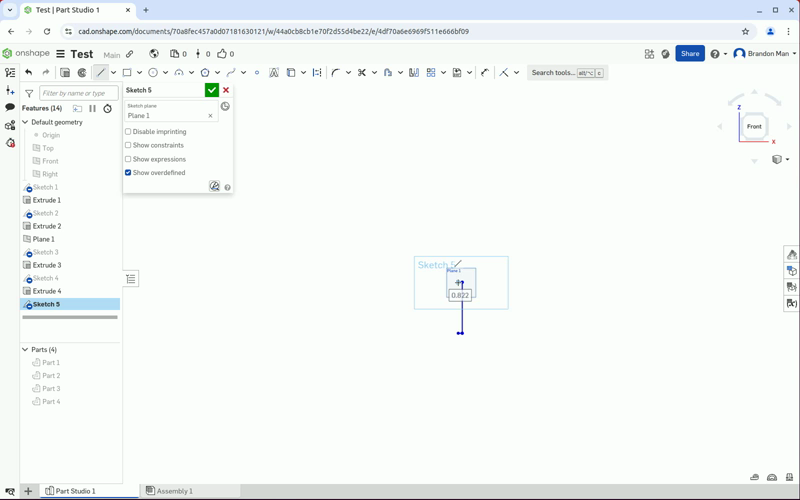
key_up(shift)
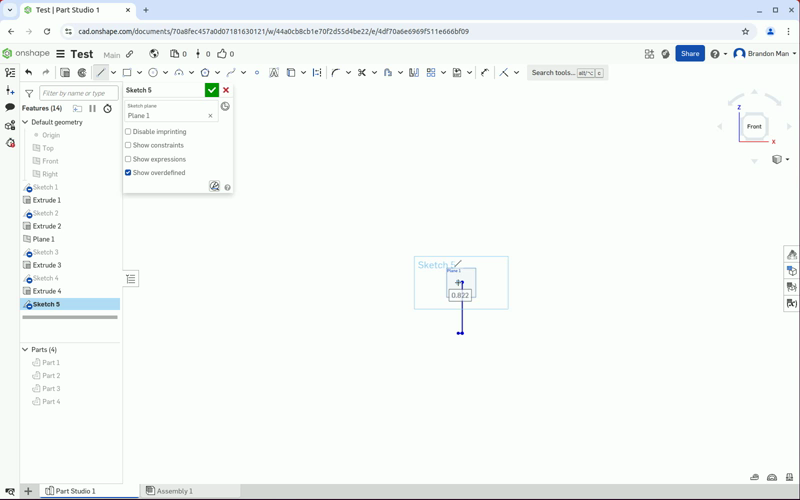
mouse_move(488, 282)
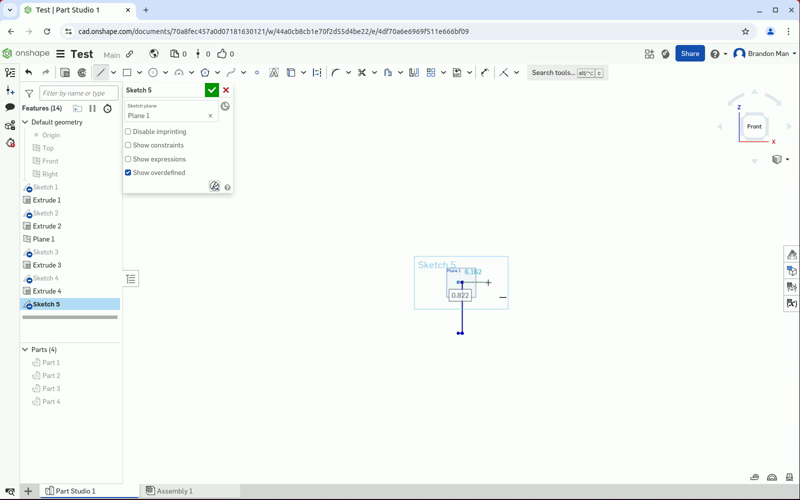
key_down(shift)
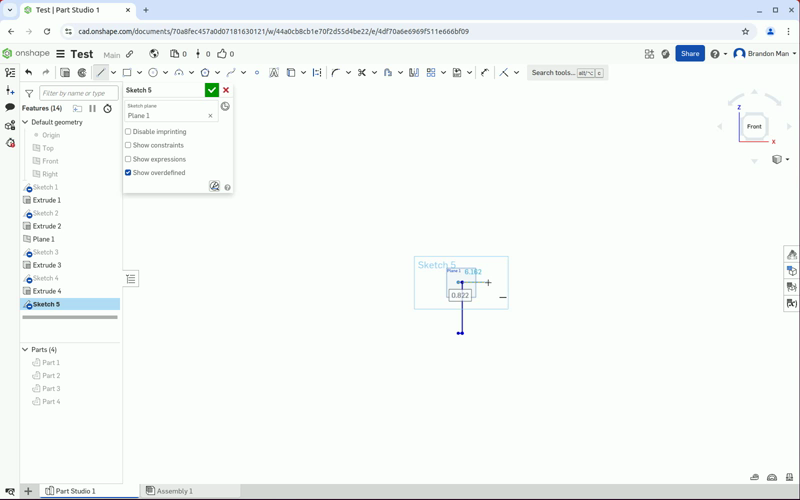
mouse_move(458, 333)
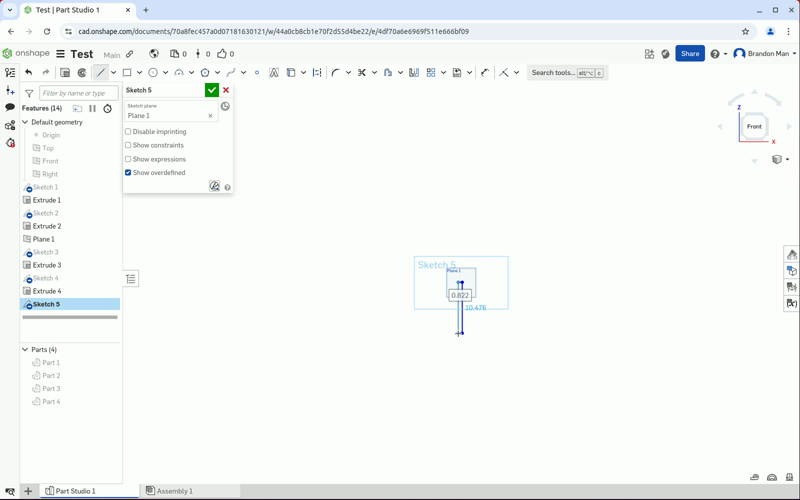
scroll(6)
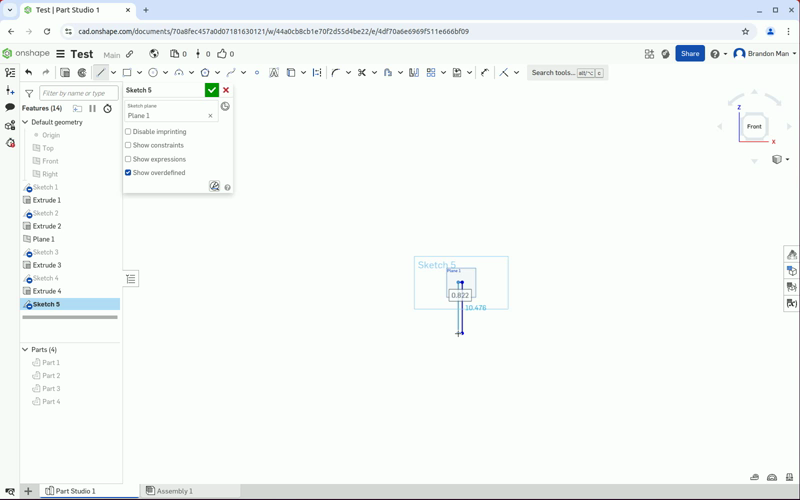
scroll(6)
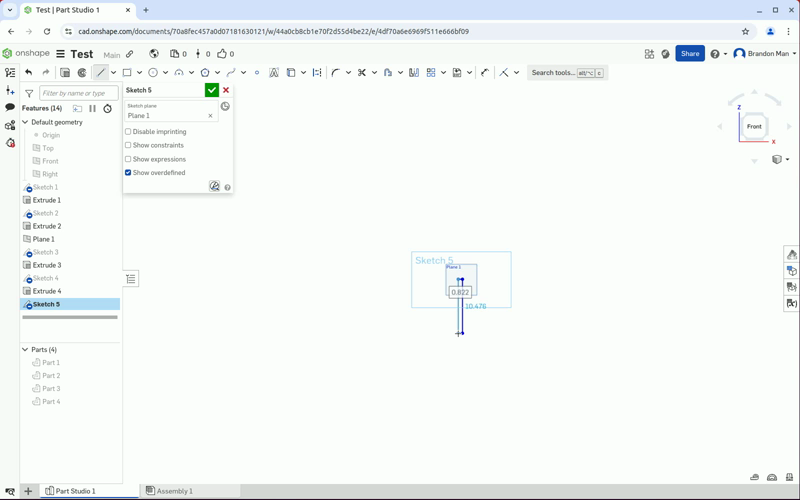
scroll(6)
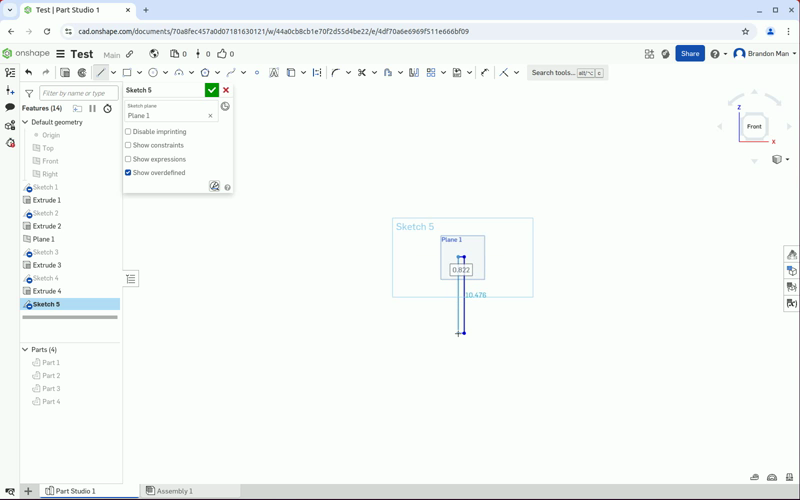
scroll(6)
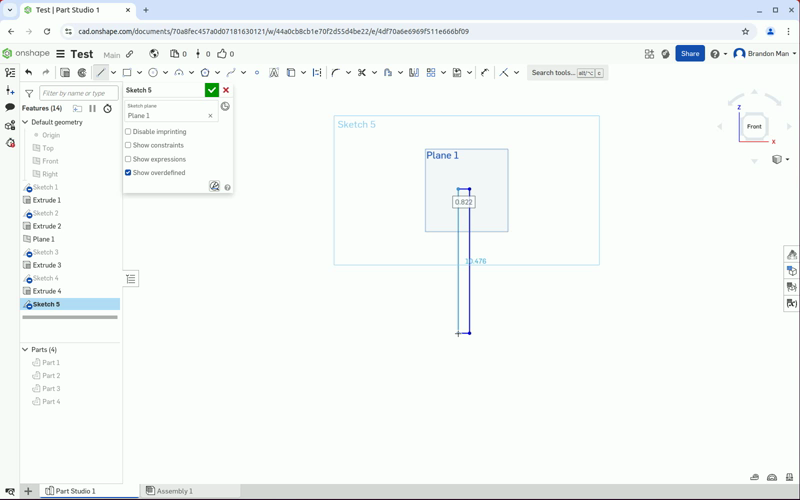
scroll(6)
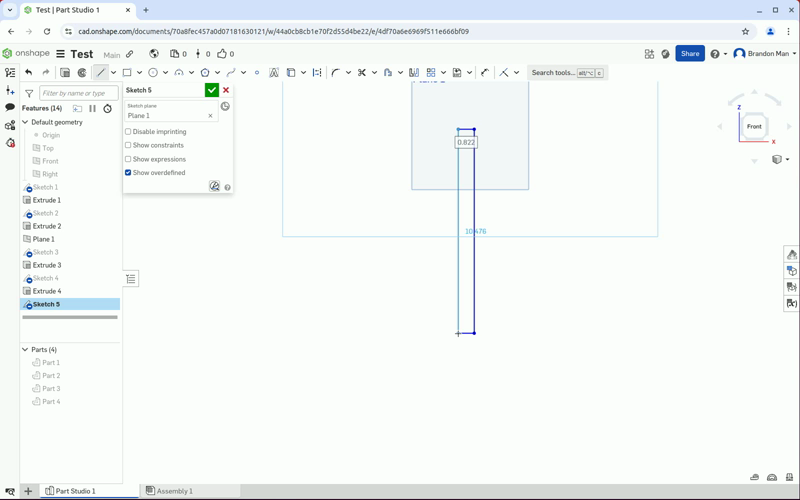
scroll(6)
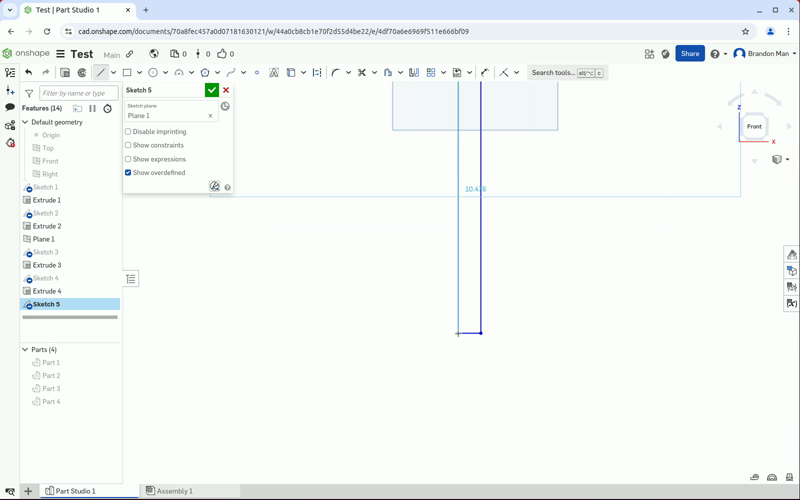
scroll(6)
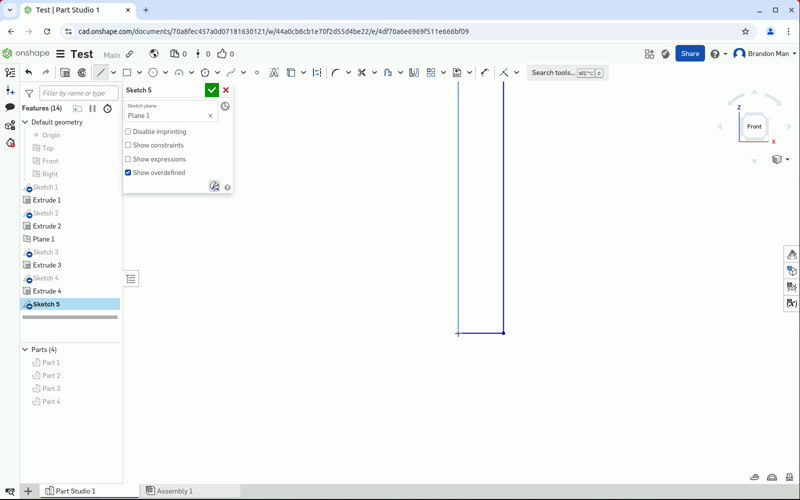
key_up(shift)
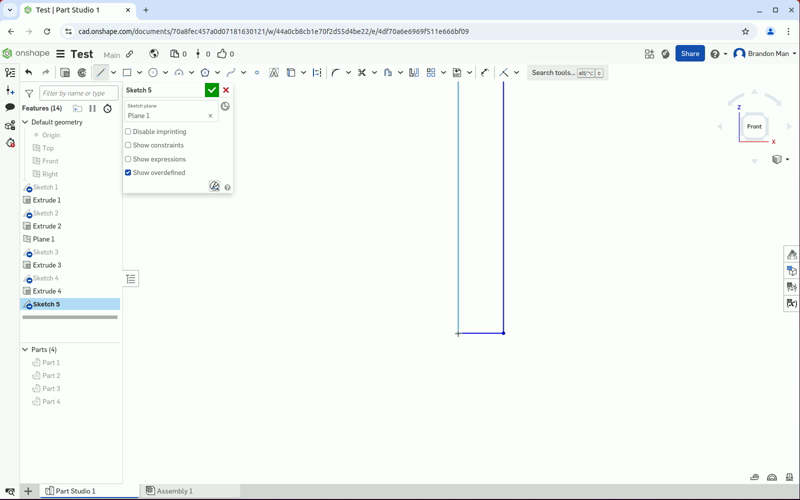
click(458, 333)
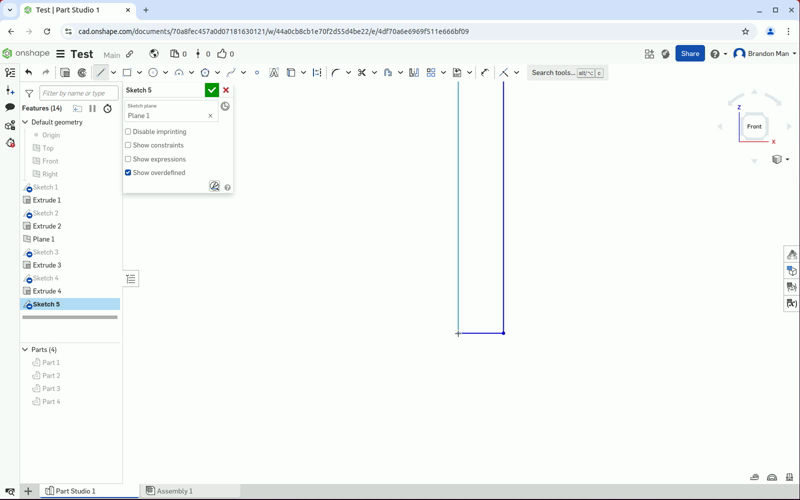
scroll(-6)
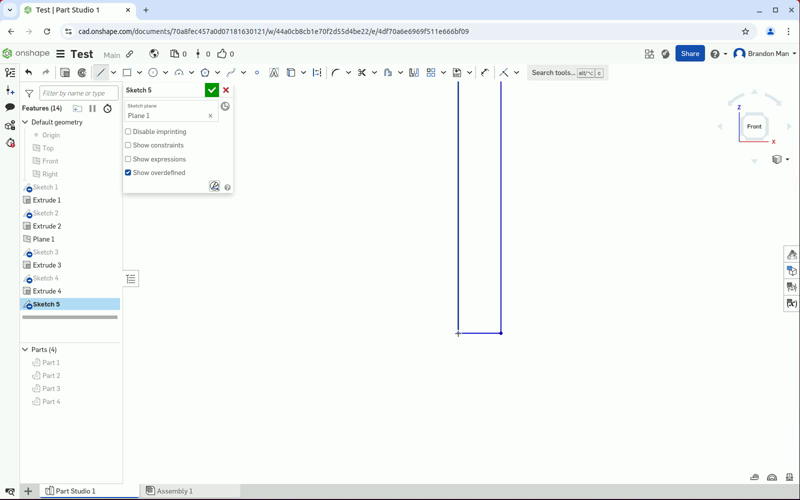
scroll(-6)
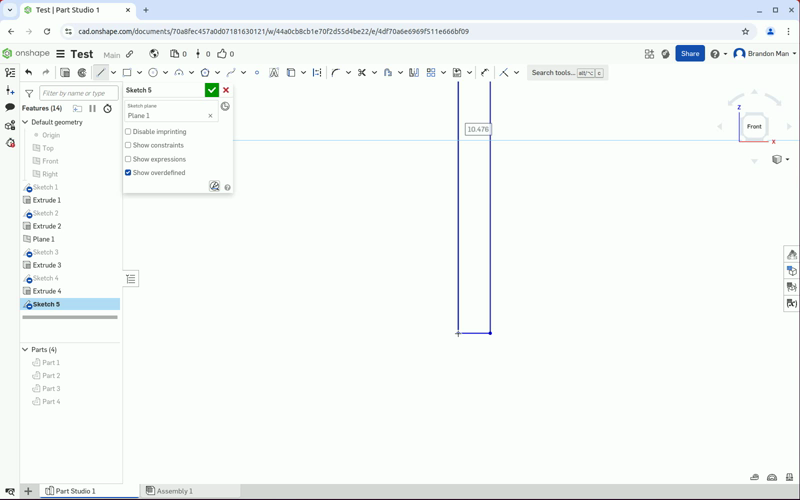
scroll(-6)
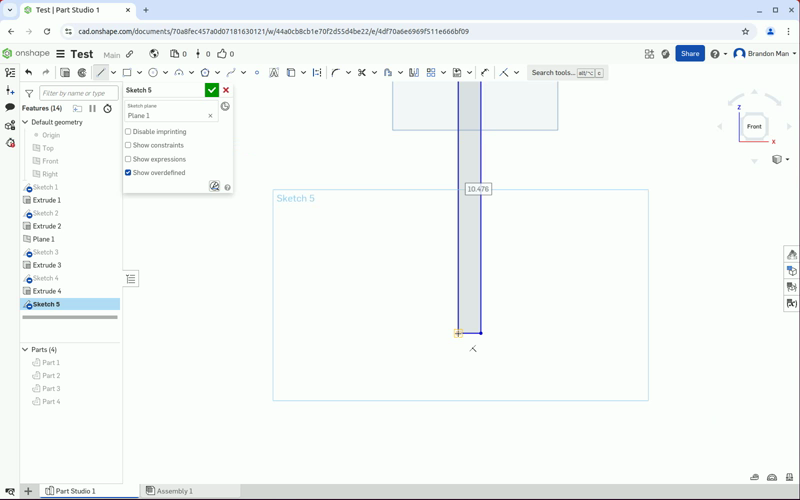
scroll(-6)
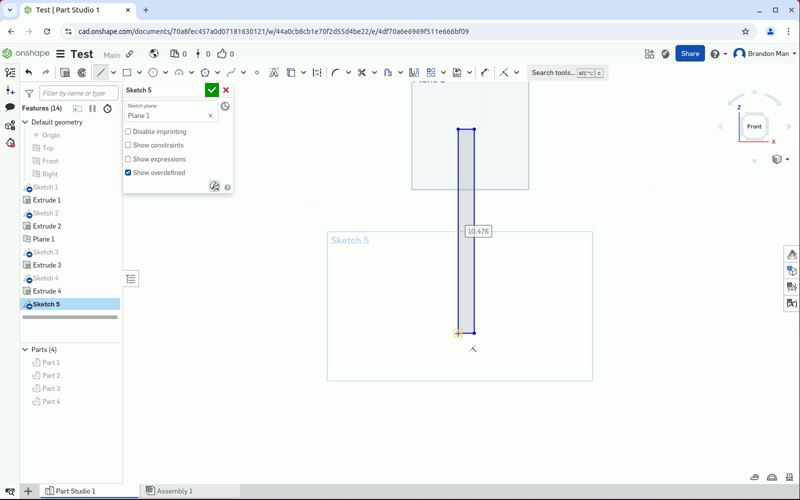
scroll(-6)
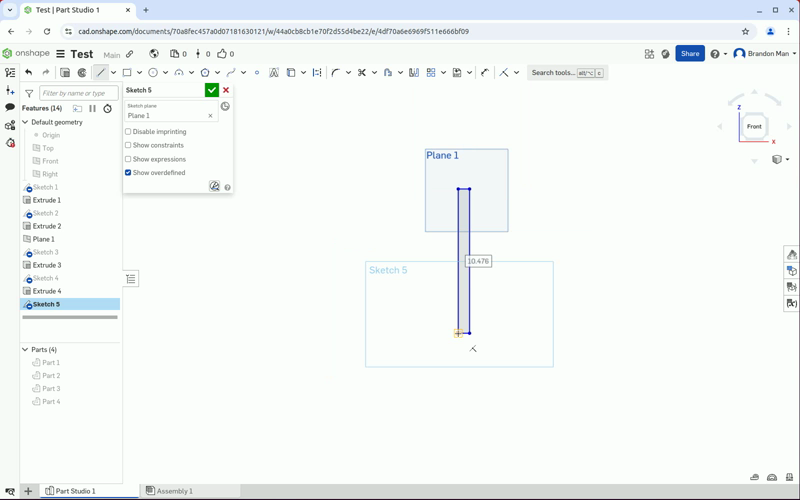
scroll(-6)
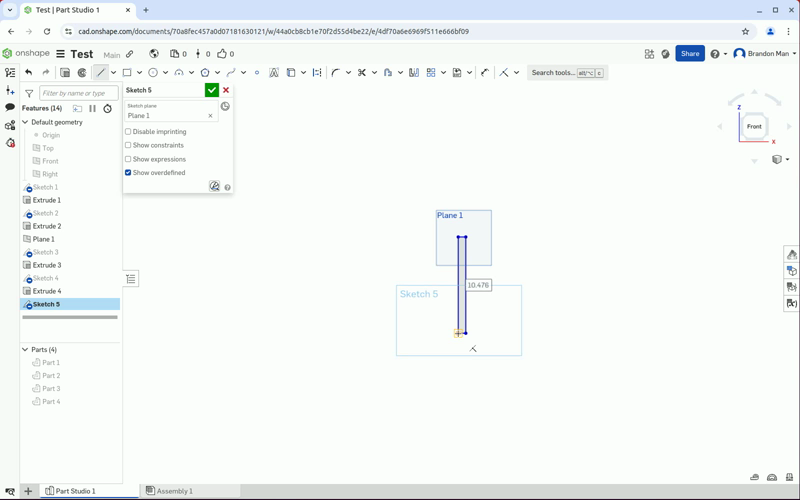
scroll(-6)
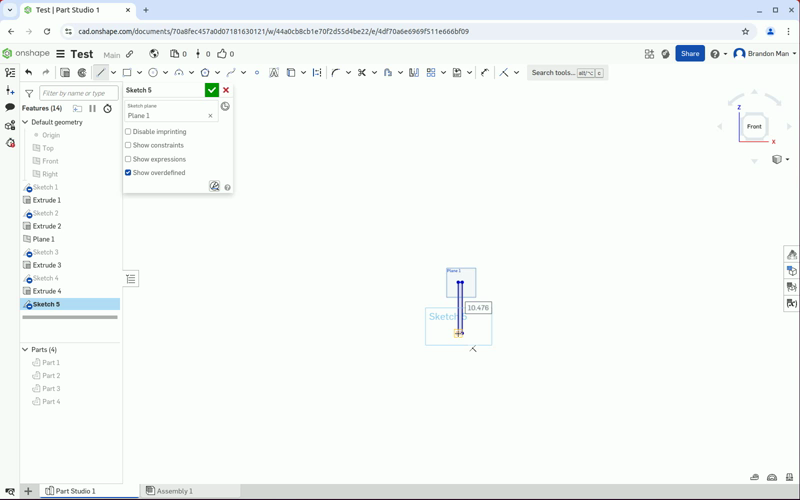
key(esc)
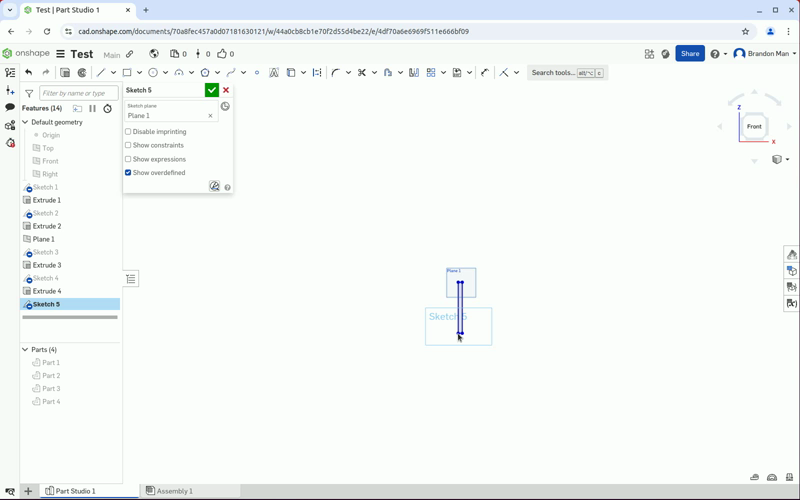
mouse_move(461, 317)
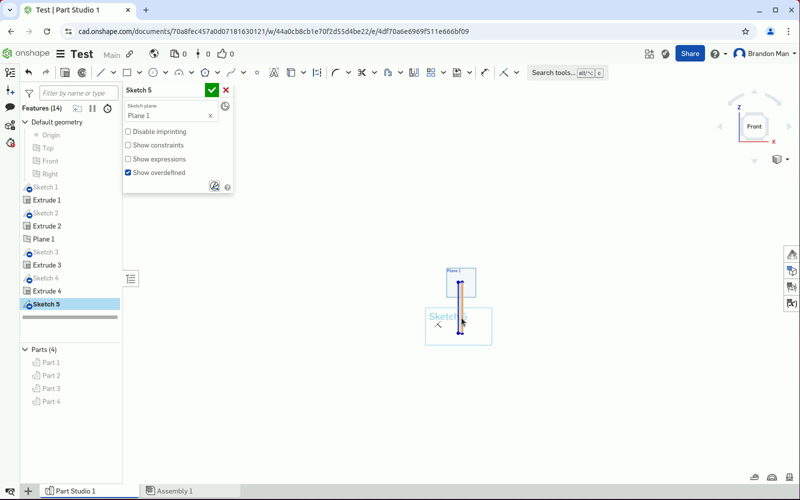
scroll(6)
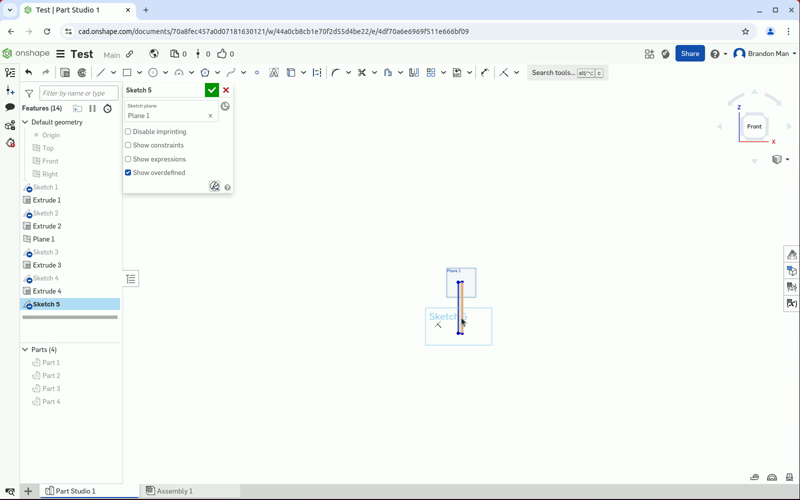
scroll(6)
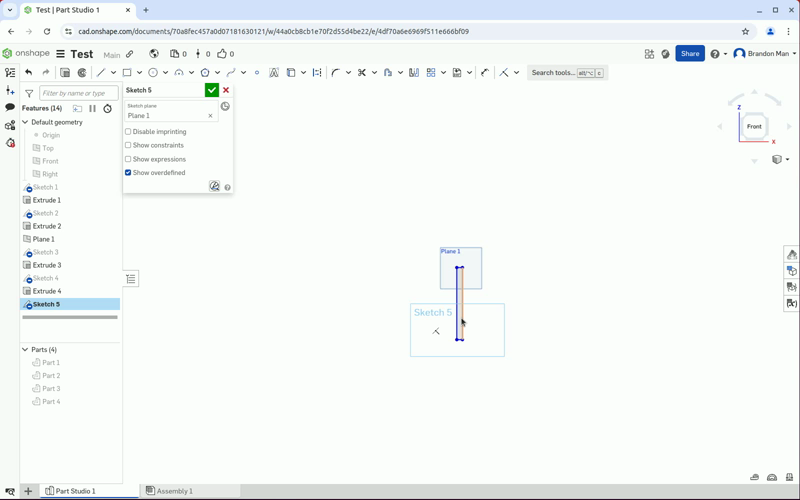
scroll(6)
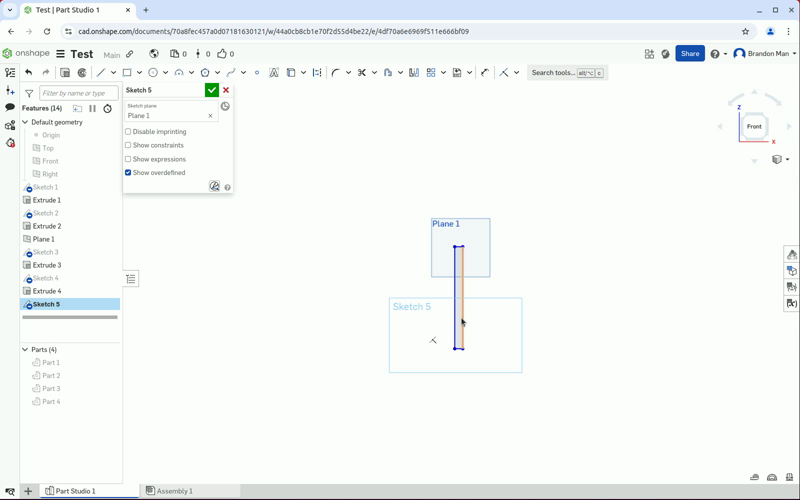
scroll(6)
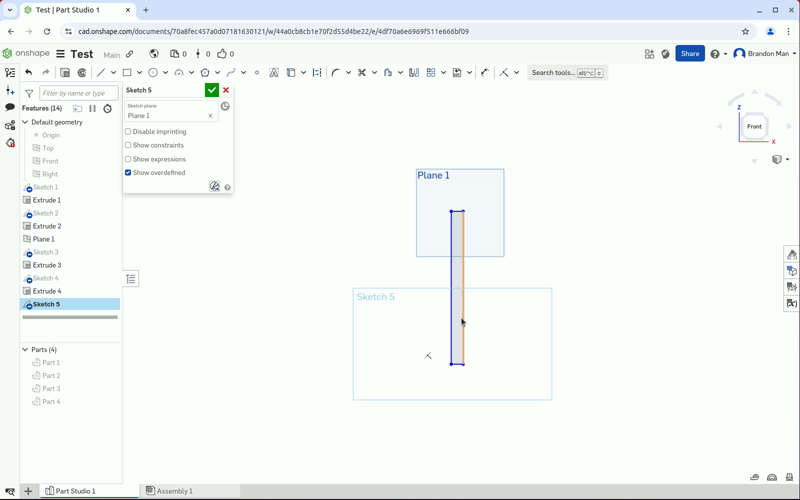
scroll(6)
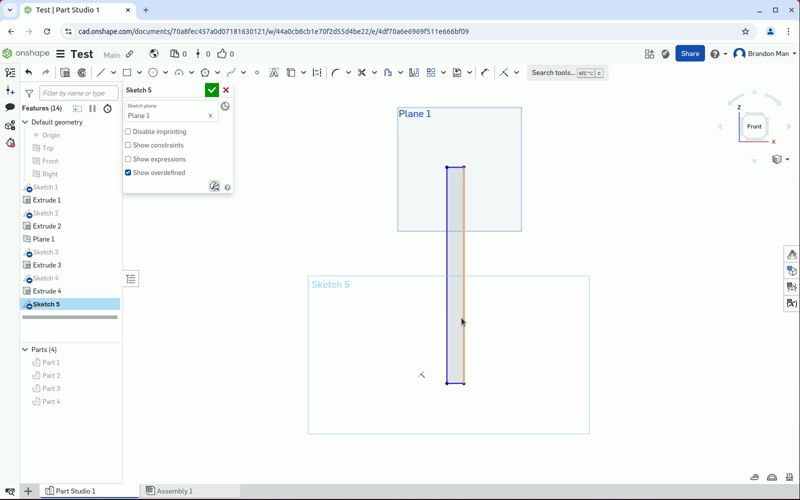
scroll(6)
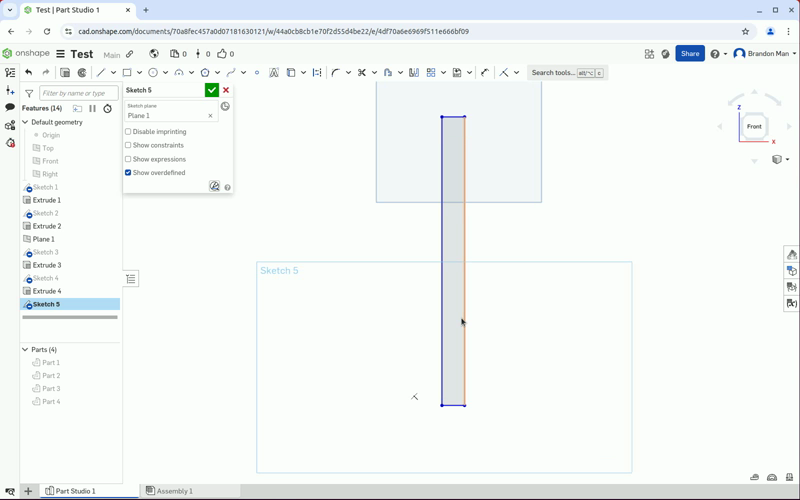
scroll(6)
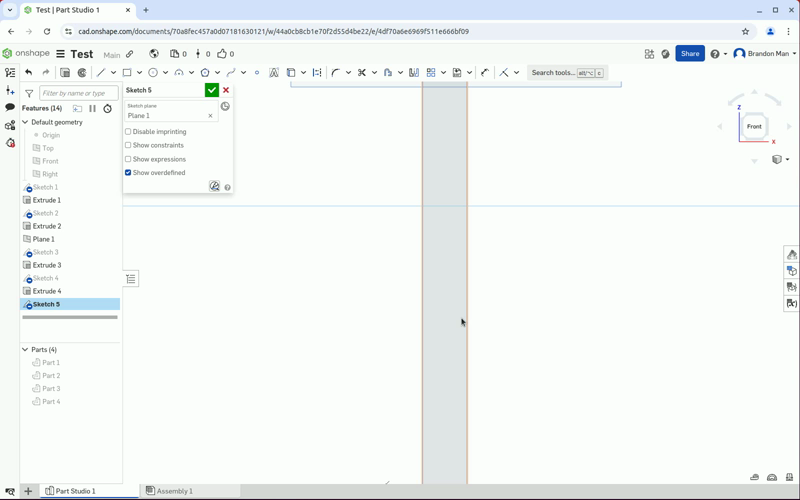
click(461, 317)
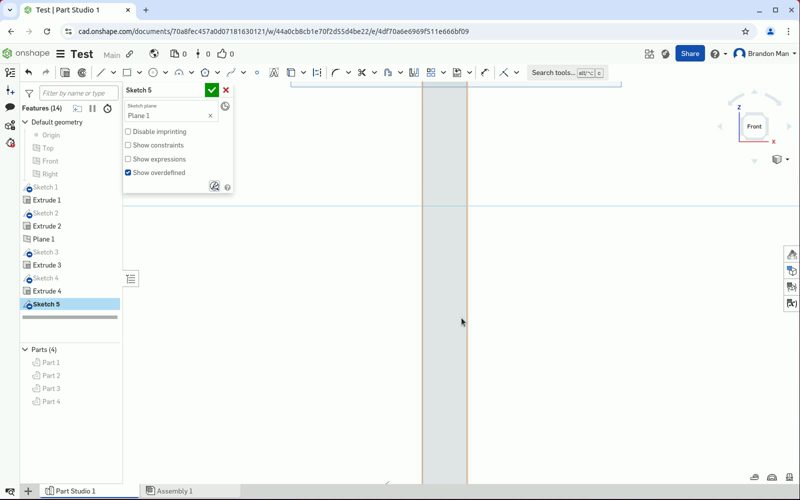
scroll(-6)
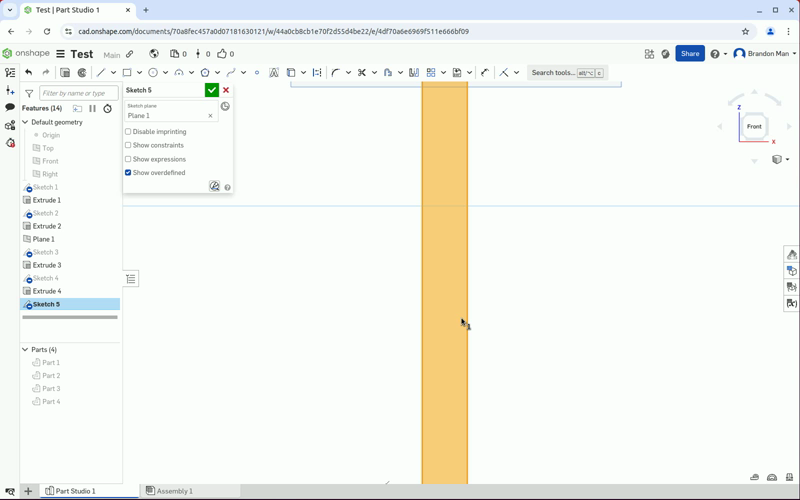
scroll(-6)
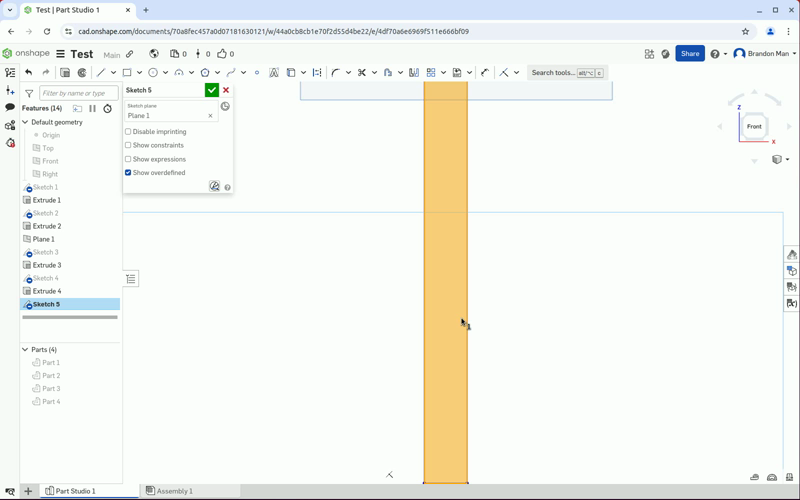
scroll(-6)
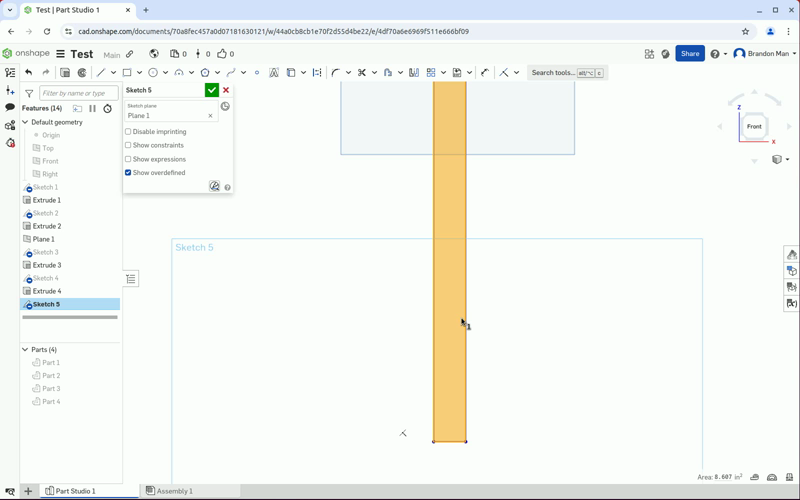
scroll(-6)
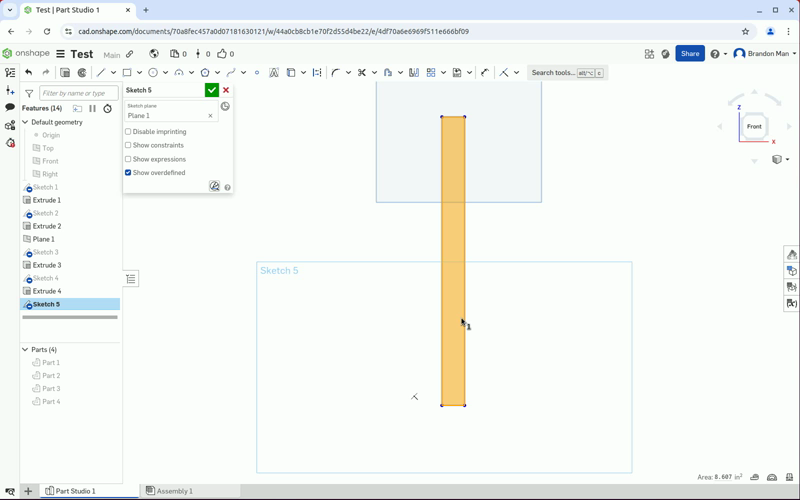
scroll(-6)
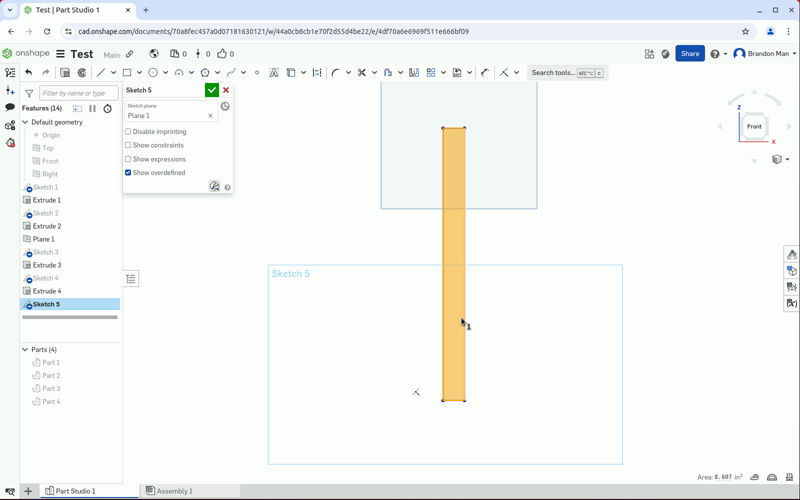
scroll(-6)
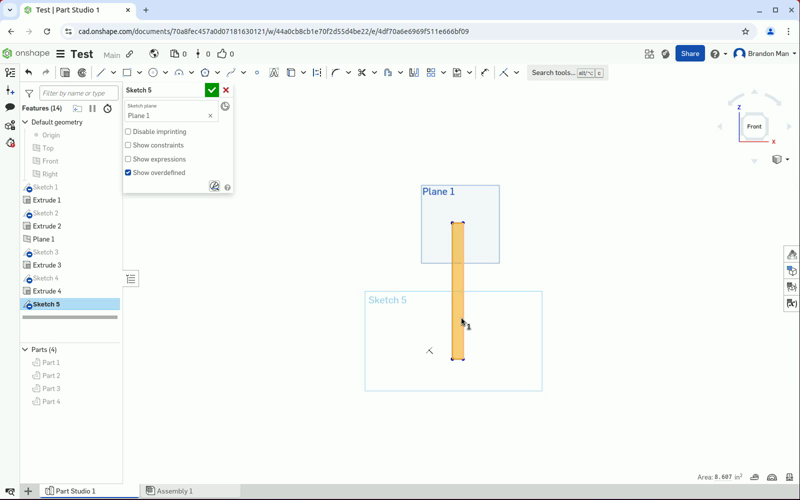
scroll(-6)
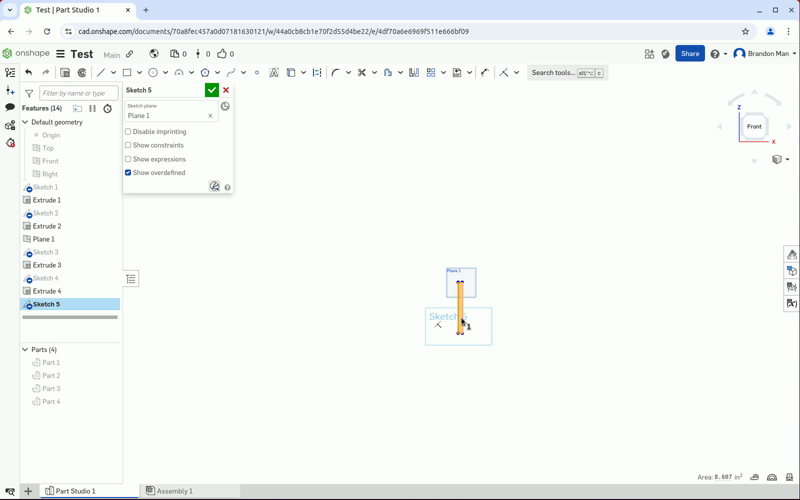
mouse_move(73, 352)
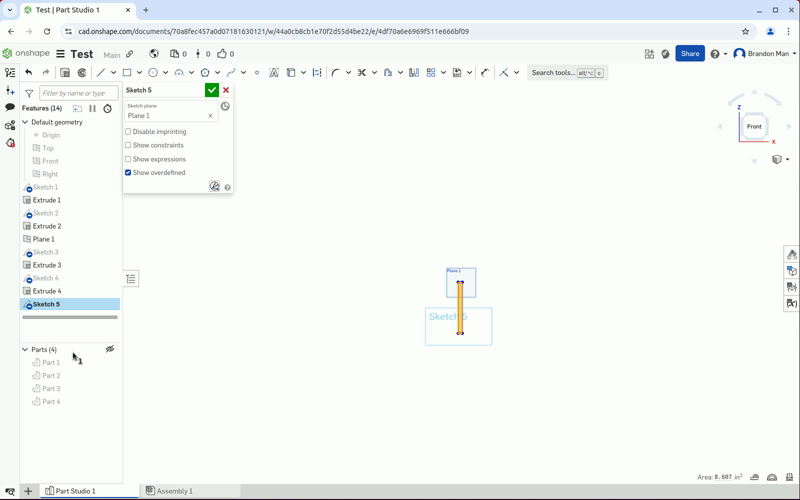
key(shift+y)
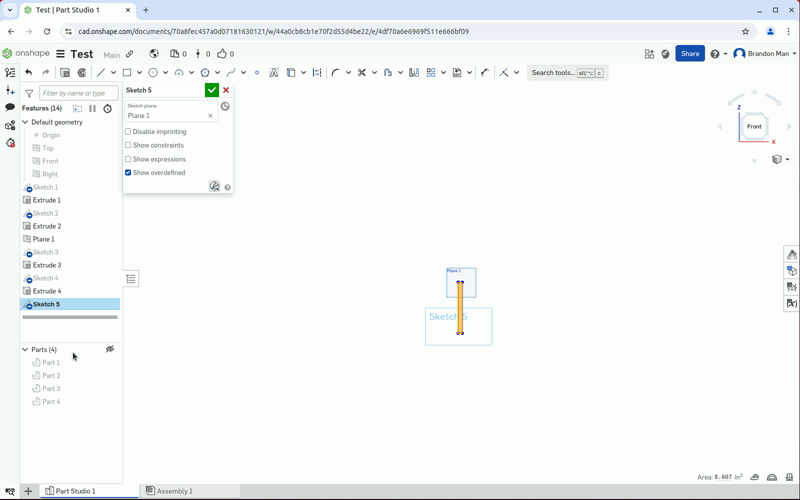
key(shift+e)
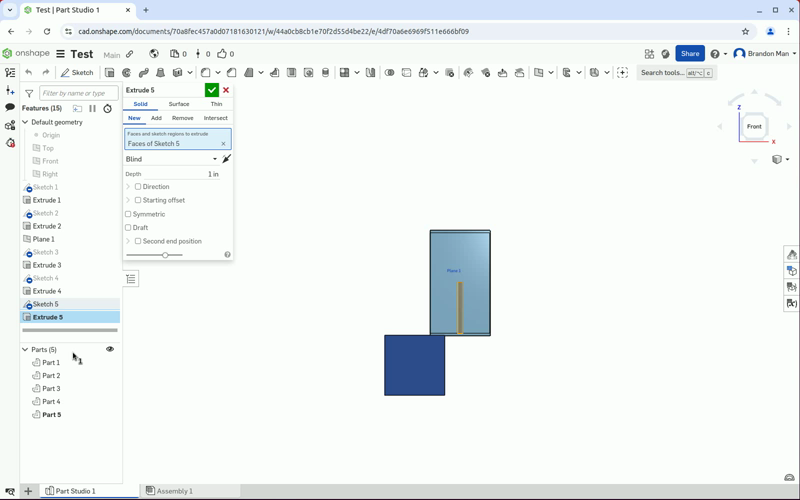
mouse_move(143, 106)
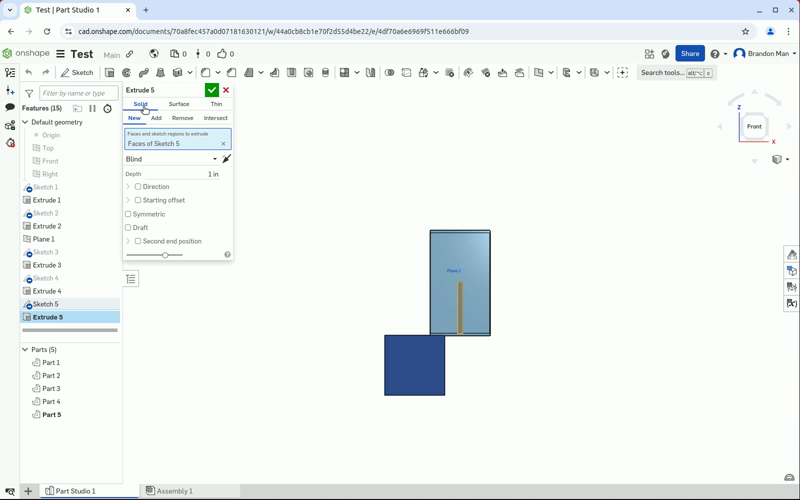
click(143, 106)
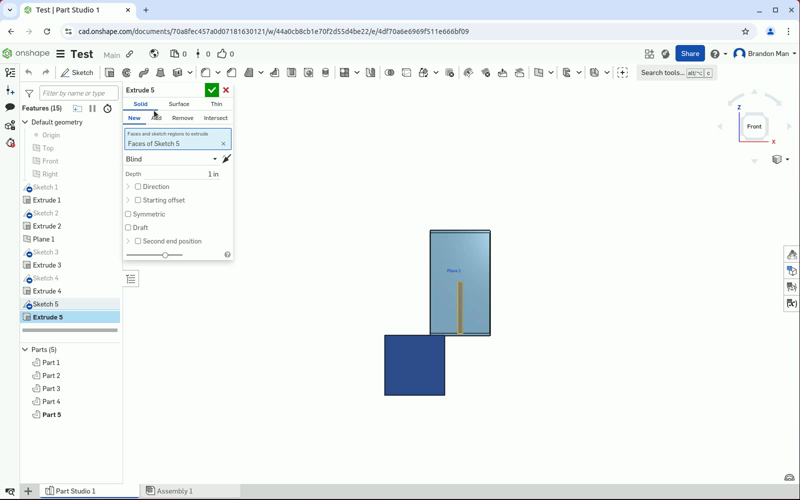
mouse_move(186, 120)
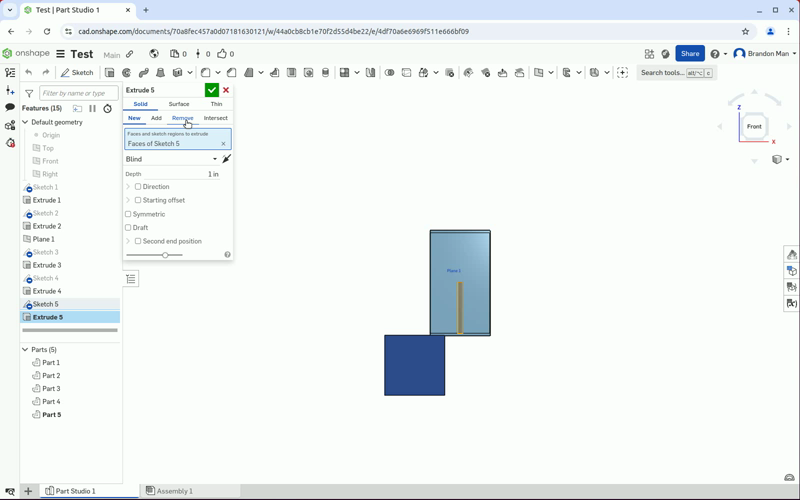
click(186, 120)
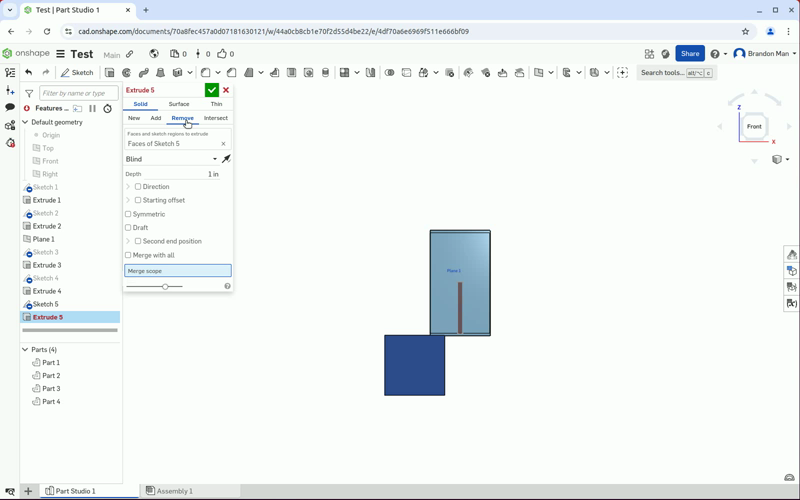
key(tab, 4)
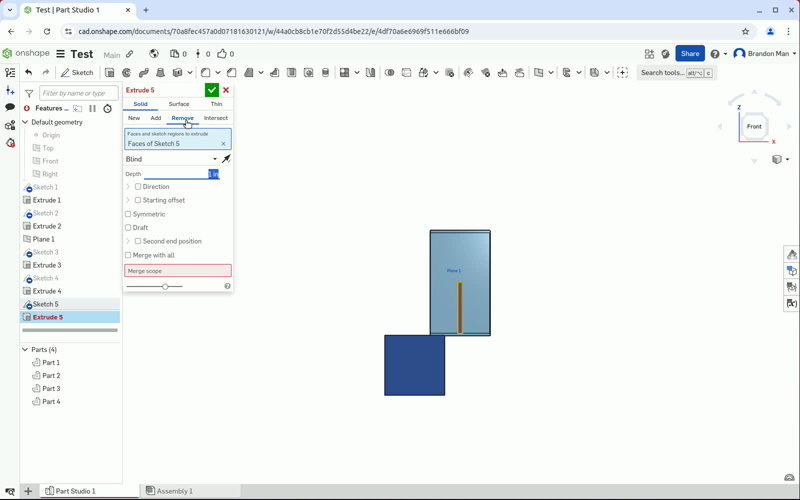
text(6.258)
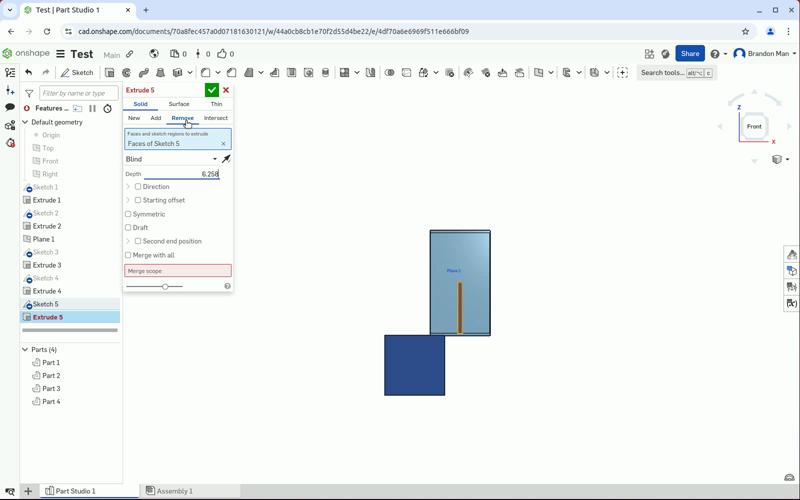
key(tab, 6)
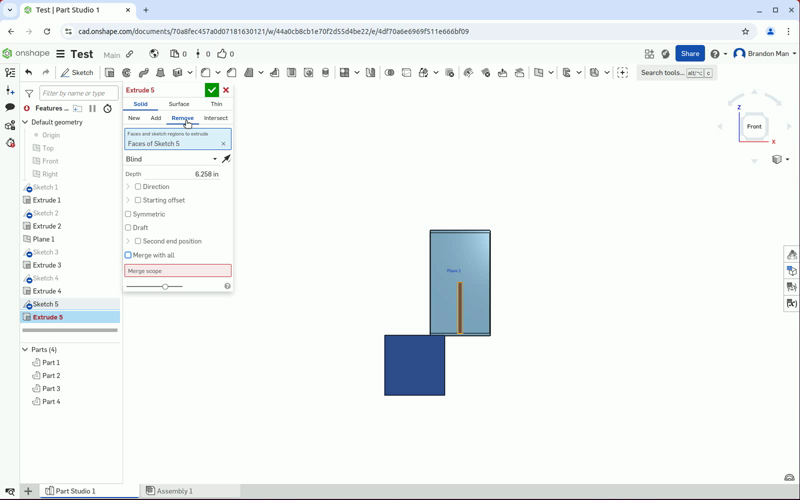
key(space)
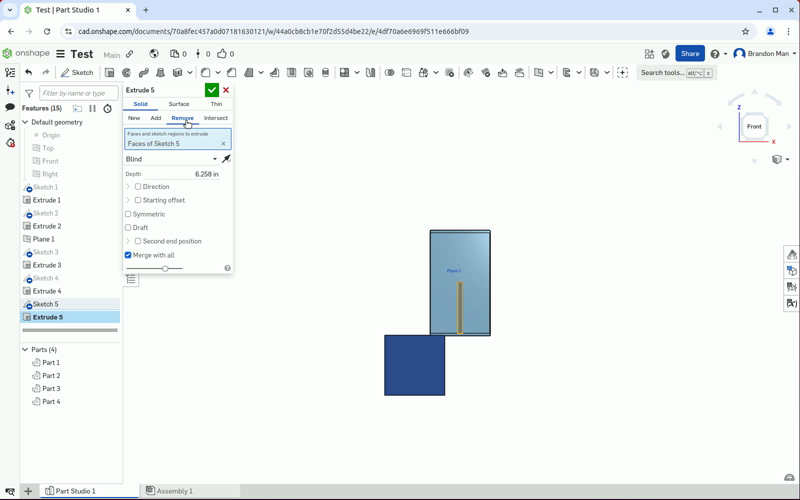
key(enter)
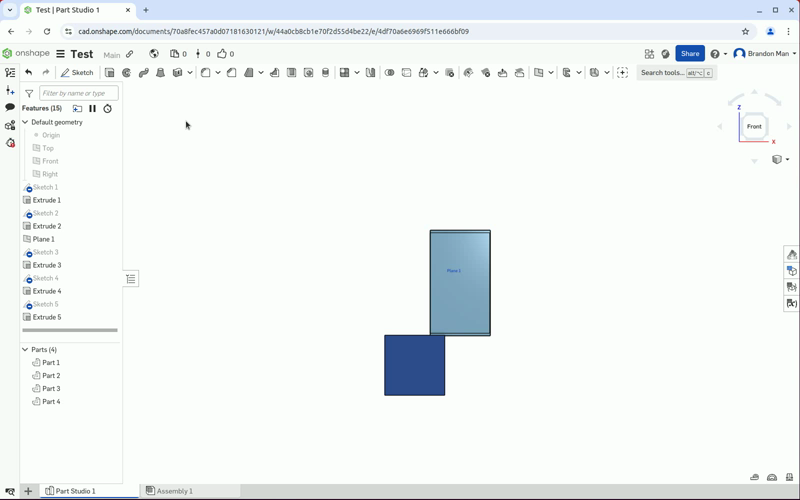
key(shift+h)
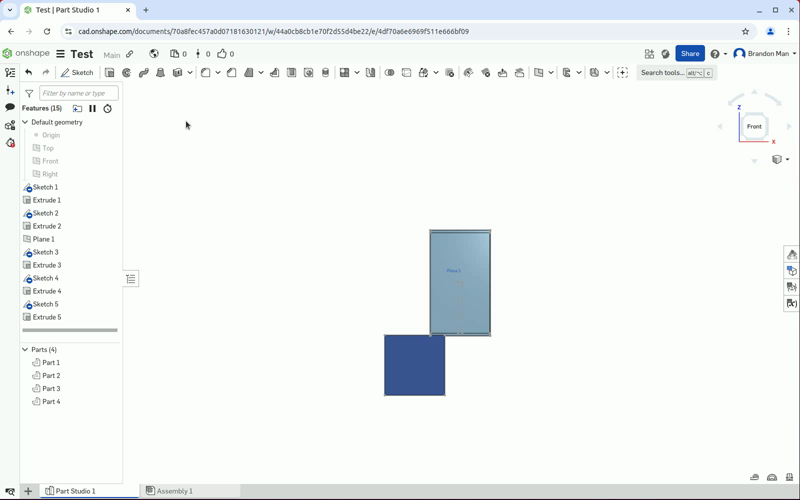
key(shift+h)
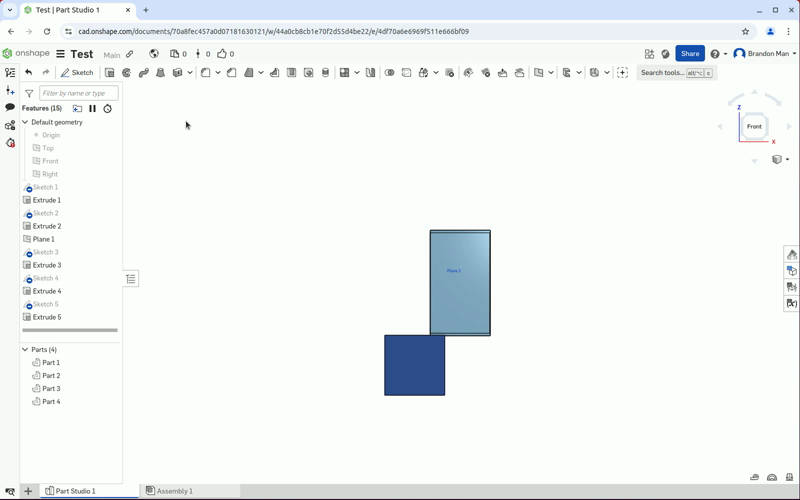
mouse_move(73, 189)
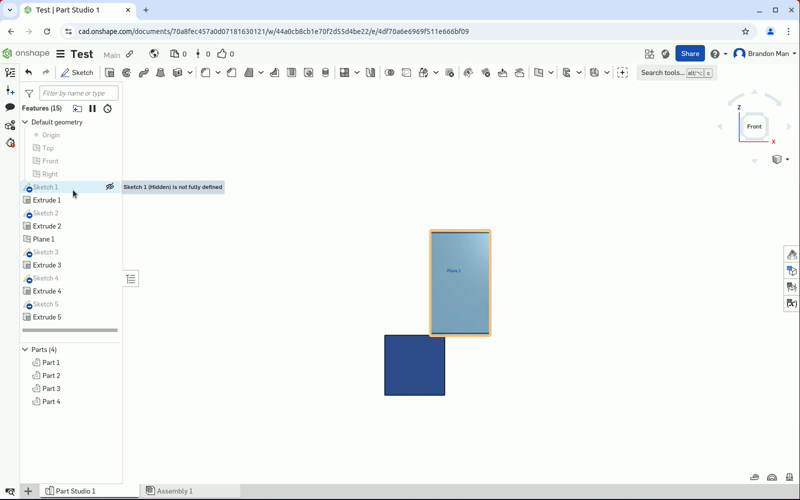
click(73, 189)
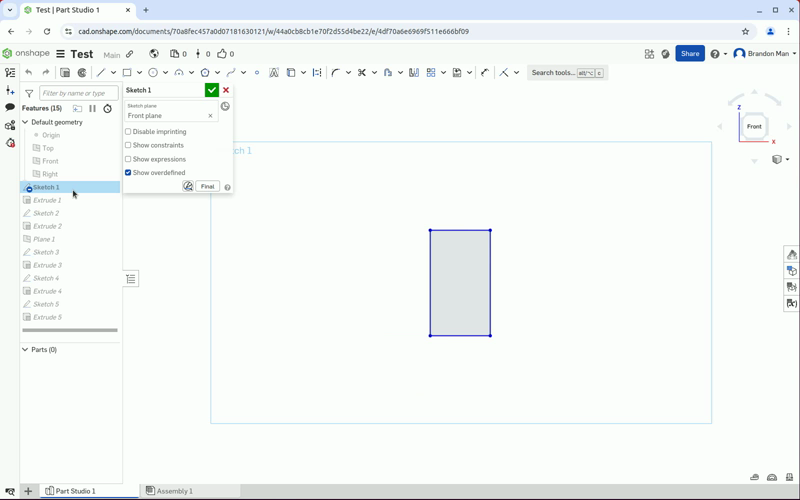
mouse_move(229, 92)
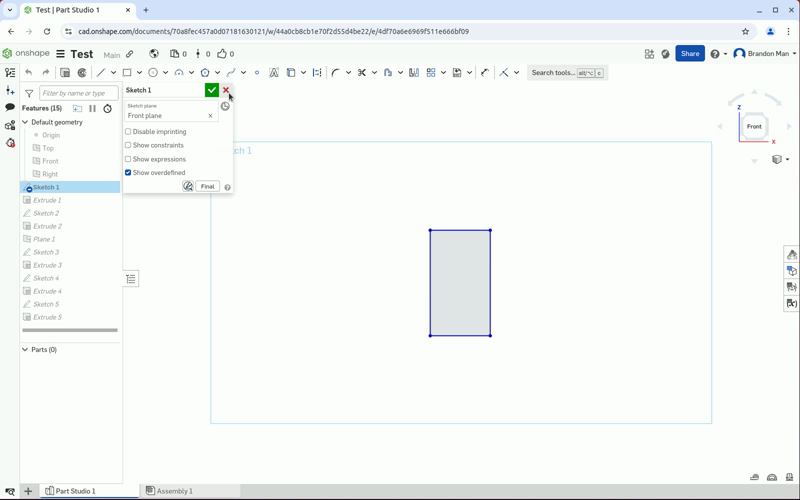
click(229, 92)
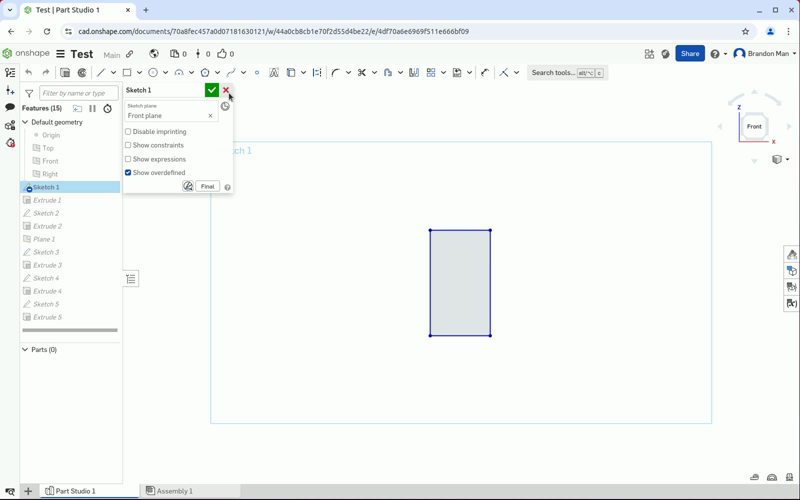
key(shift+s)
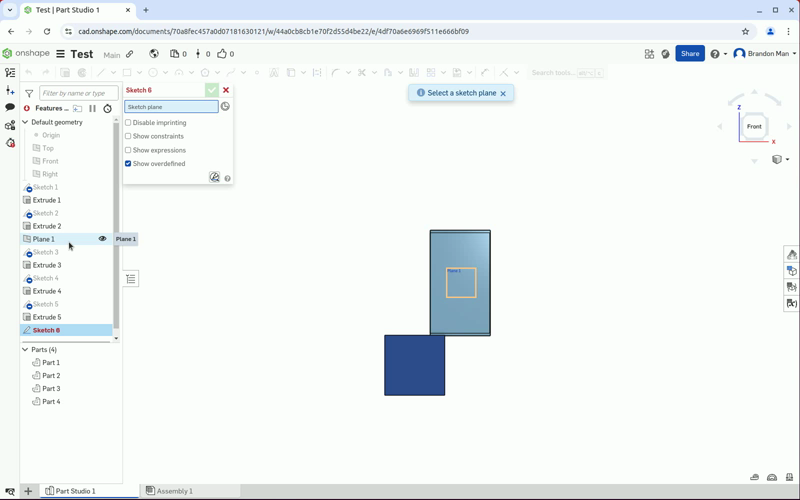
scroll(3)
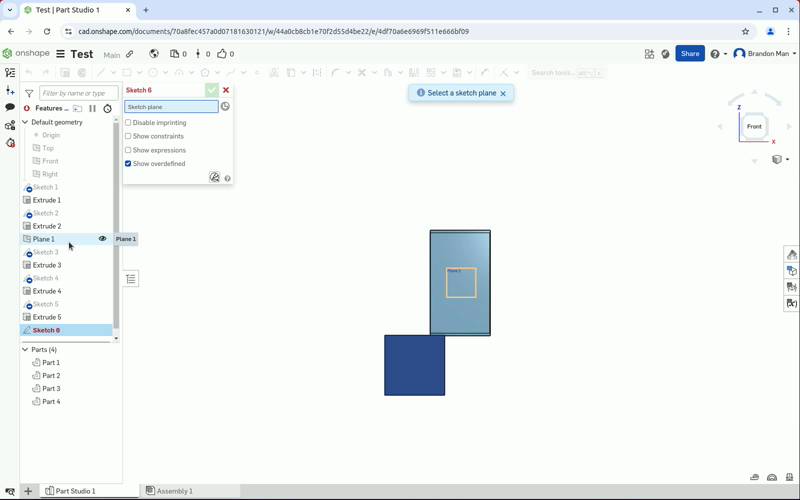
mouse_move(69, 163)
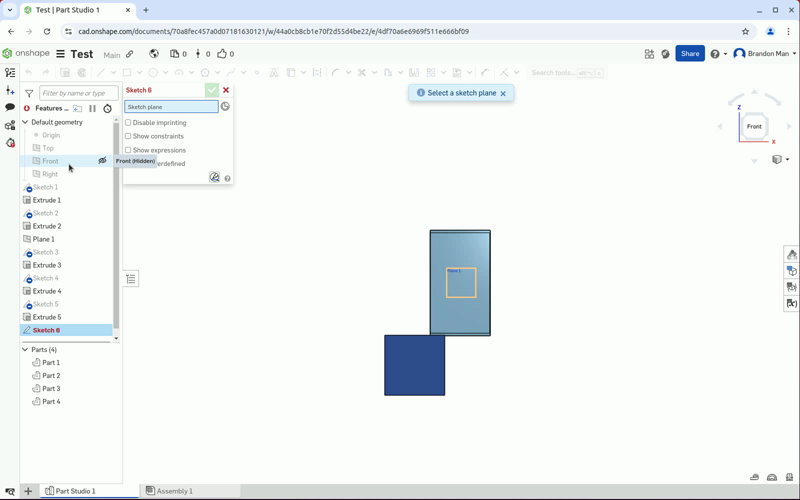
click(69, 163)
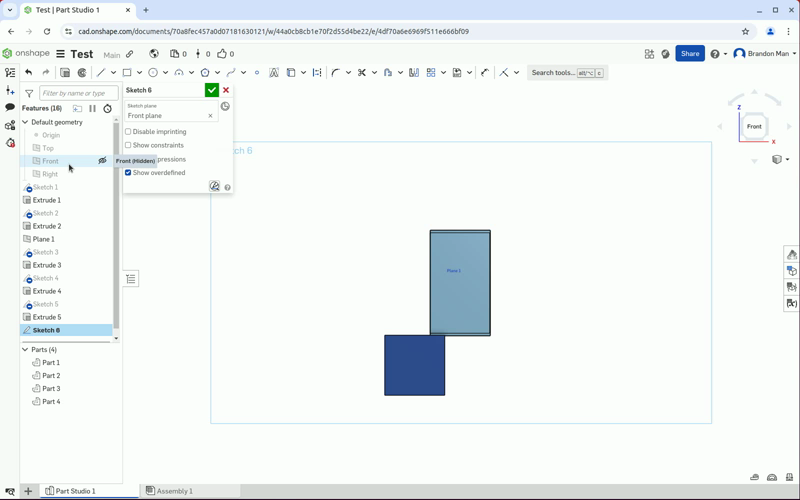
mouse_move(73, 352)
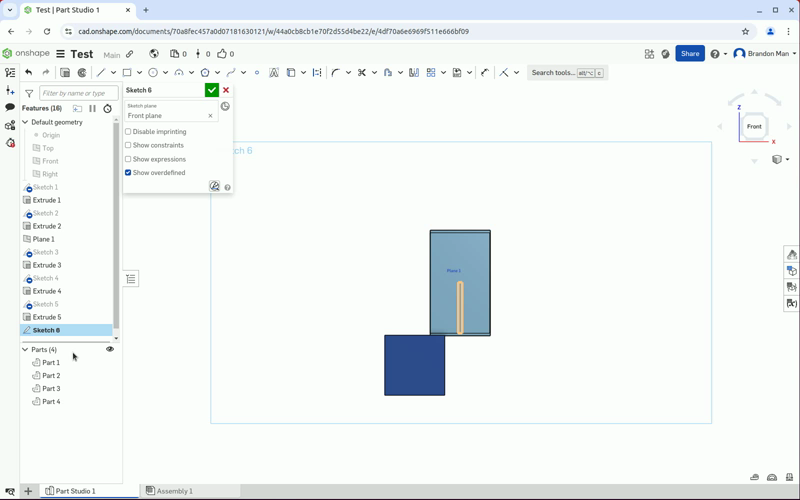
key(y)
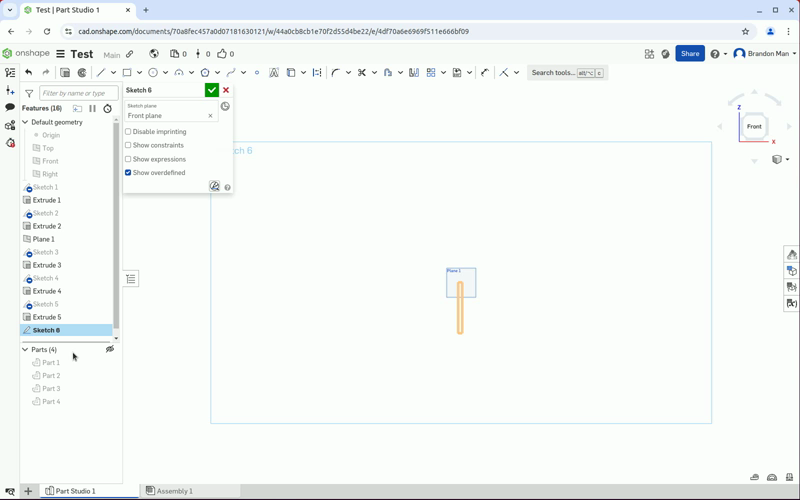
key(l)
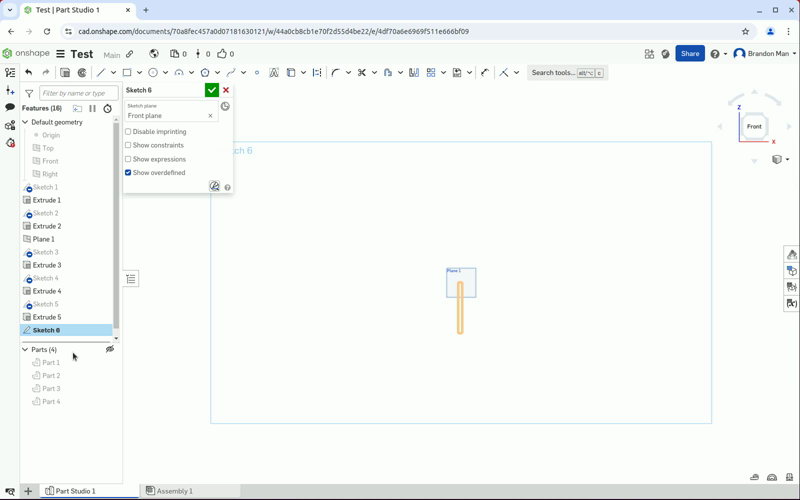
key_down(shift)
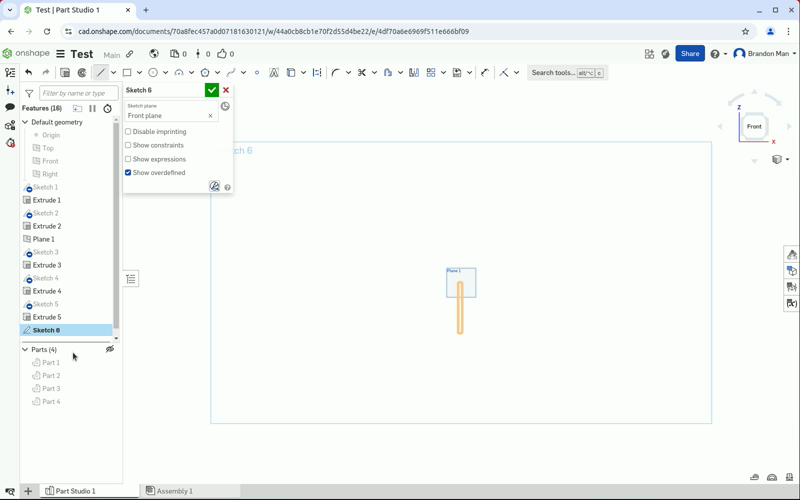
mouse_move(430, 333)
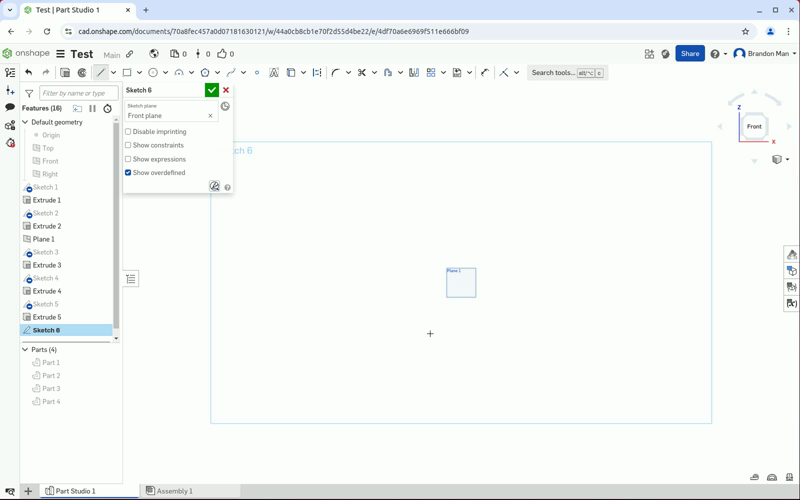
click(430, 333)
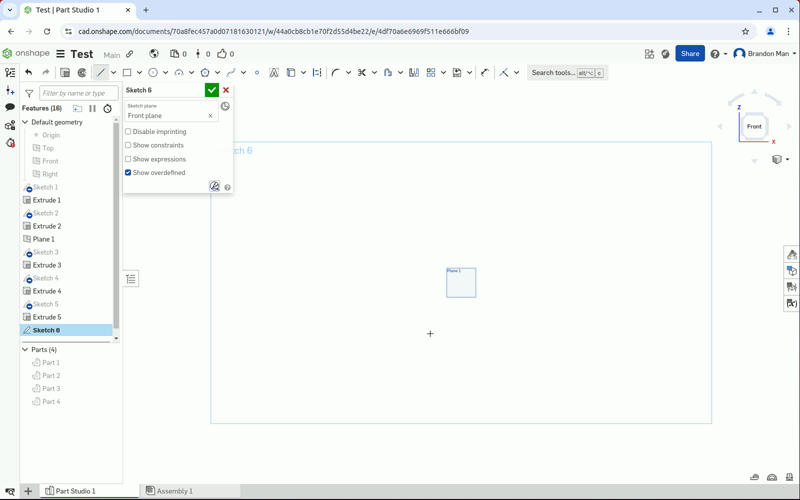
key_up(shift)
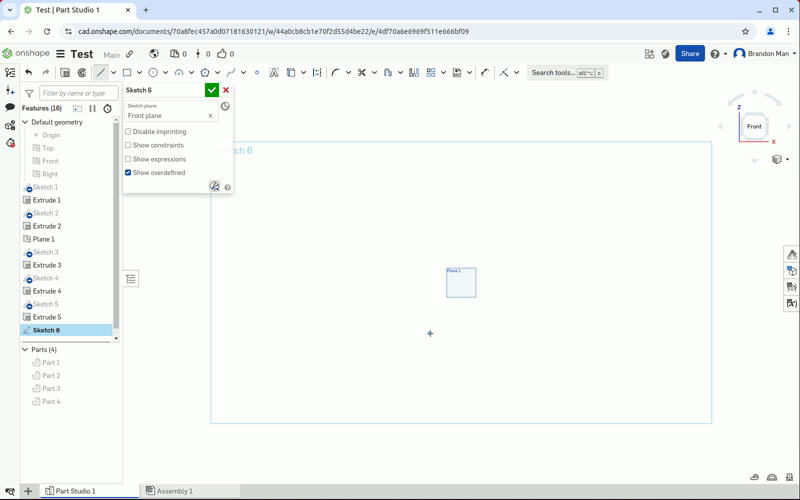
key_down(shift)
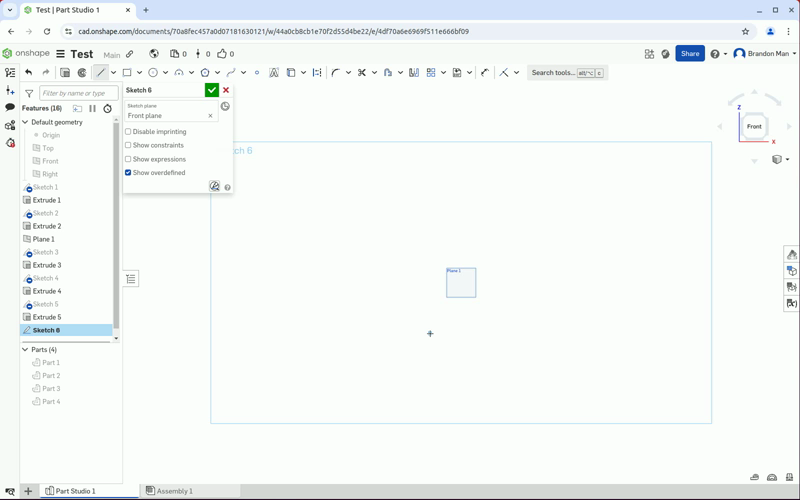
mouse_move(460, 333)
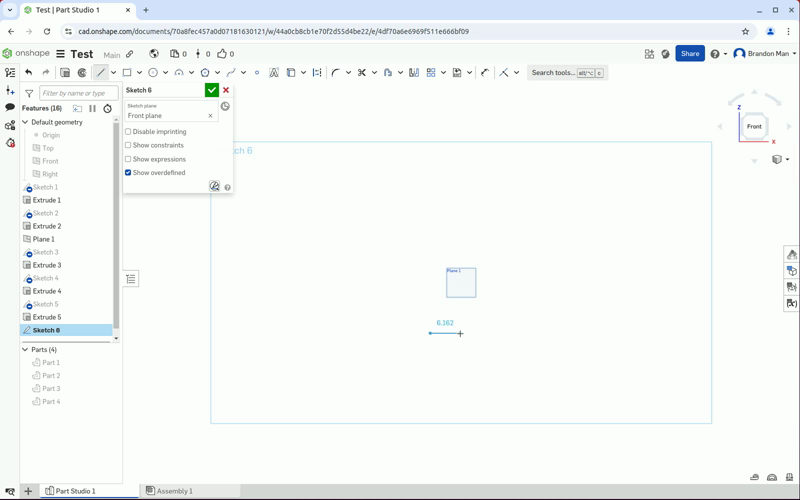
mouse_move(489, 333)
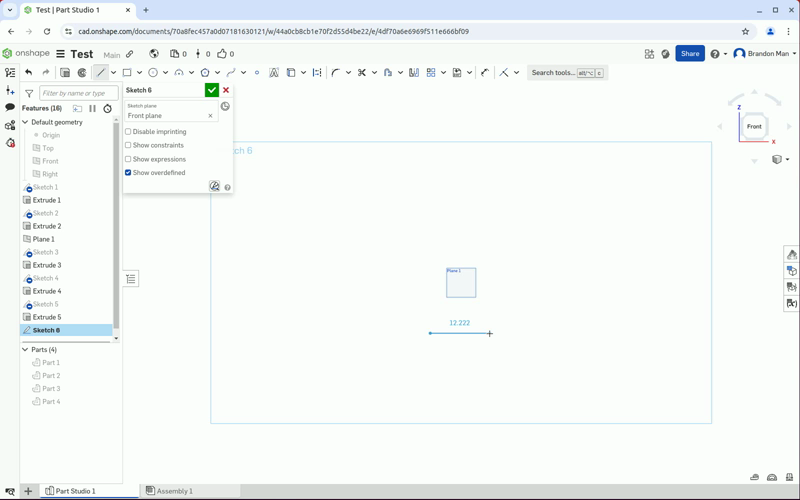
click(489, 333)
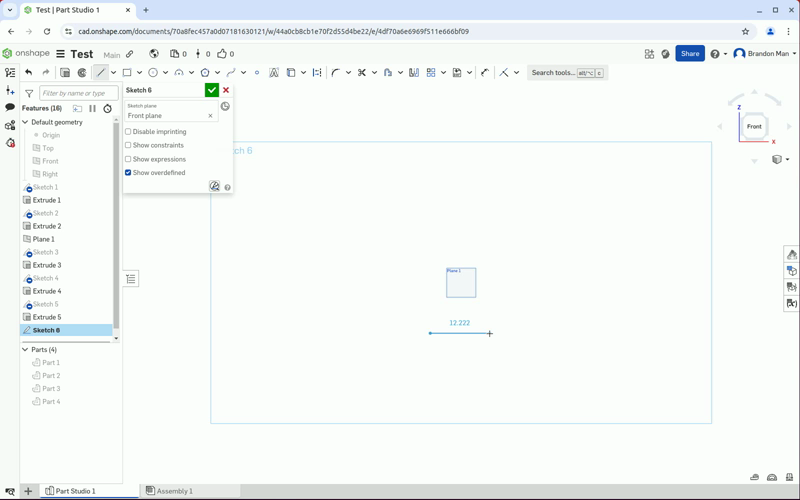
key_up(shift)
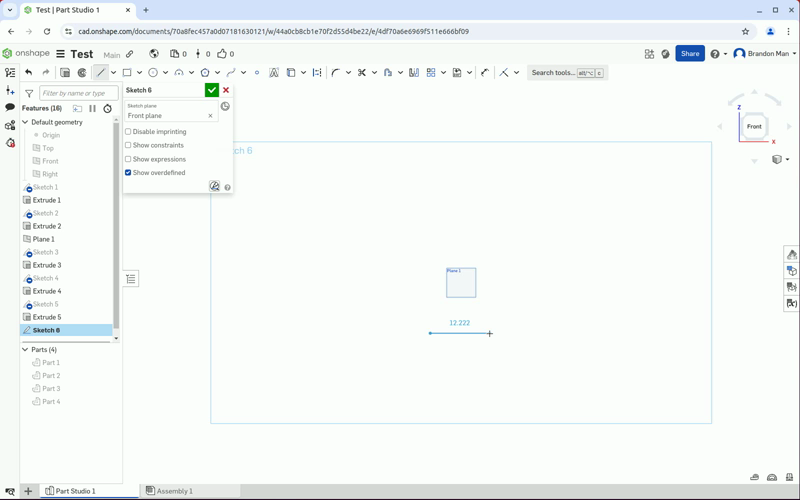
key_down(shift)
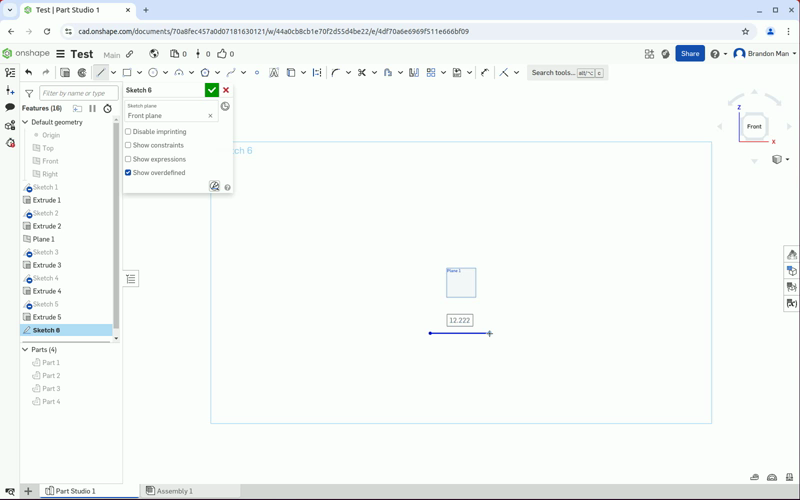
mouse_move(489, 232)
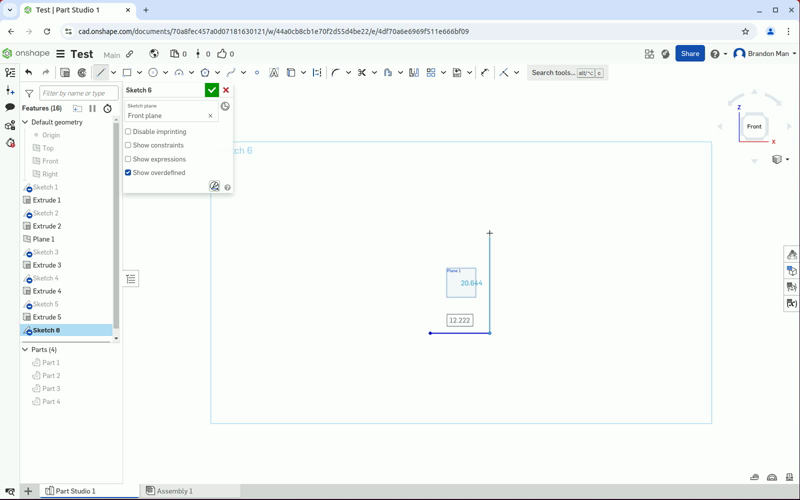
click(489, 232)
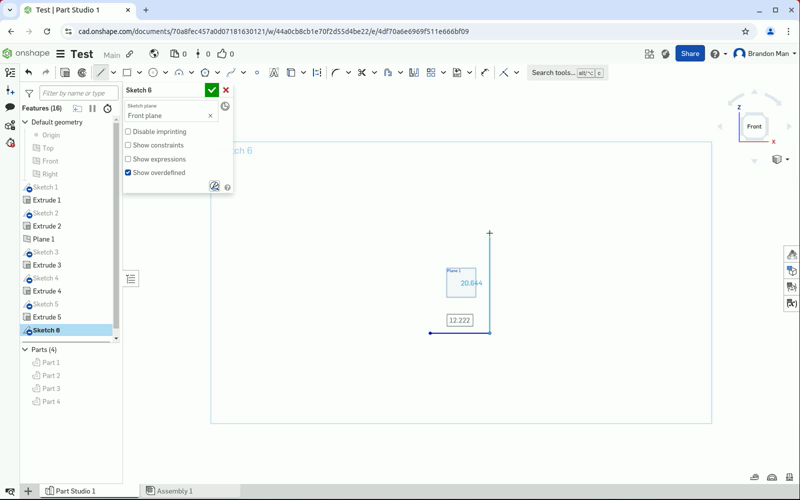
key_up(shift)
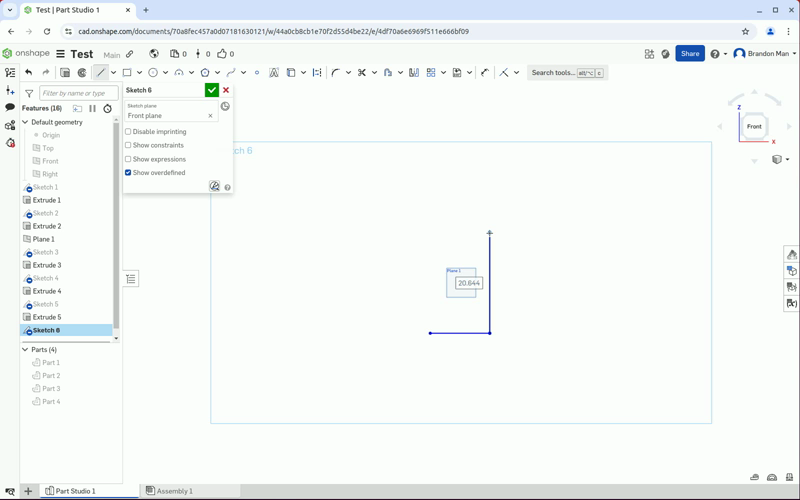
key_down(shift)
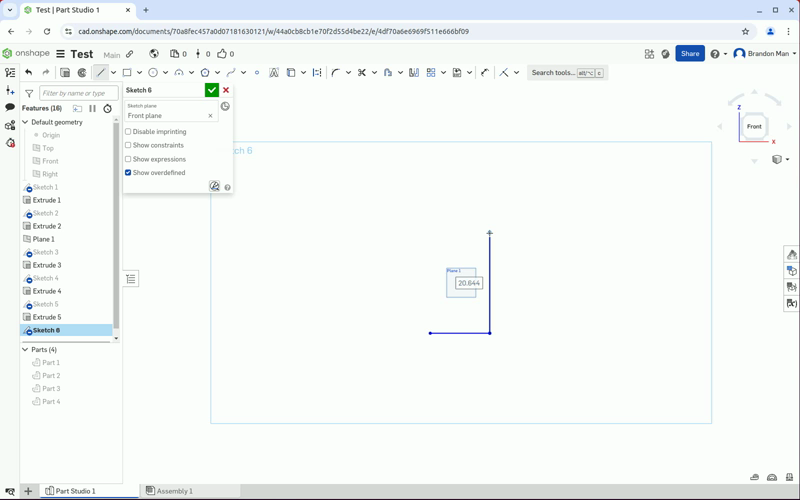
mouse_move(519, 232)
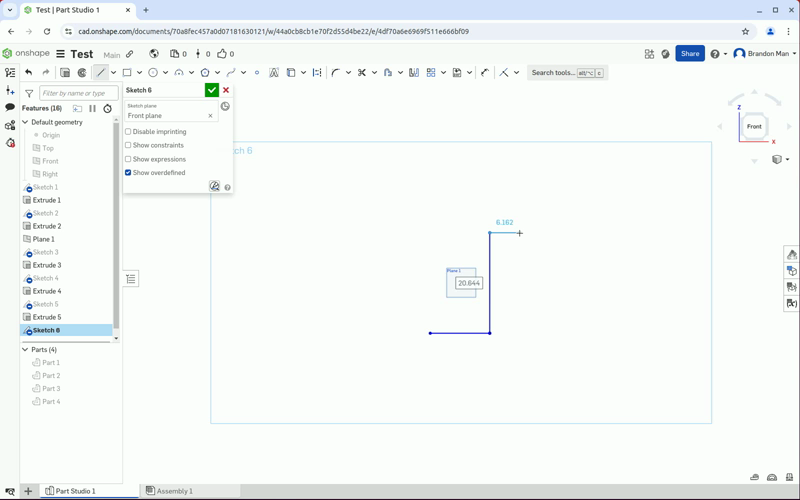
mouse_move(462, 232)
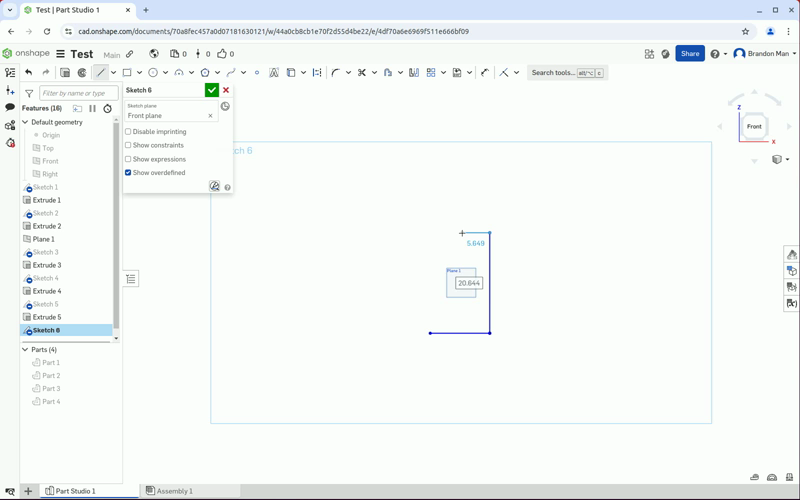
click(462, 232)
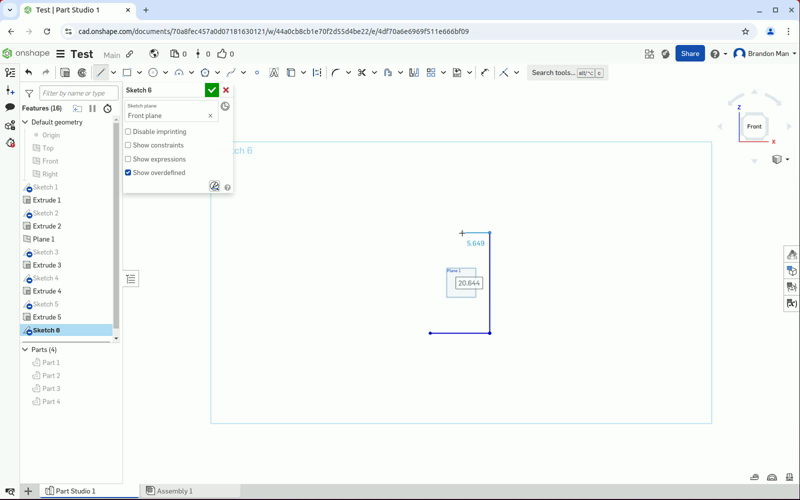
key_up(shift)
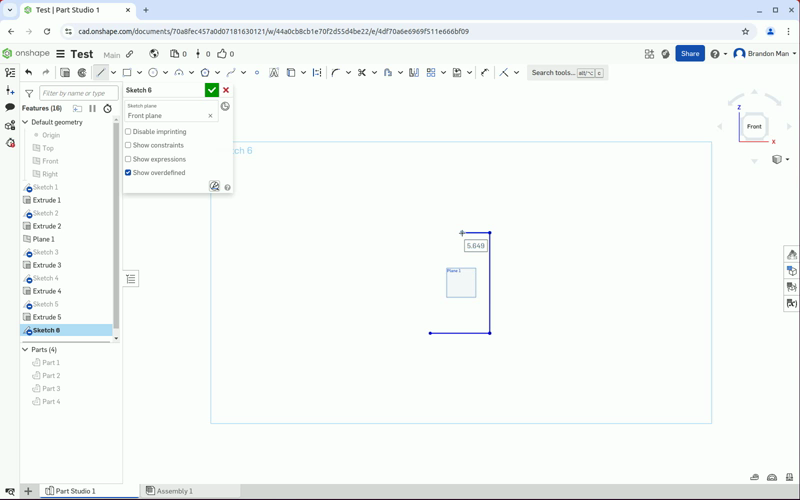
key_down(shift)
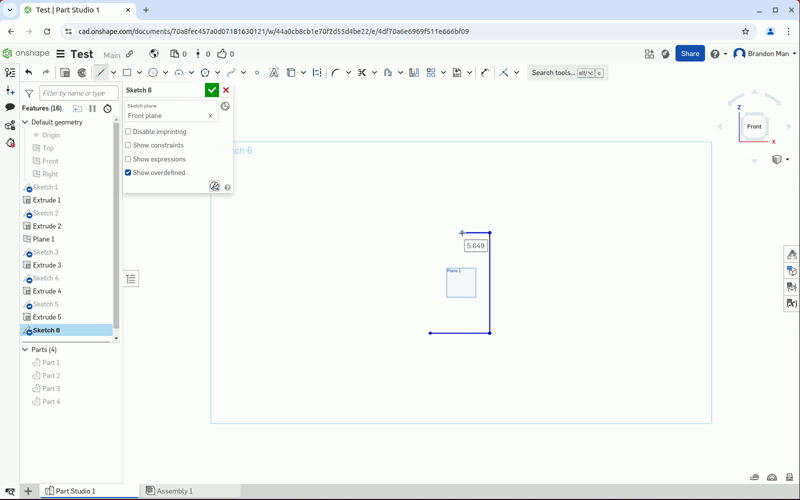
mouse_move(492, 232)
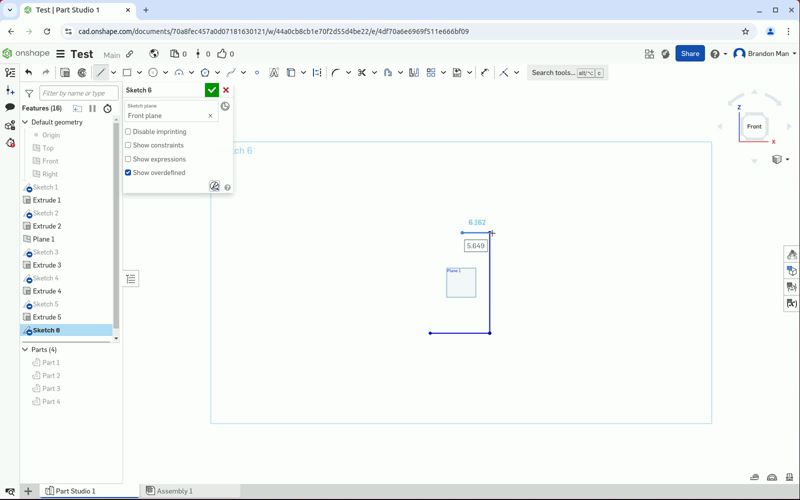
mouse_move(462, 282)
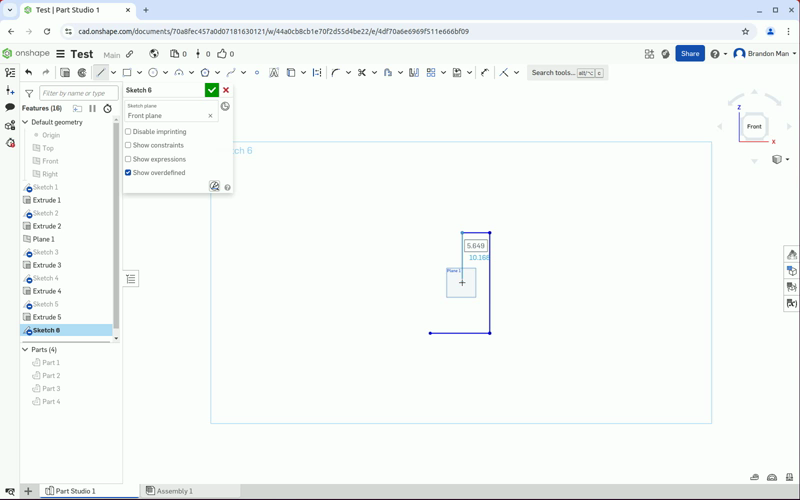
click(462, 282)
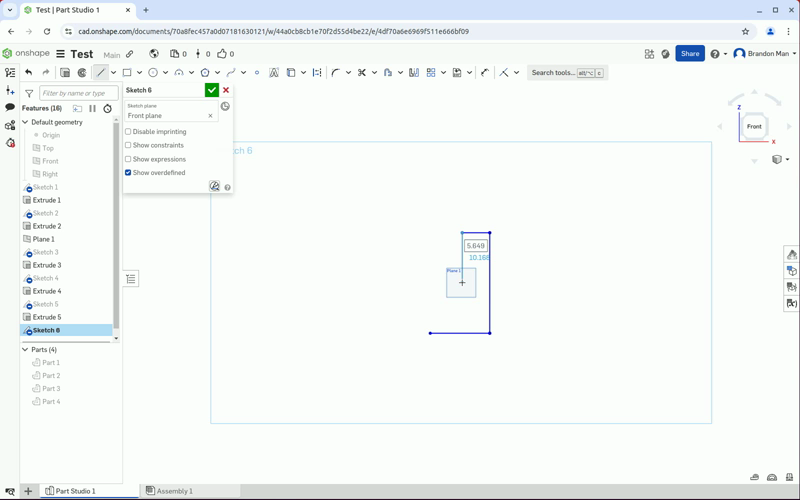
key_up(shift)
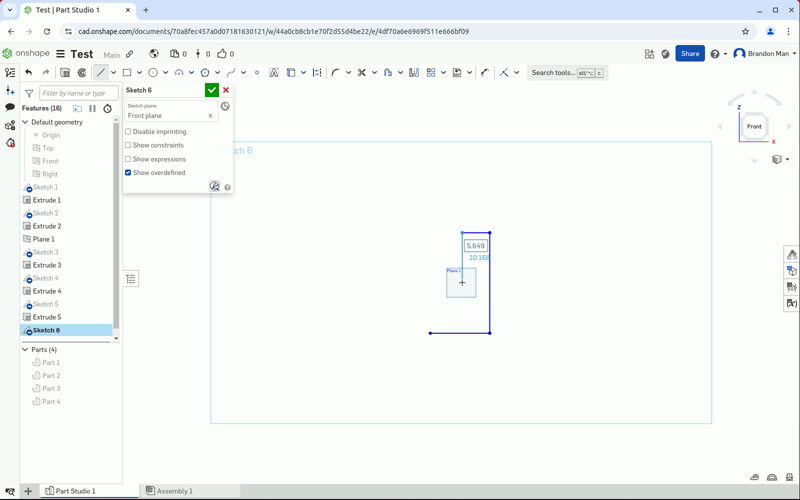
key_down(shift)
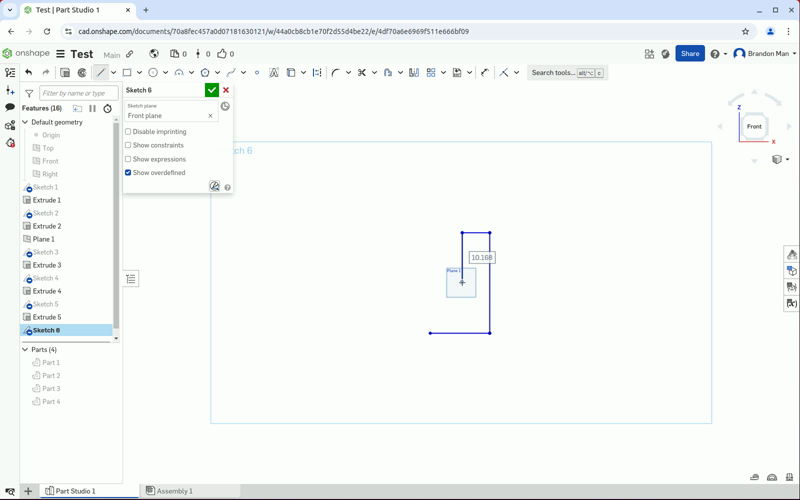
mouse_move(492, 282)
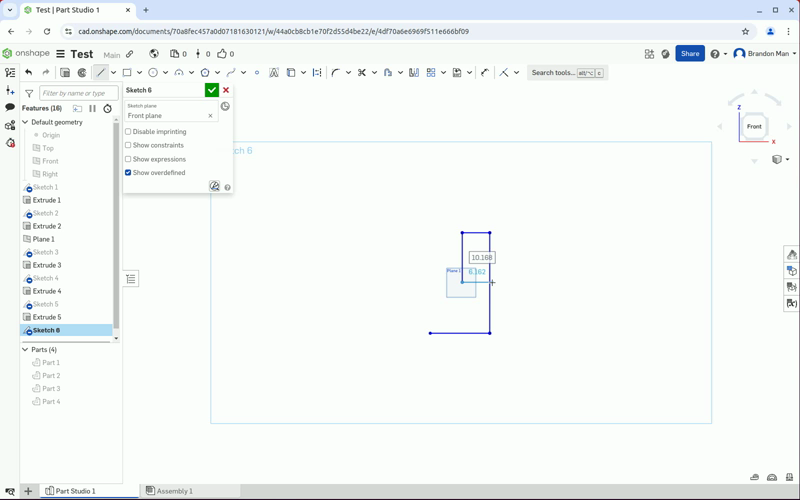
mouse_move(458, 282)
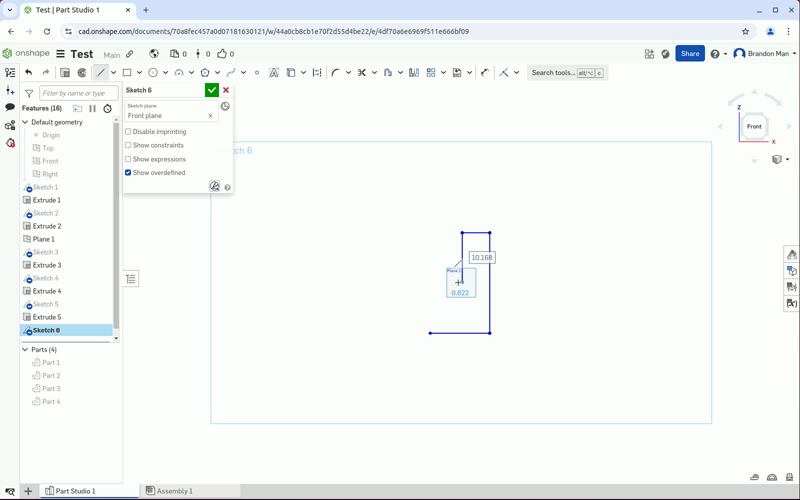
scroll(6)
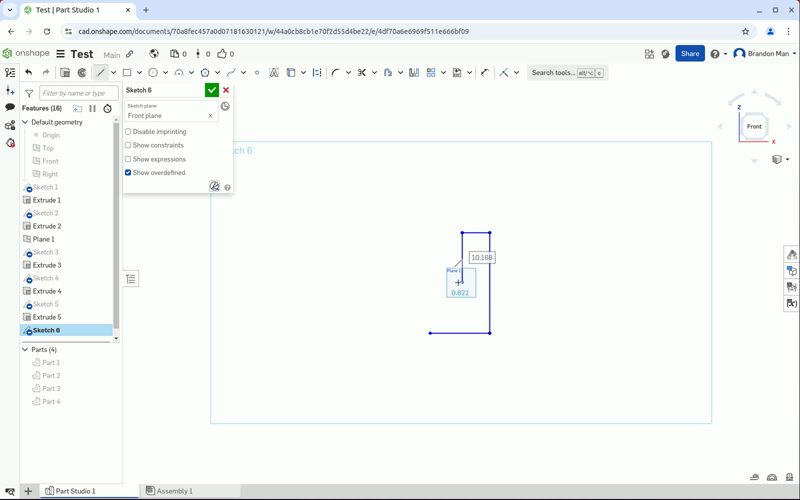
scroll(6)
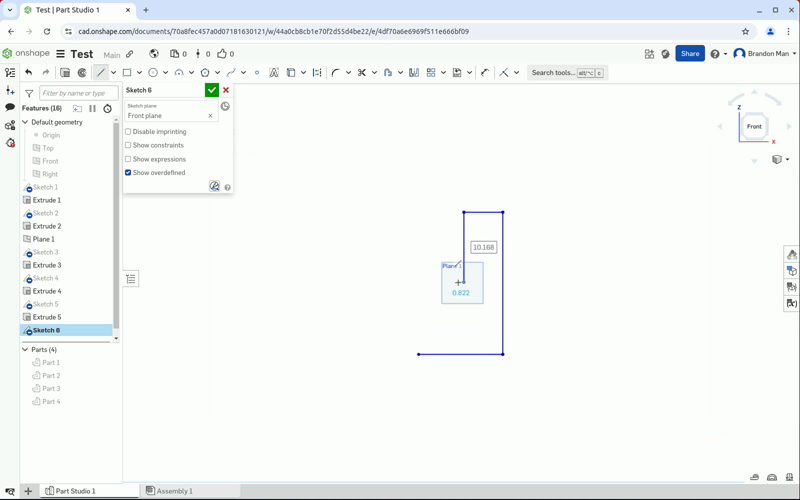
scroll(6)
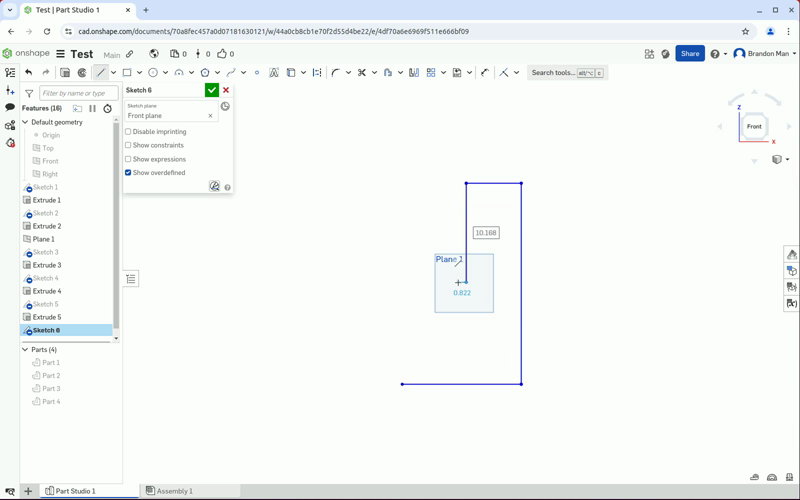
scroll(6)
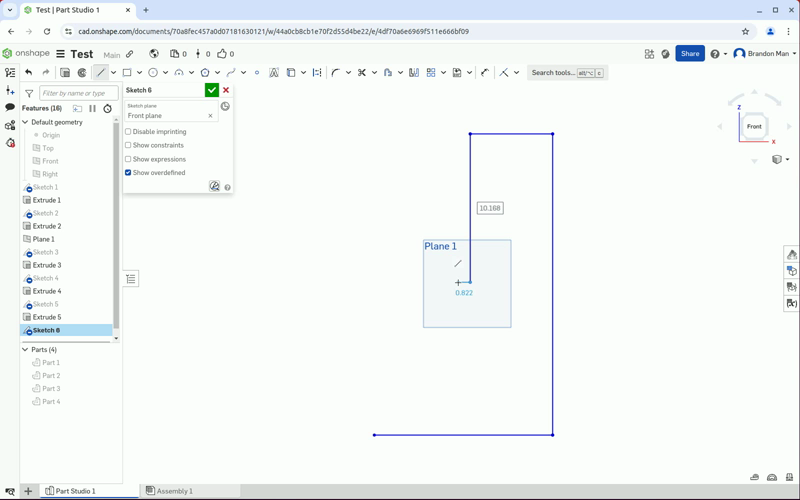
scroll(6)
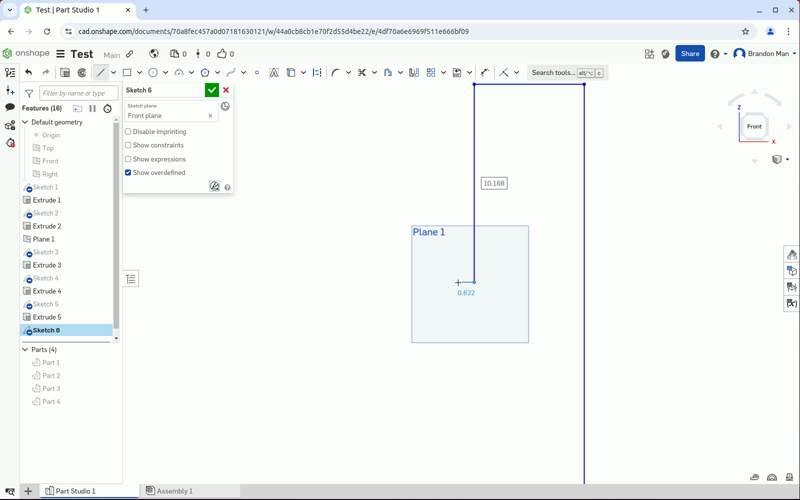
scroll(6)
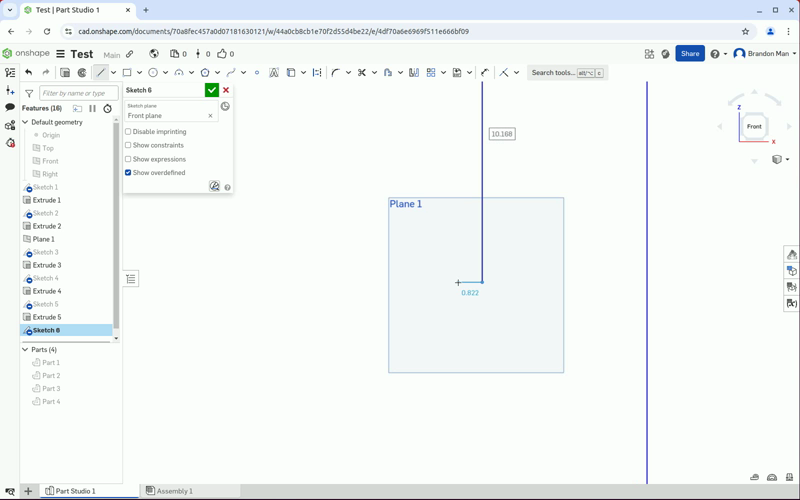
scroll(6)
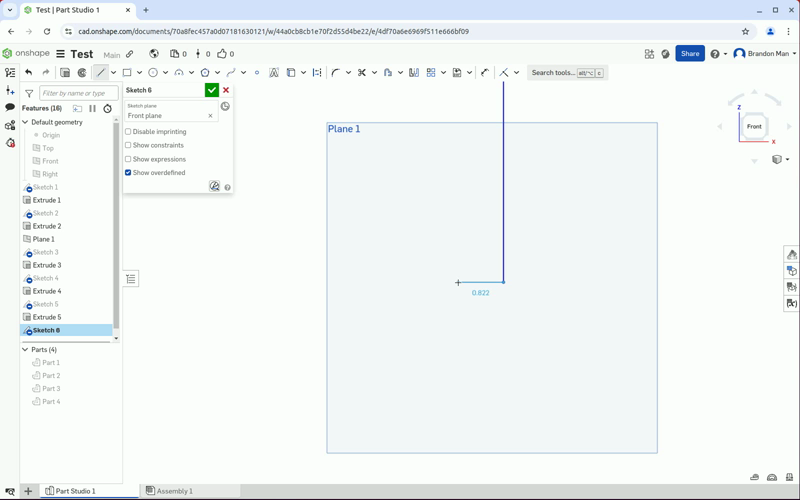
click(458, 282)
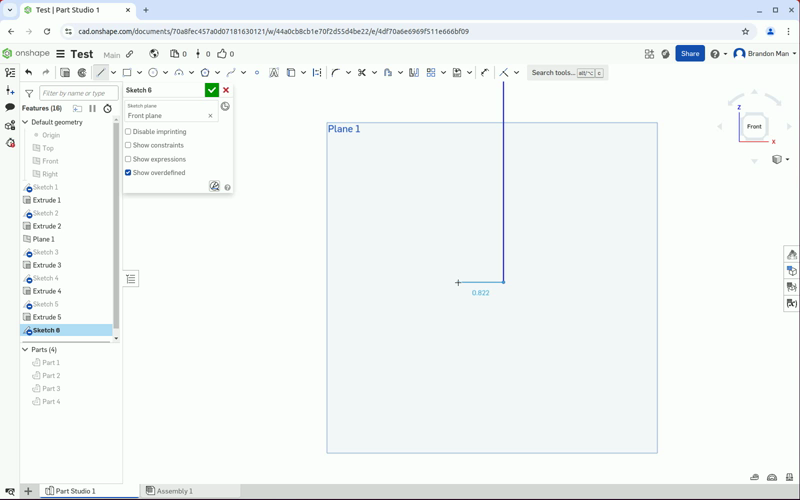
scroll(-6)
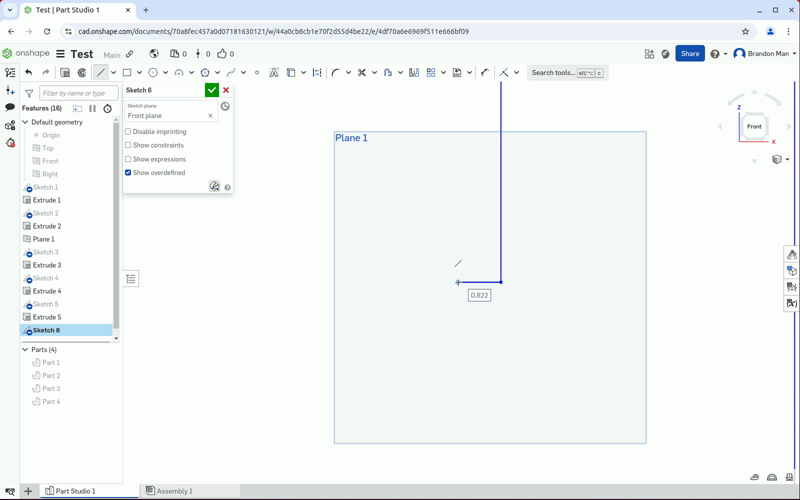
scroll(-6)
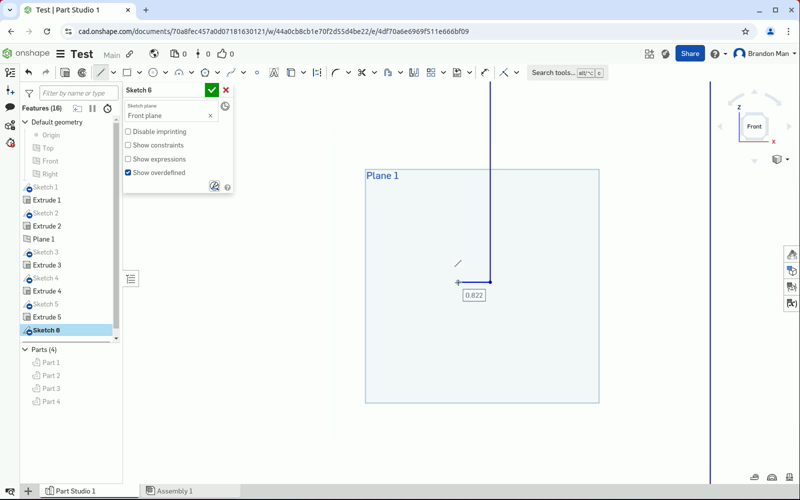
scroll(-6)
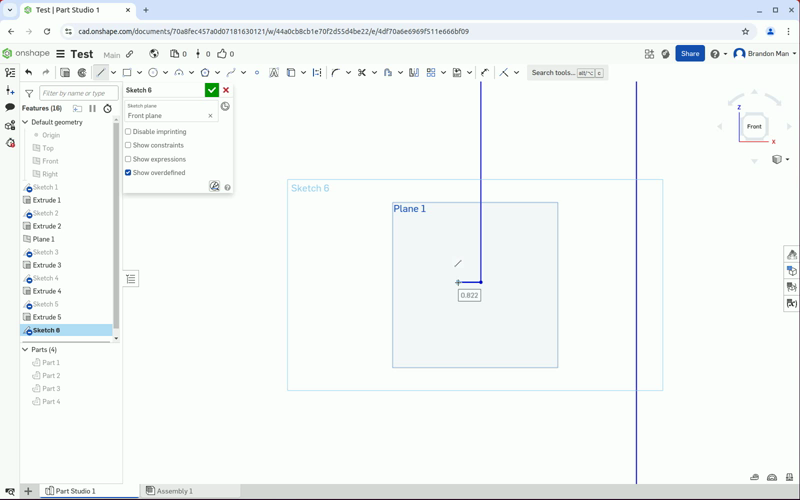
scroll(-6)
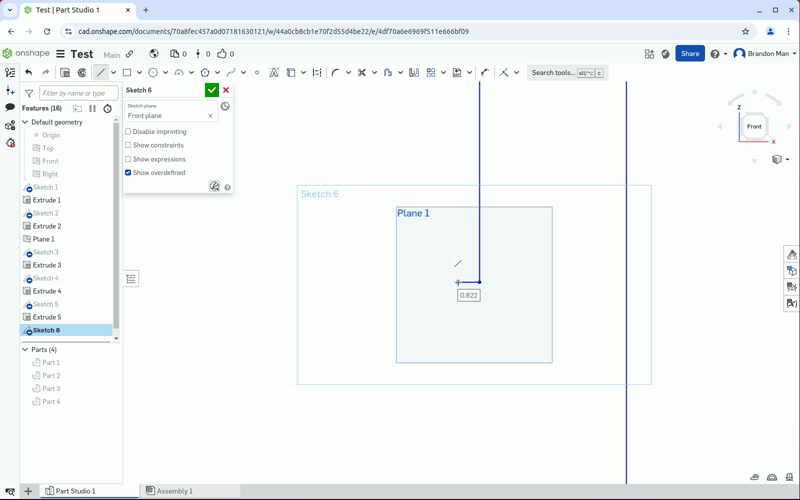
scroll(-6)
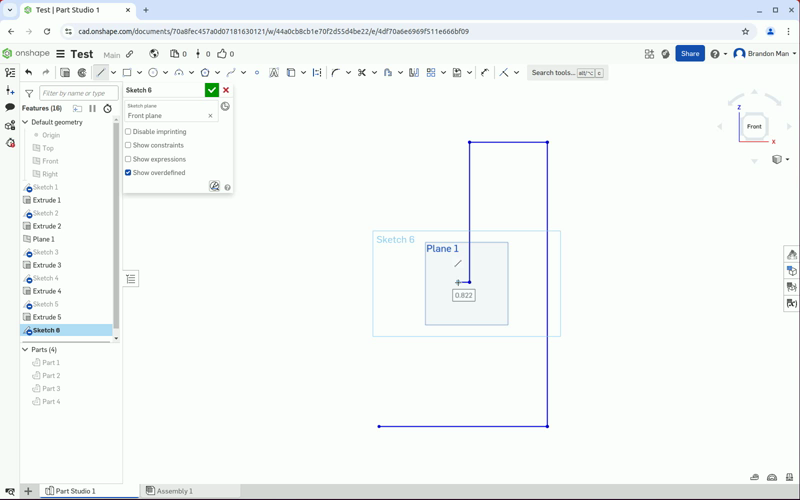
scroll(-6)
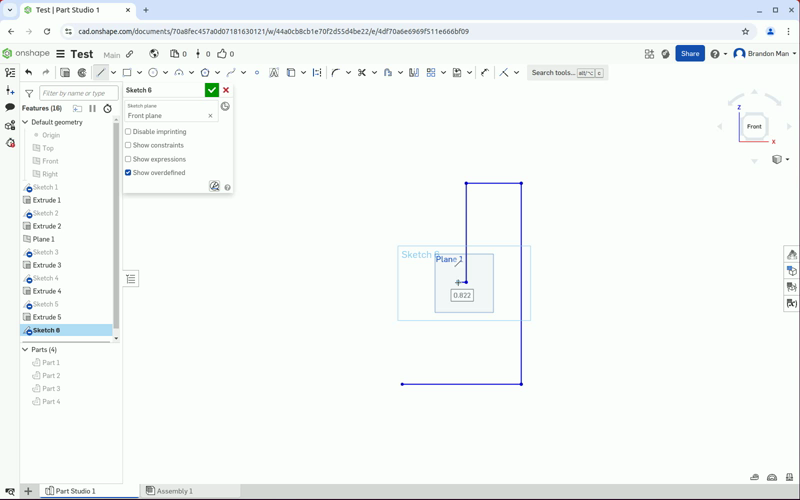
scroll(-6)
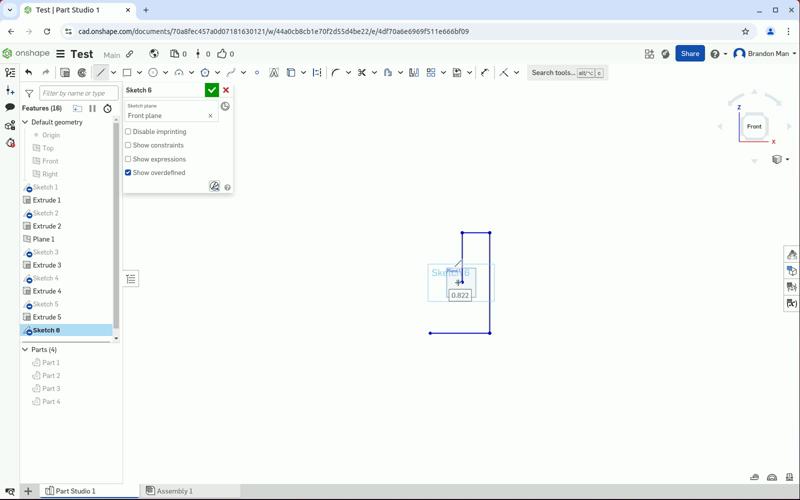
key_up(shift)
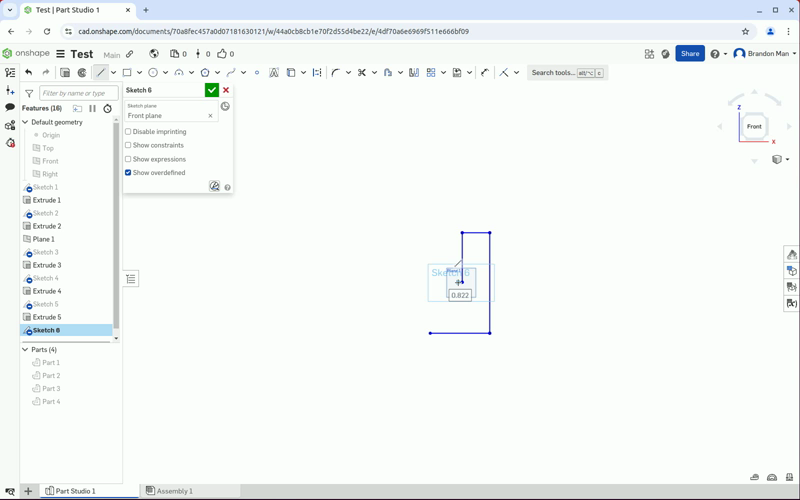
key_down(shift)
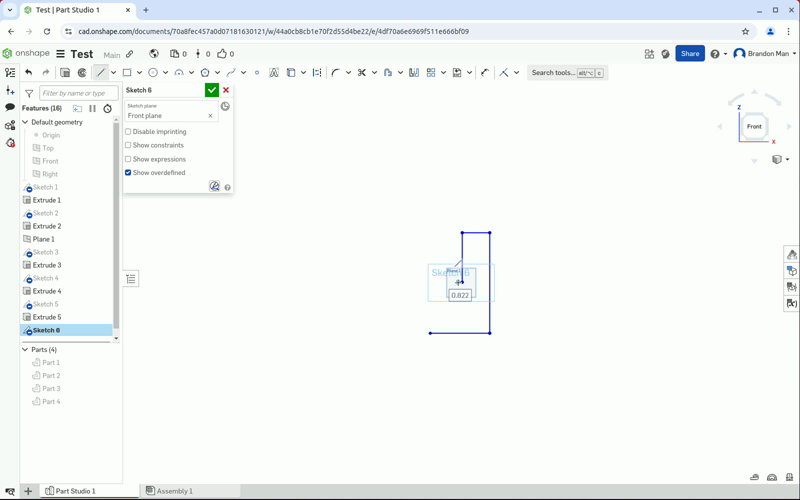
mouse_move(488, 282)
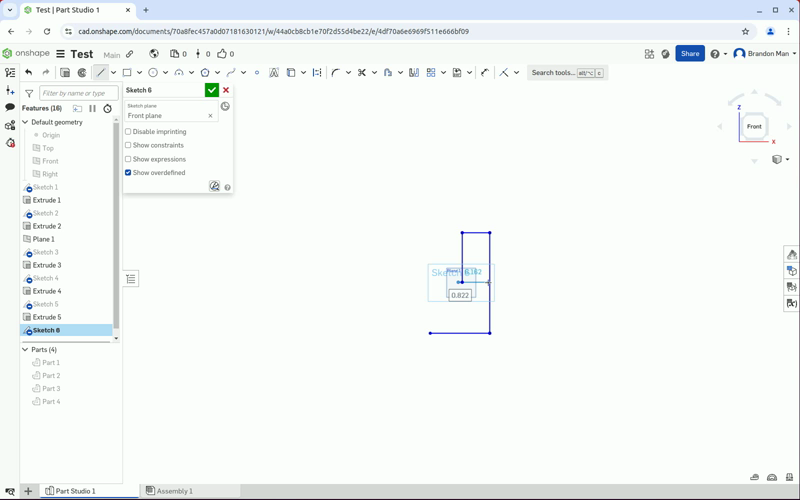
mouse_move(458, 232)
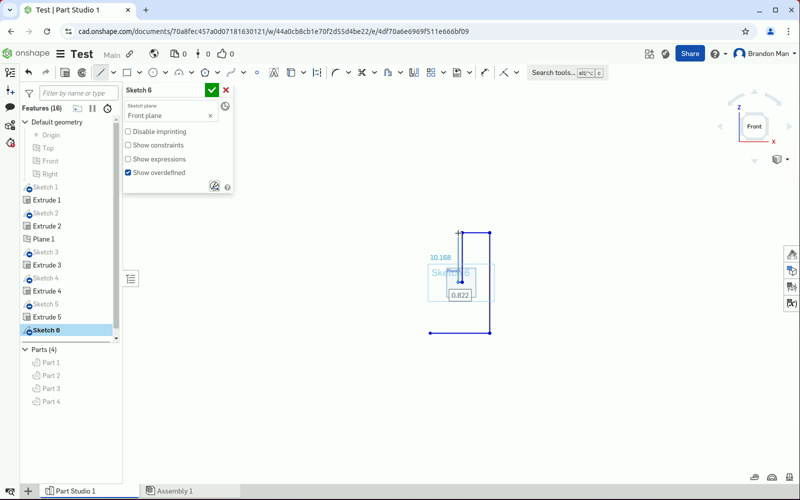
scroll(6)
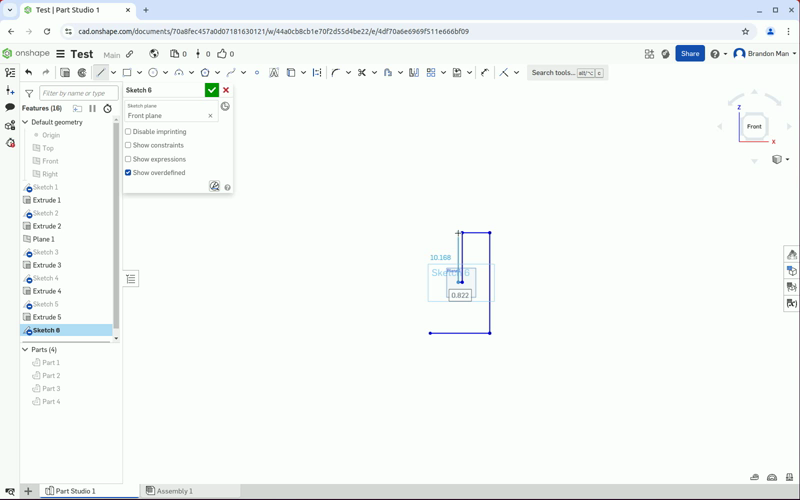
scroll(6)
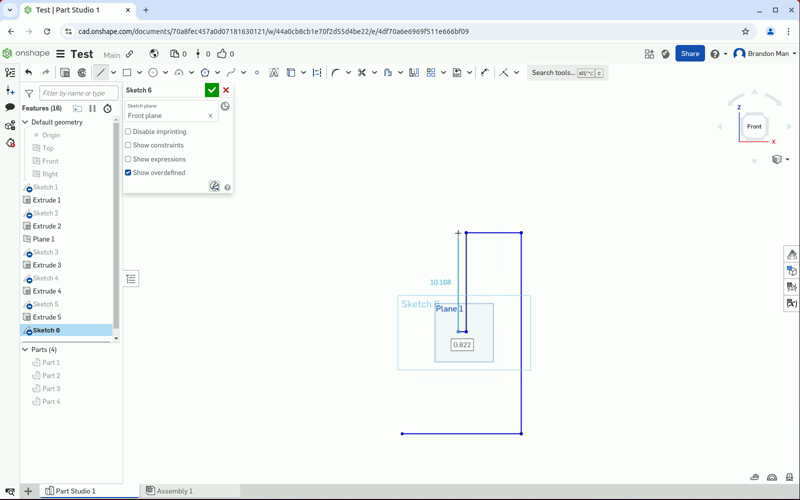
scroll(6)
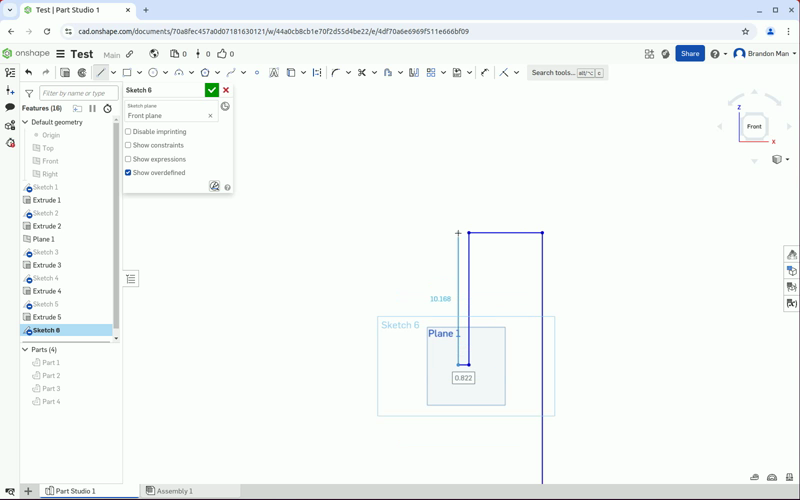
scroll(6)
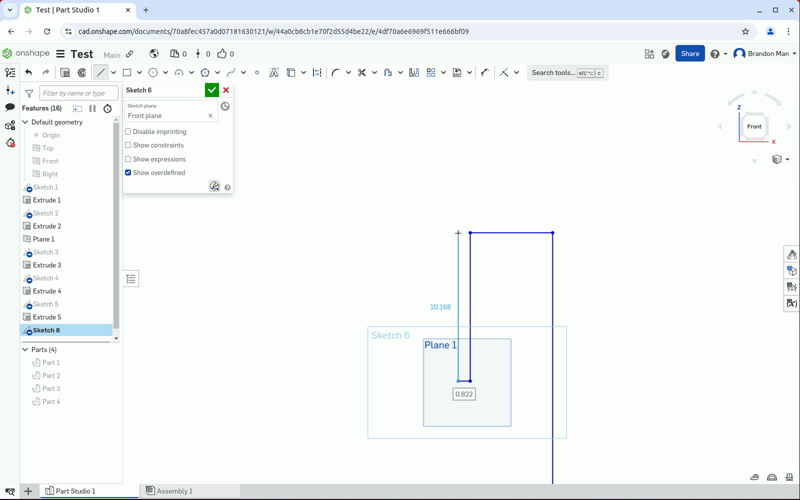
scroll(6)
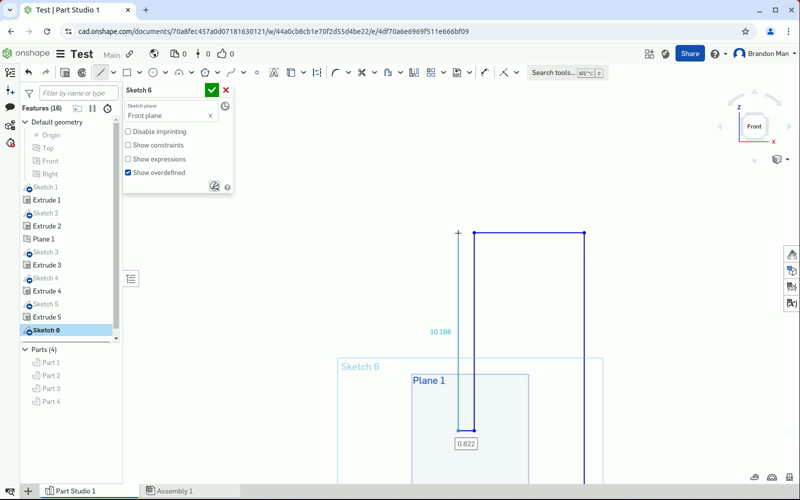
scroll(6)
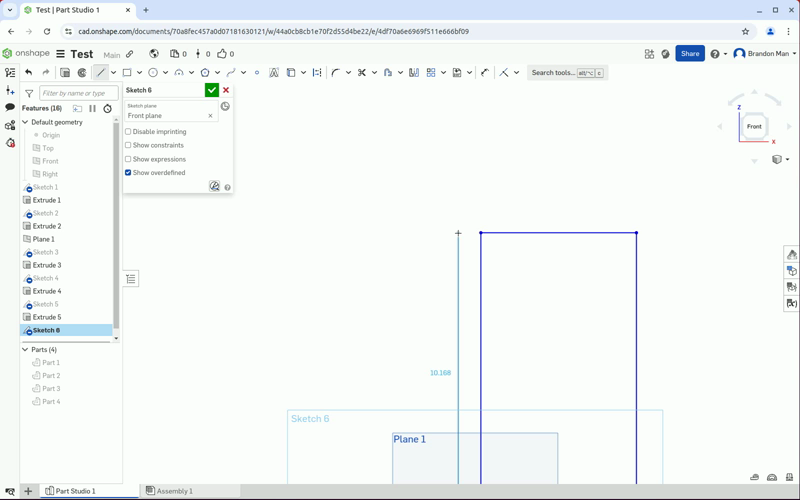
scroll(6)
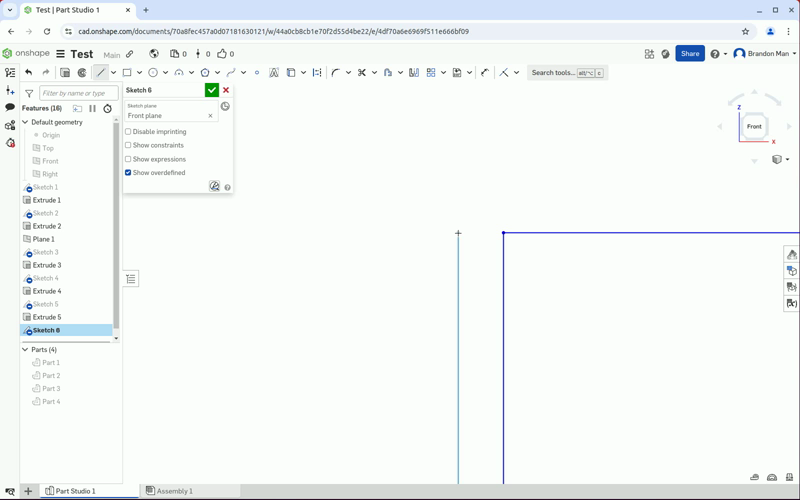
click(458, 232)
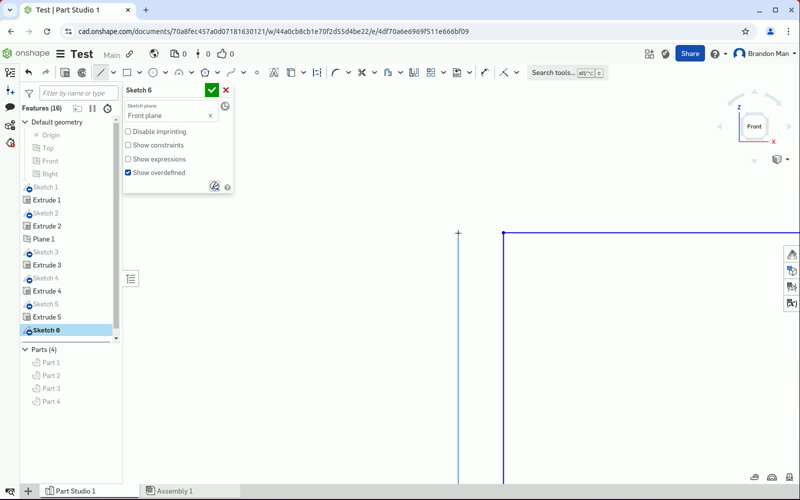
scroll(-6)
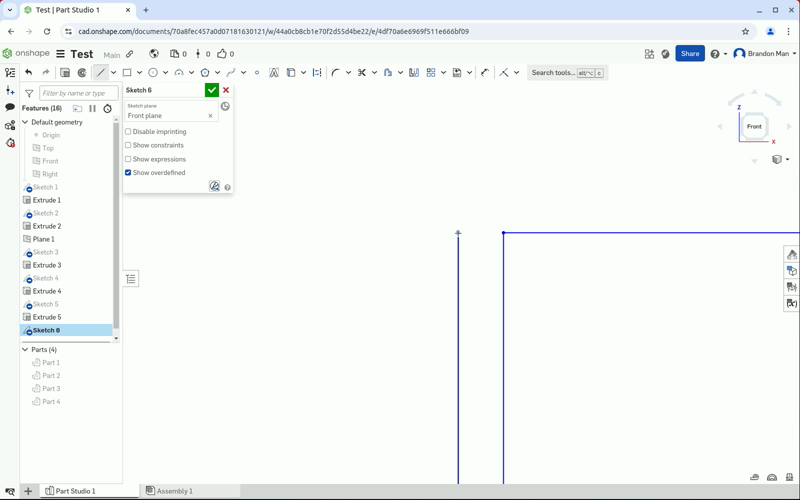
scroll(-6)
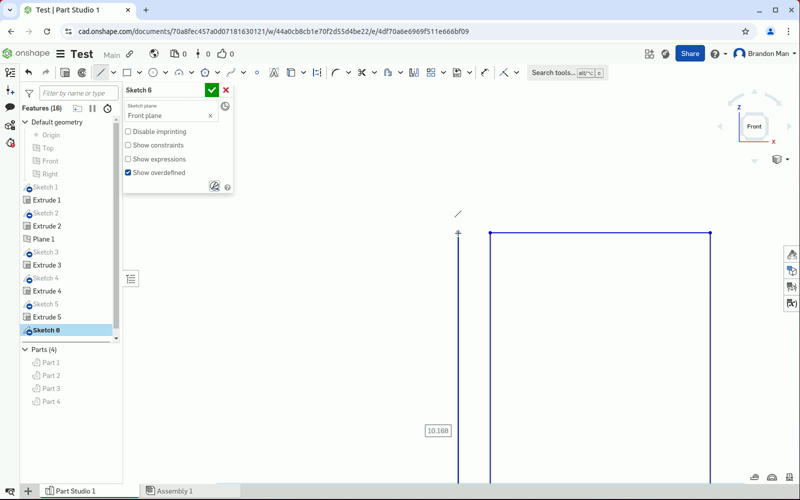
scroll(-6)
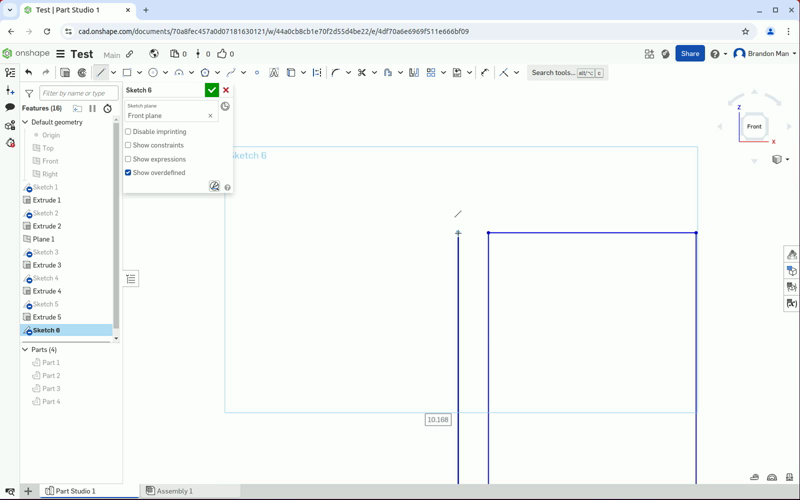
scroll(-6)
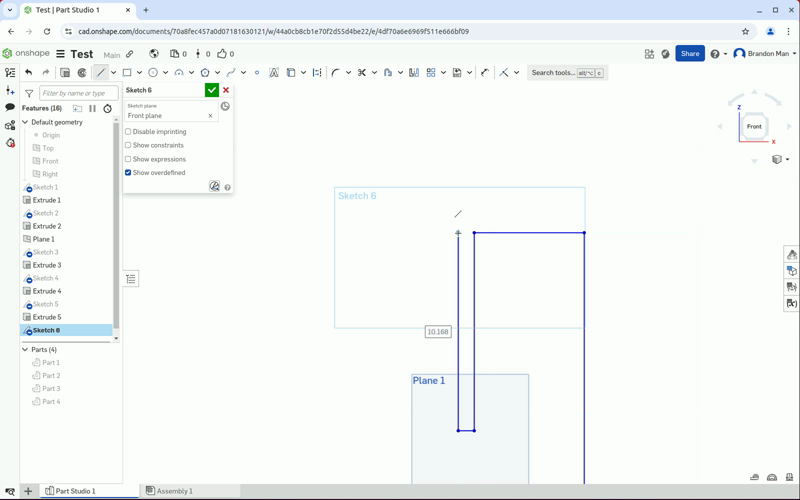
scroll(-6)
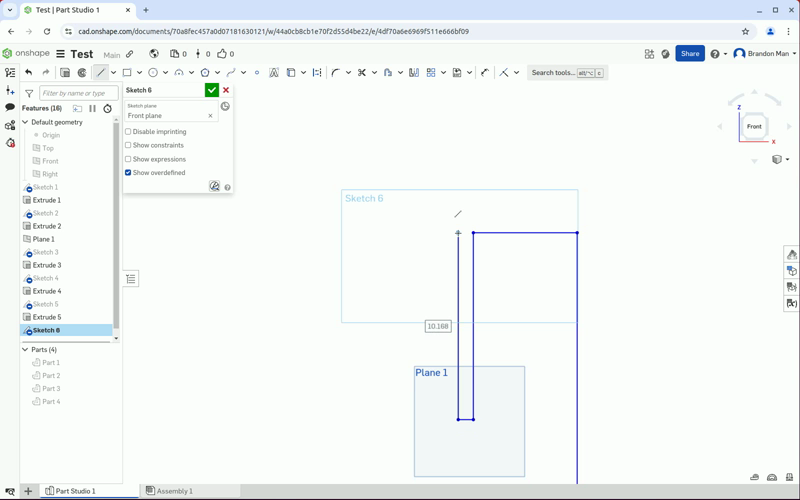
scroll(-6)
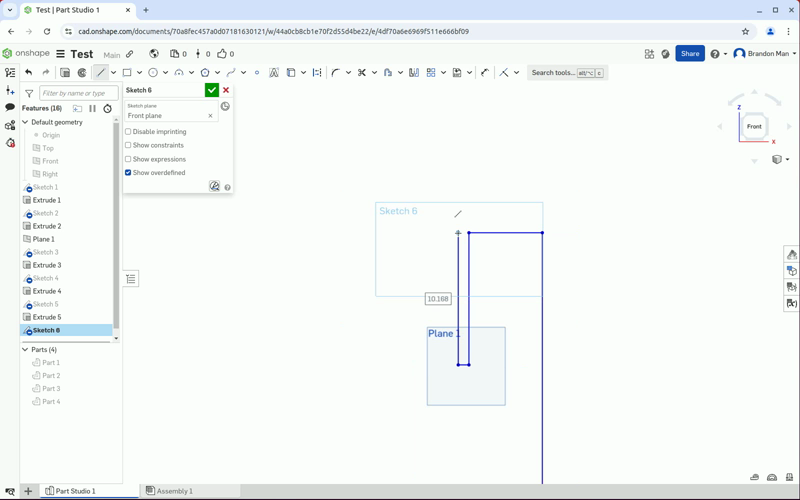
scroll(-6)
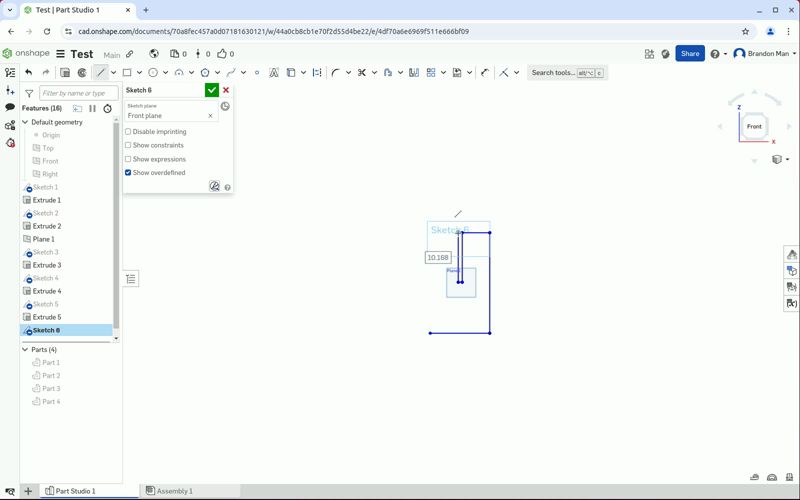
key_up(shift)
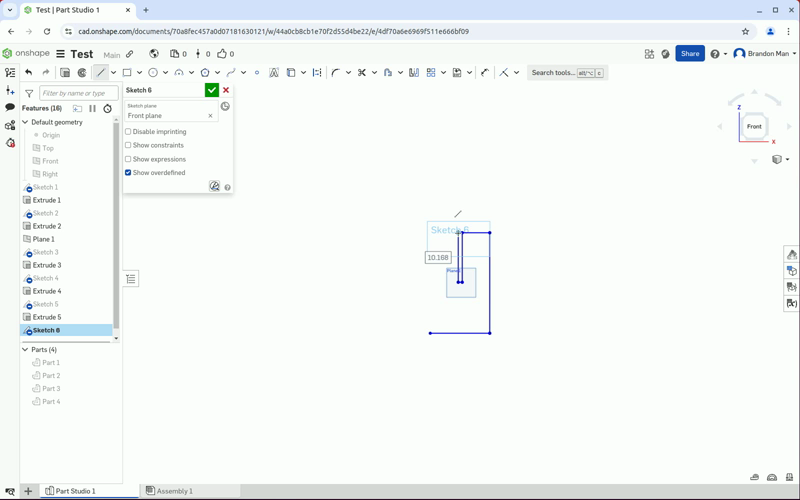
key_down(shift)
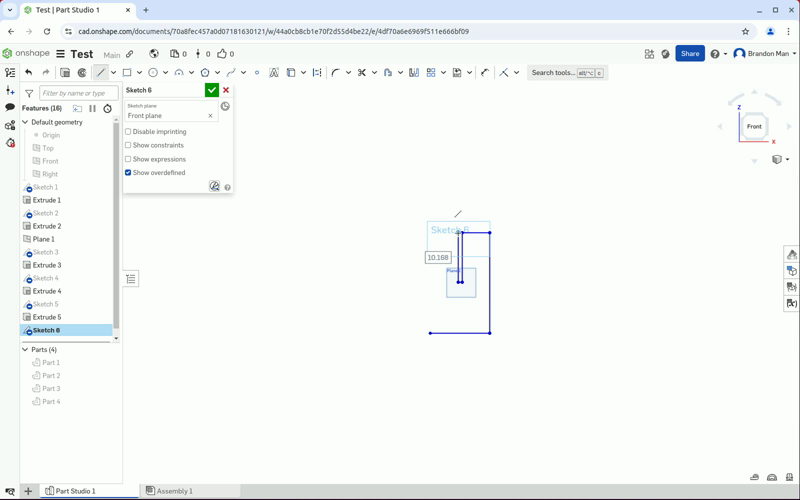
mouse_move(488, 232)
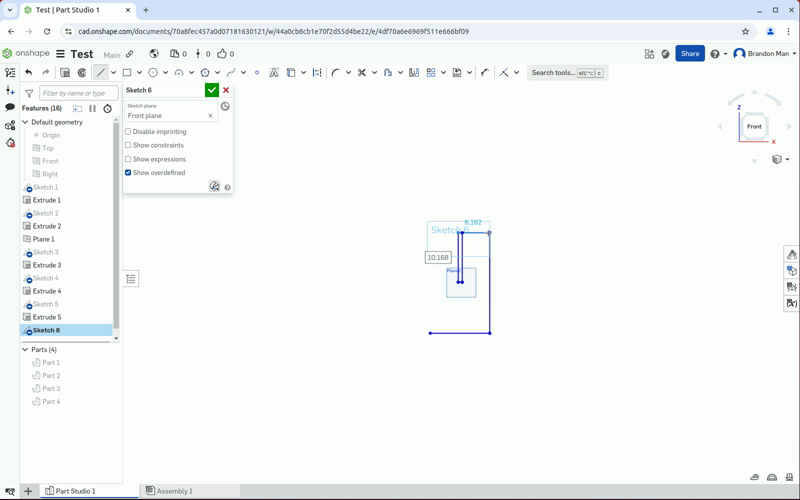
mouse_move(430, 232)
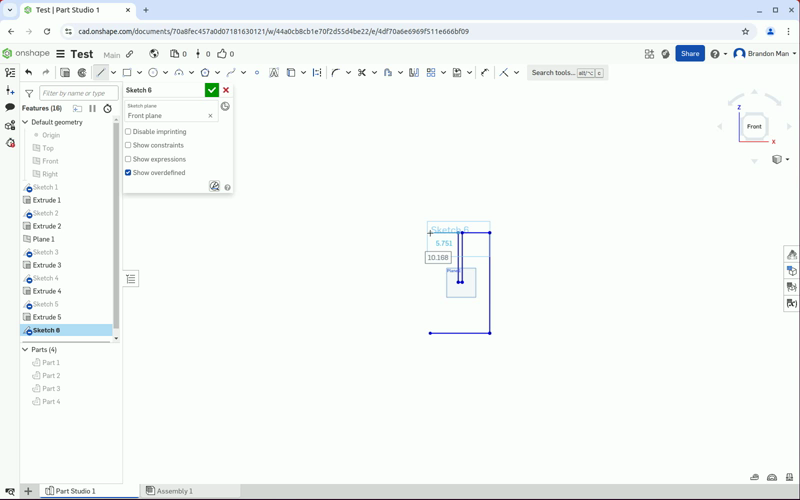
click(430, 232)
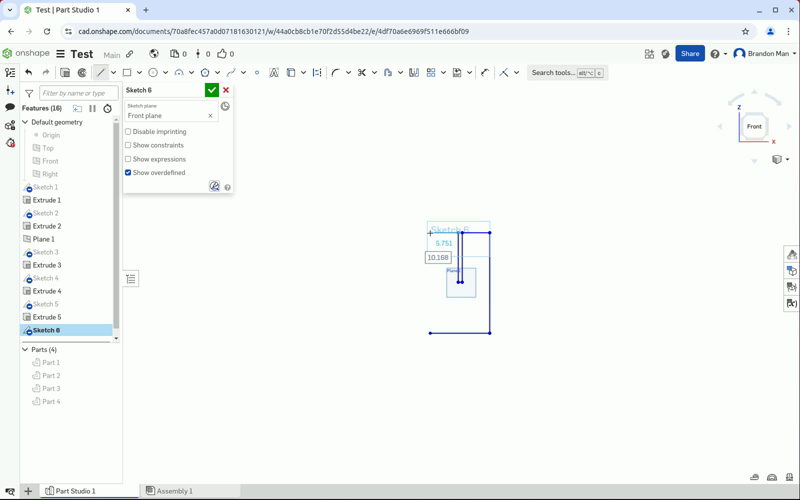
key_up(shift)
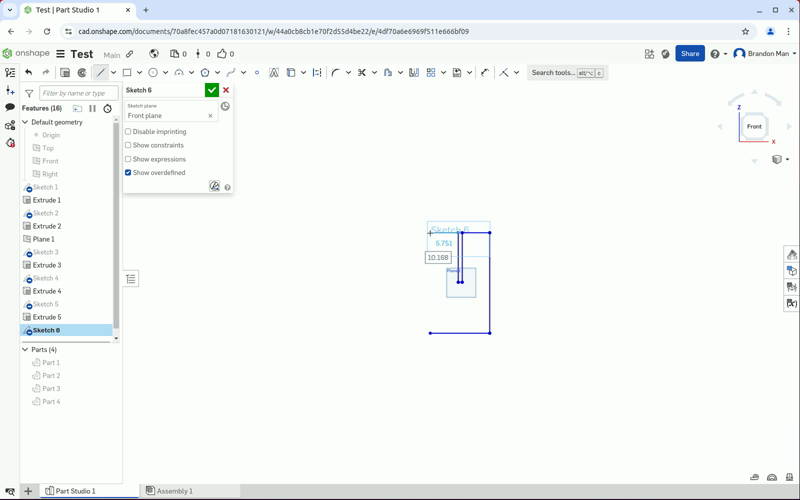
key_down(shift)
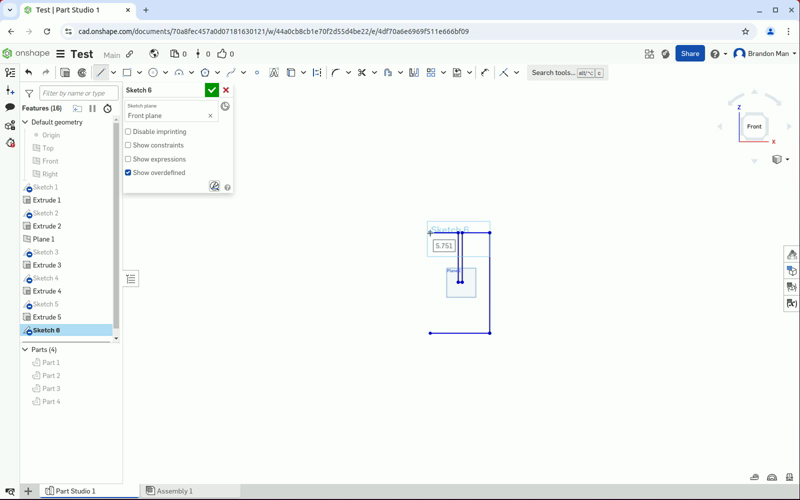
mouse_move(430, 333)
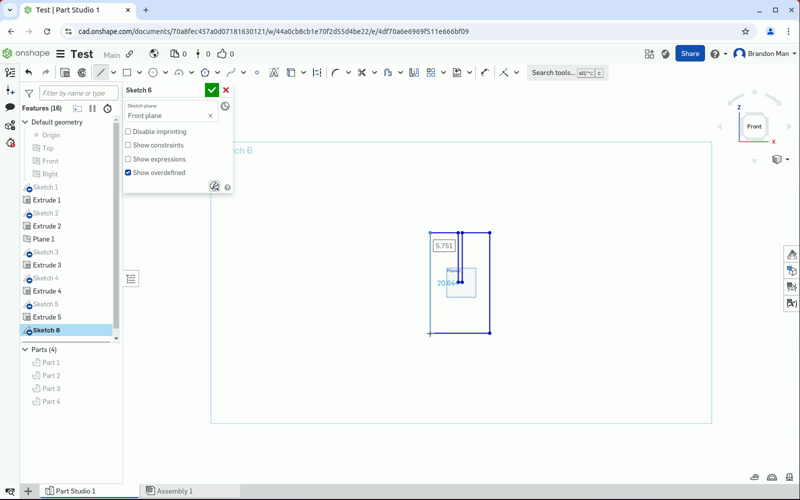
key_up(shift)
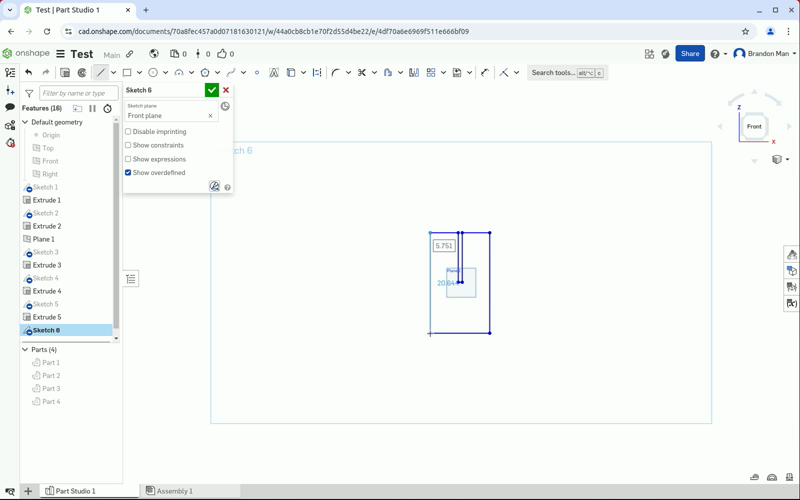
click(430, 333)
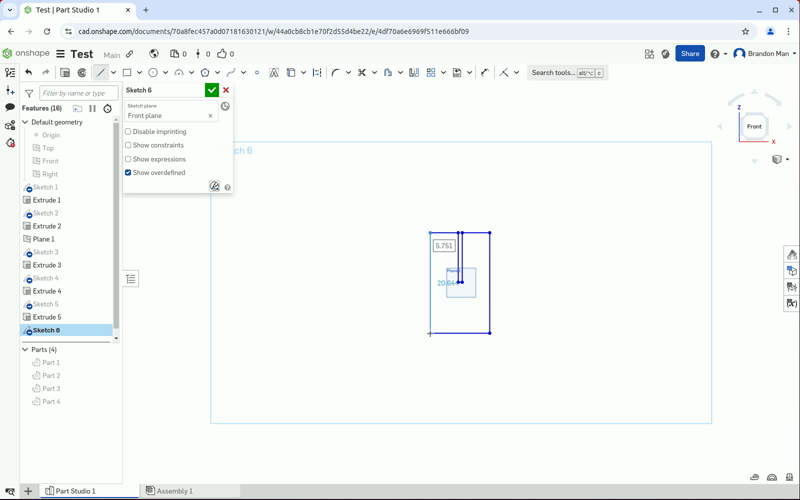
key(esc)
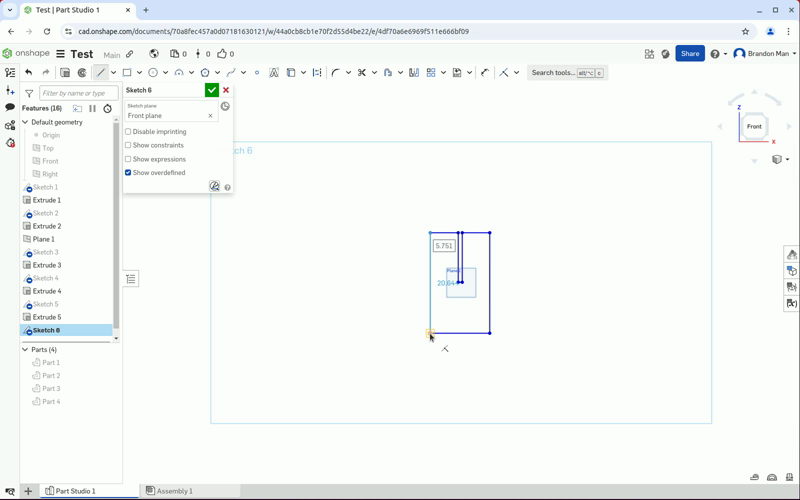
mouse_move(438, 305)
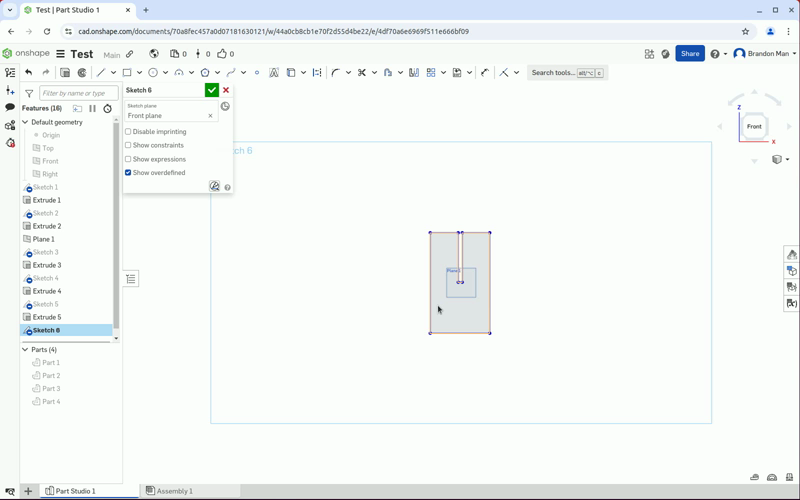
click(438, 305)
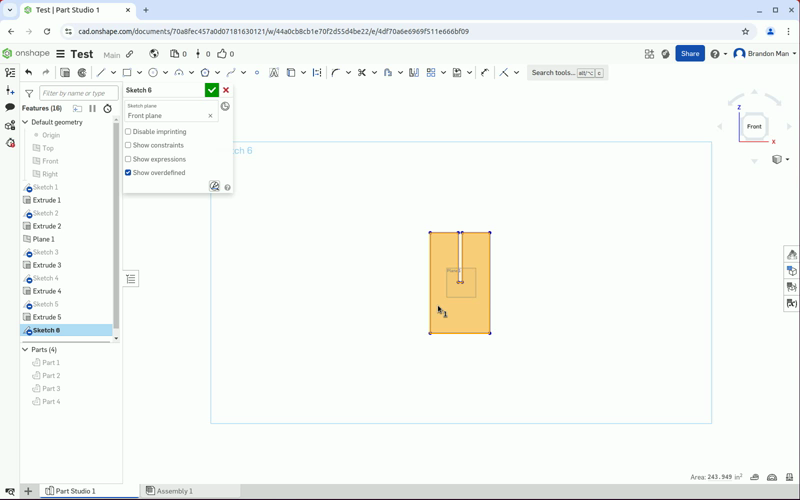
mouse_move(73, 352)
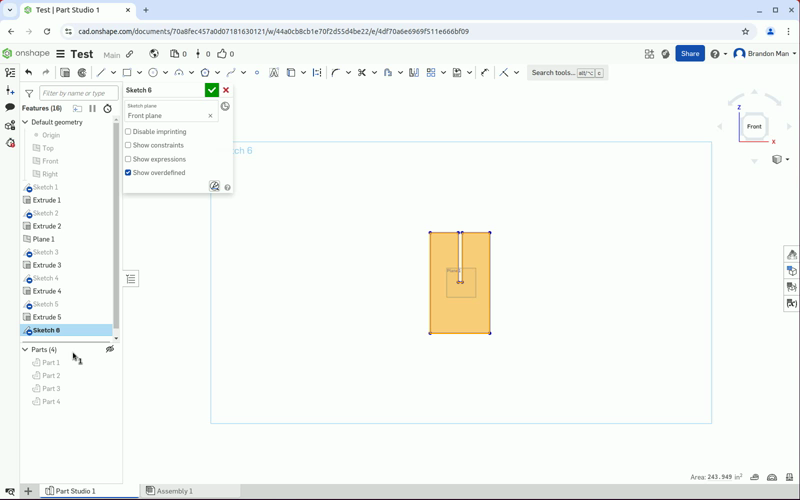
key(shift+y)
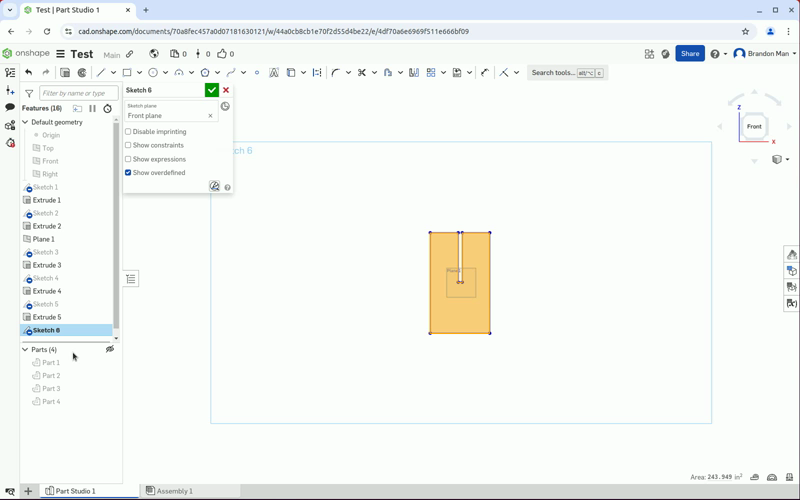
key(shift+e)
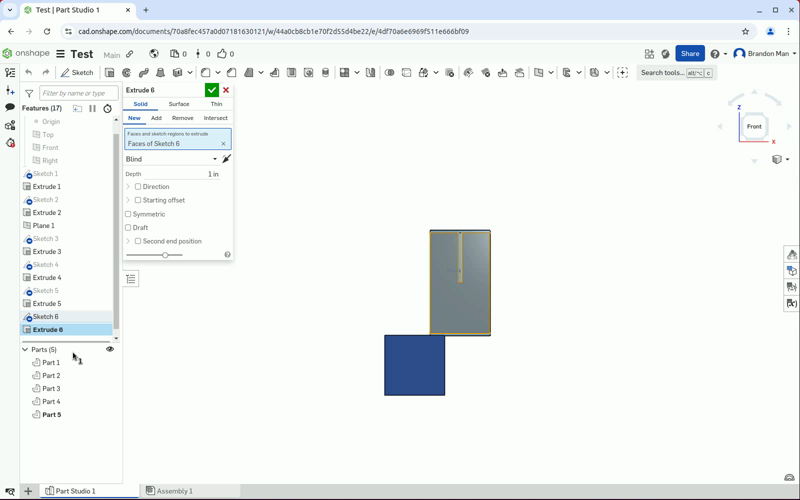
mouse_move(143, 106)
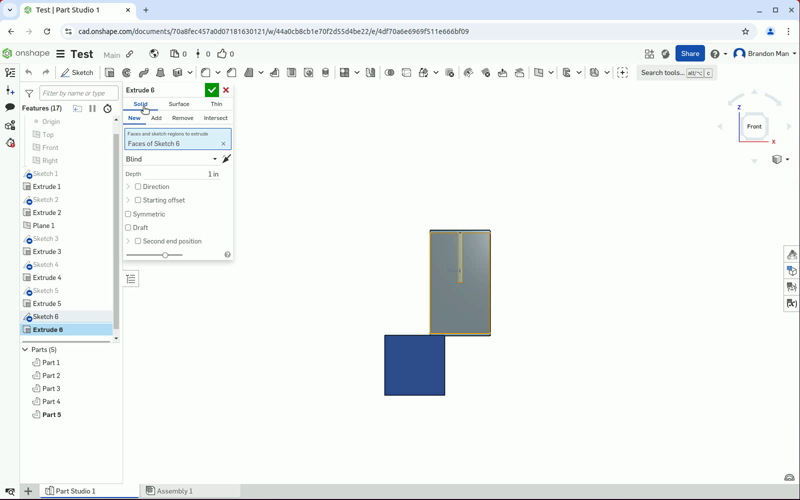
click(143, 106)
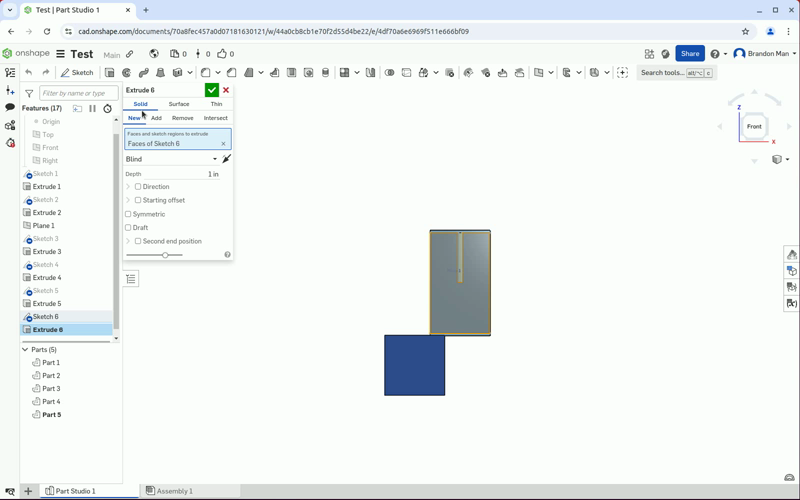
mouse_move(137, 120)
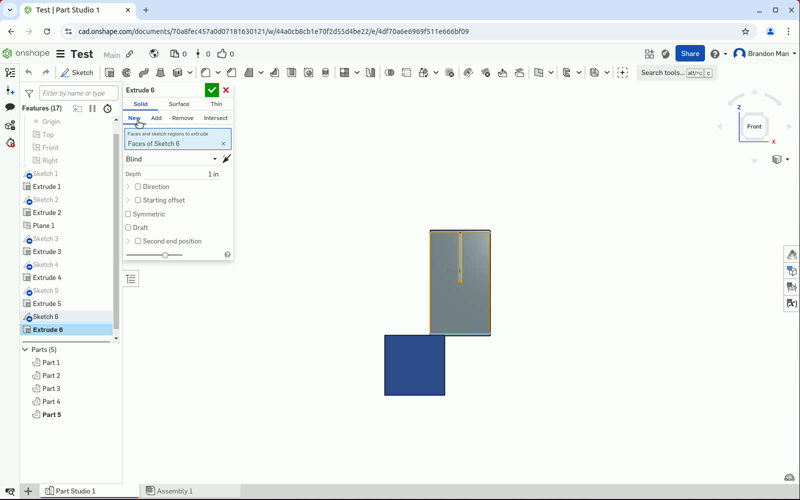
click(137, 120)
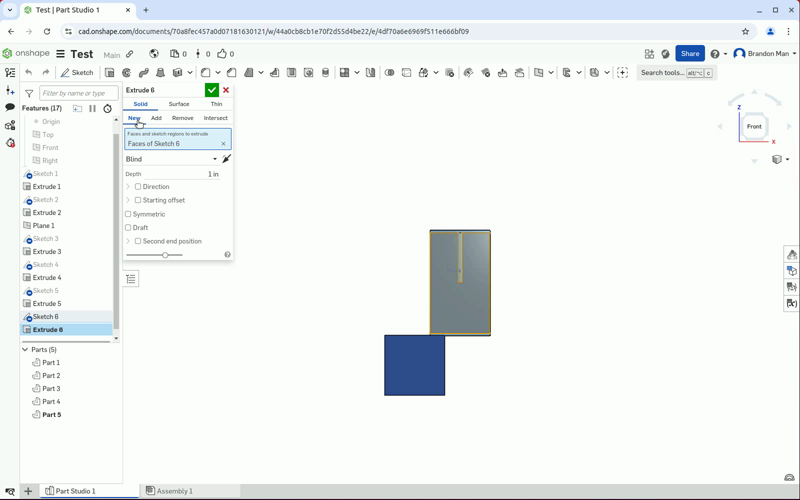
key(tab, 4)
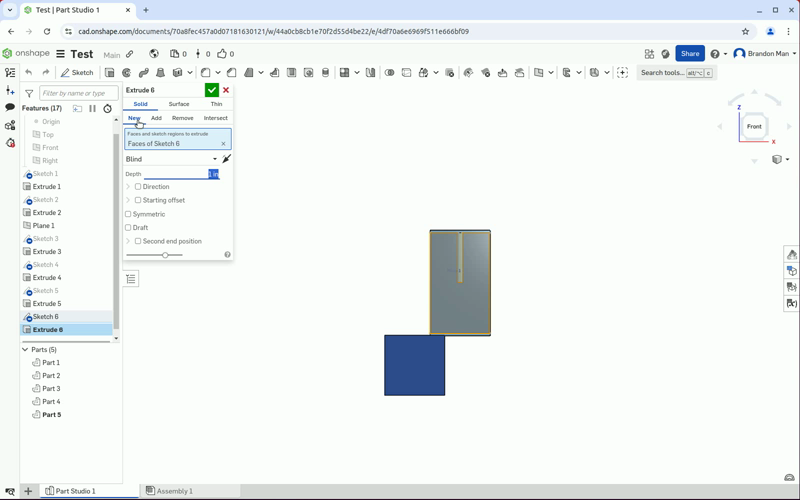
text(0.722)
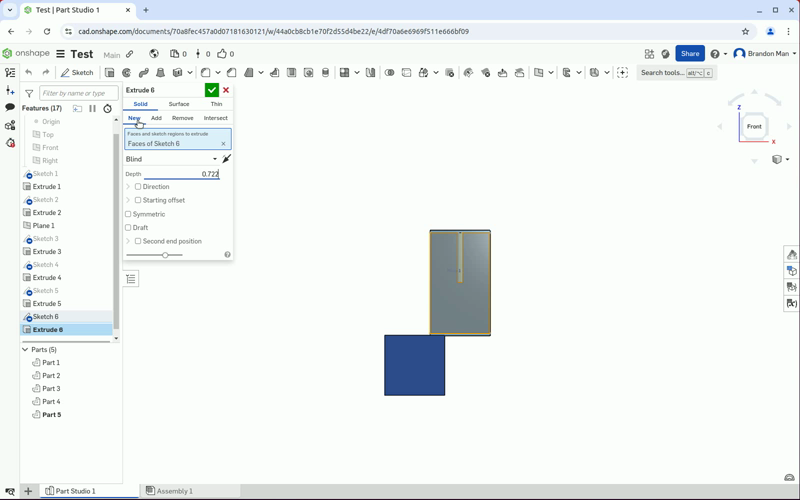
key(enter)
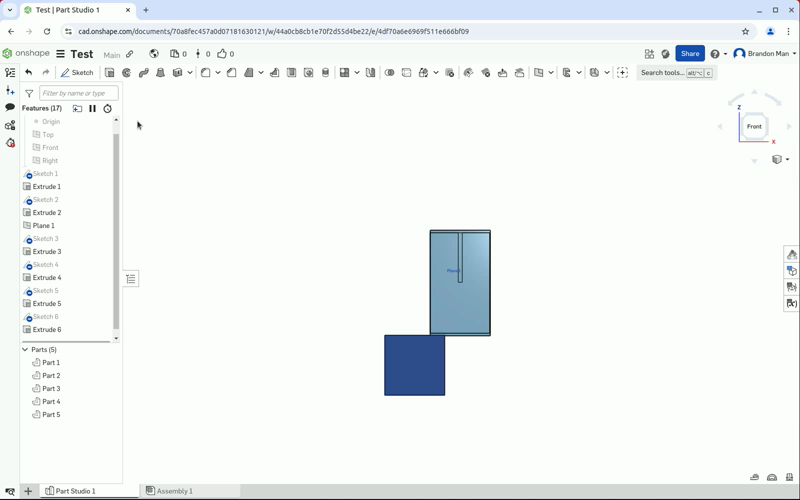
key(shift+h)
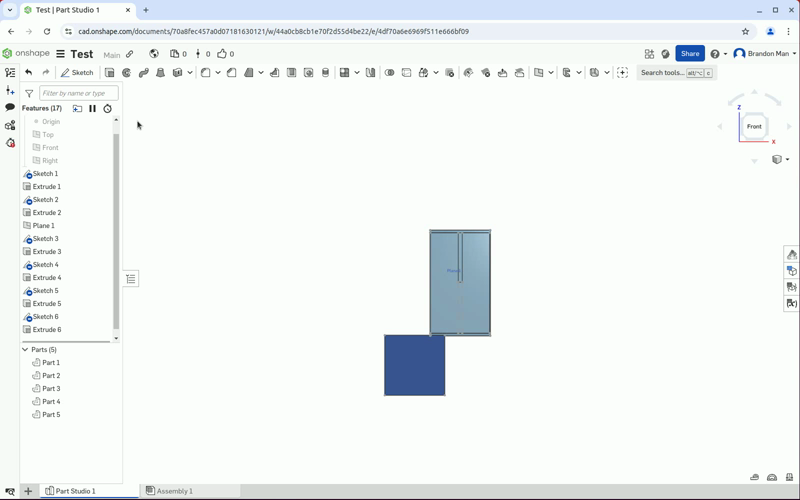
key(shift+h)
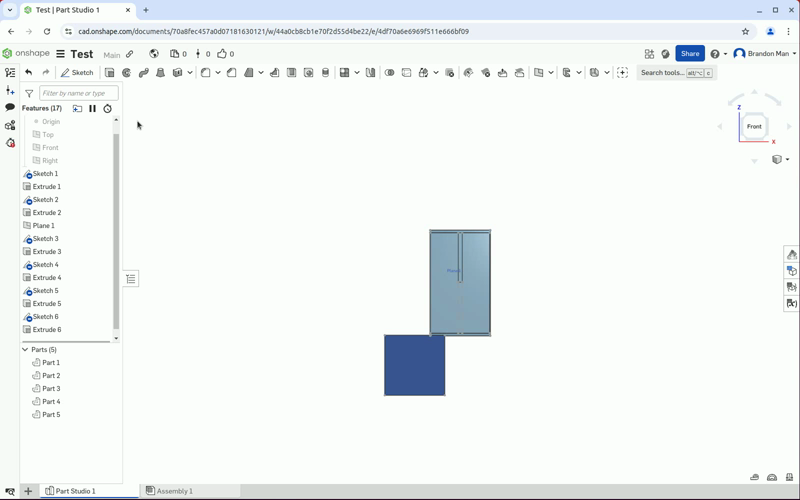
key(shift+7)
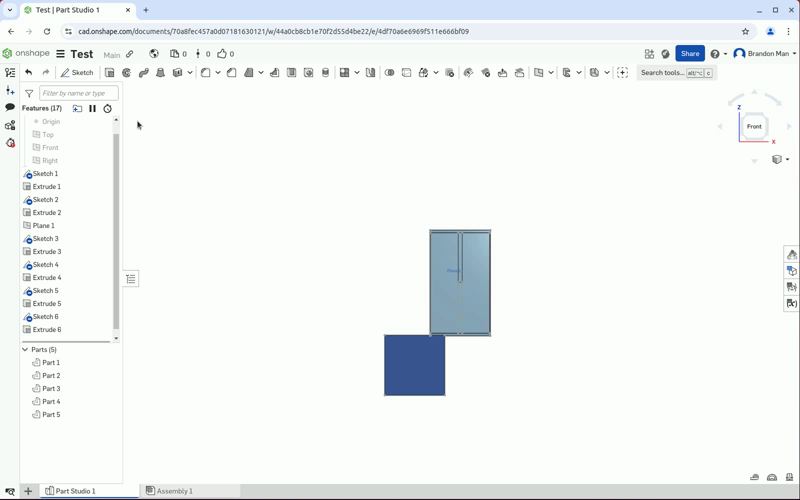
key(left, 2)
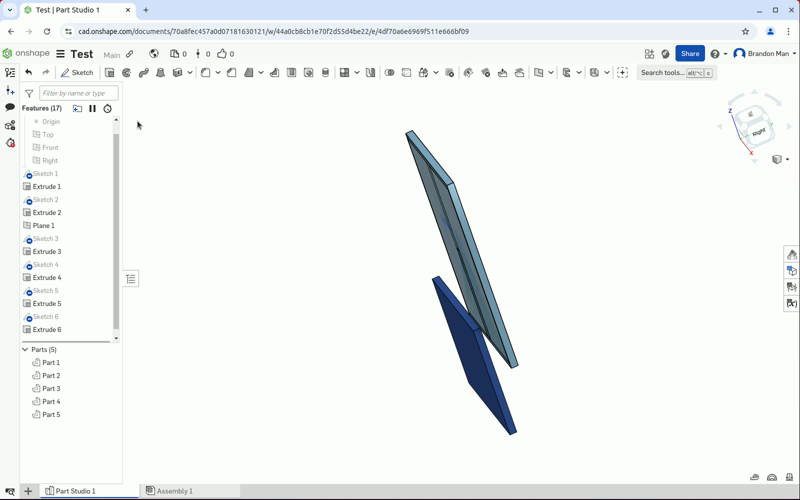
key(down, 2)
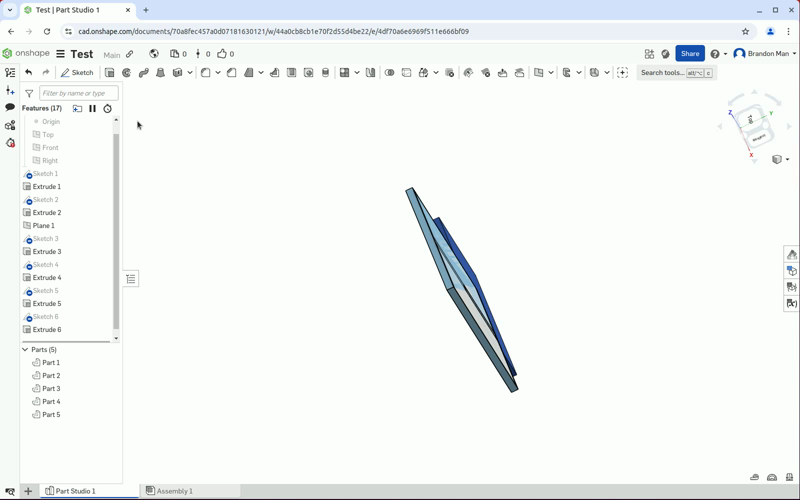
key(up, 2)
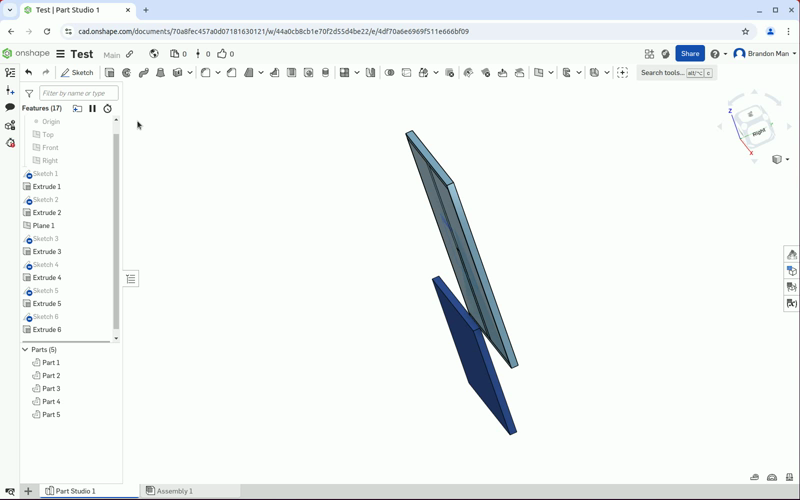
key(right, 2)
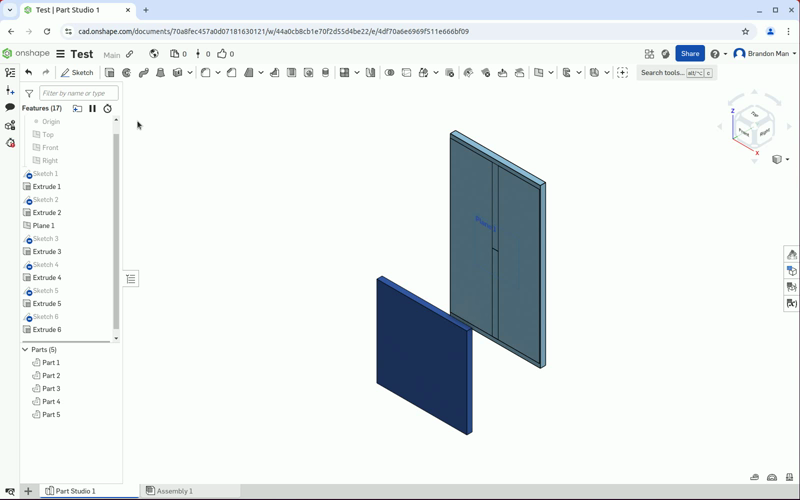
mouse_move(69, 176)
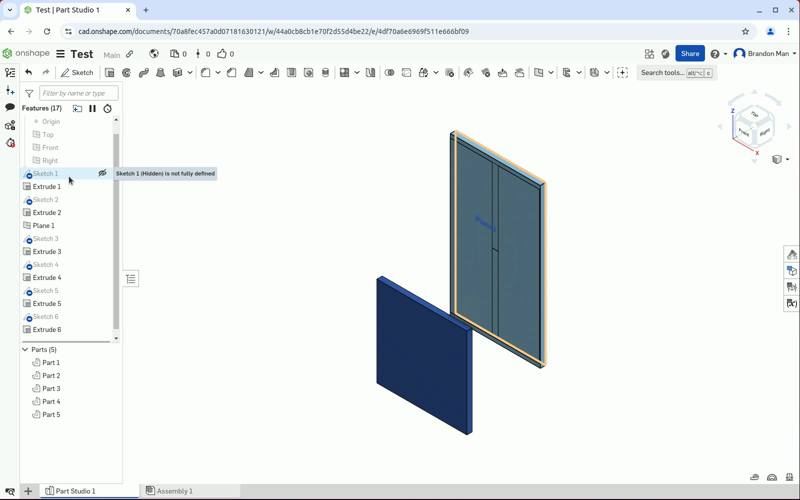
click(69, 176)